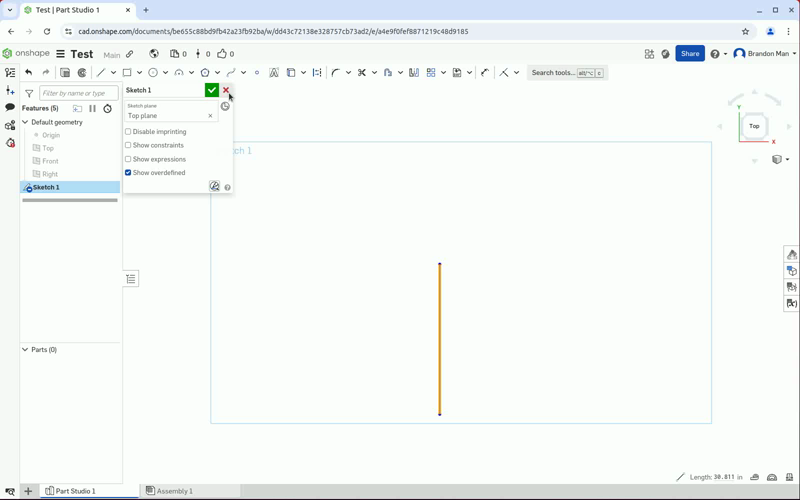
key(shift+h)
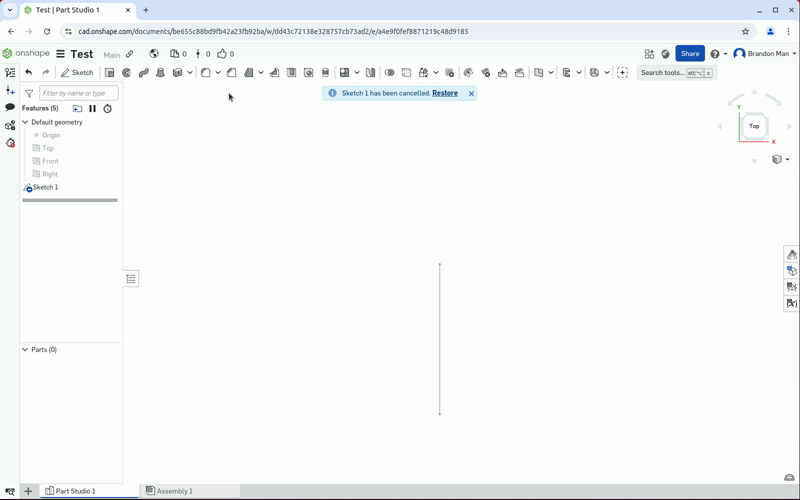
mouse_move(73, 352)
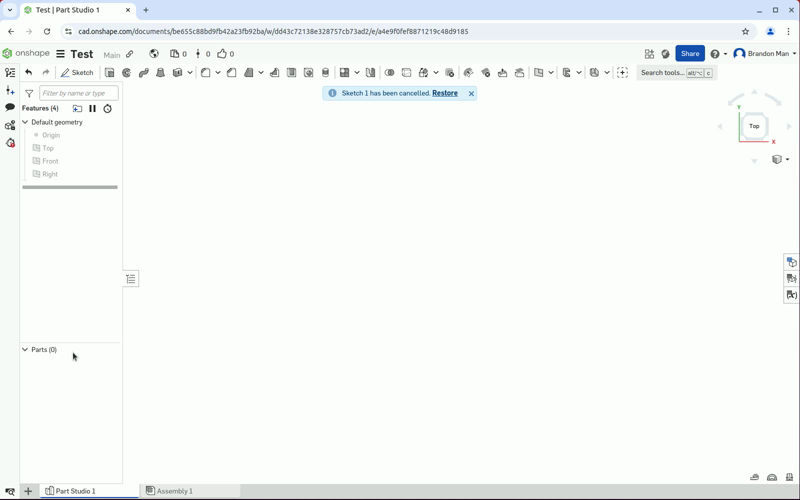
key(y)
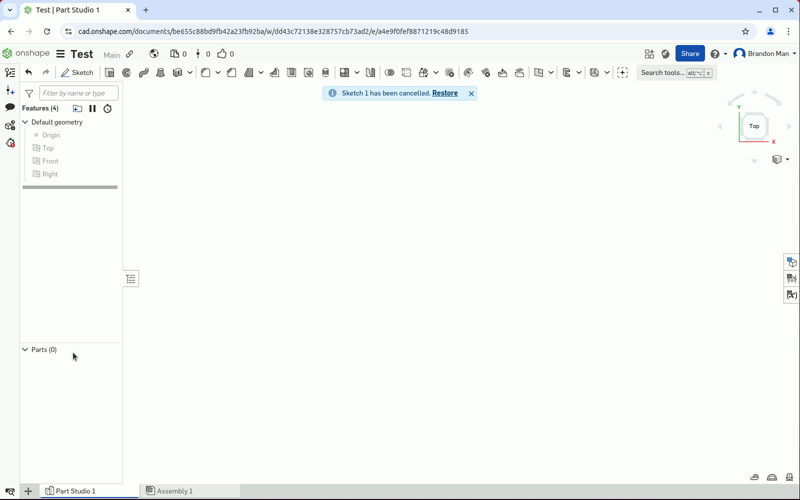
key(shift+p)
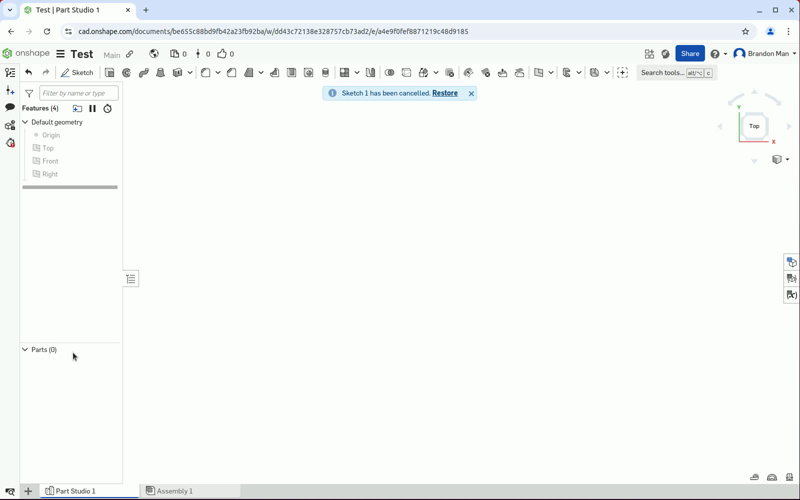
key(space)
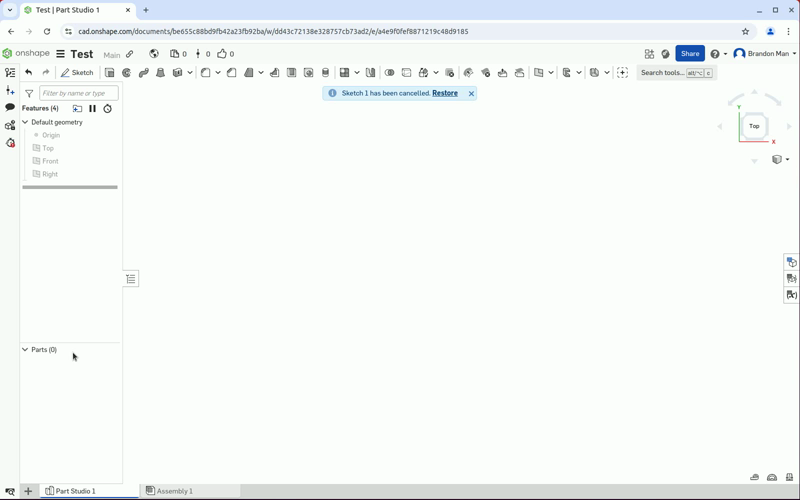
key_down(shift)
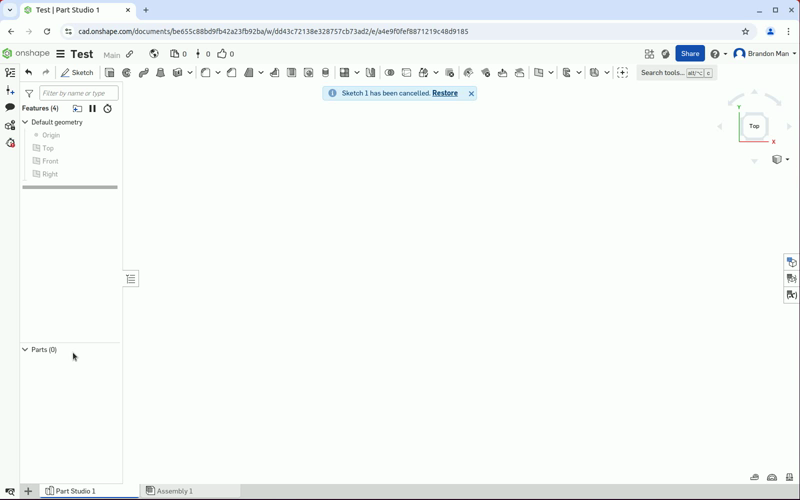
key(up)
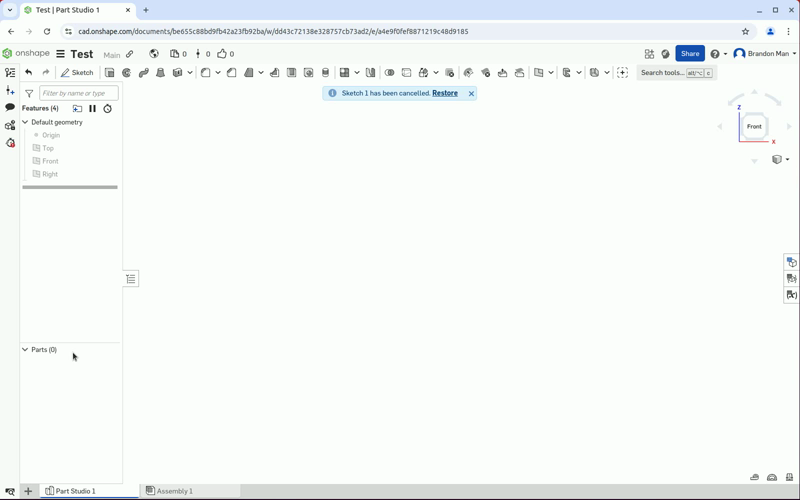
key_up(shift)
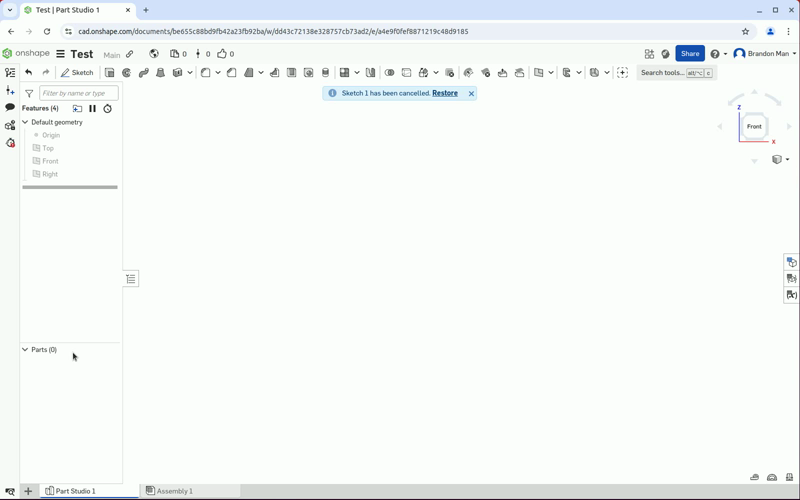
mouse_move(73, 352)
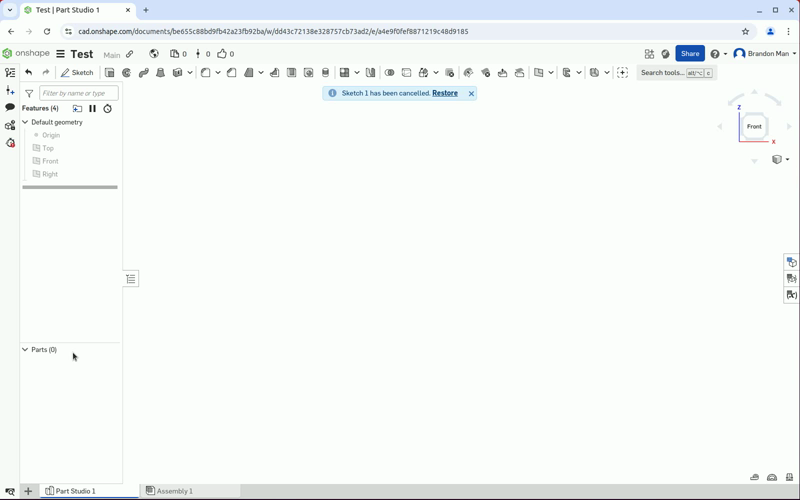
key(shift+y)
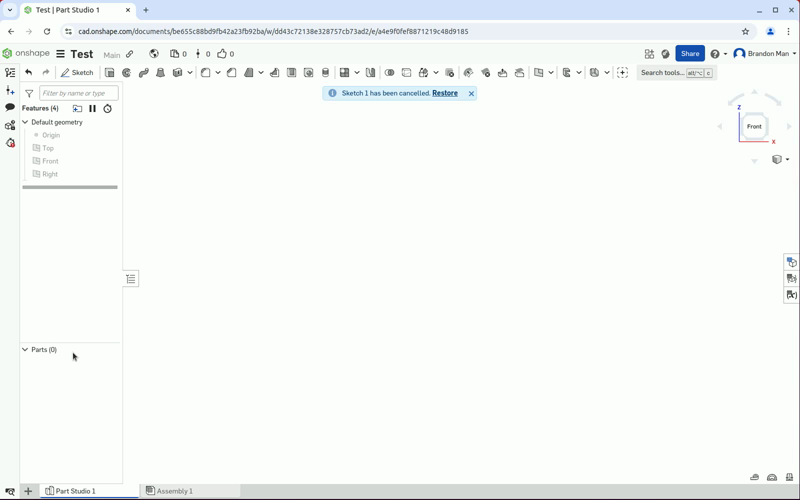
key(shift+s)
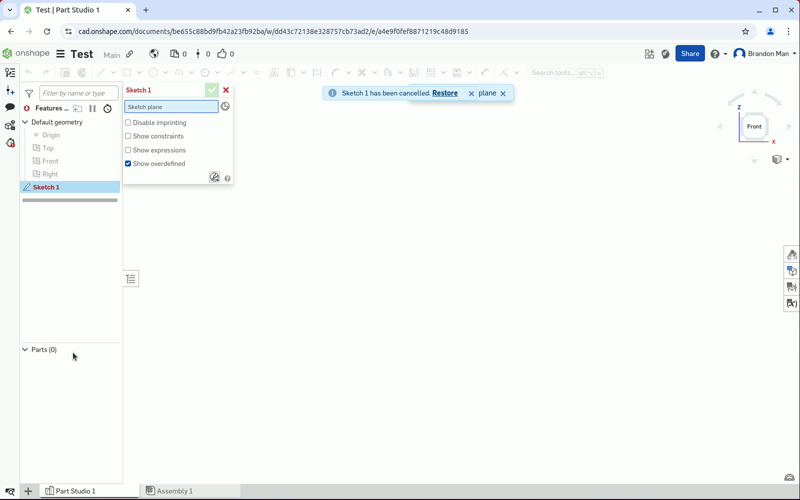
mouse_move(73, 163)
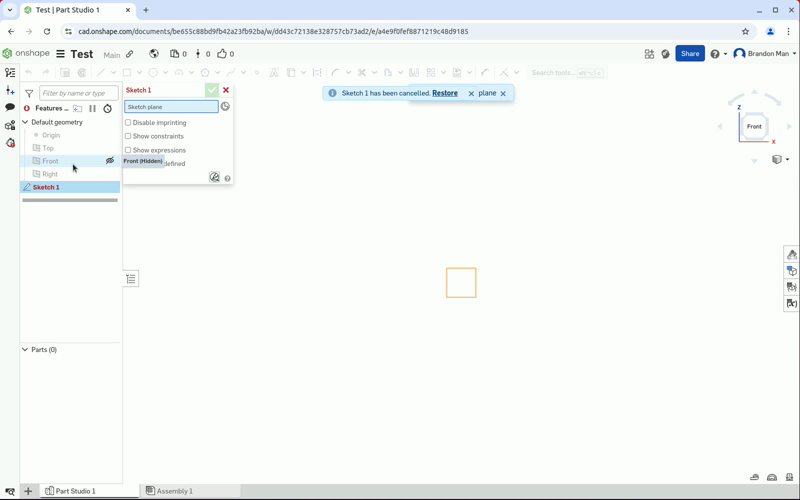
click(73, 163)
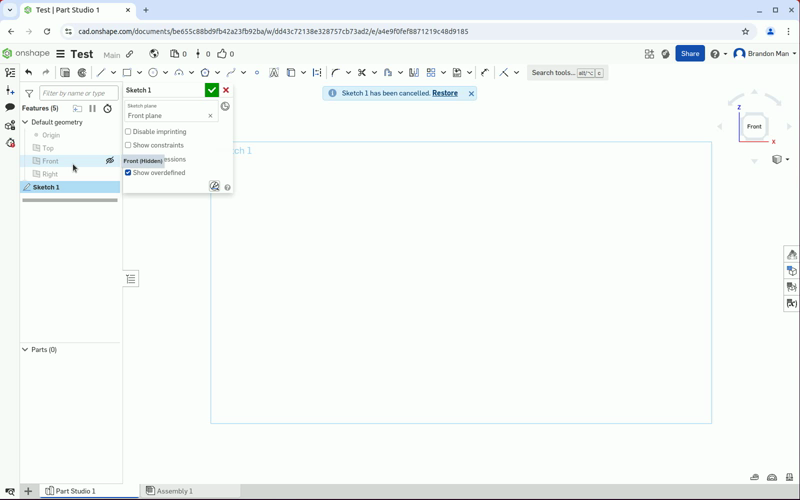
mouse_move(73, 352)
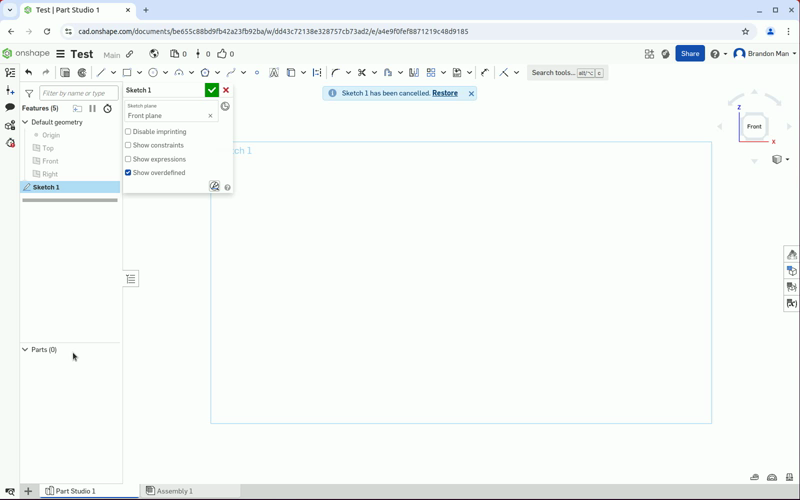
key(y)
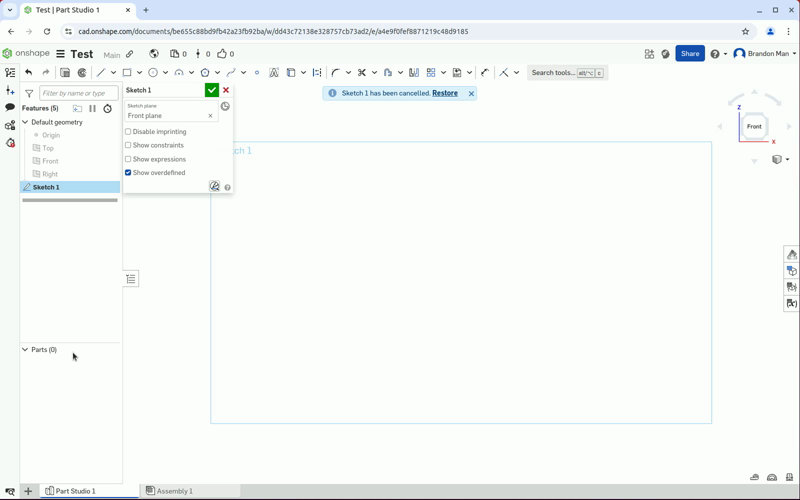
key(l)
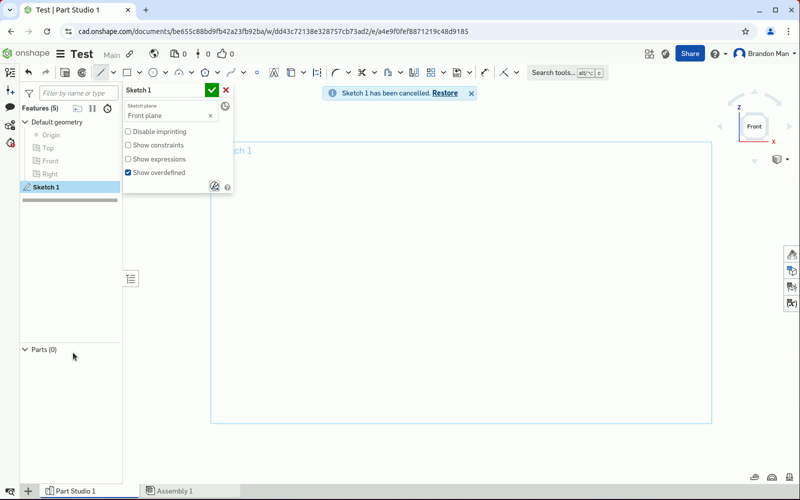
key_down(shift)
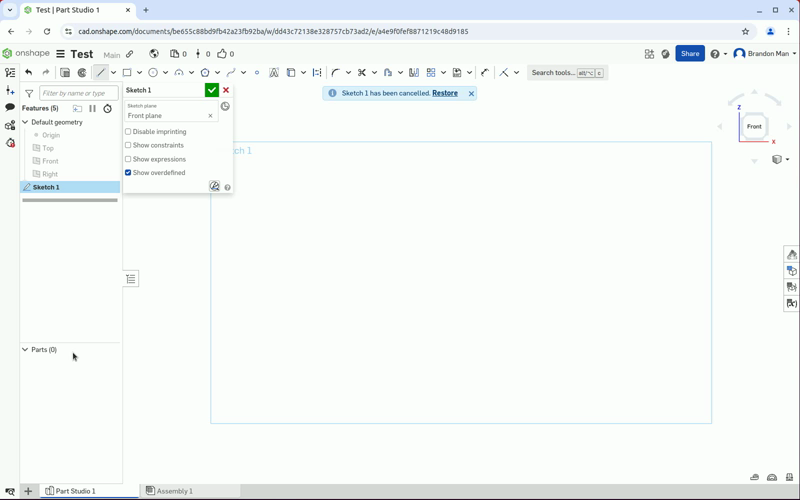
mouse_move(348, 271)
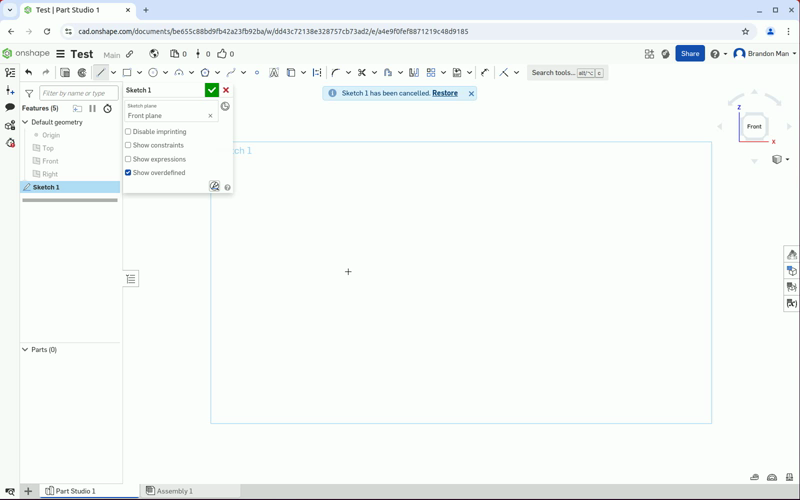
click(348, 271)
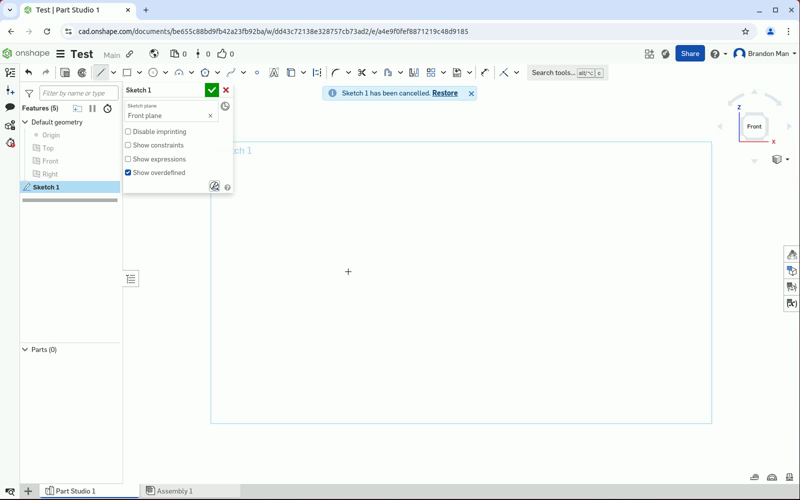
key_up(shift)
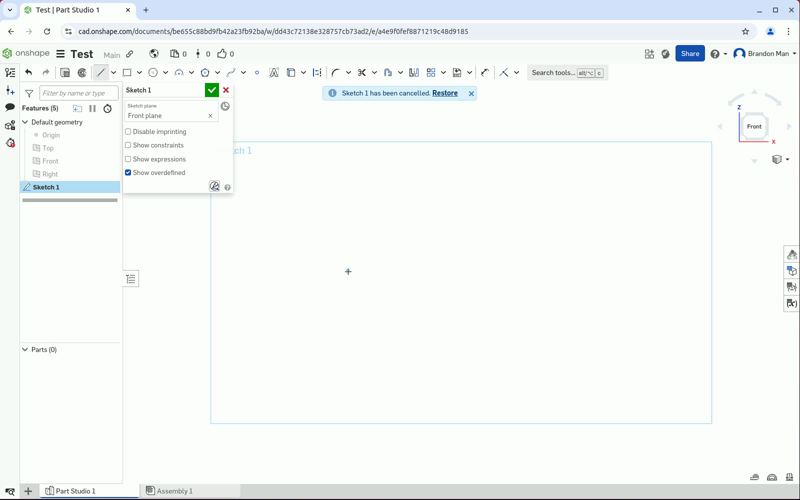
key_down(shift)
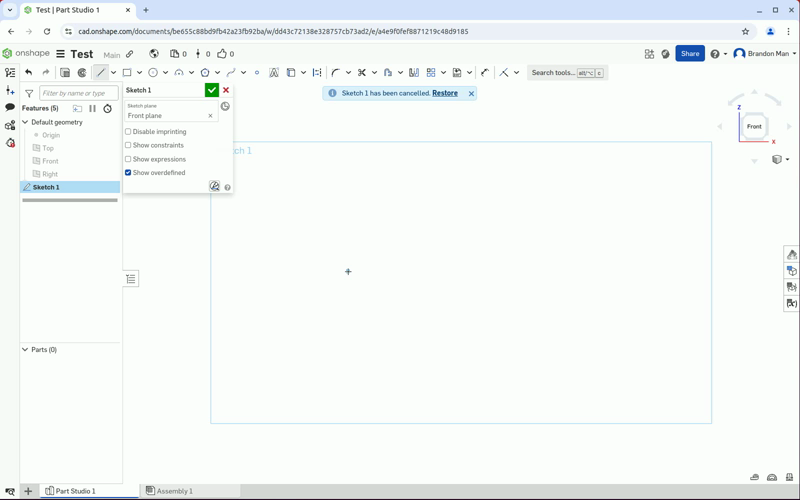
mouse_move(408, 271)
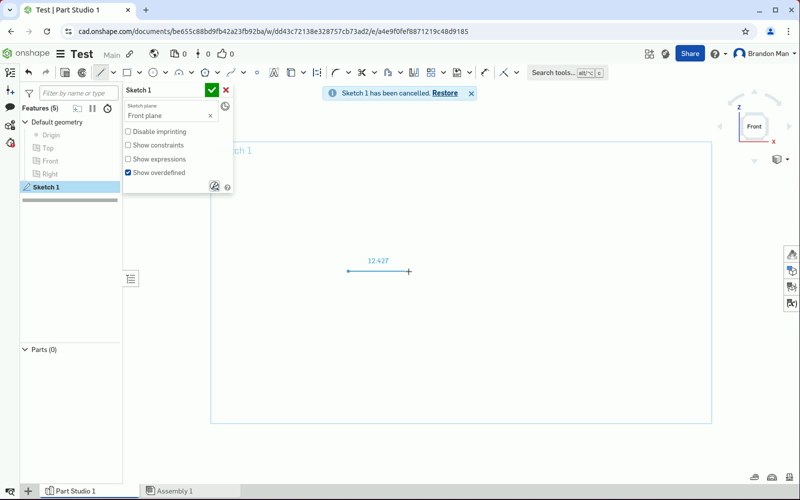
click(408, 271)
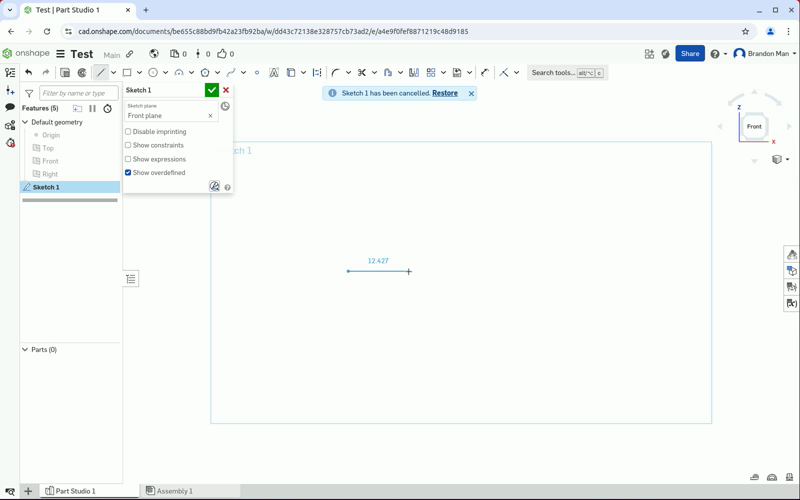
key_up(shift)
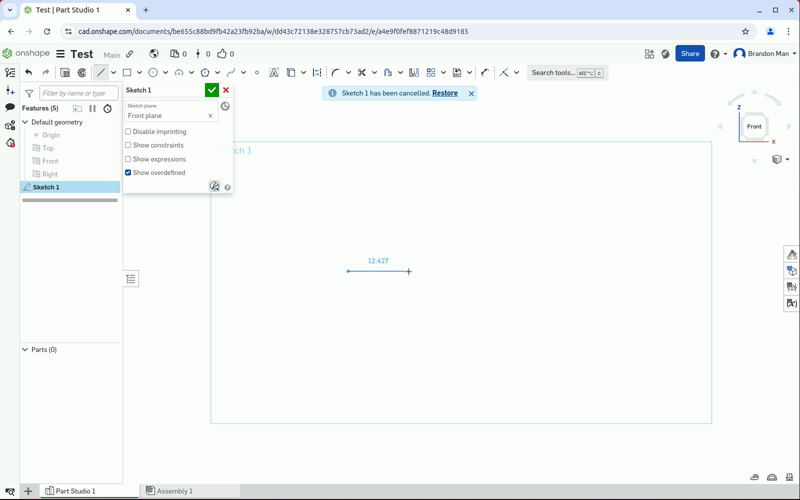
key(esc)
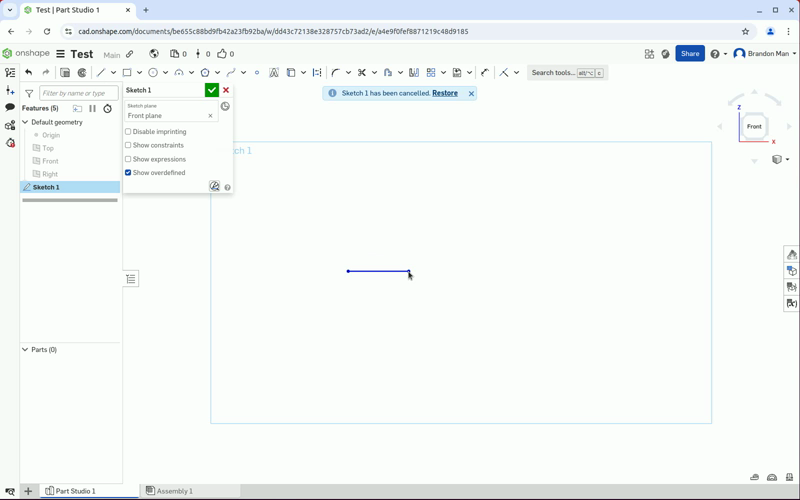
key(a)
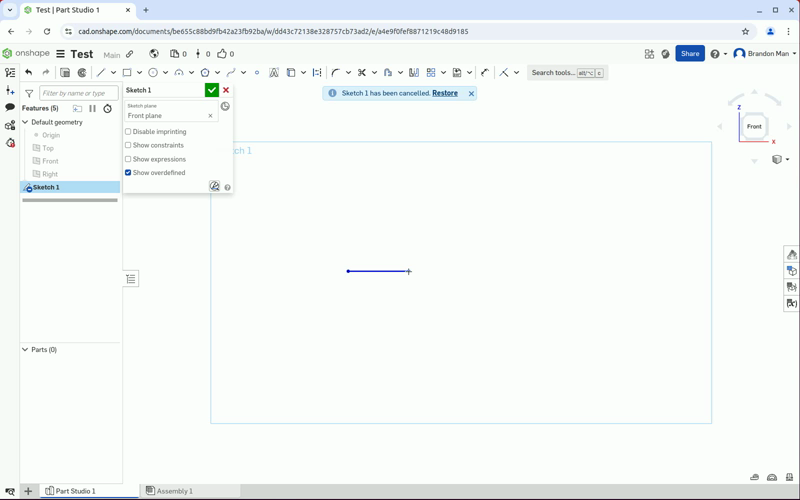
mouse_move(408, 271)
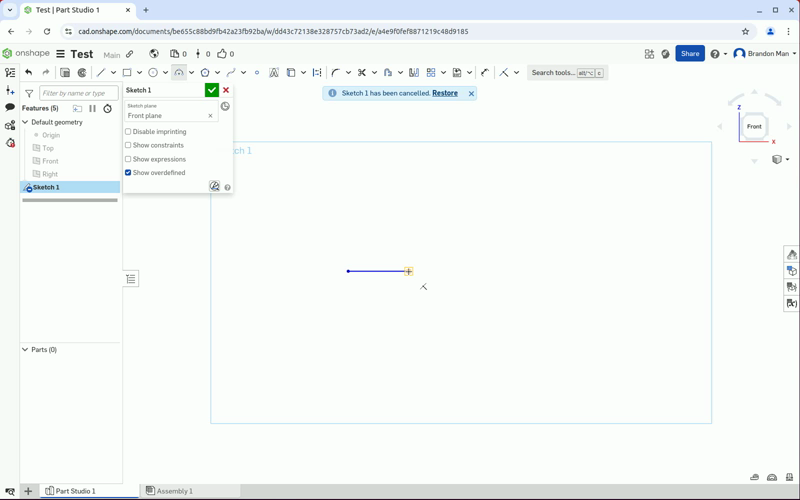
click(408, 271)
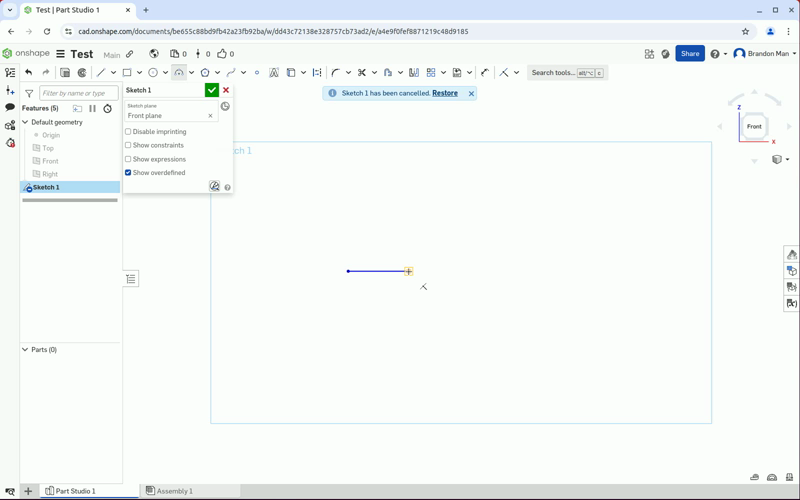
key_down(shift)
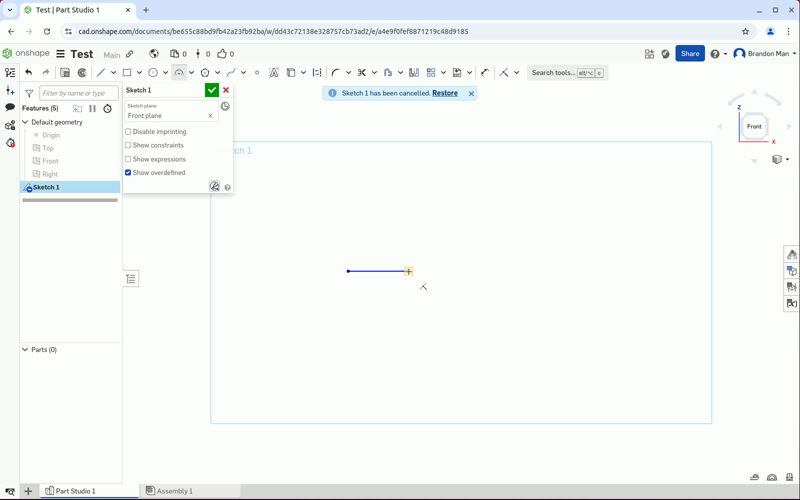
mouse_move(413, 271)
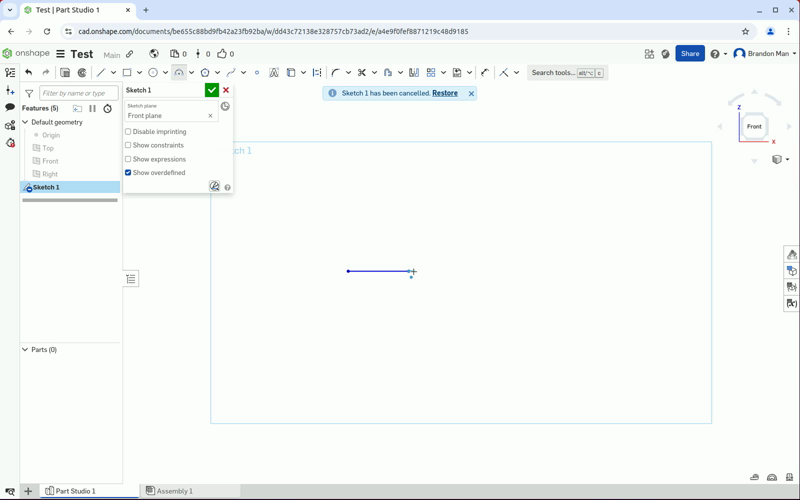
scroll(6)
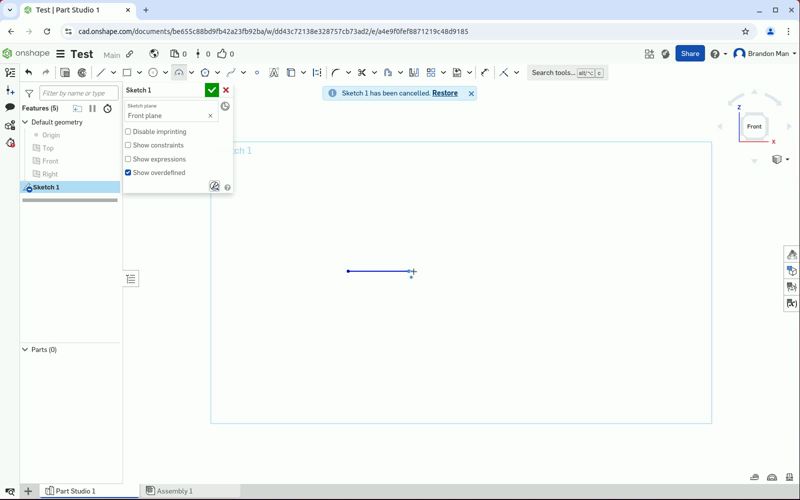
scroll(6)
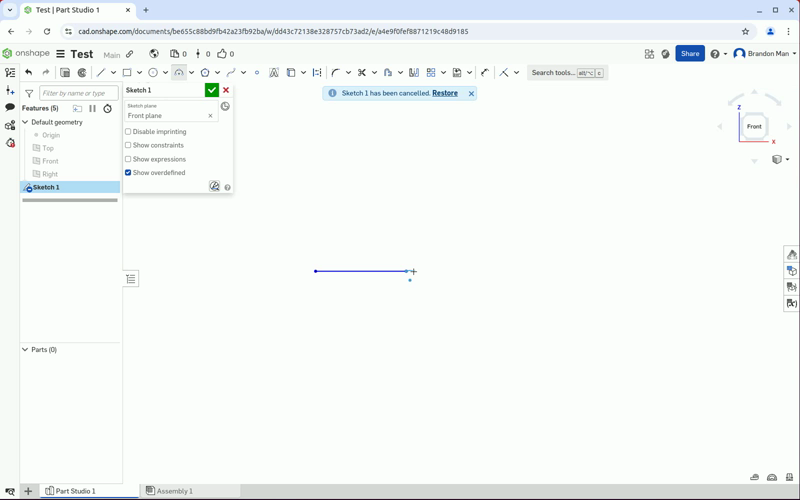
scroll(6)
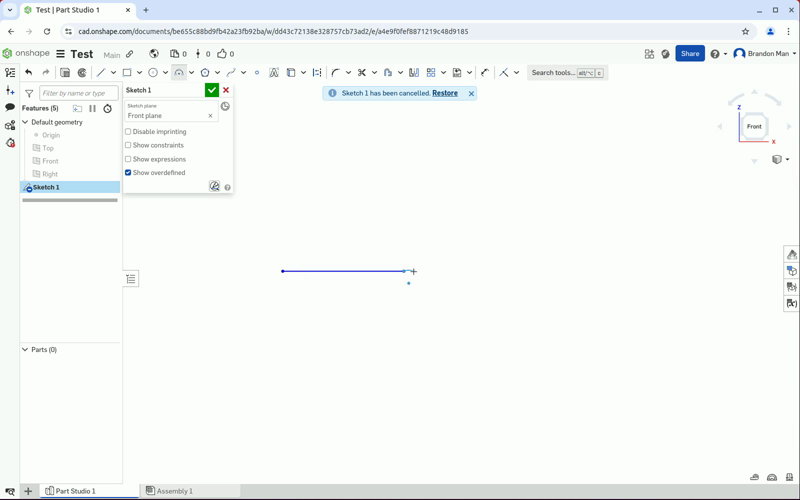
scroll(6)
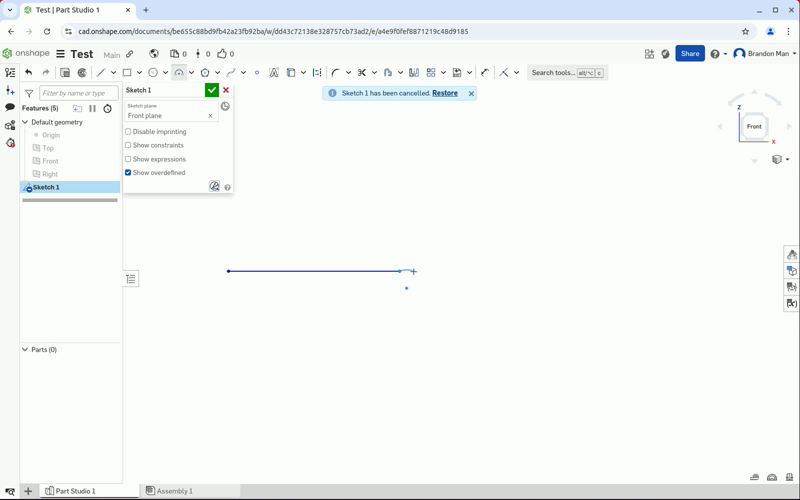
scroll(6)
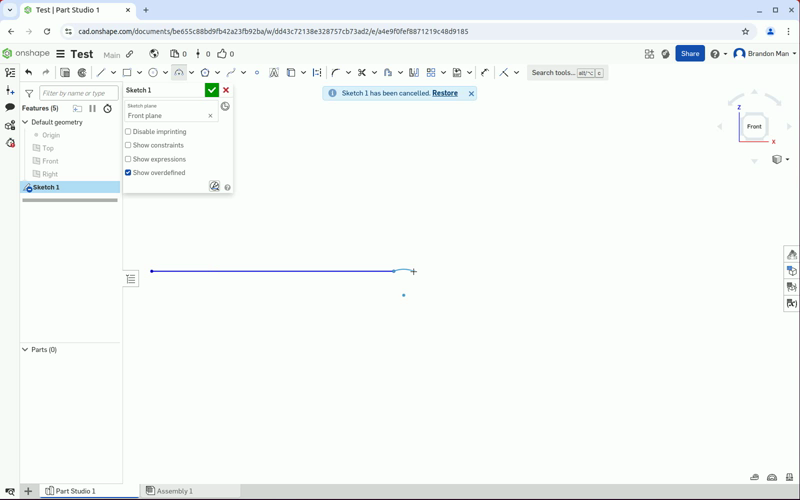
scroll(6)
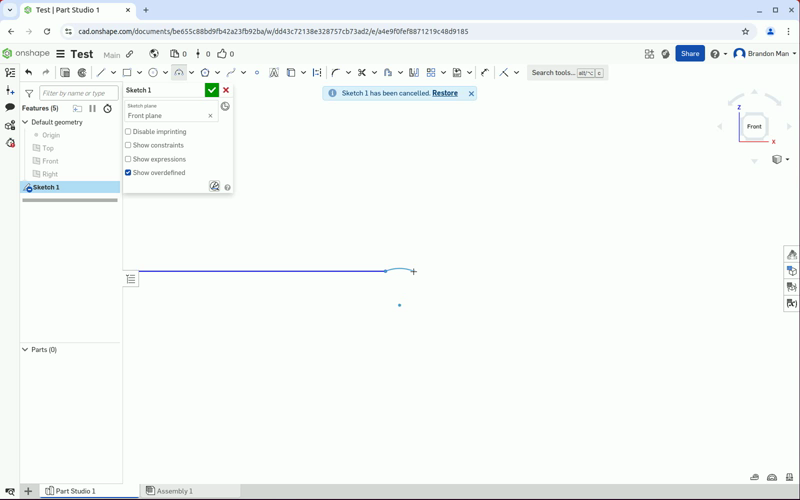
scroll(6)
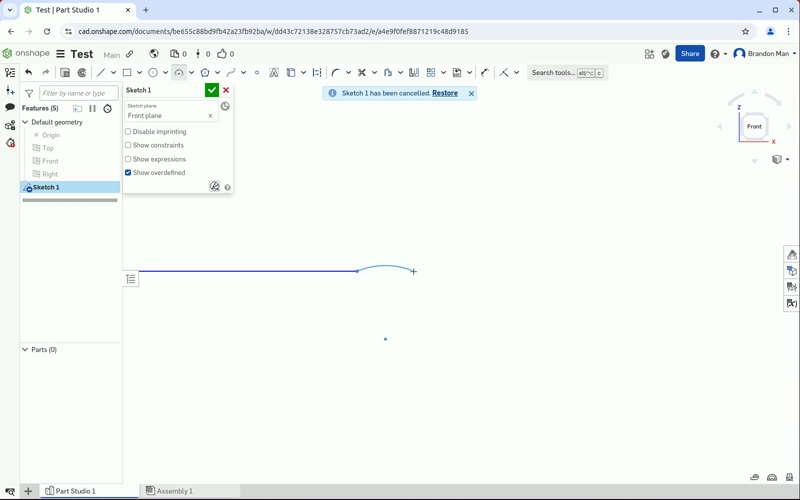
click(413, 271)
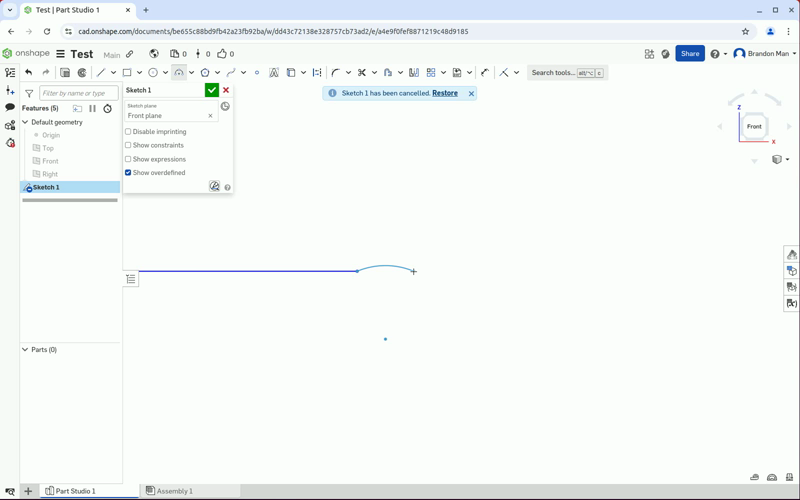
scroll(-6)
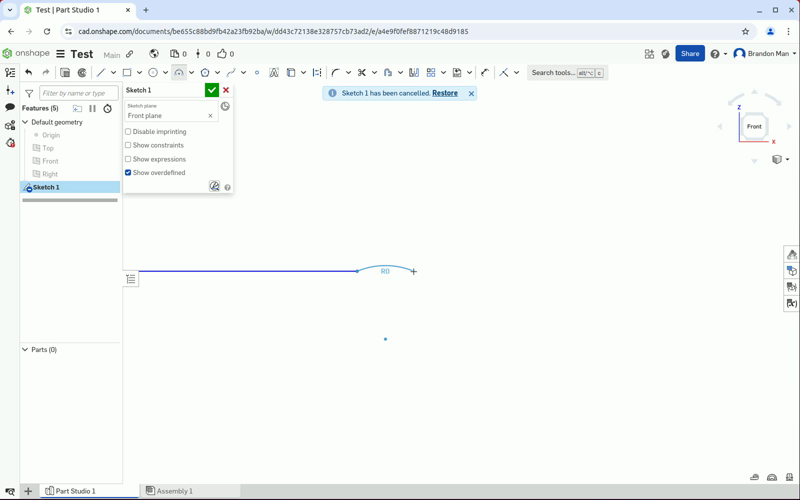
scroll(-6)
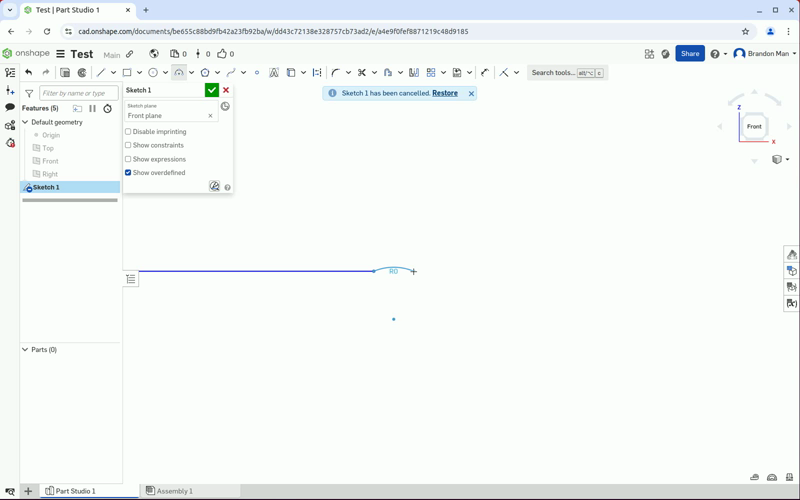
scroll(-6)
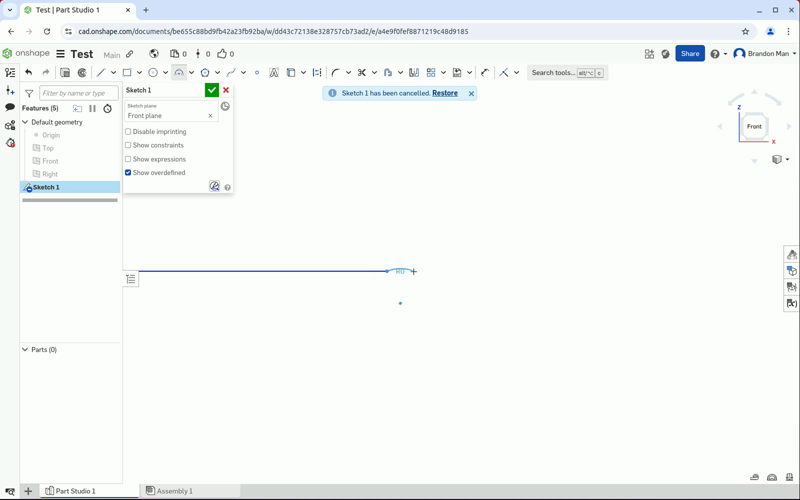
scroll(-6)
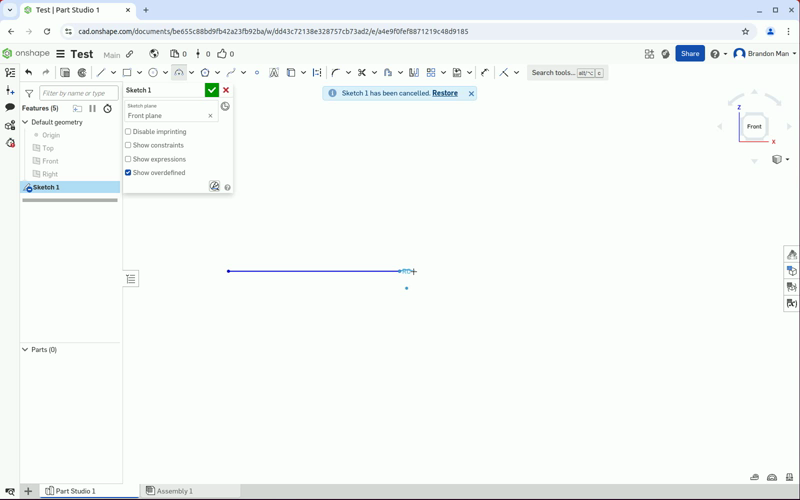
scroll(-6)
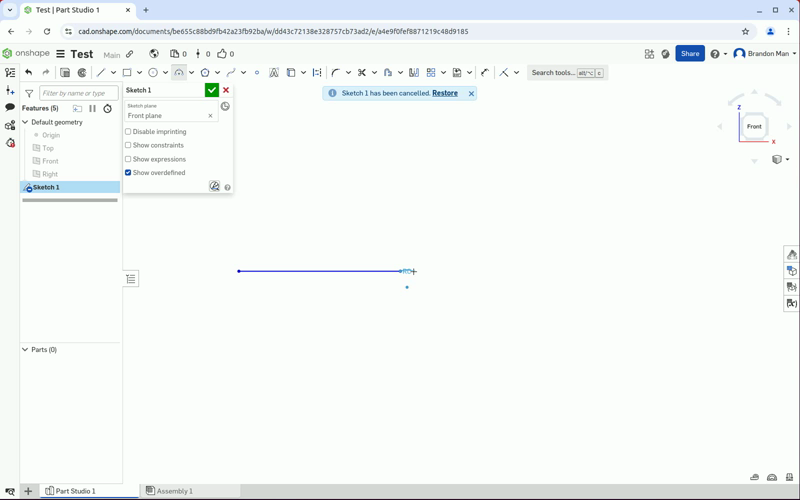
scroll(-6)
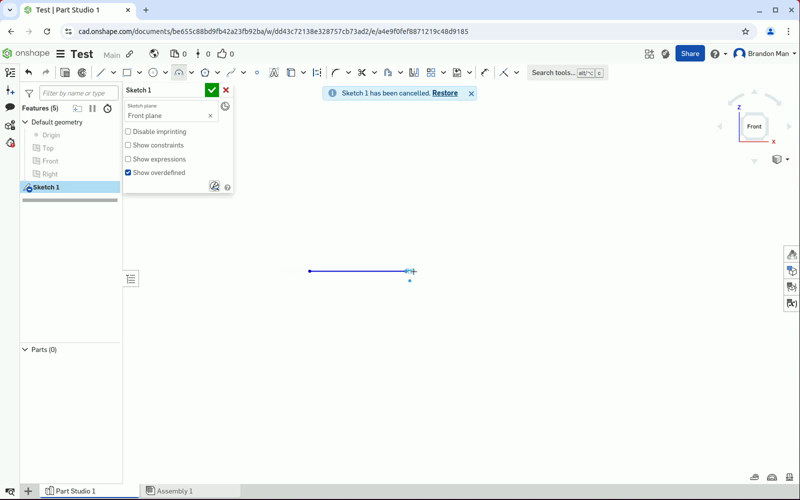
scroll(-6)
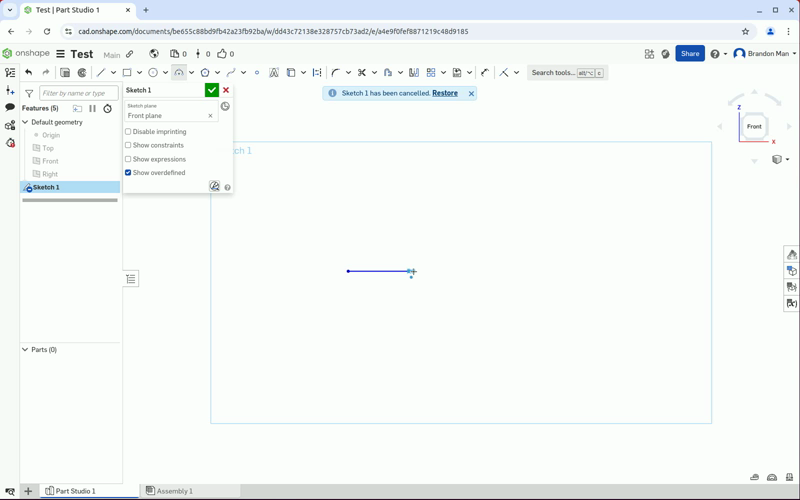
mouse_move(411, 273)
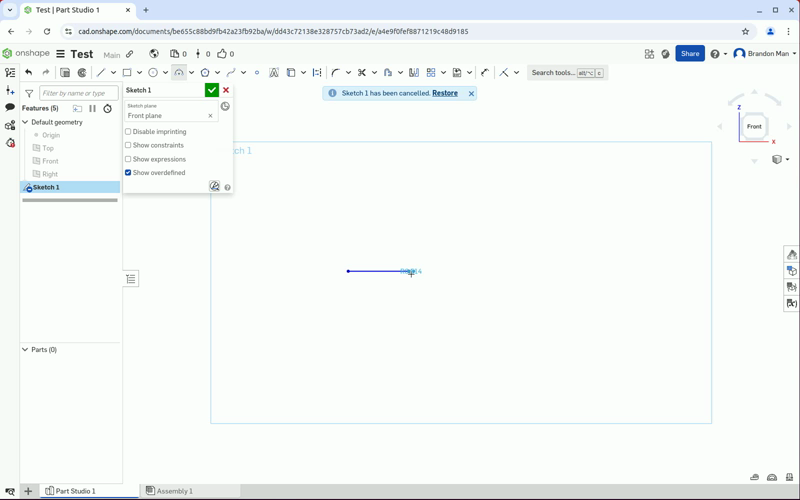
scroll(6)
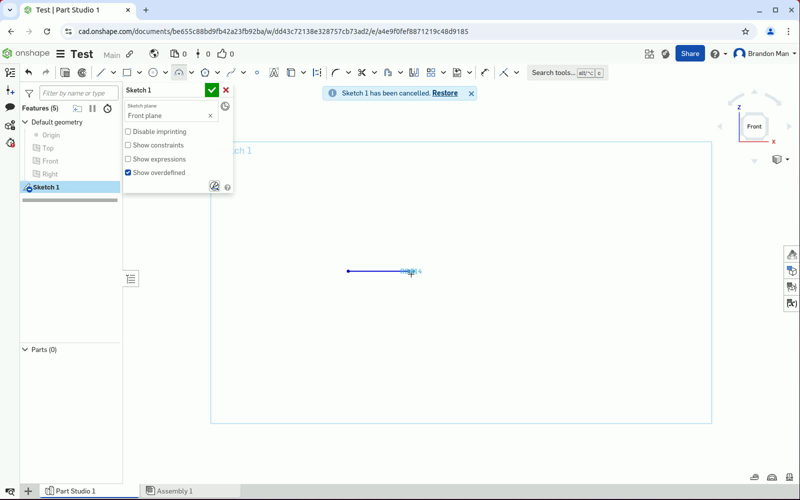
scroll(6)
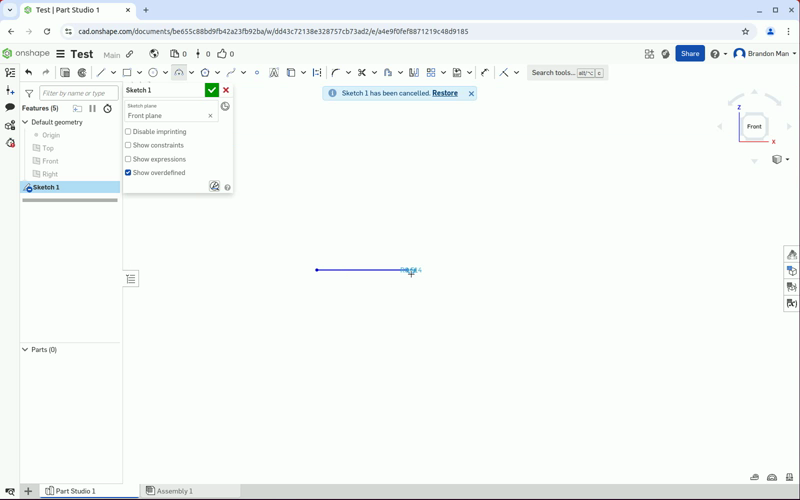
scroll(6)
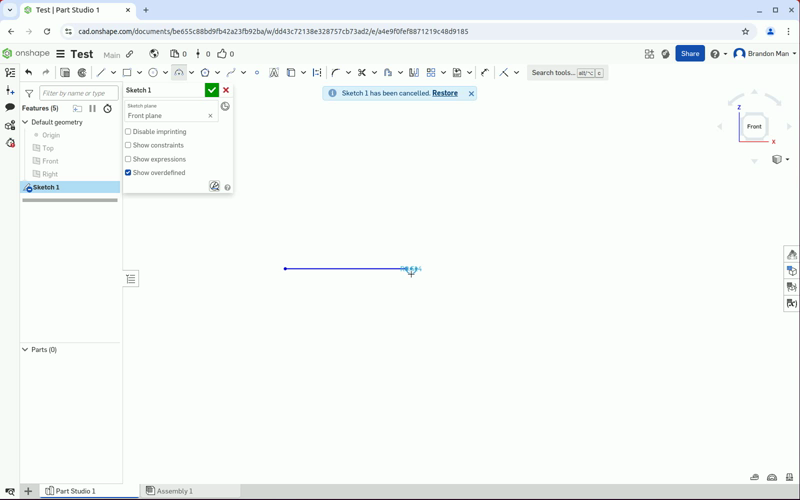
scroll(6)
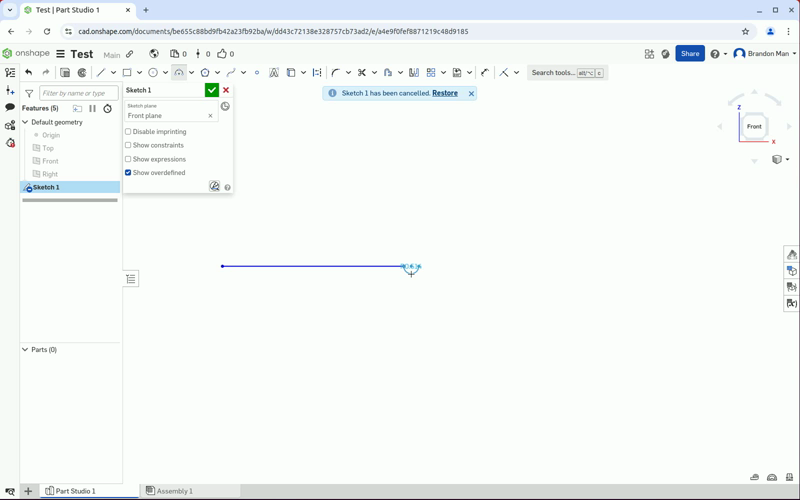
scroll(6)
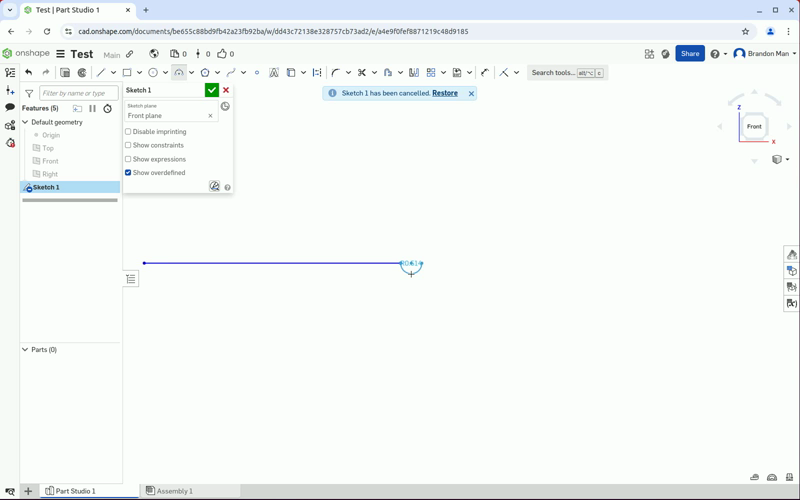
scroll(6)
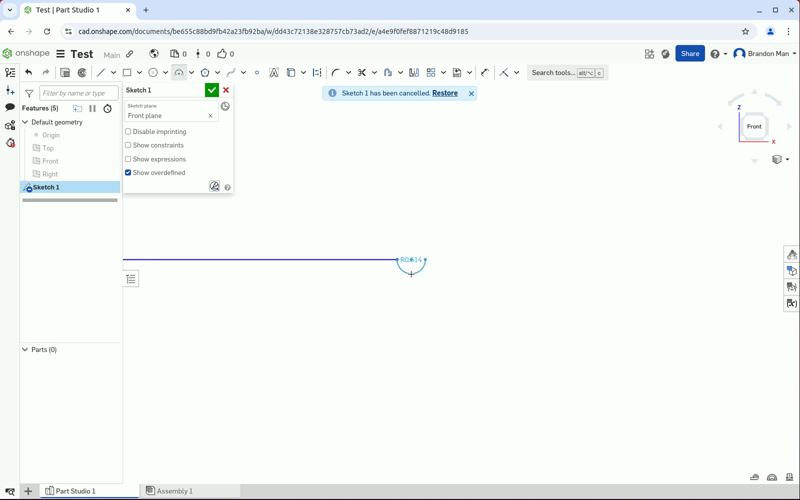
scroll(6)
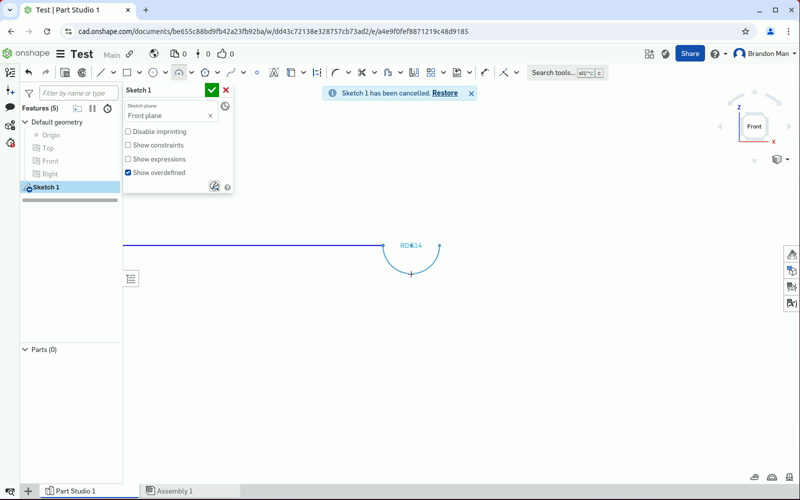
click(411, 273)
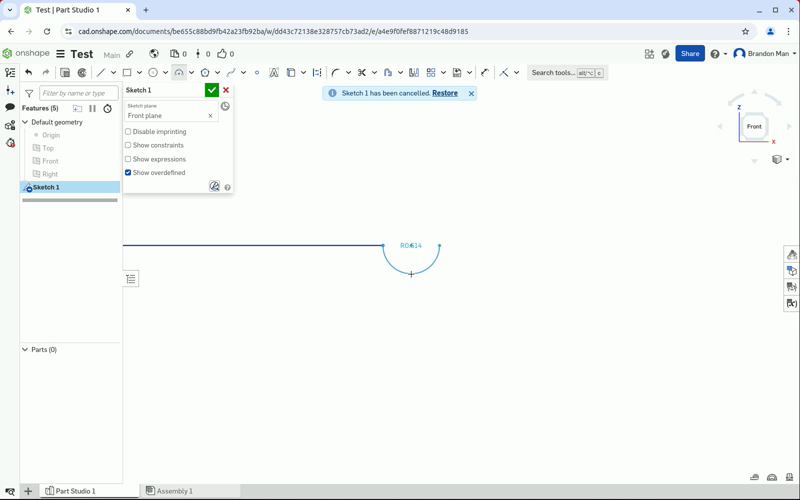
scroll(-6)
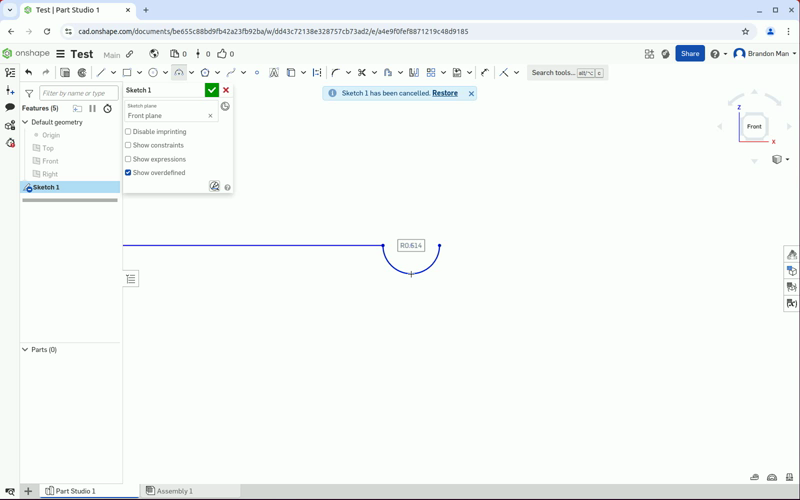
scroll(-6)
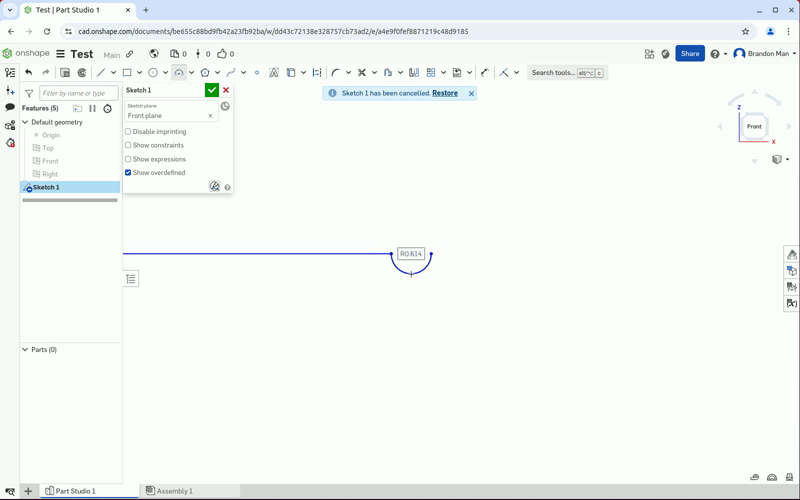
scroll(-6)
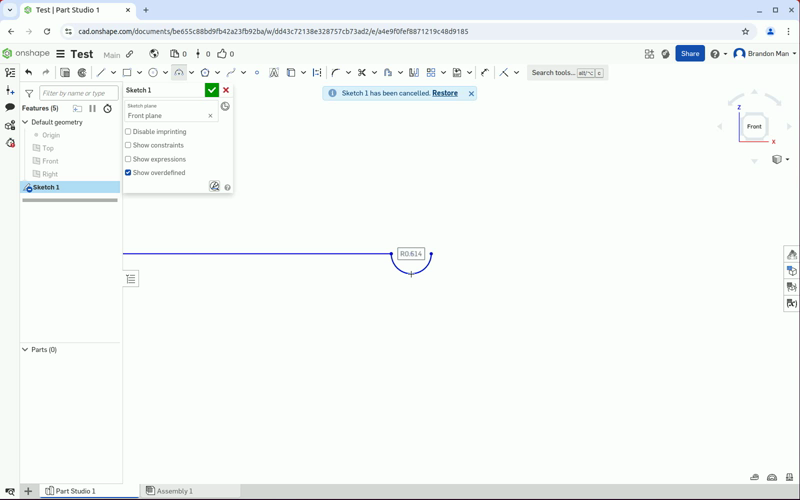
scroll(-6)
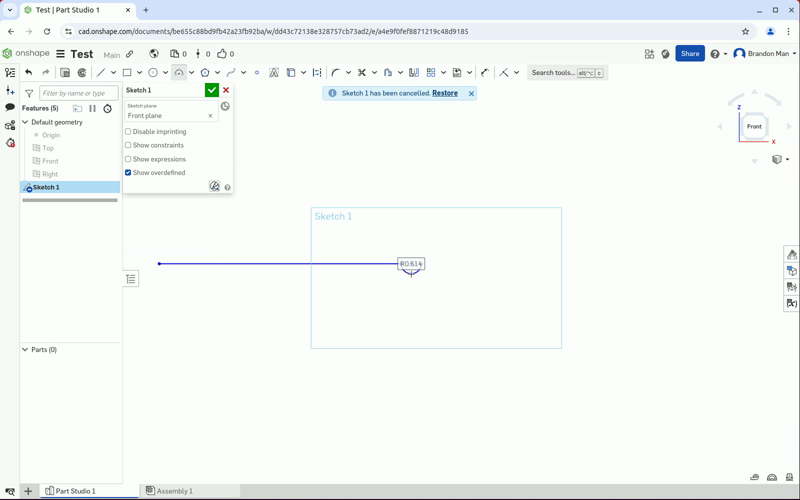
scroll(-6)
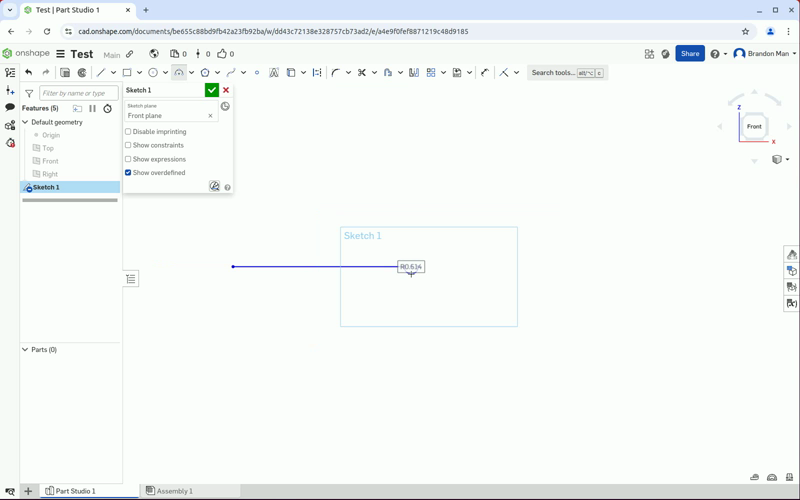
scroll(-6)
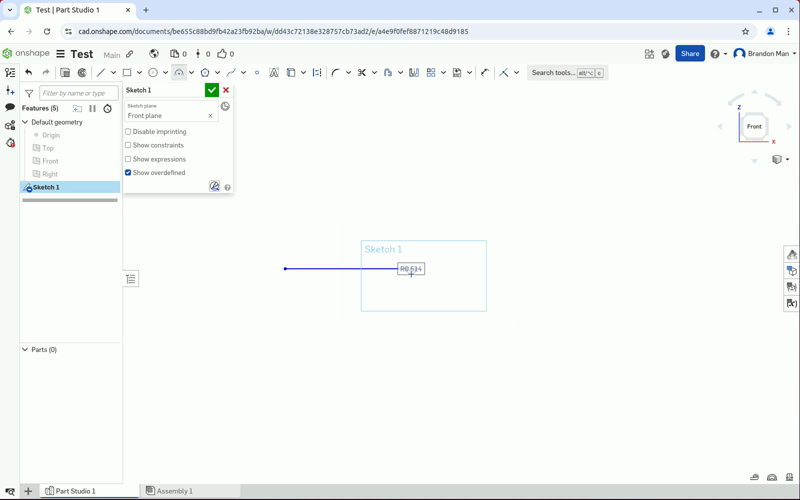
scroll(-6)
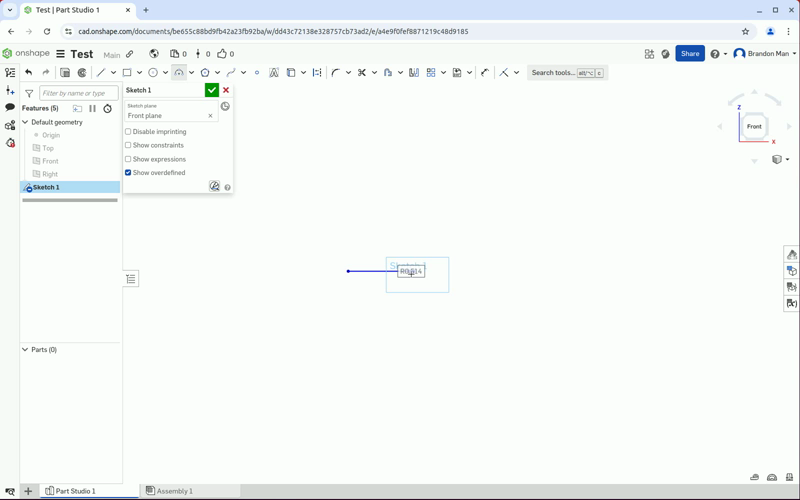
key_up(shift)
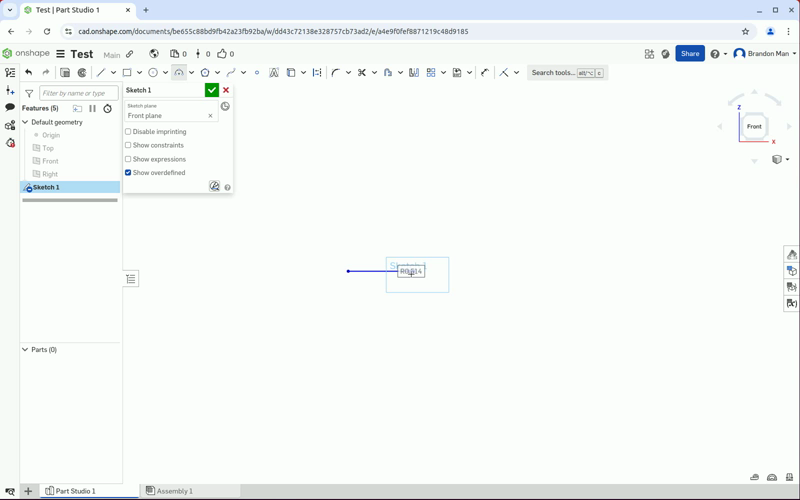
key(esc)
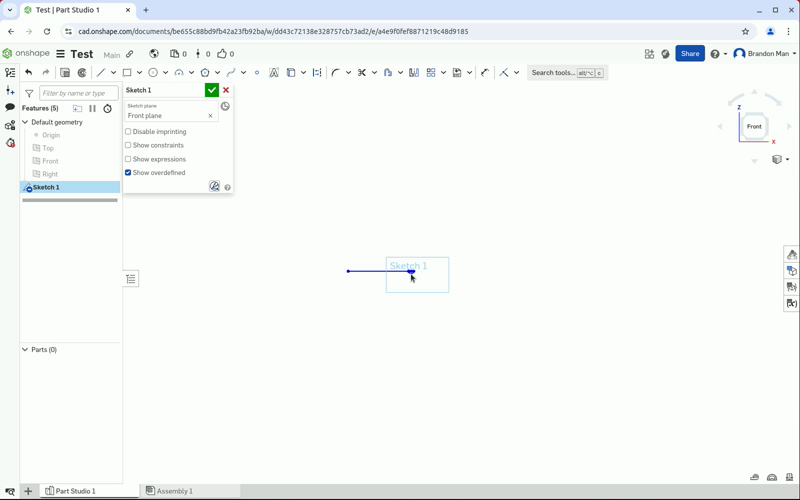
key(l)
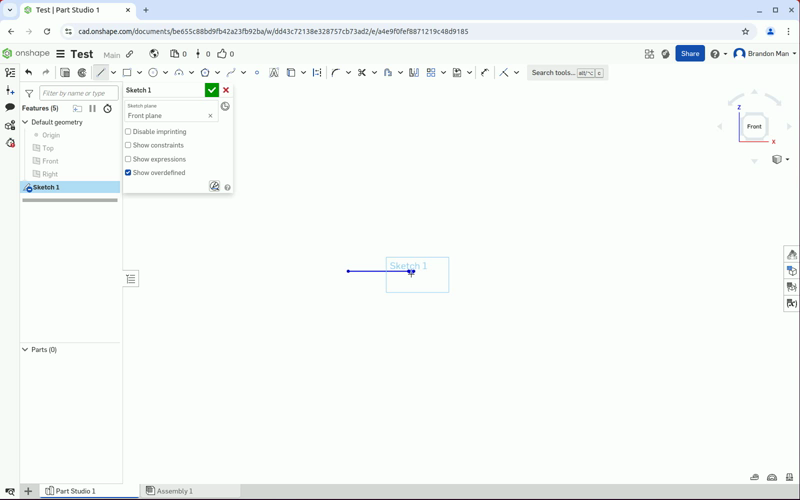
mouse_move(413, 271)
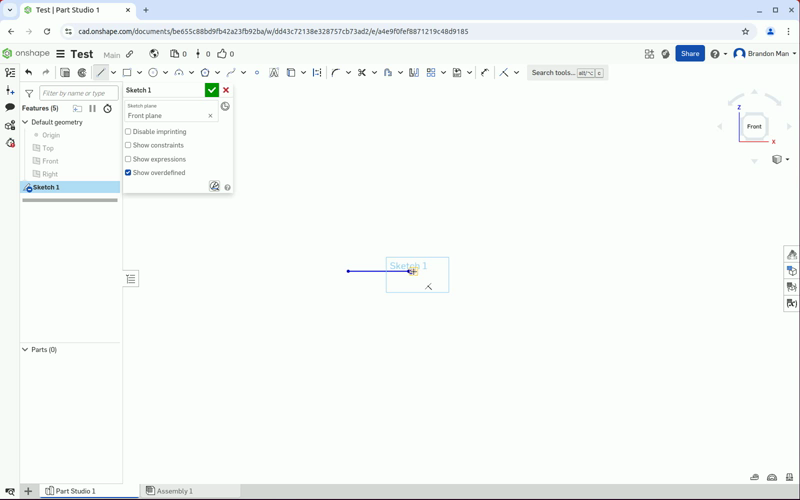
scroll(6)
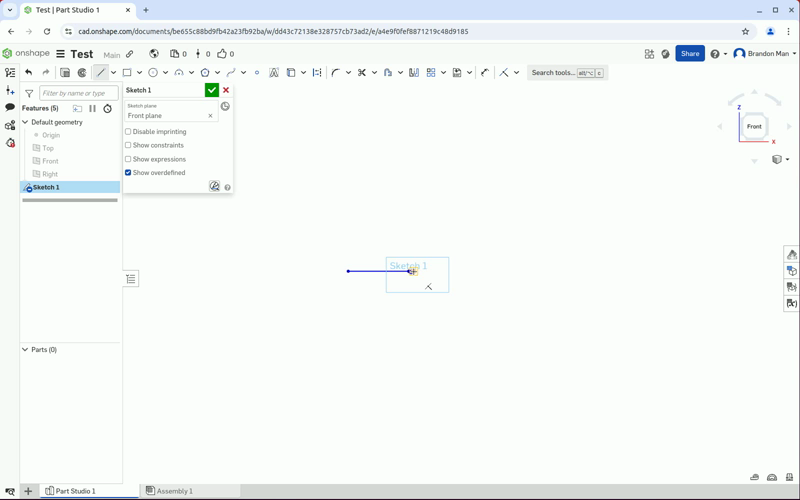
scroll(6)
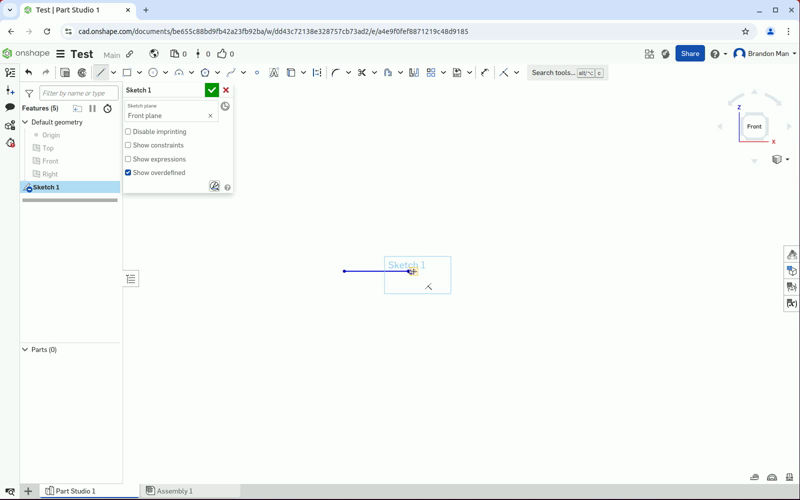
scroll(6)
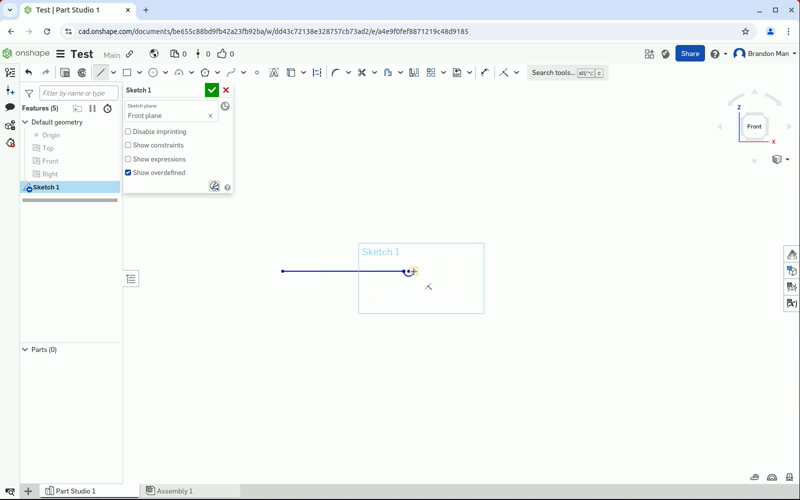
scroll(6)
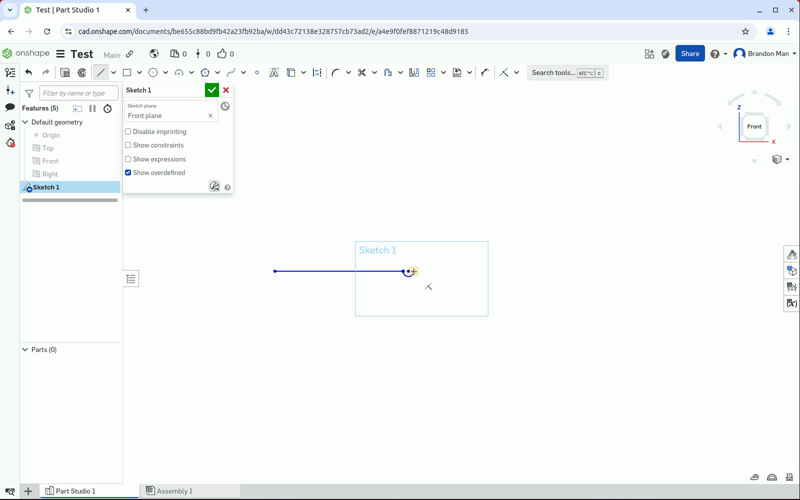
scroll(6)
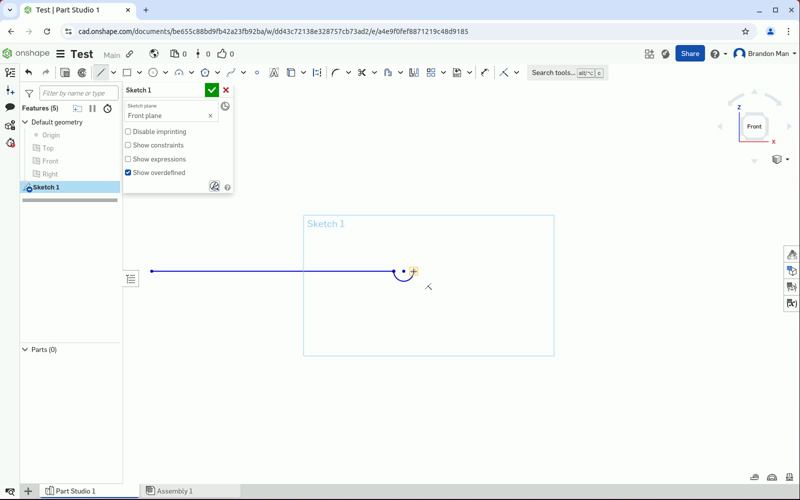
scroll(6)
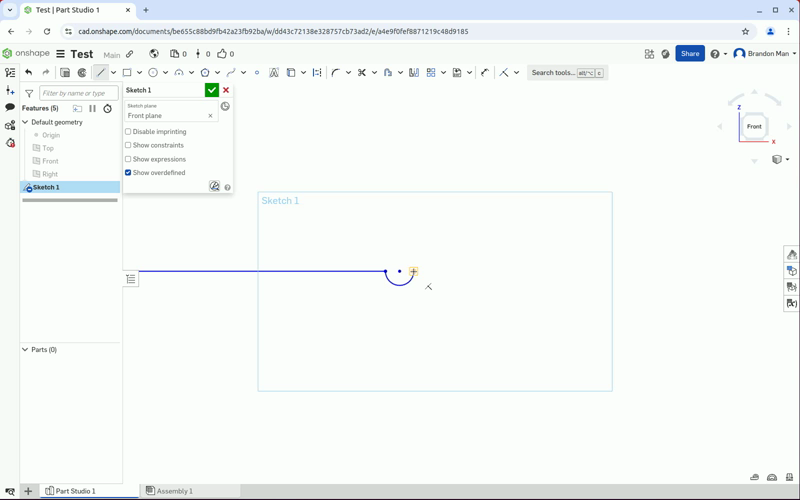
scroll(6)
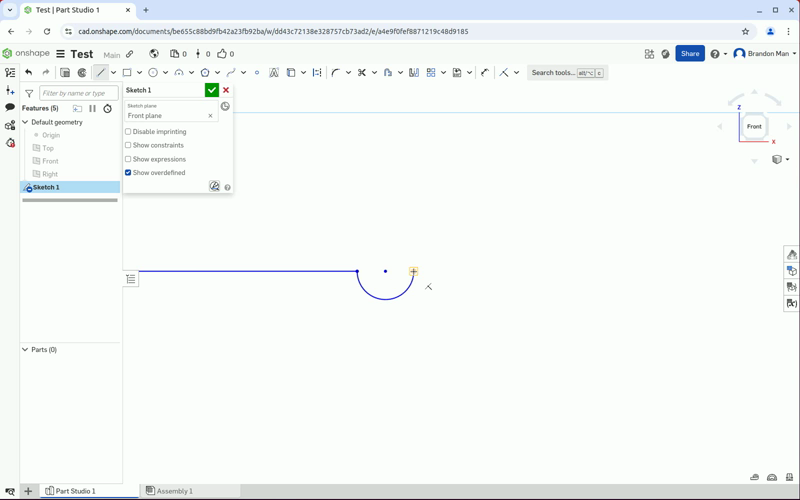
click(413, 271)
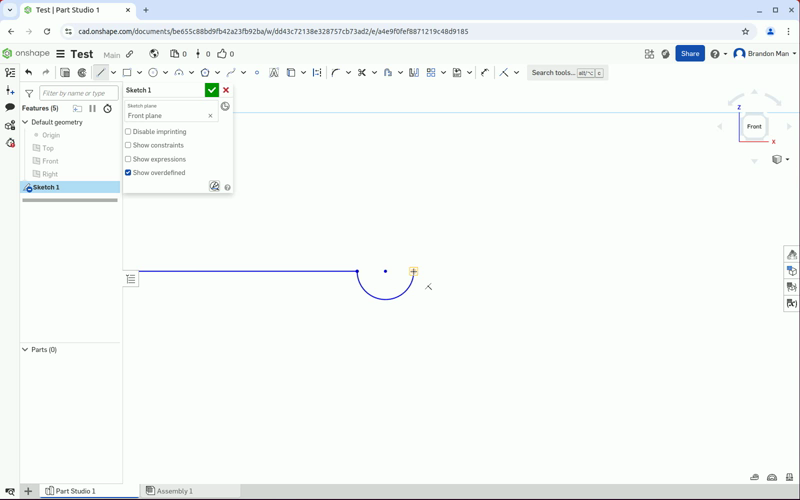
scroll(-6)
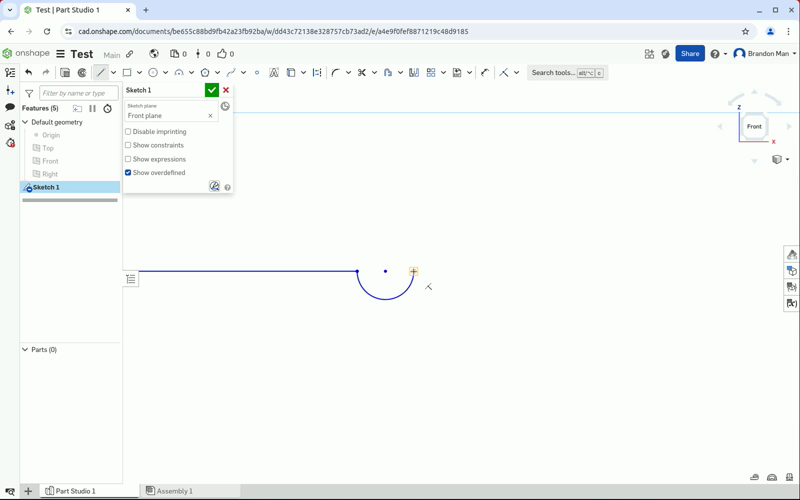
scroll(-6)
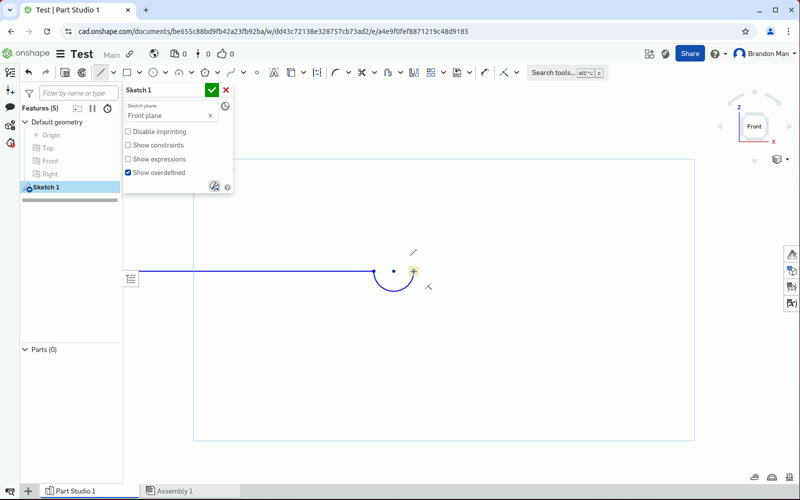
scroll(-6)
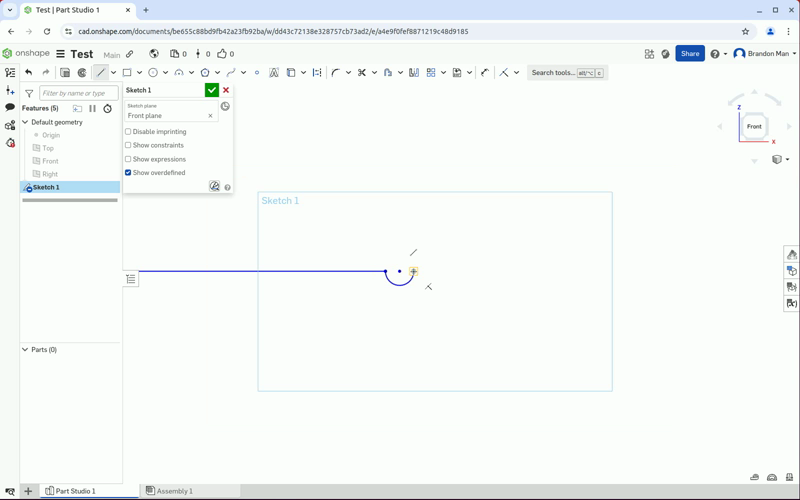
scroll(-6)
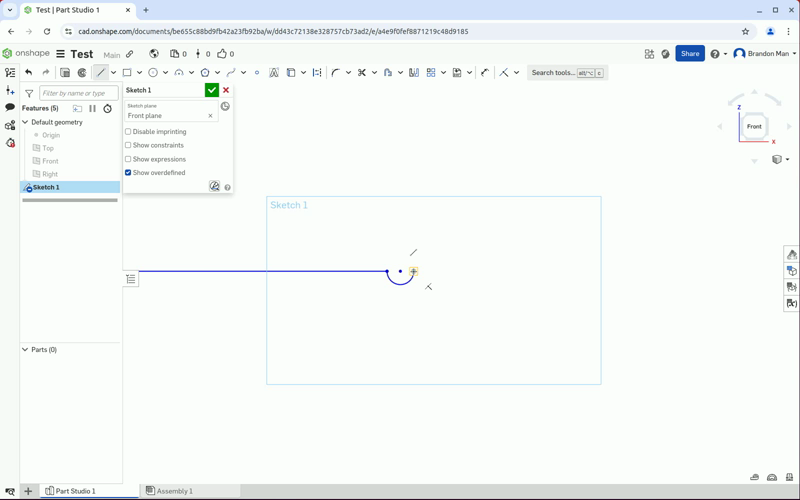
scroll(-6)
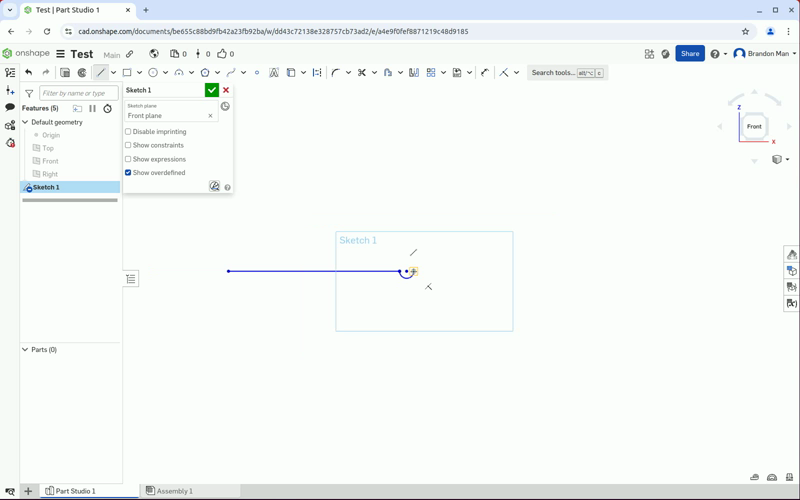
scroll(-6)
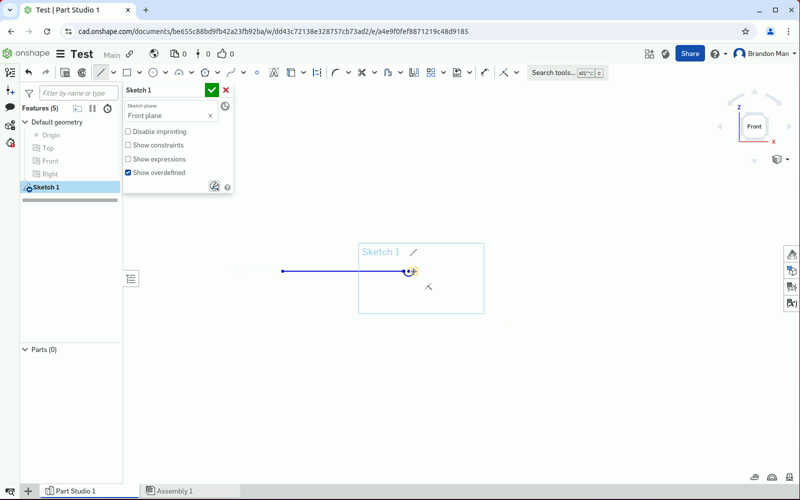
scroll(-6)
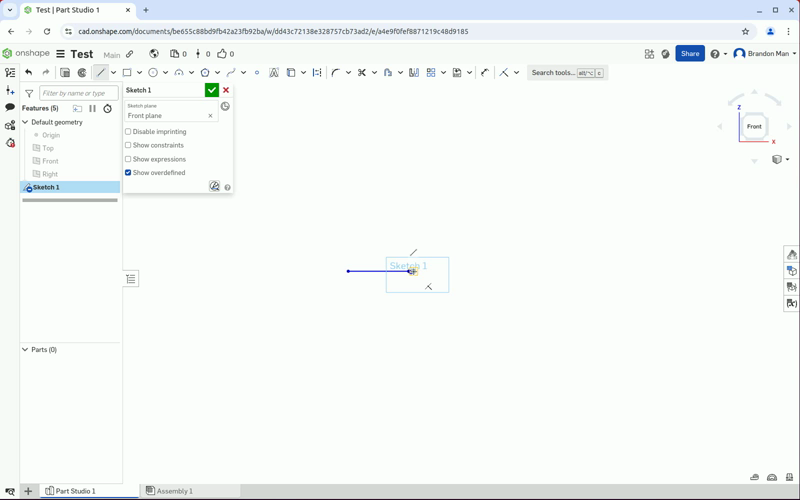
key_down(shift)
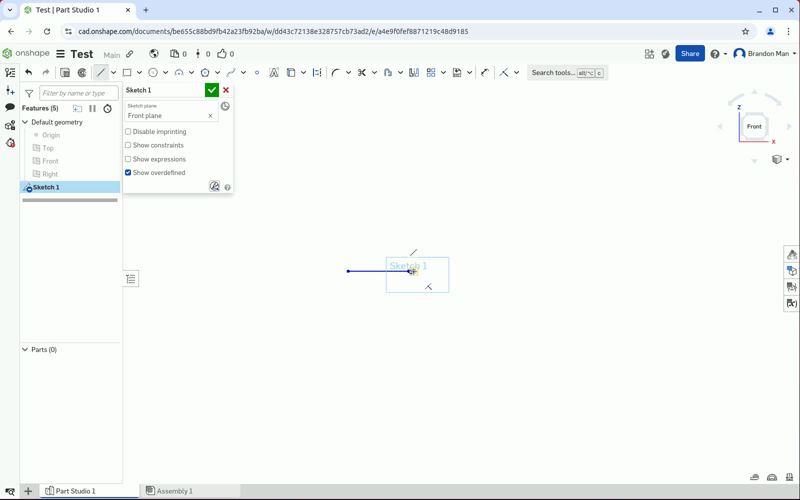
mouse_move(478, 271)
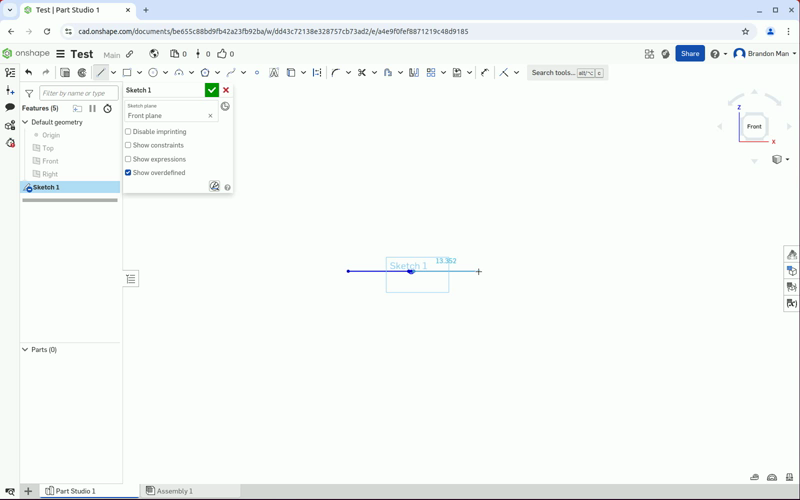
click(478, 271)
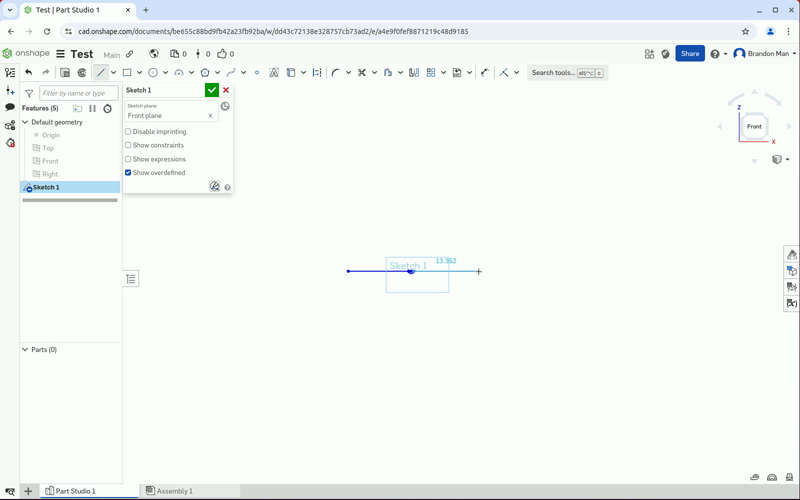
key_up(shift)
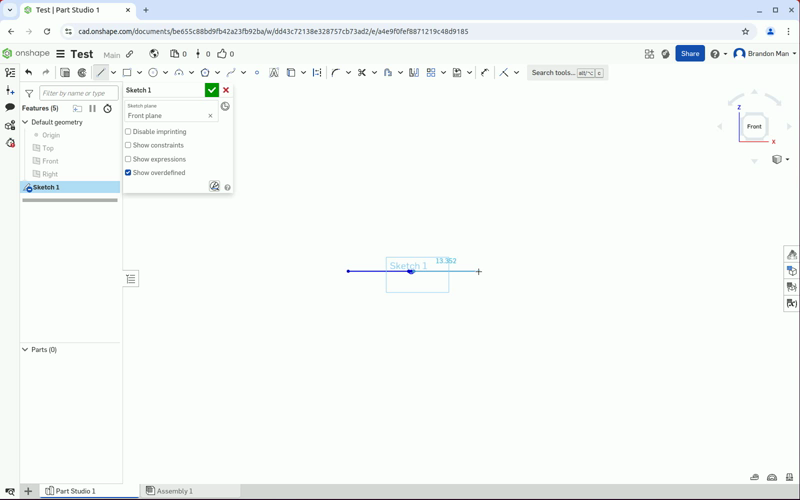
key(esc)
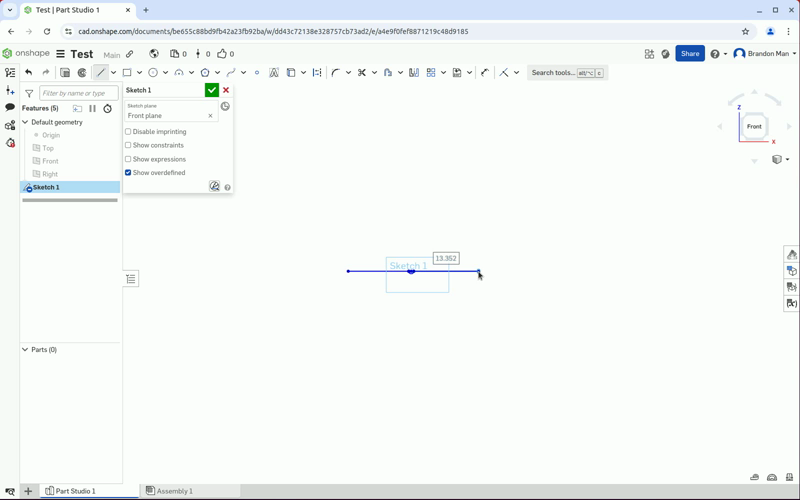
key(a)
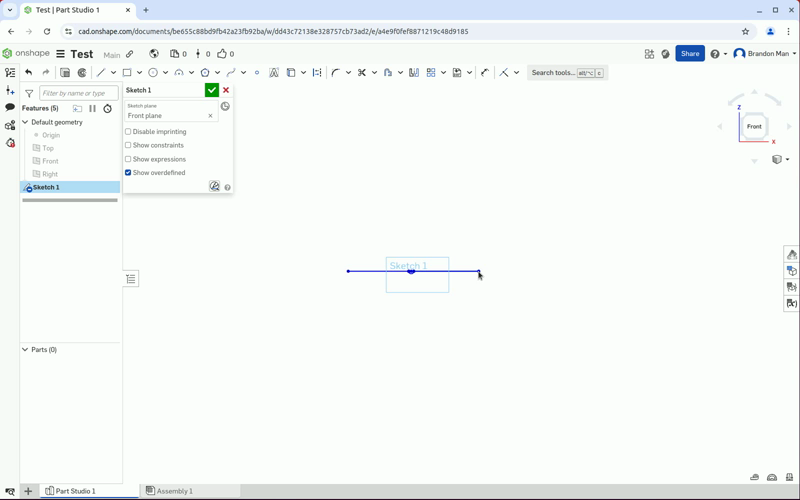
mouse_move(478, 271)
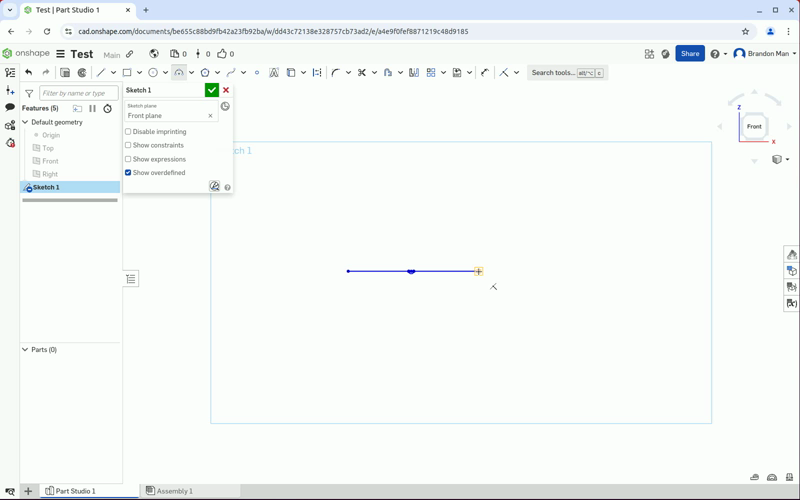
click(478, 271)
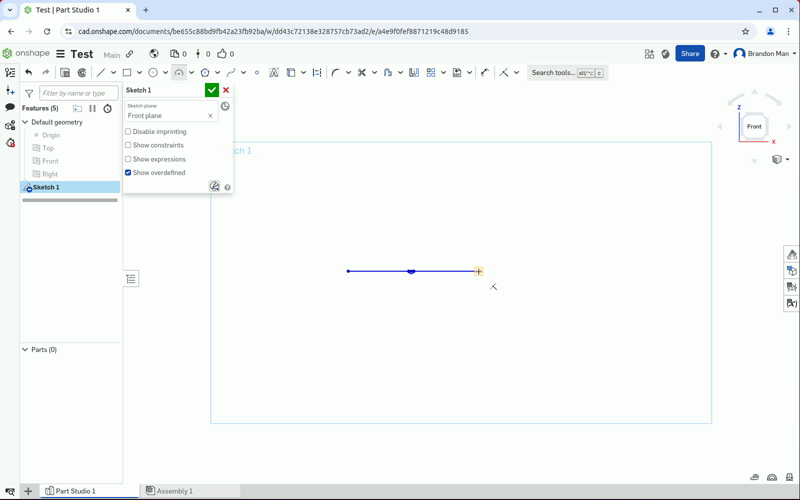
key_down(shift)
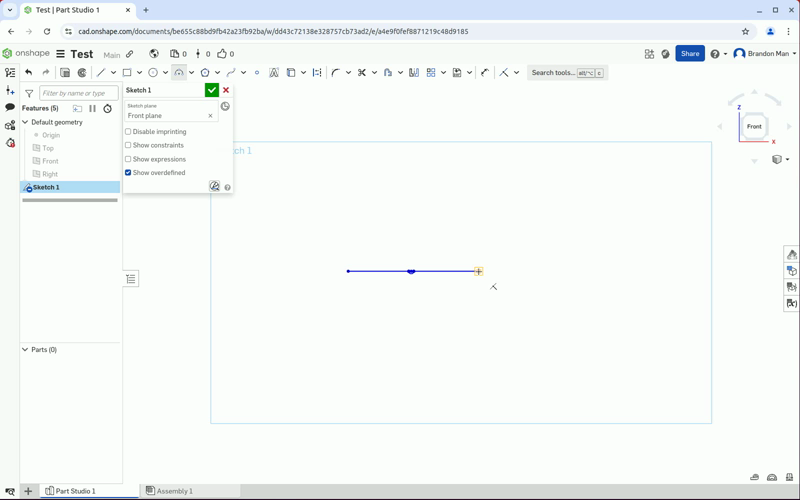
mouse_move(481, 271)
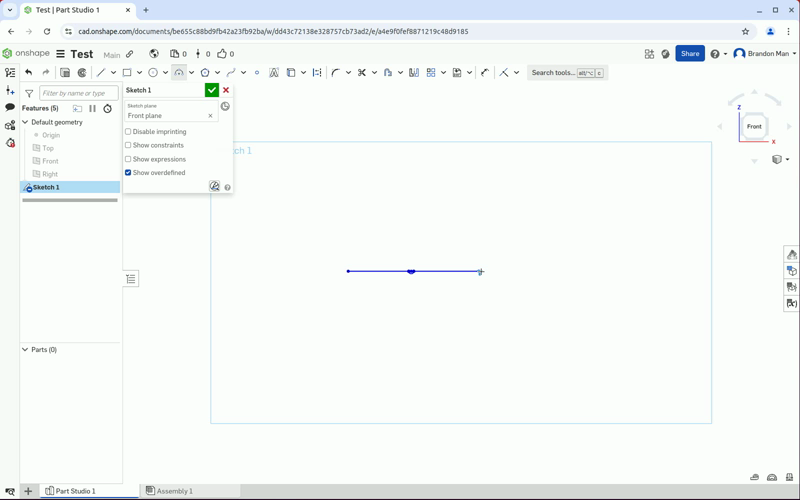
scroll(6)
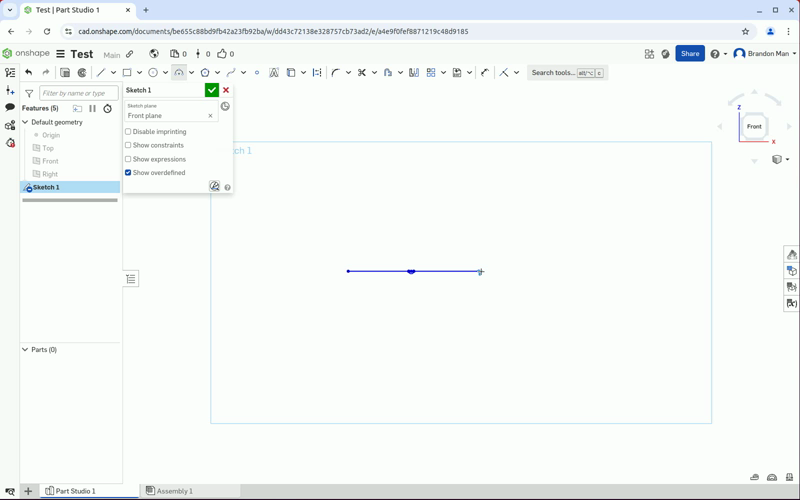
scroll(6)
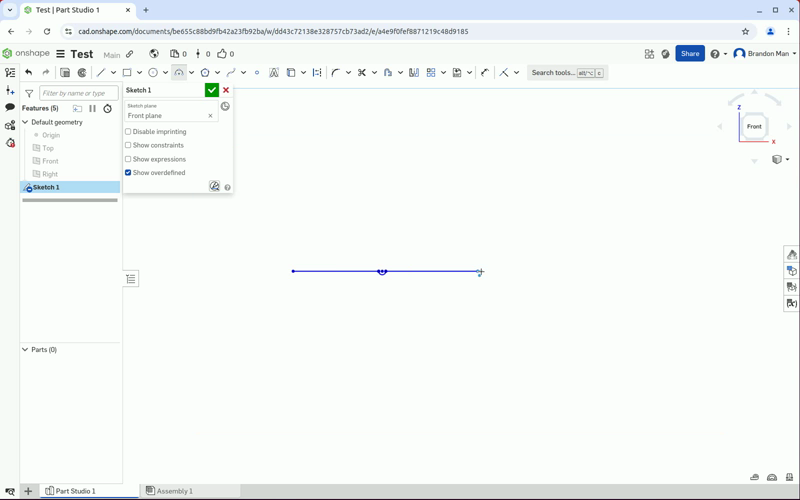
scroll(6)
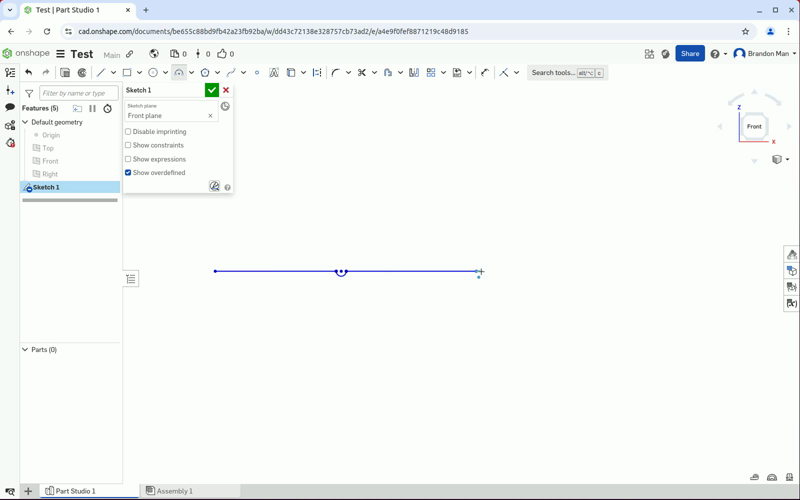
scroll(6)
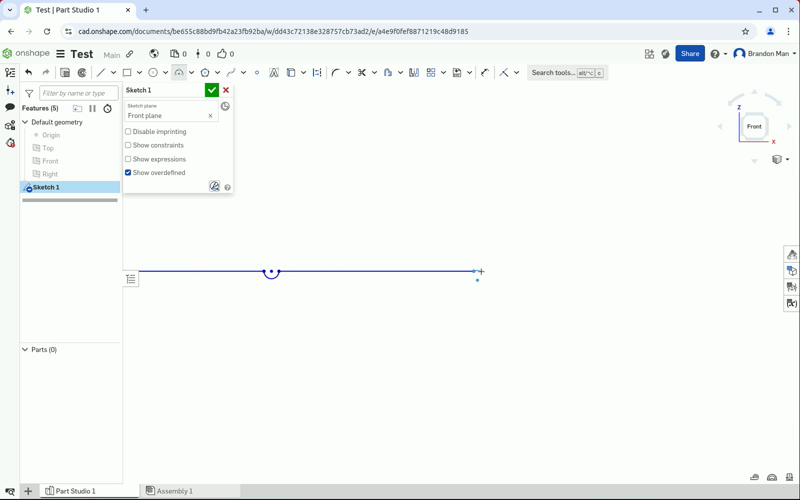
scroll(6)
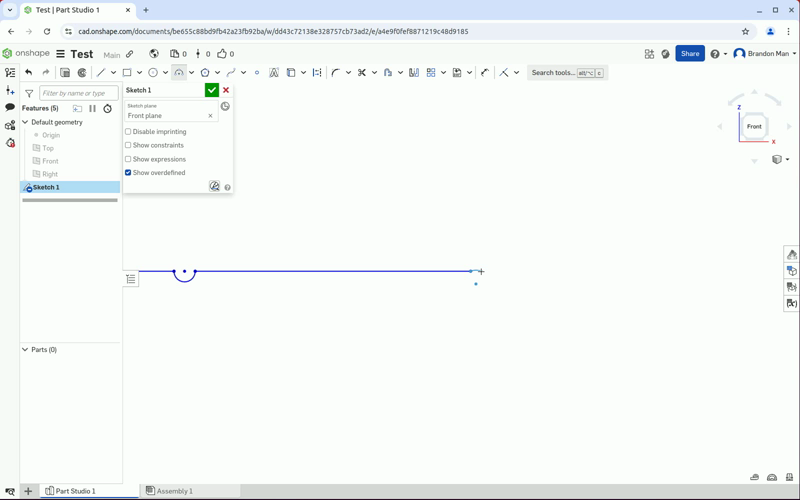
scroll(6)
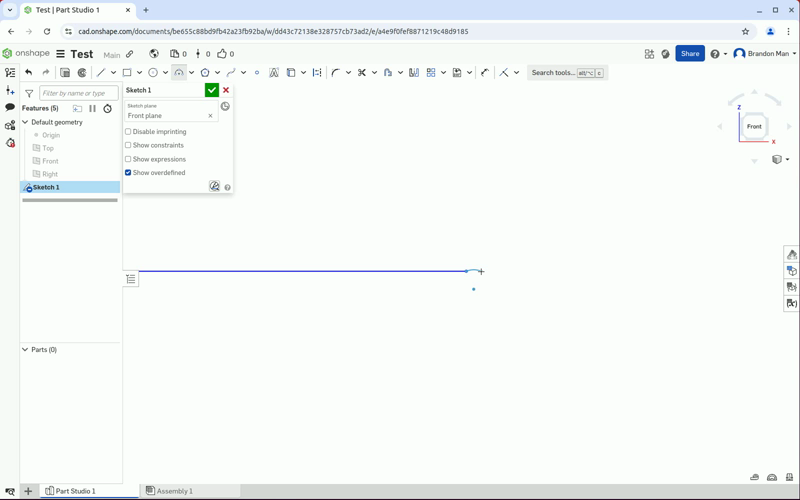
scroll(6)
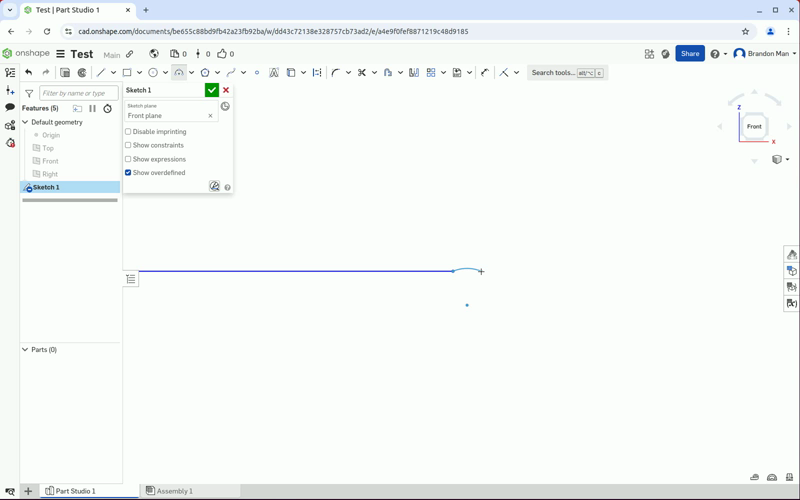
click(481, 271)
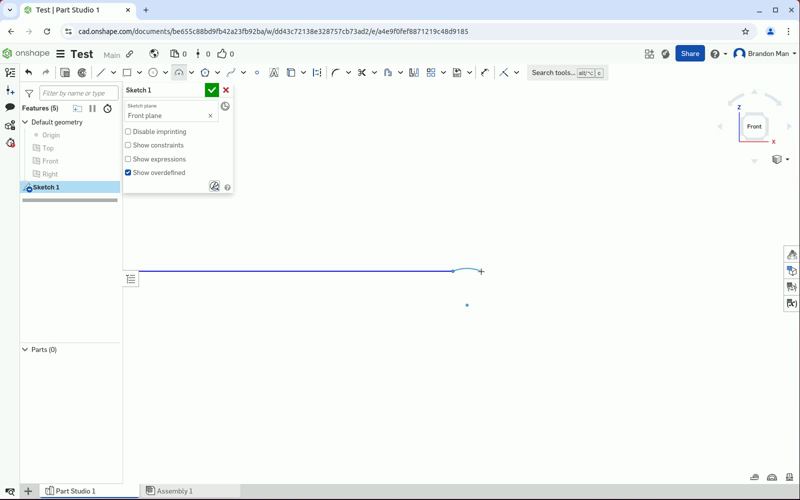
scroll(-6)
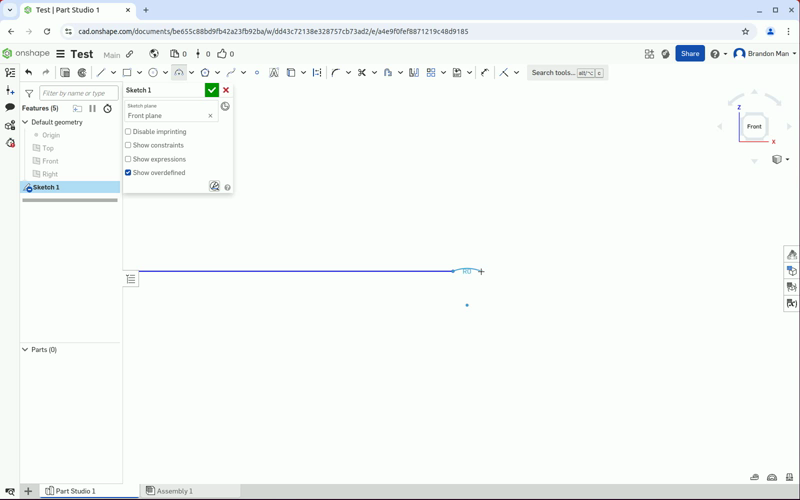
scroll(-6)
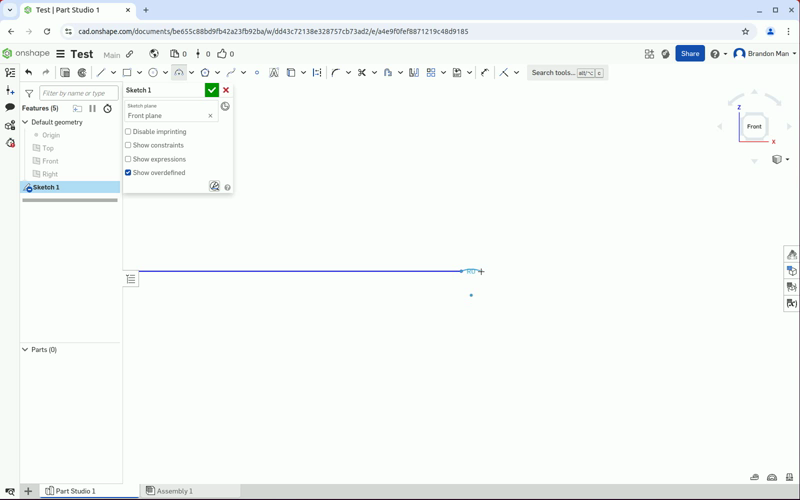
scroll(-6)
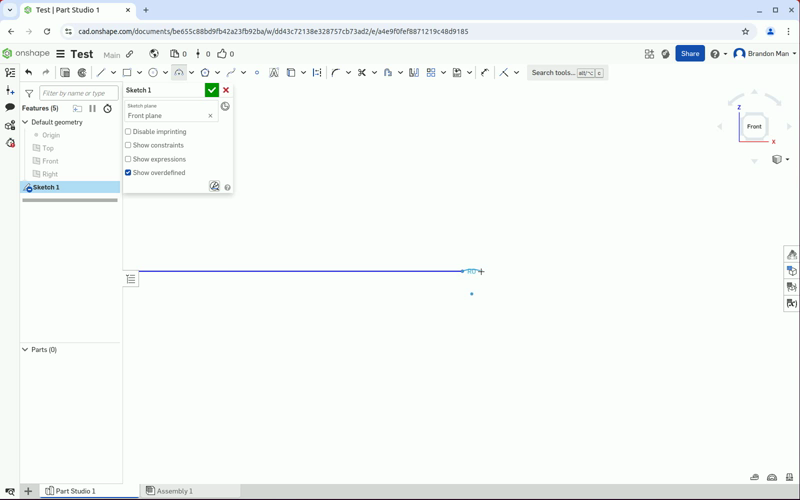
scroll(-6)
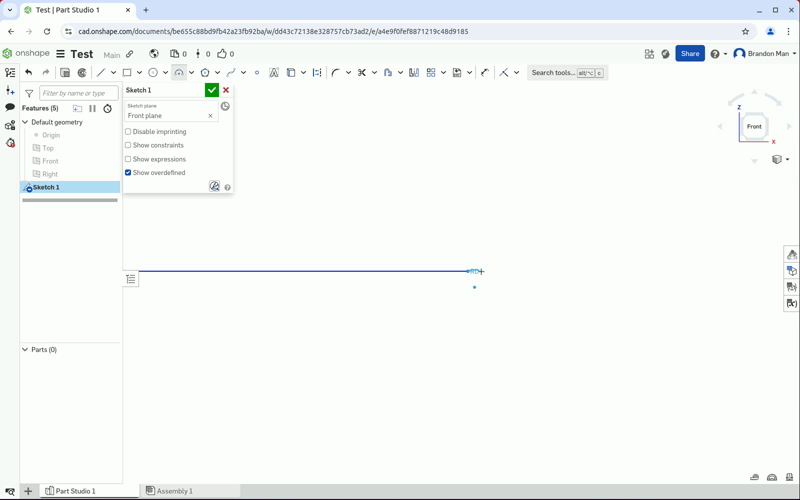
scroll(-6)
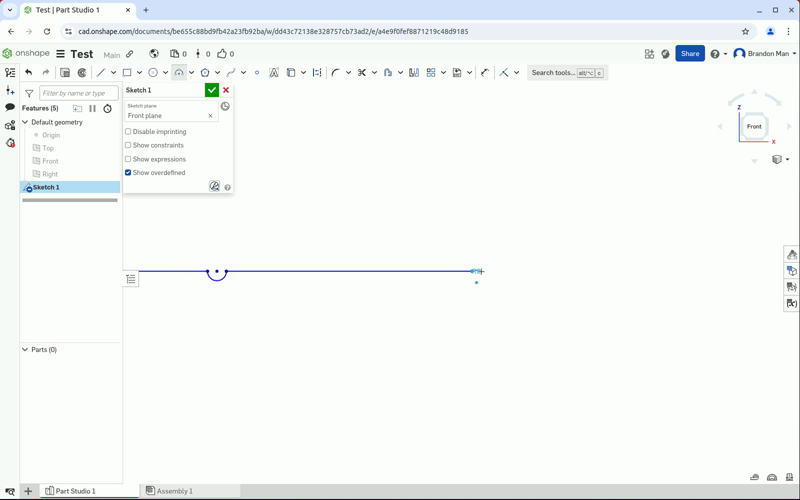
scroll(-6)
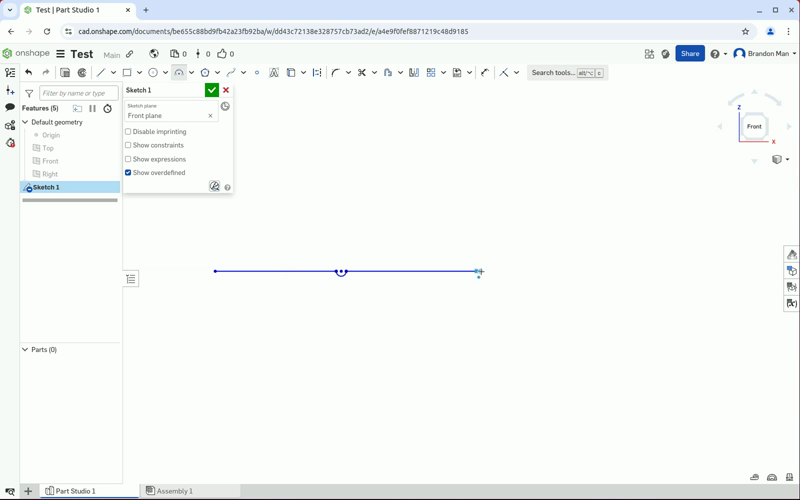
scroll(-6)
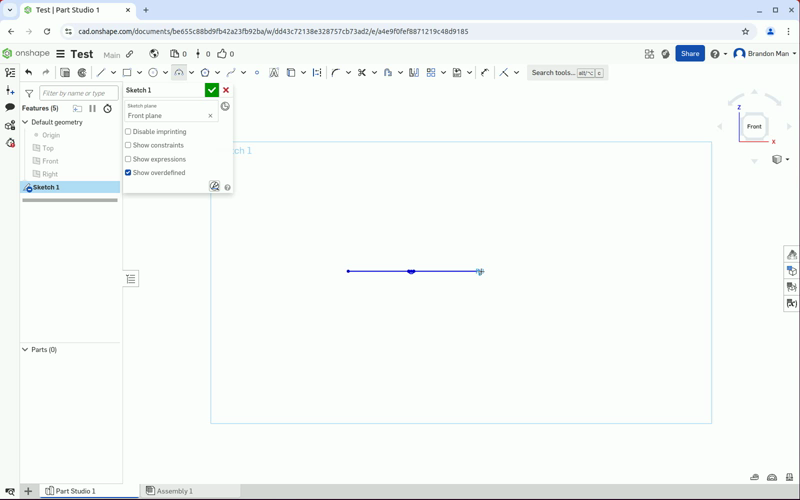
mouse_move(480, 272)
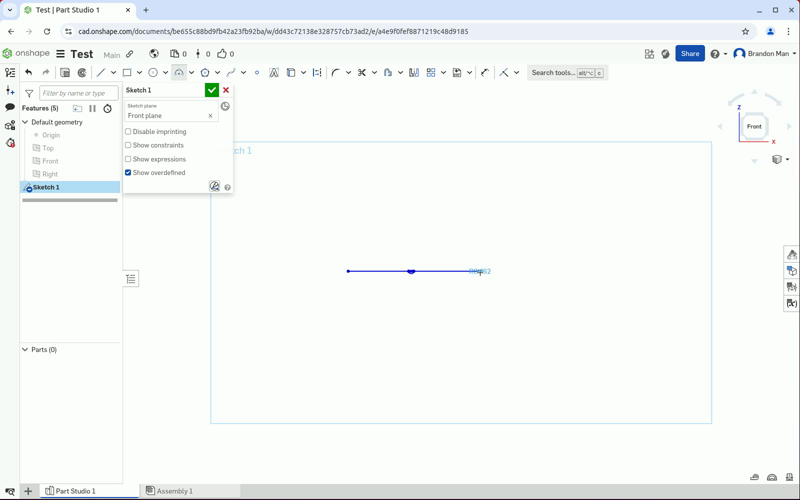
scroll(6)
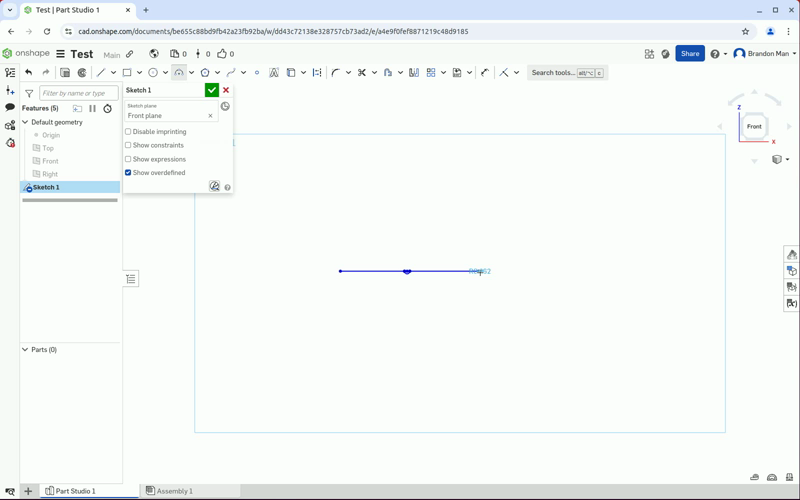
scroll(6)
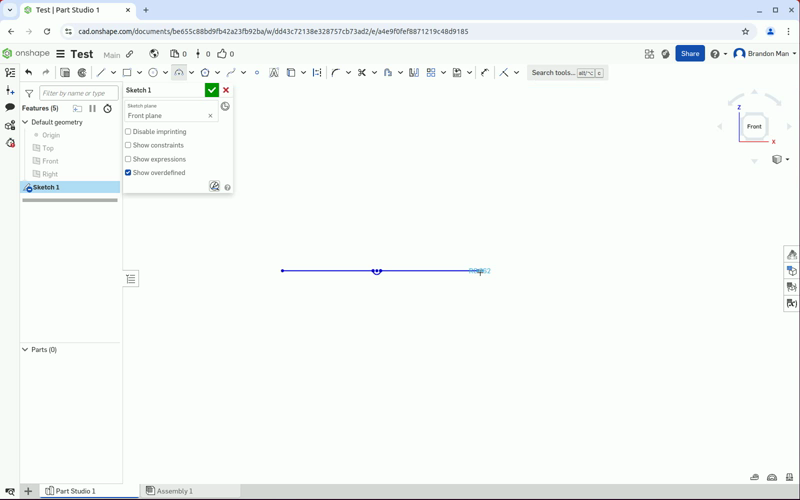
scroll(6)
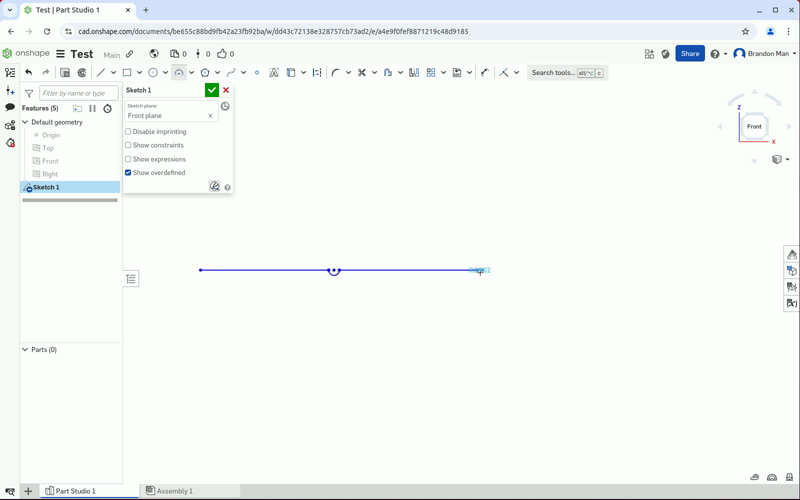
scroll(6)
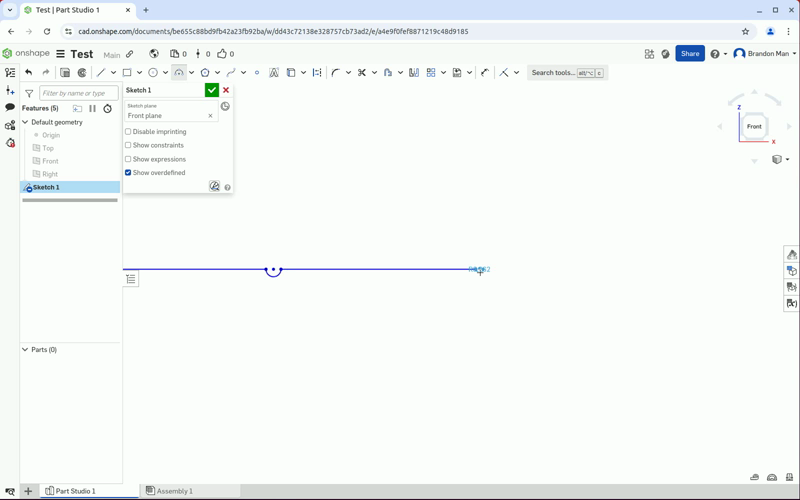
scroll(6)
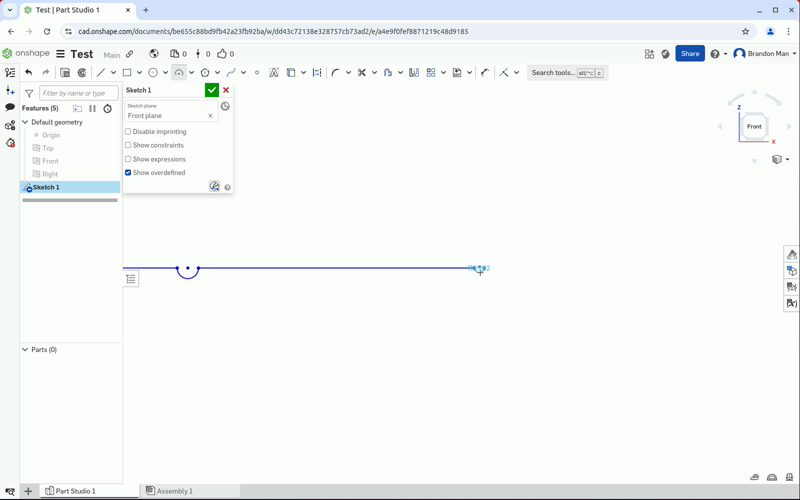
scroll(6)
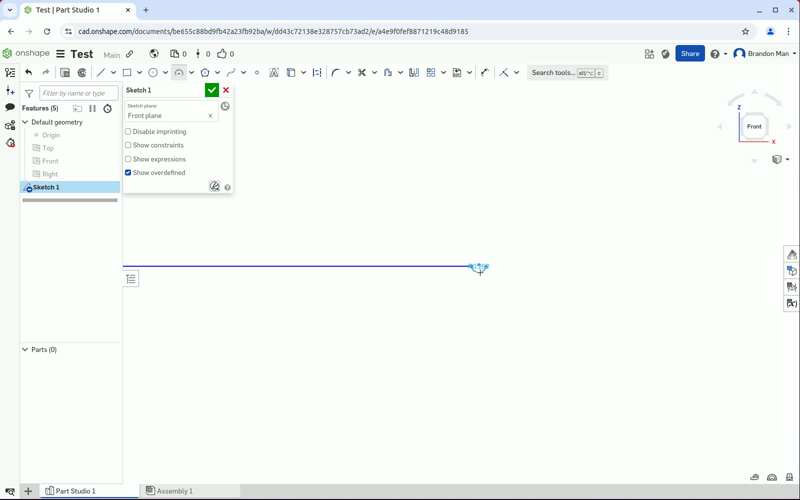
scroll(6)
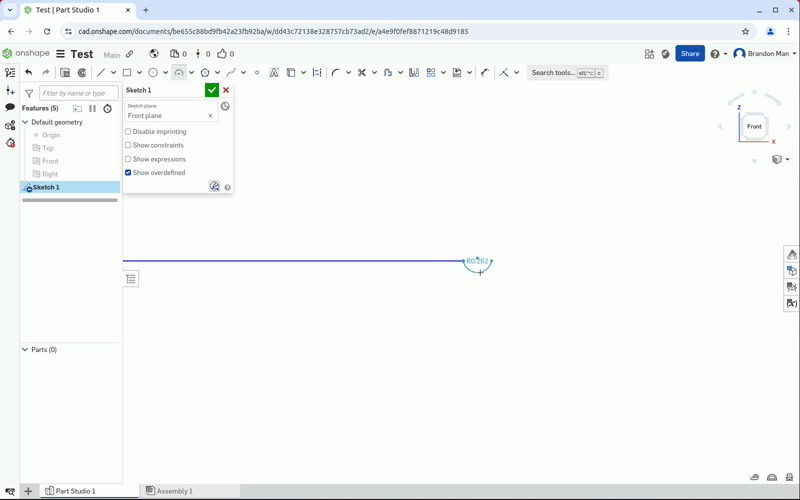
click(480, 272)
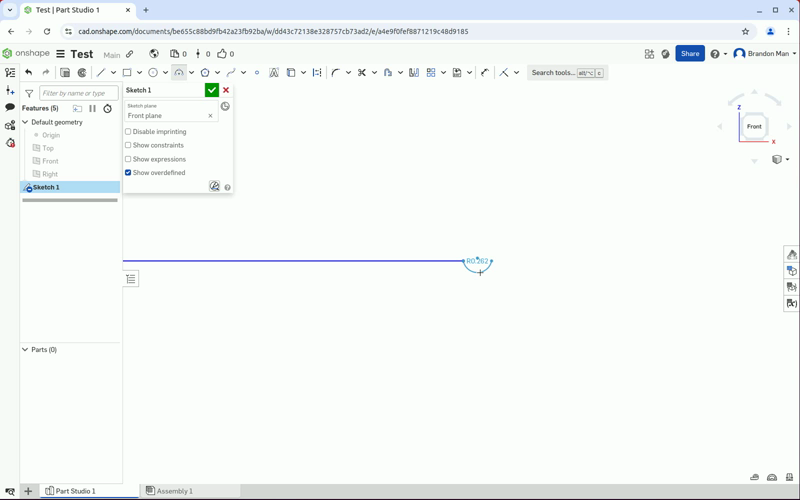
scroll(-6)
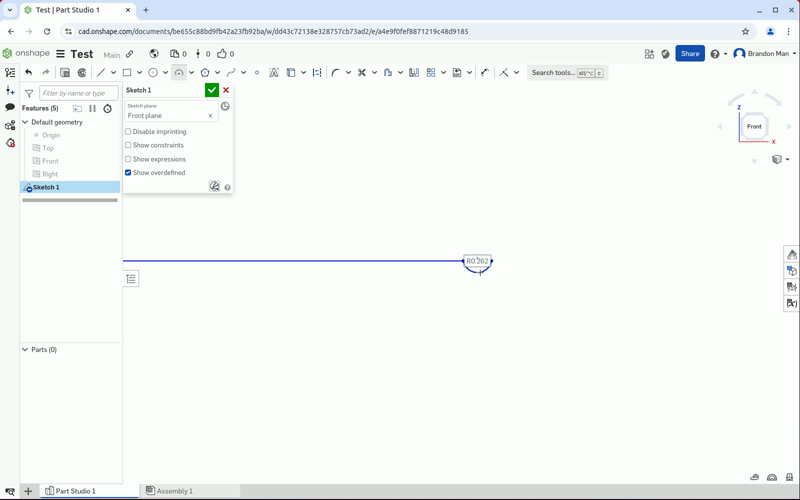
scroll(-6)
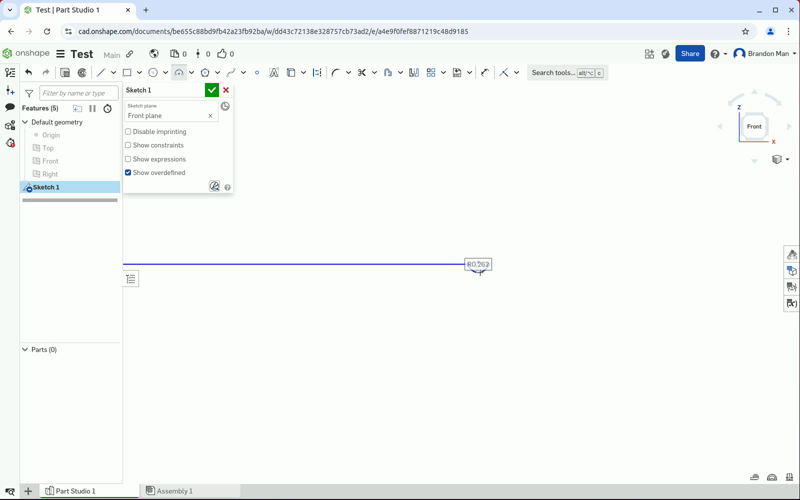
scroll(-6)
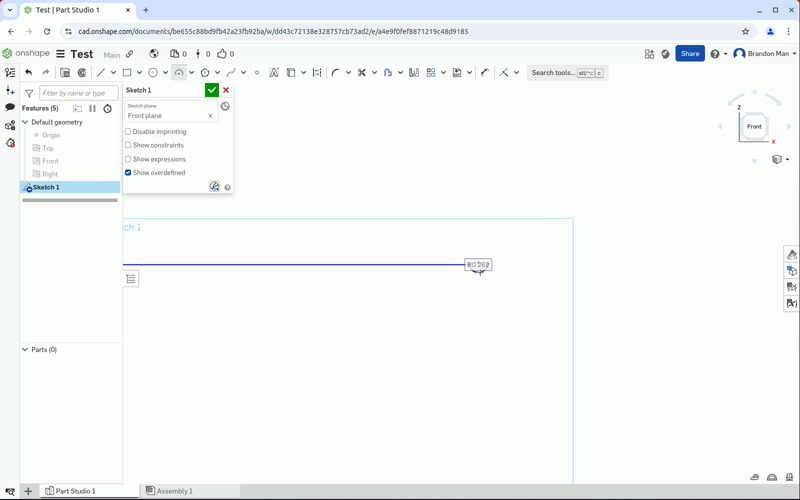
scroll(-6)
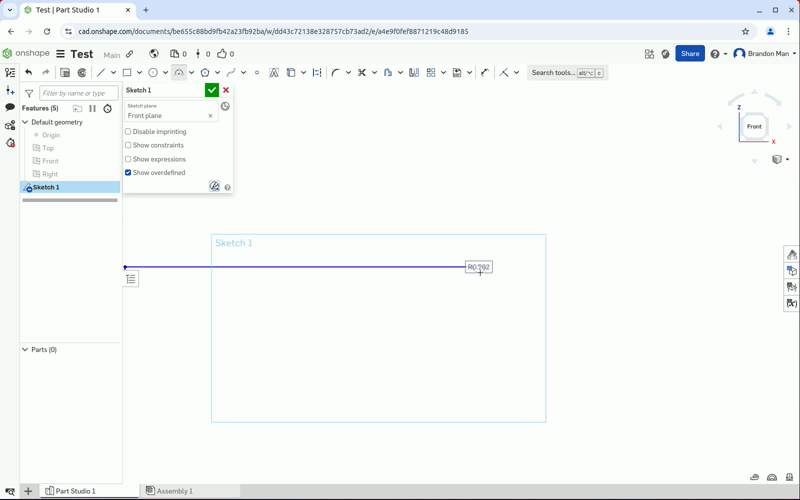
scroll(-6)
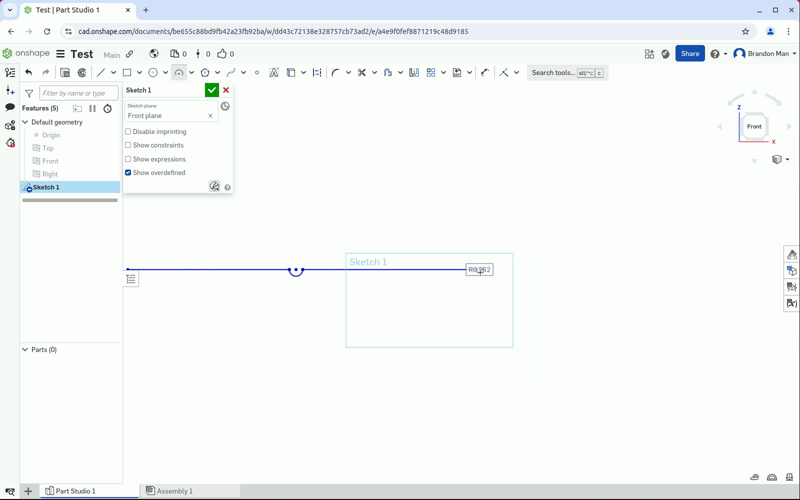
scroll(-6)
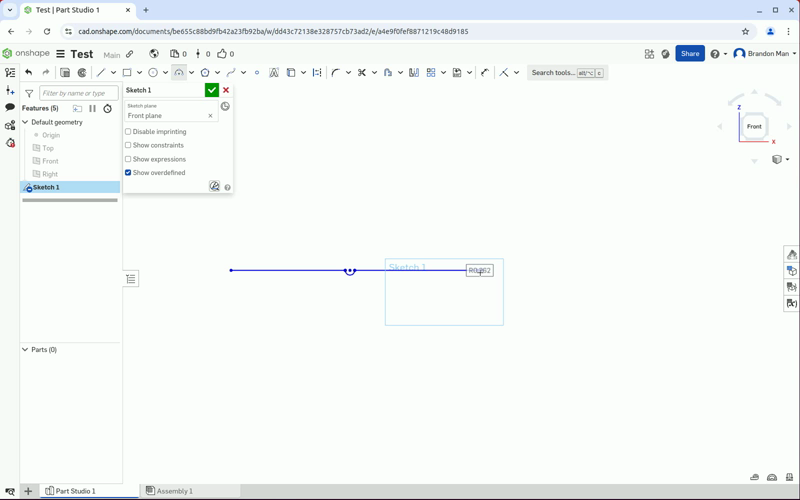
scroll(-6)
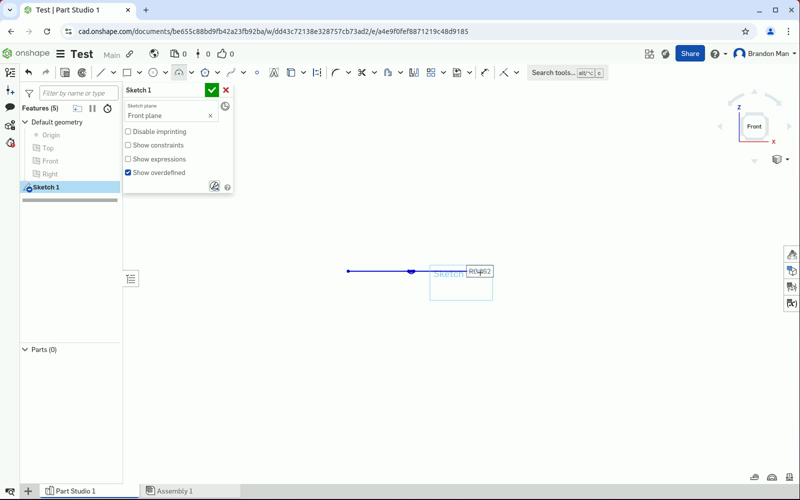
key_up(shift)
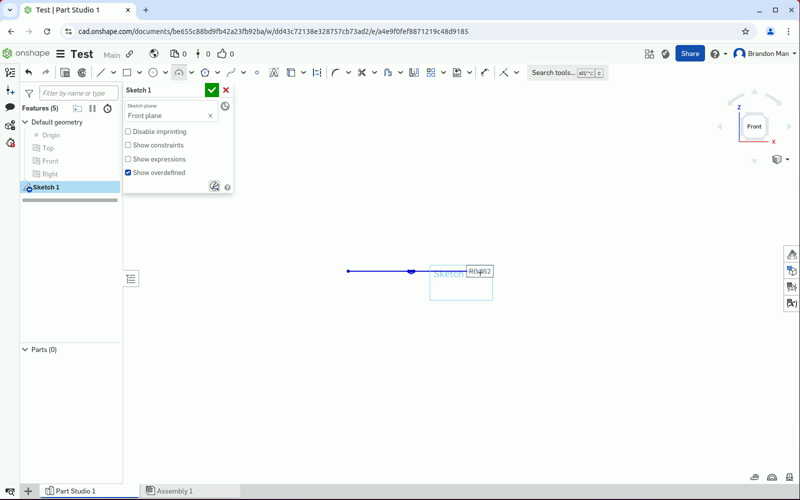
key(esc)
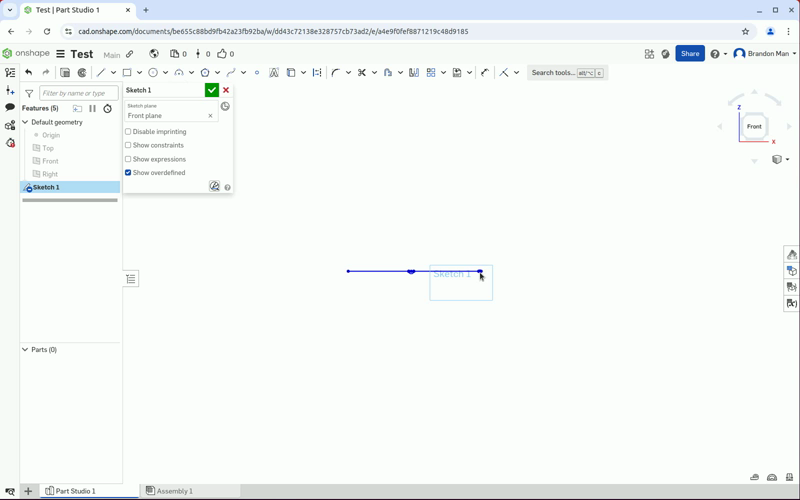
key(l)
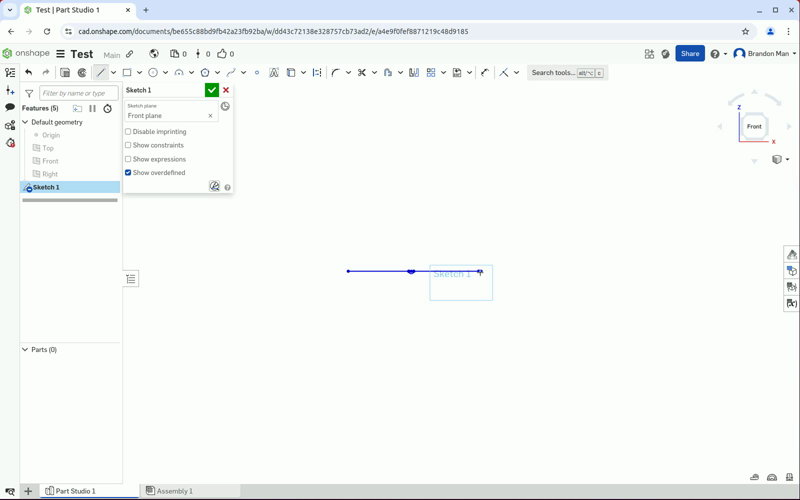
mouse_move(481, 271)
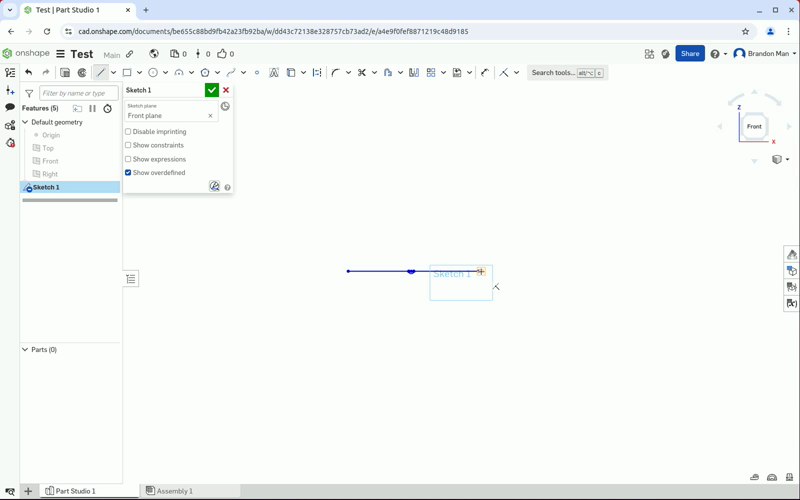
scroll(6)
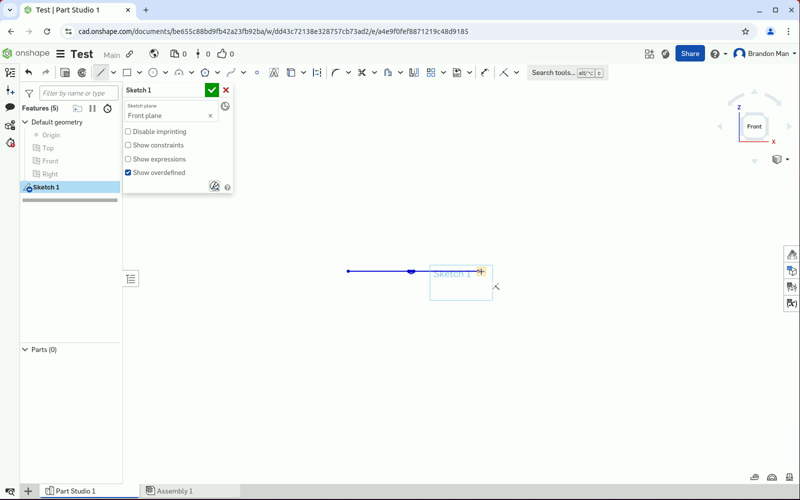
scroll(6)
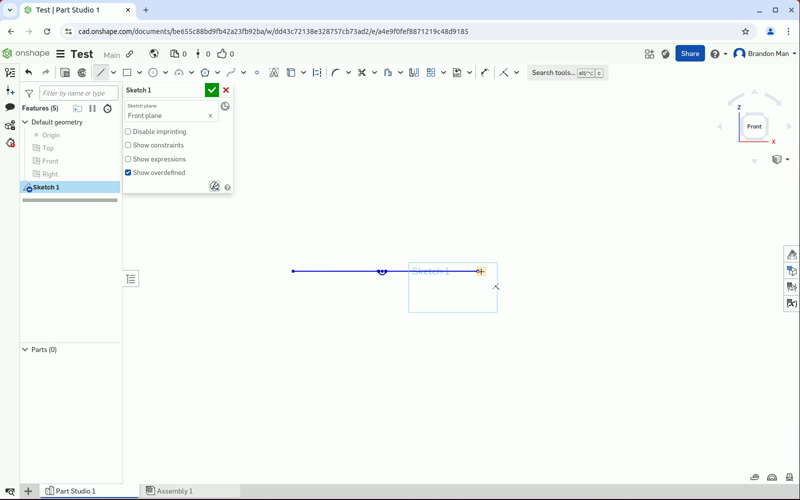
scroll(6)
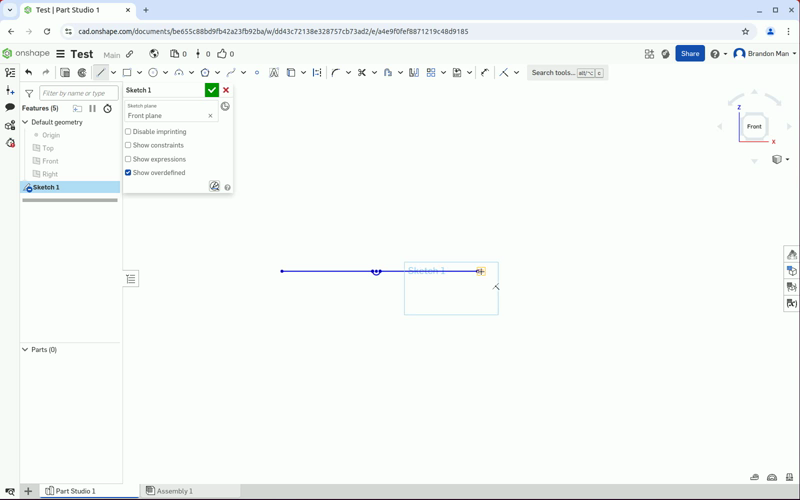
scroll(6)
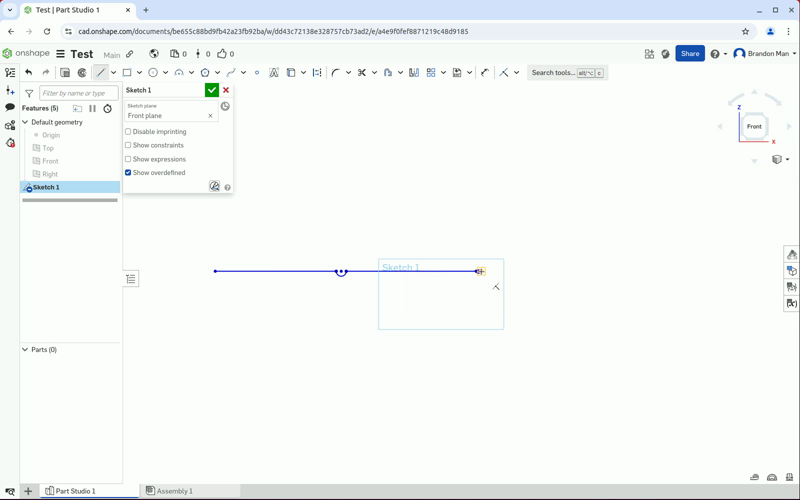
scroll(6)
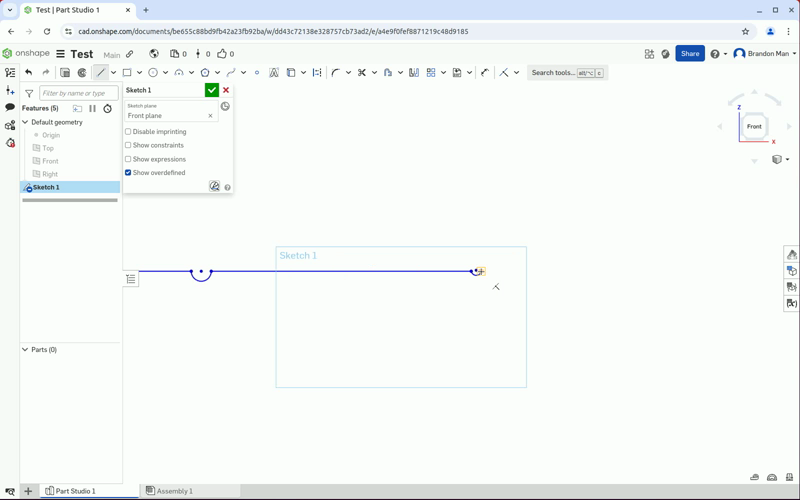
scroll(6)
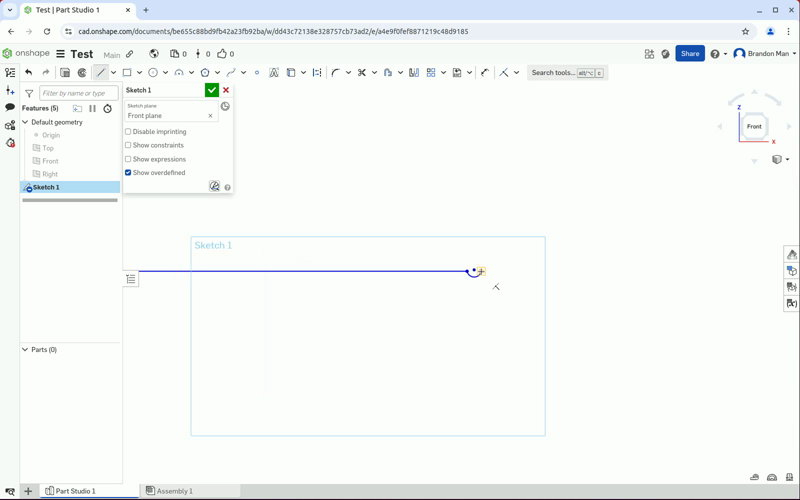
scroll(6)
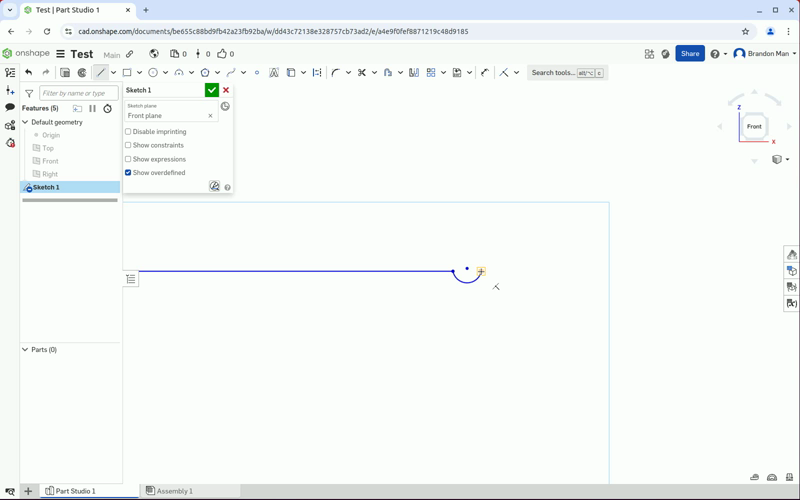
click(481, 271)
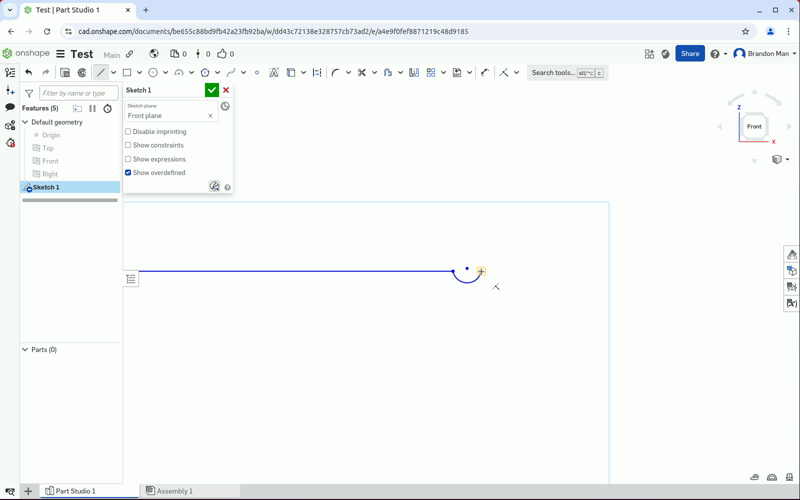
scroll(-6)
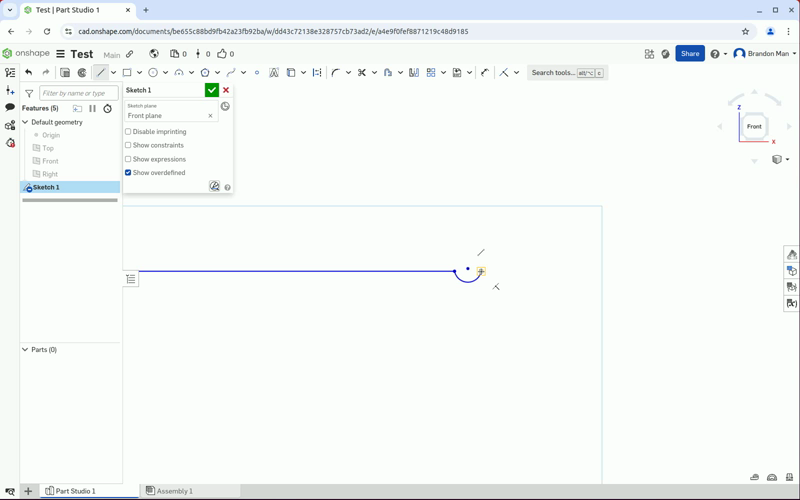
scroll(-6)
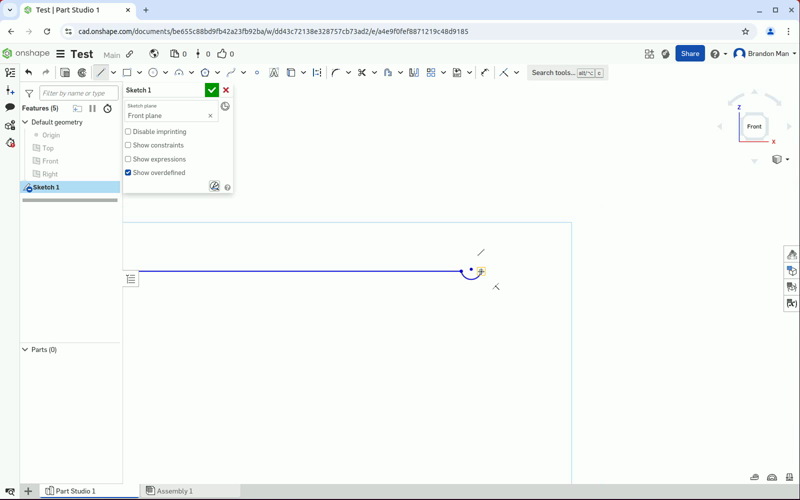
scroll(-6)
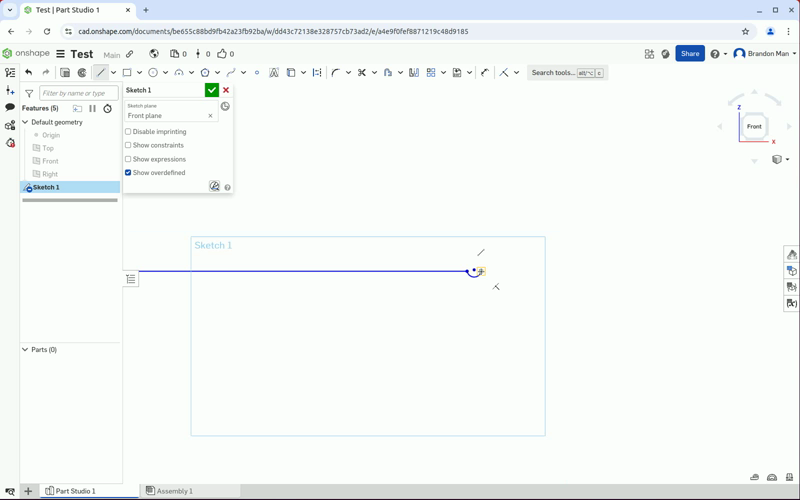
scroll(-6)
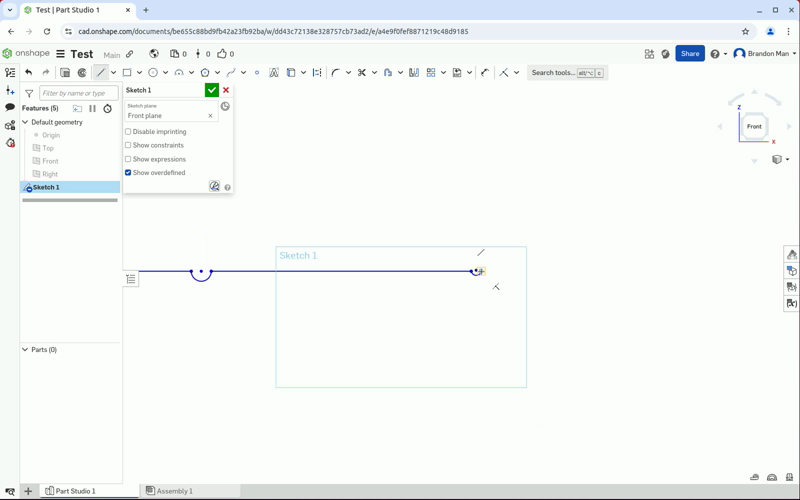
scroll(-6)
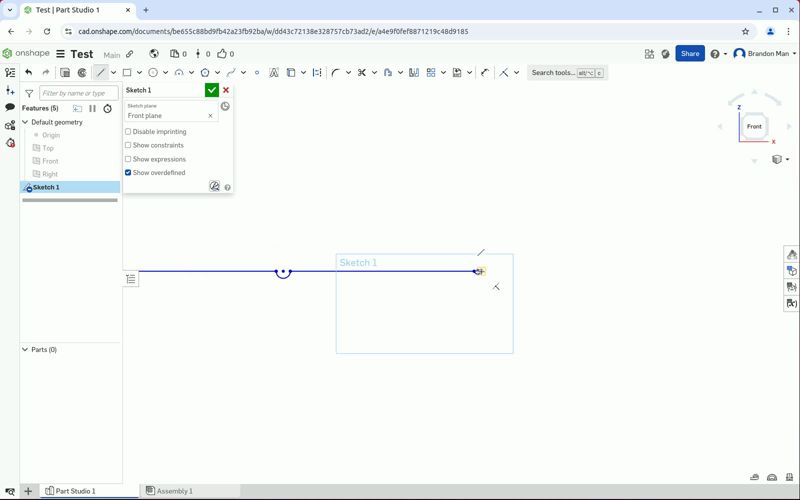
scroll(-6)
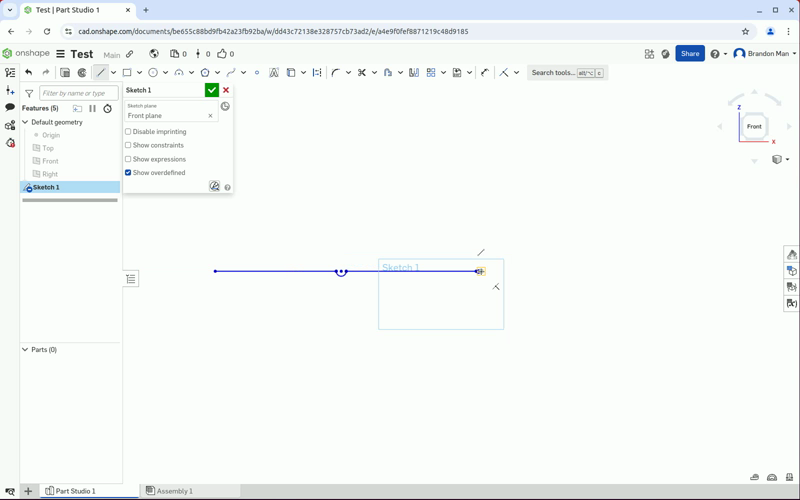
scroll(-6)
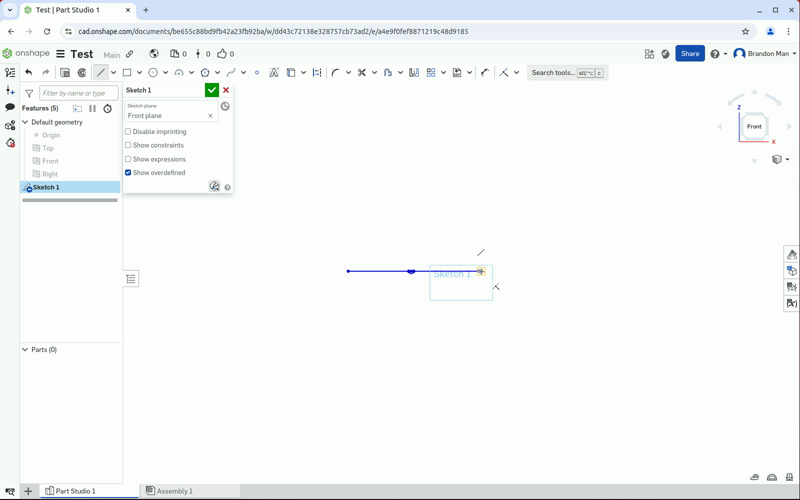
key_down(shift)
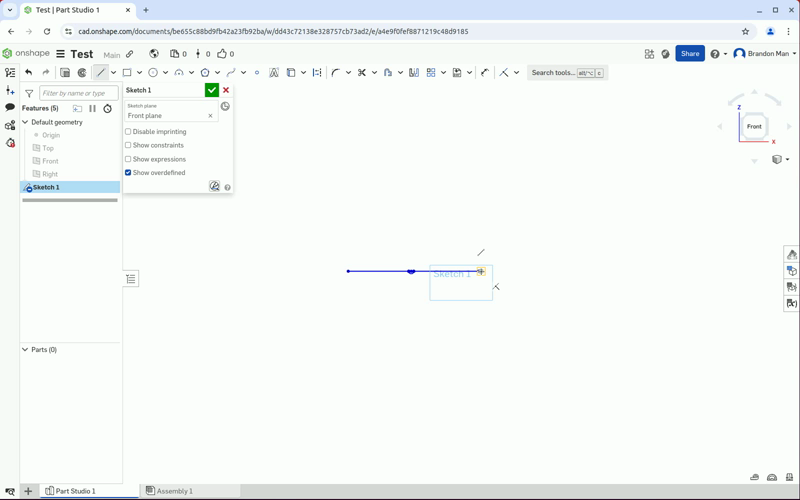
mouse_move(511, 271)
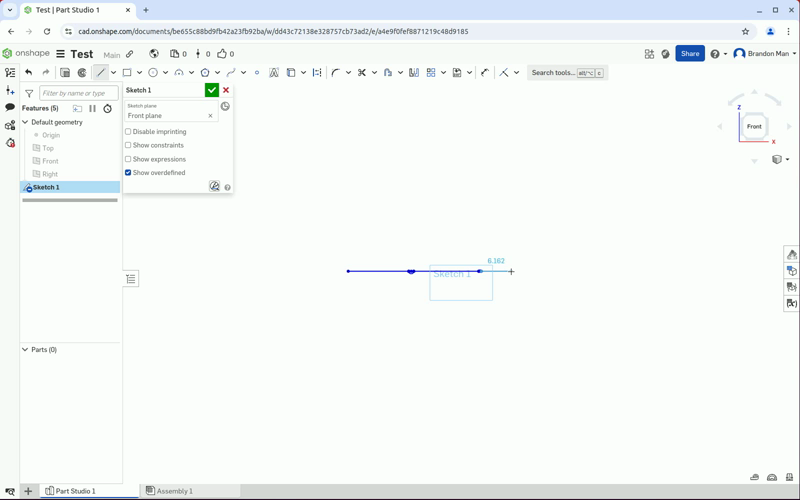
mouse_move(511, 271)
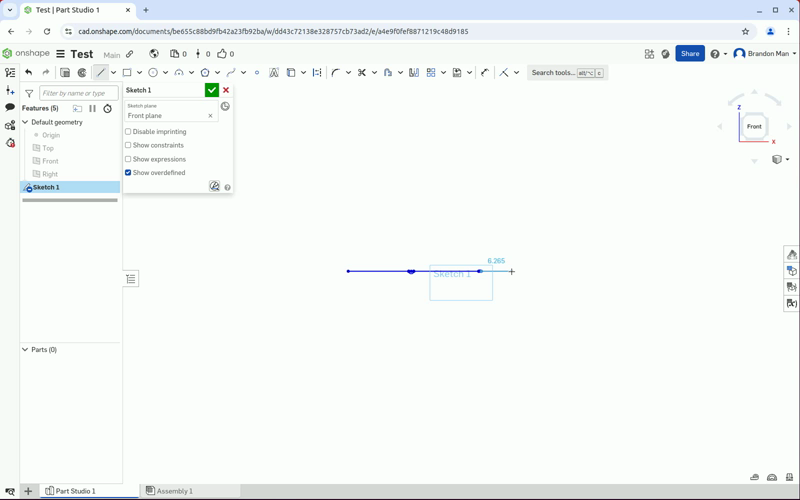
click(511, 271)
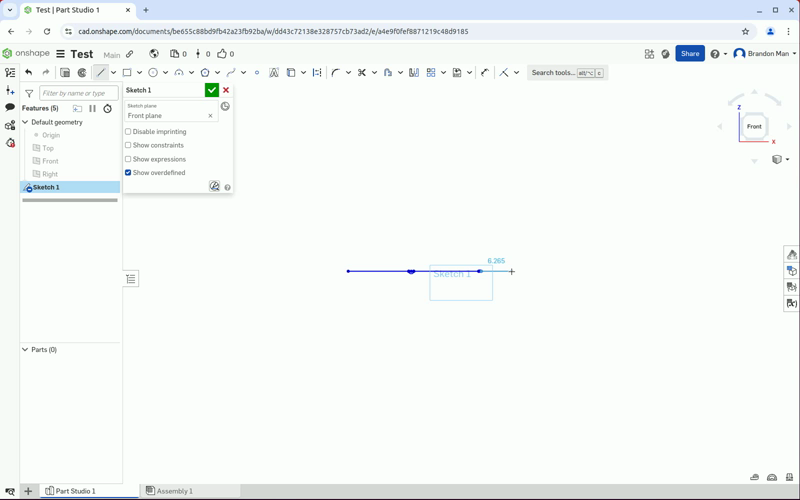
key_up(shift)
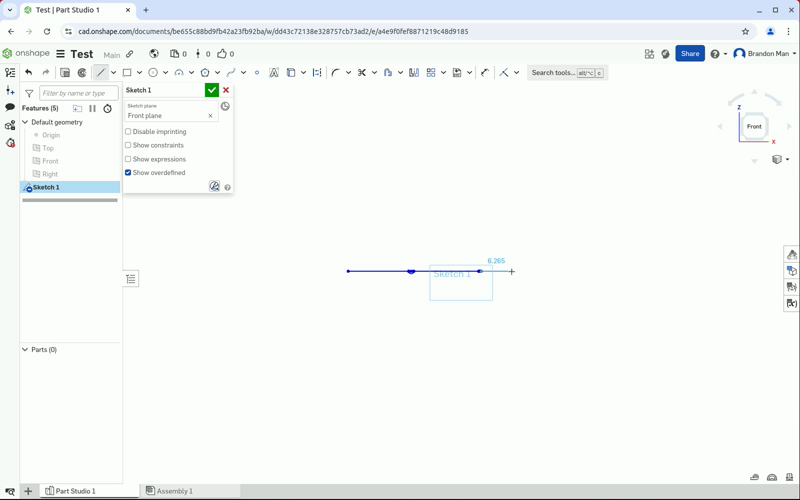
key(esc)
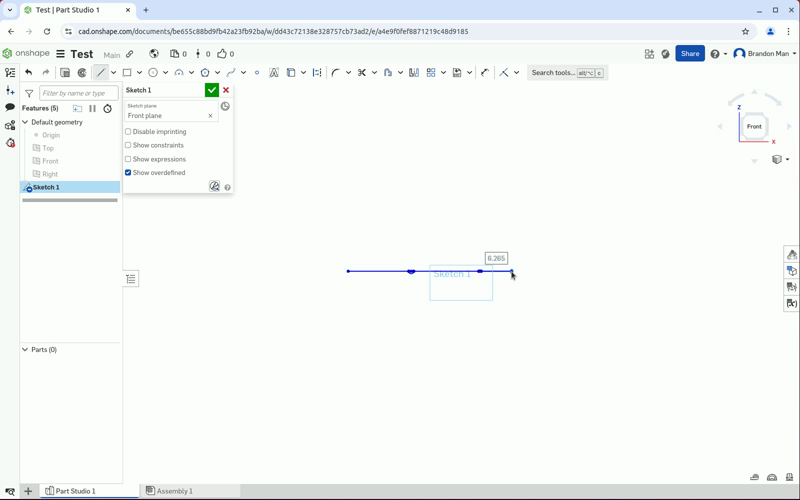
key(a)
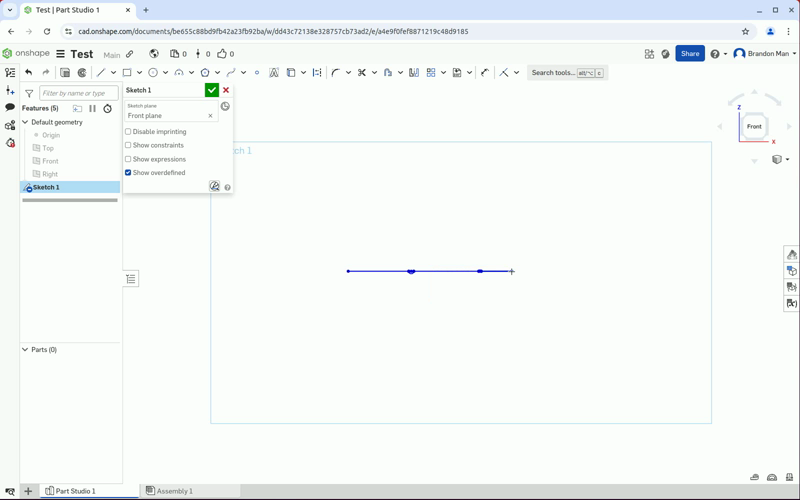
mouse_move(511, 271)
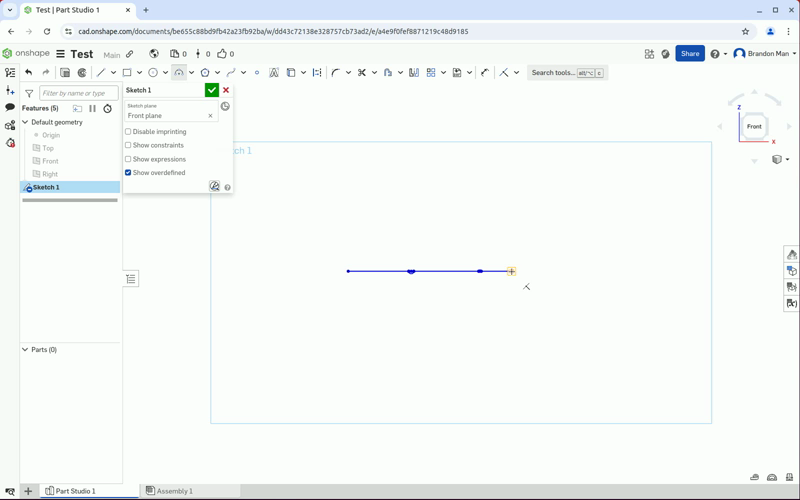
click(511, 271)
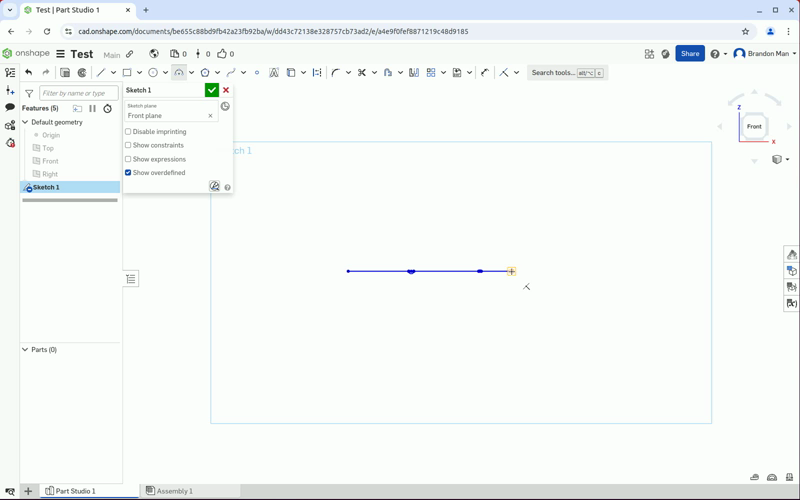
key_down(shift)
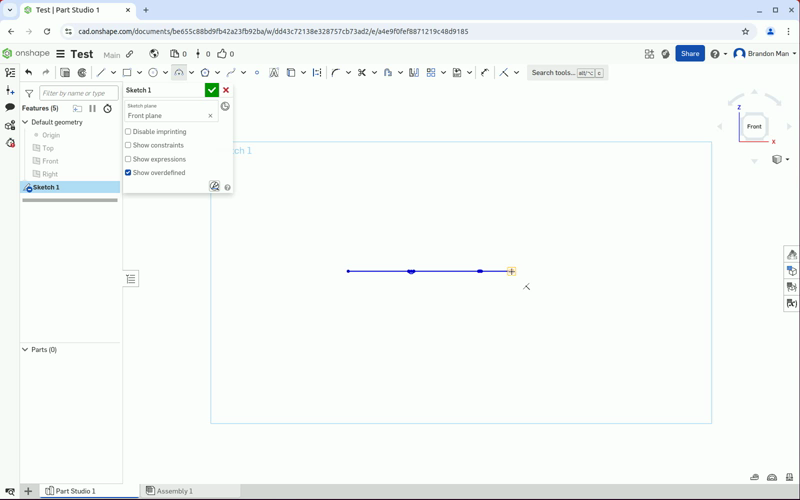
mouse_move(513, 271)
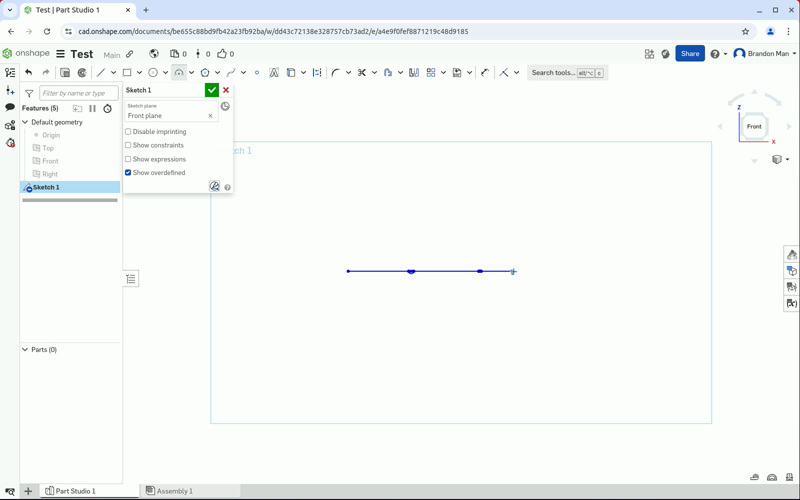
scroll(6)
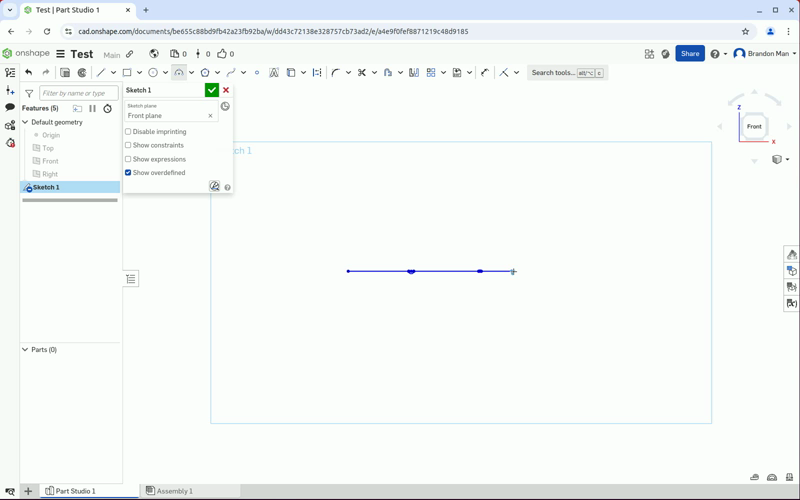
scroll(6)
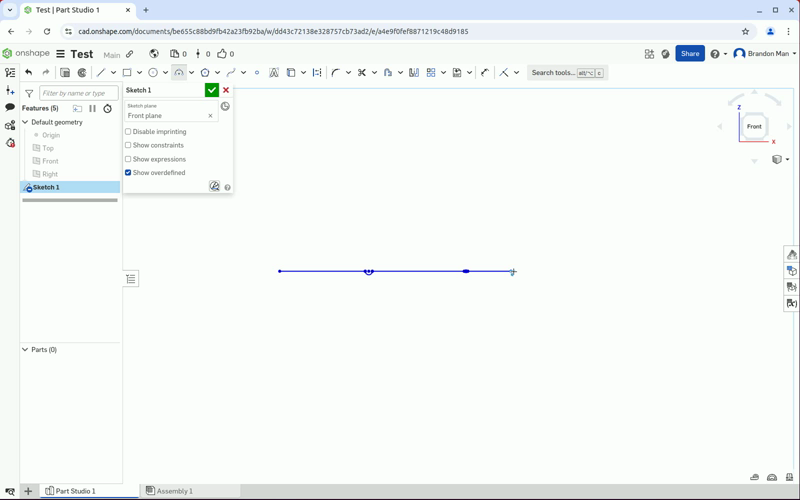
scroll(6)
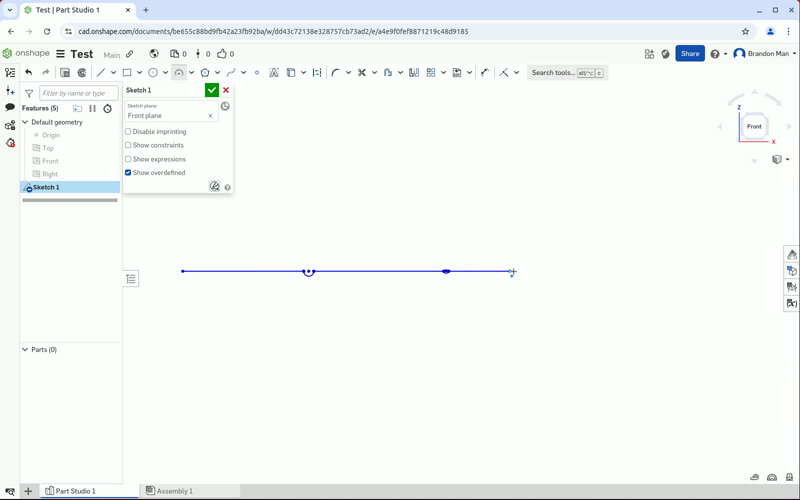
scroll(6)
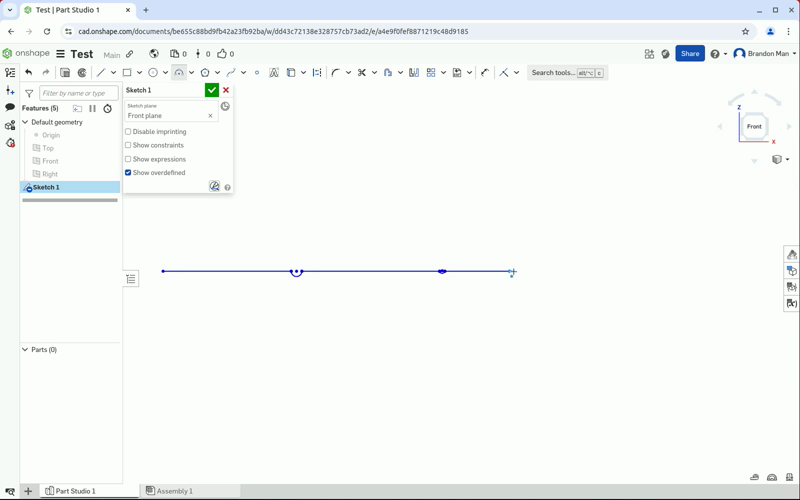
scroll(6)
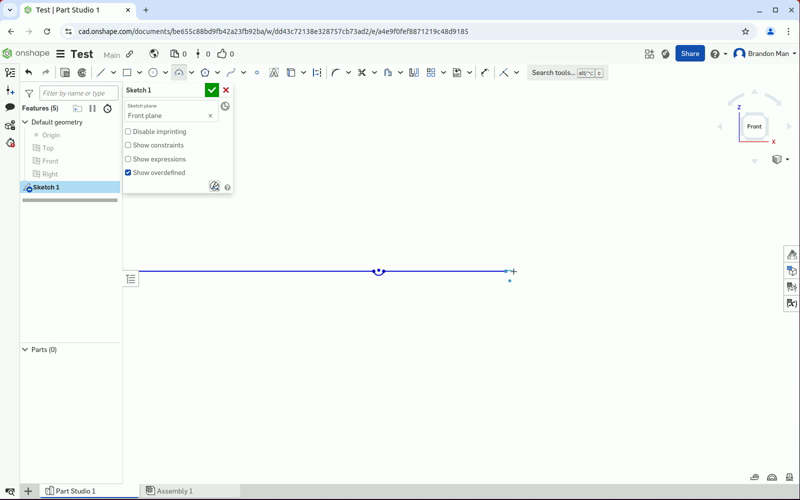
scroll(6)
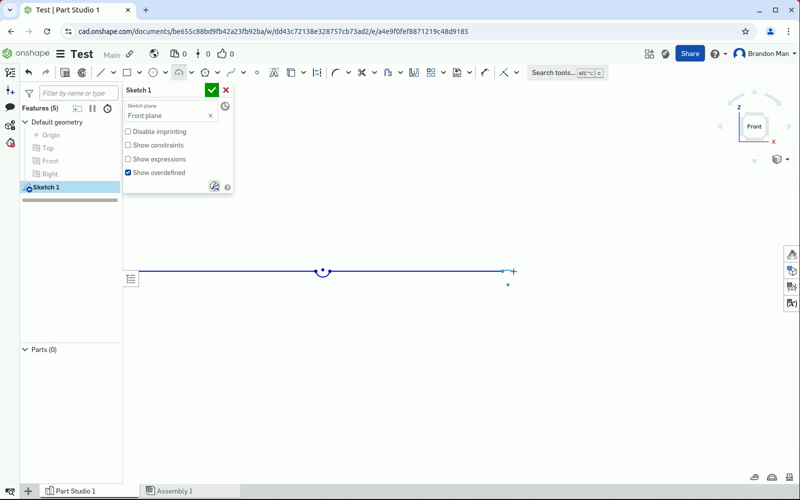
scroll(6)
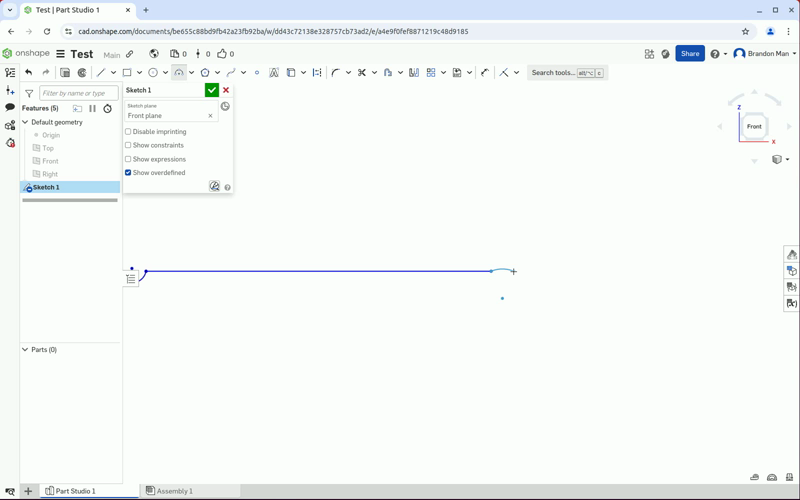
click(513, 271)
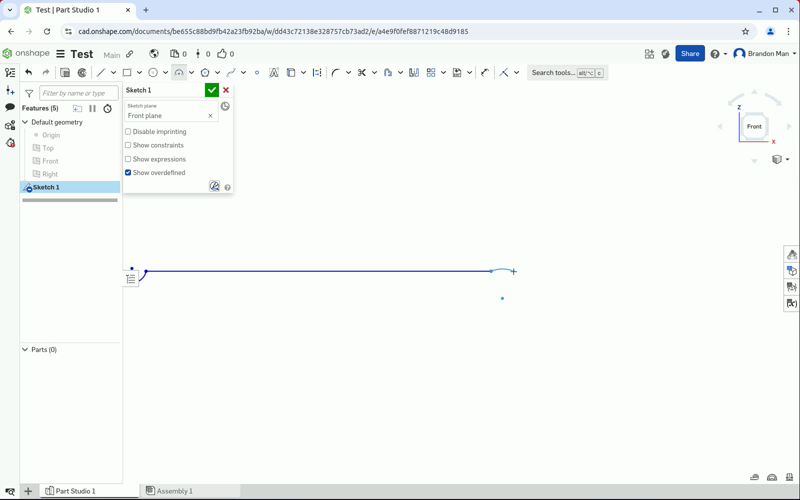
scroll(-6)
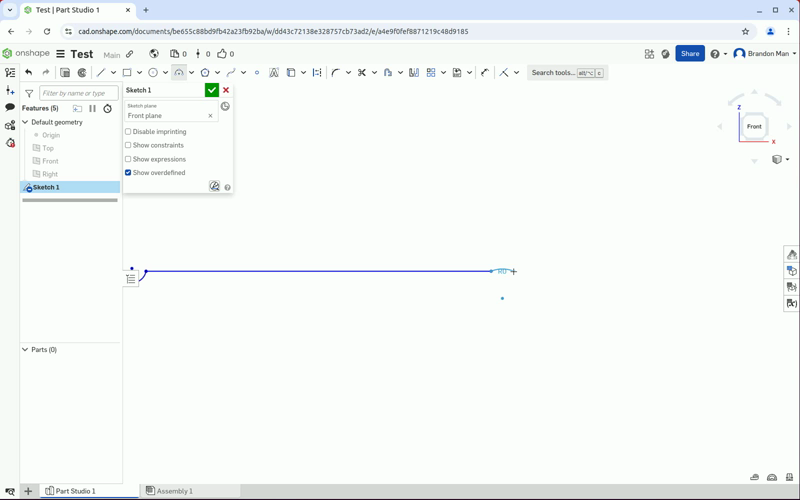
scroll(-6)
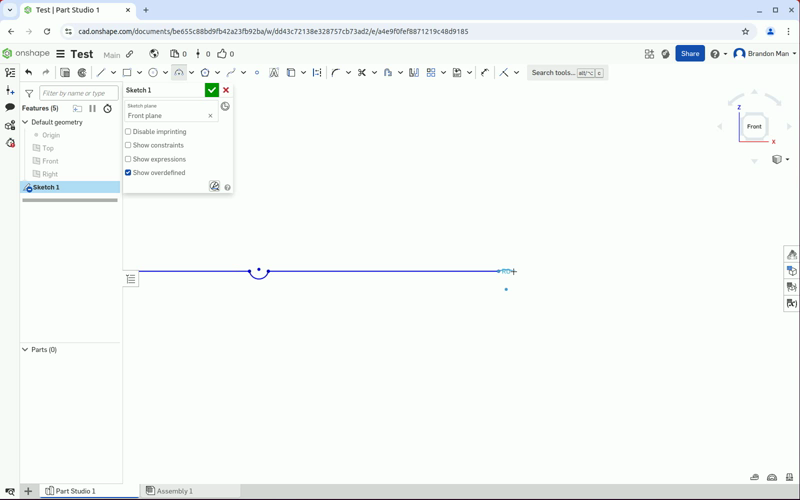
scroll(-6)
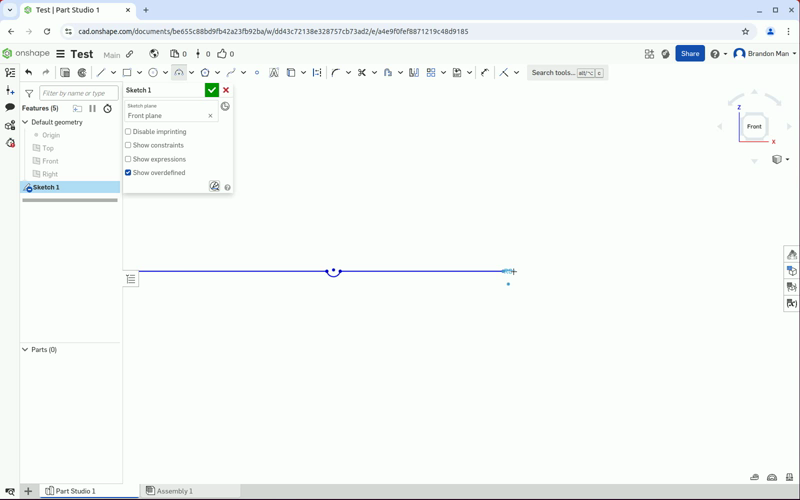
scroll(-6)
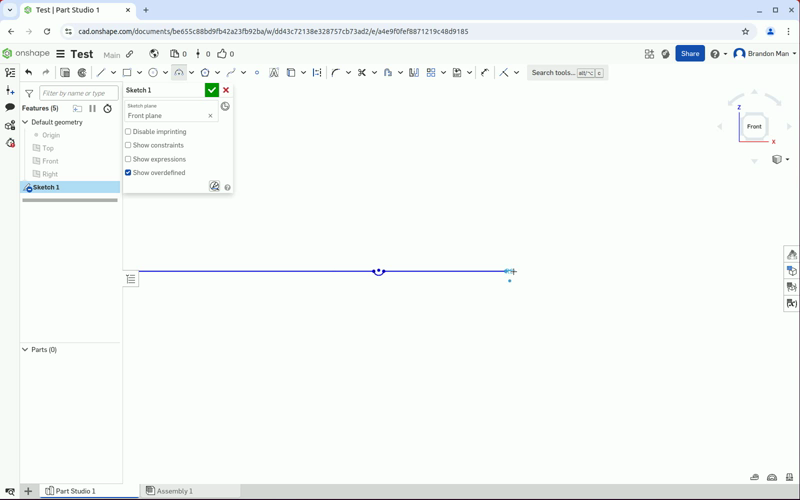
scroll(-6)
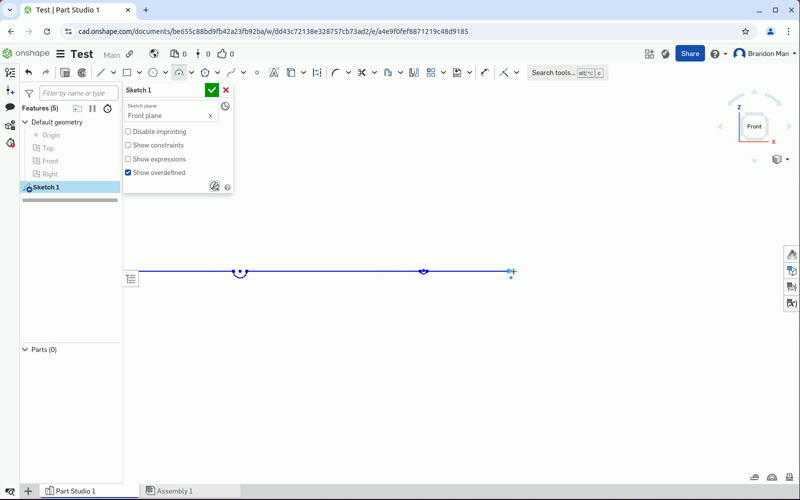
scroll(-6)
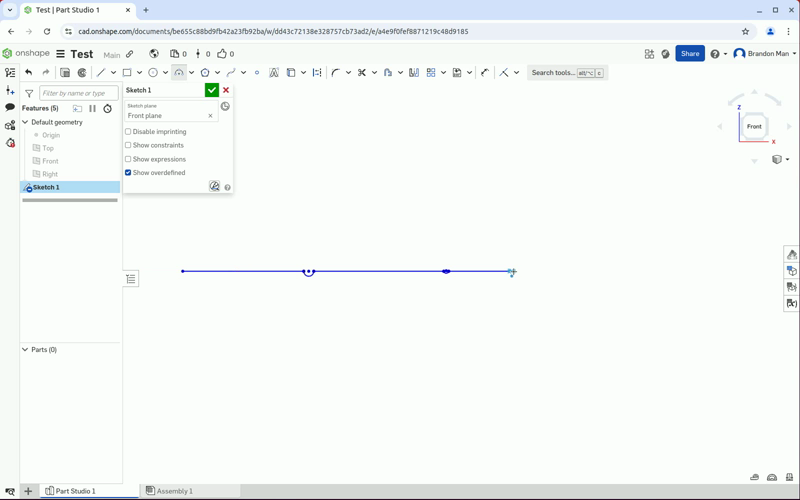
scroll(-6)
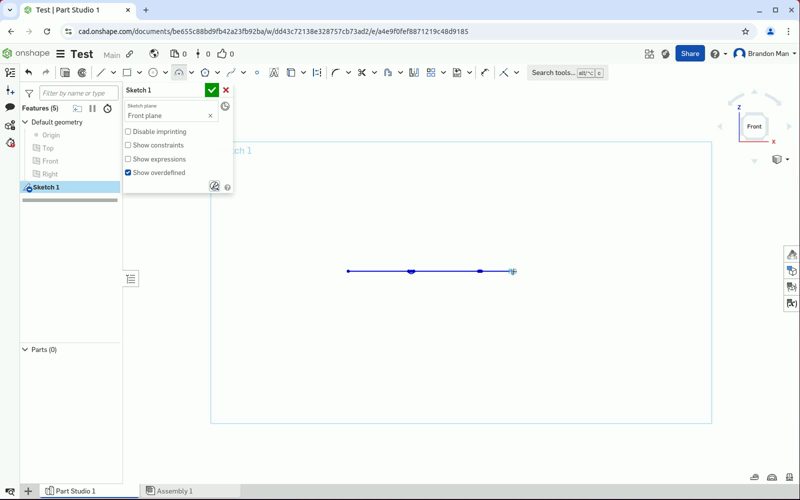
mouse_move(512, 272)
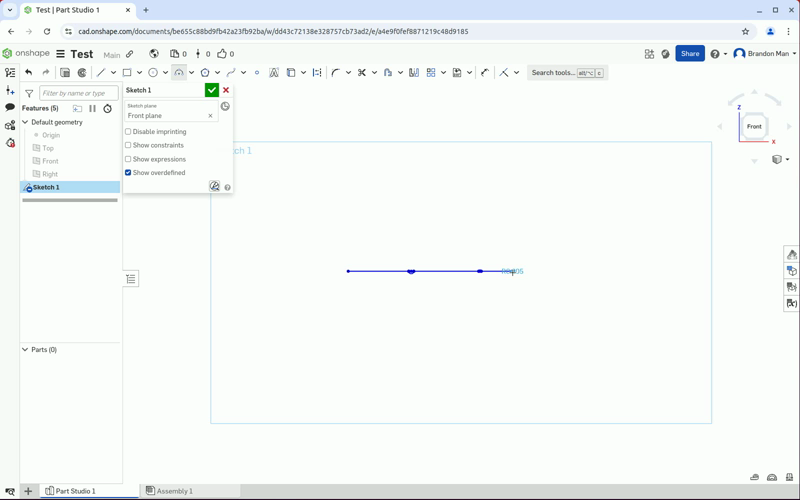
scroll(6)
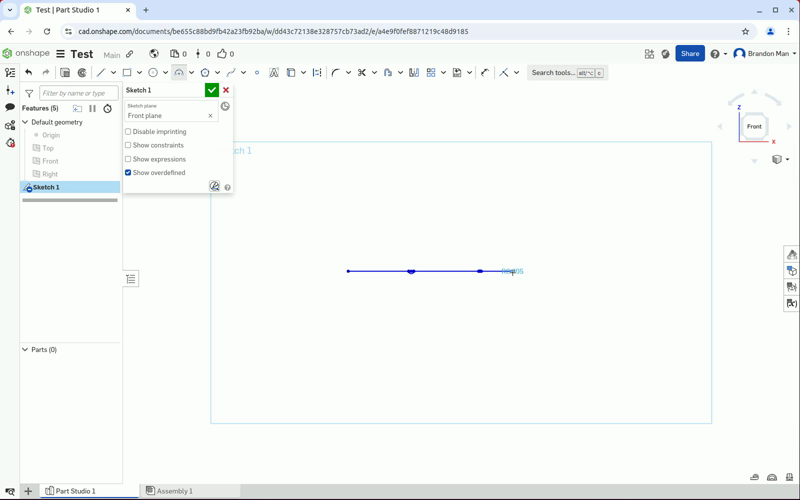
scroll(6)
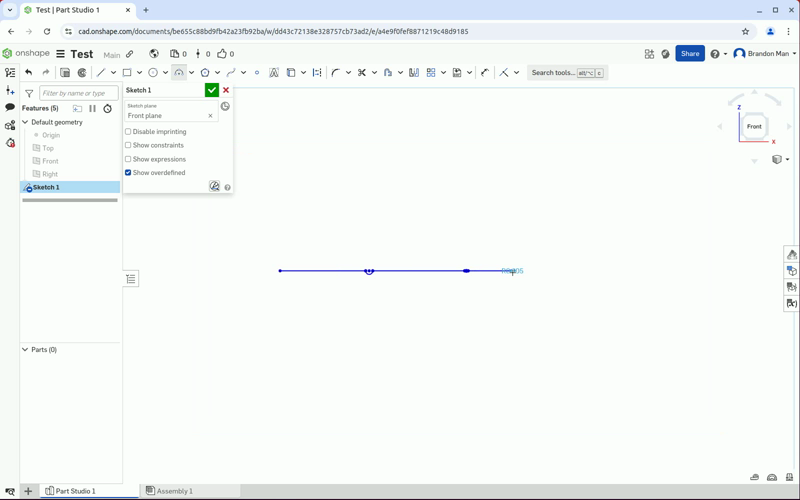
scroll(6)
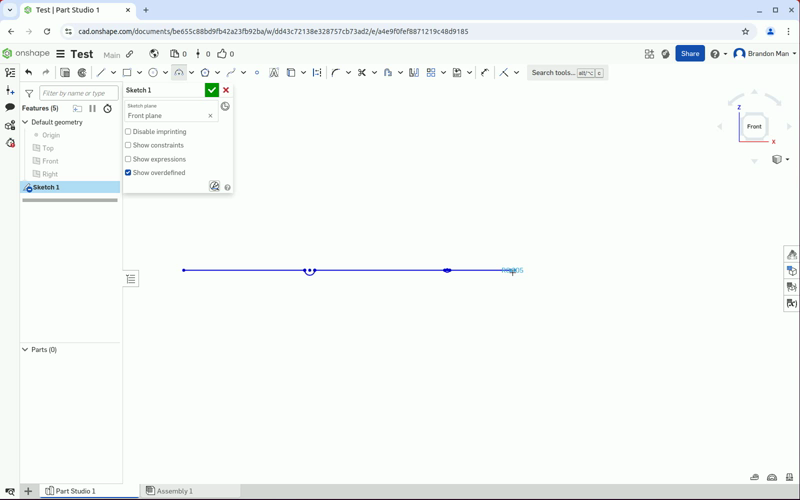
scroll(6)
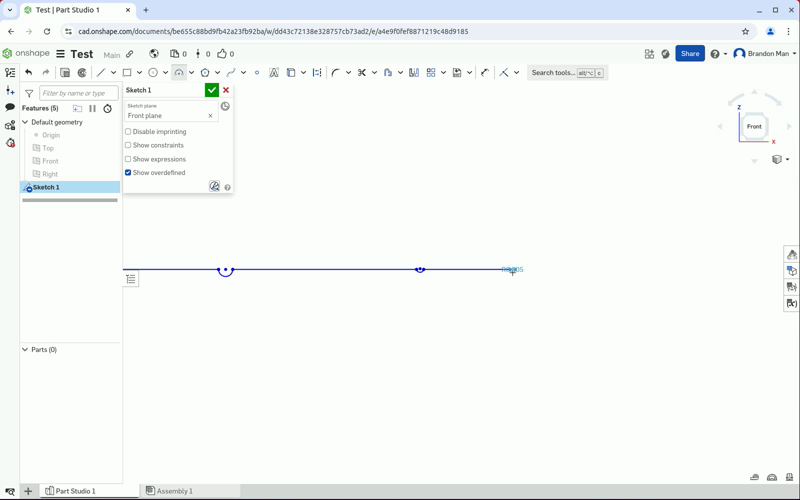
scroll(6)
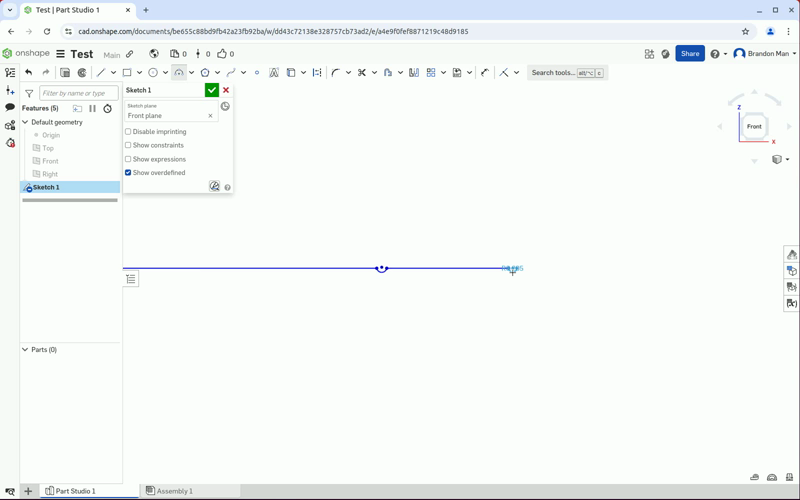
scroll(6)
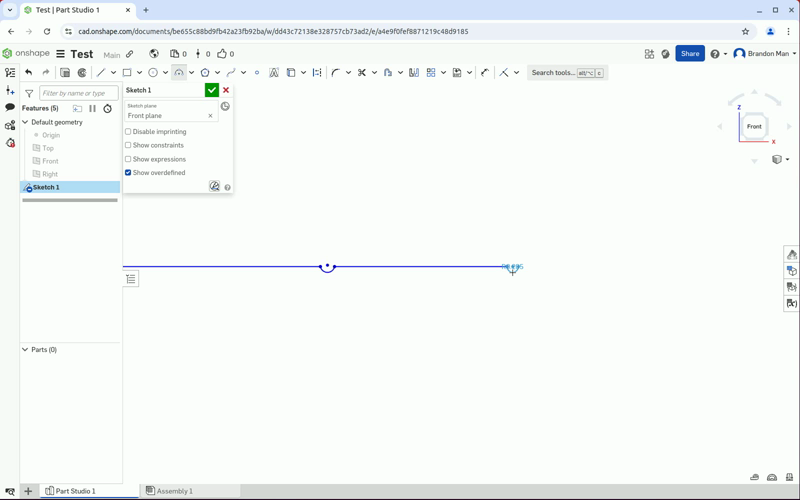
scroll(6)
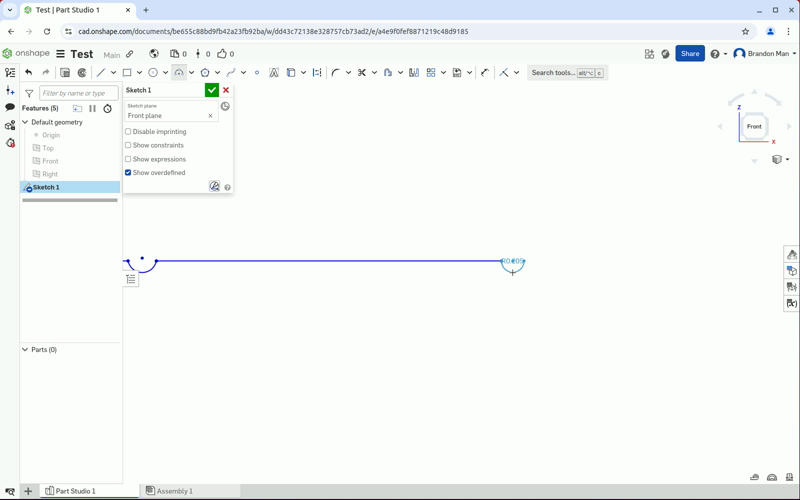
click(512, 272)
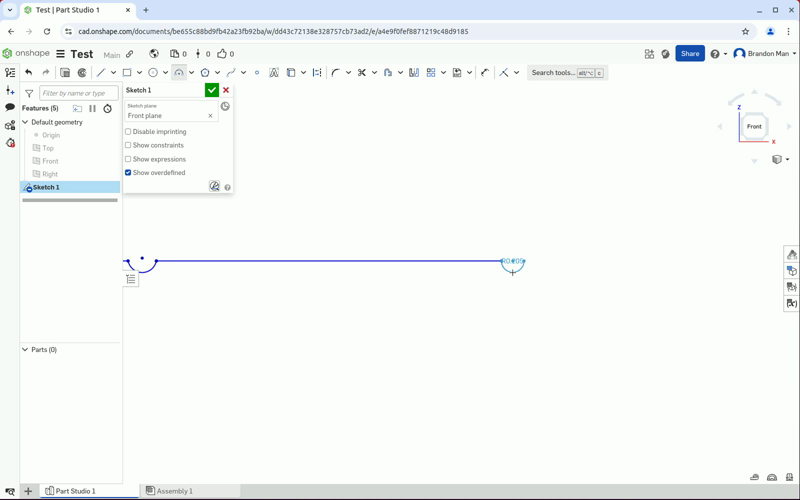
scroll(-6)
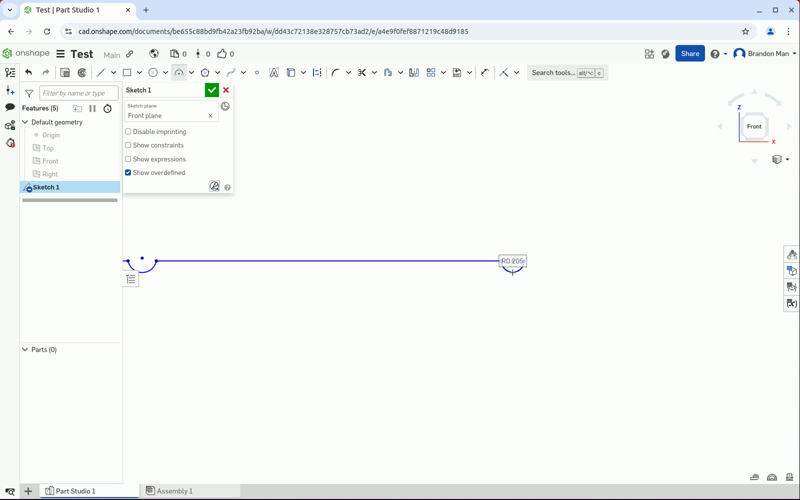
scroll(-6)
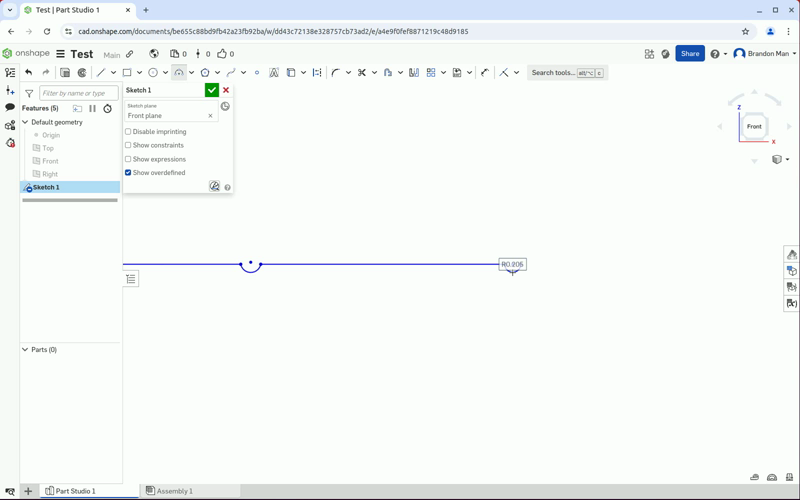
scroll(-6)
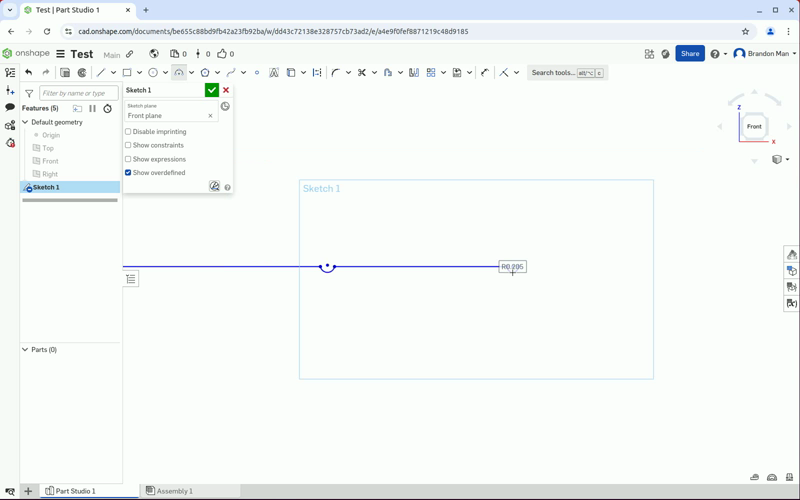
scroll(-6)
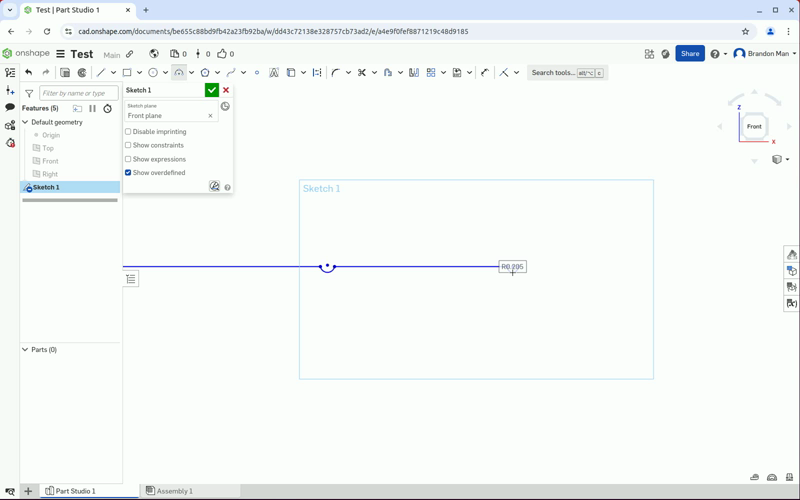
scroll(-6)
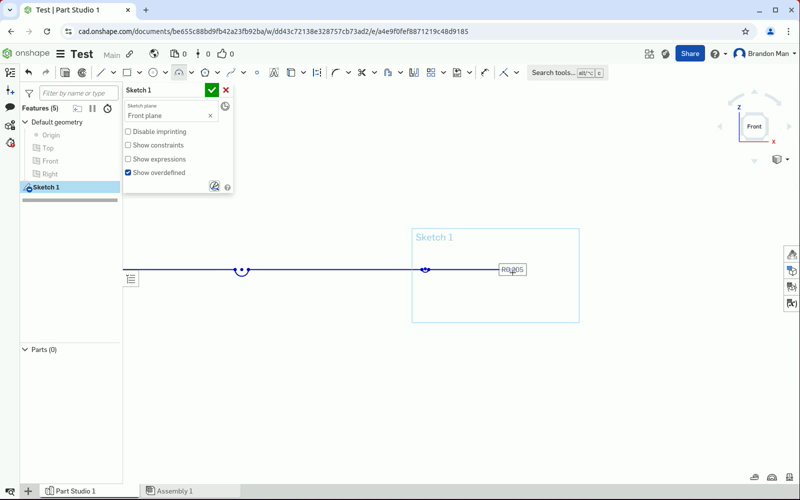
scroll(-6)
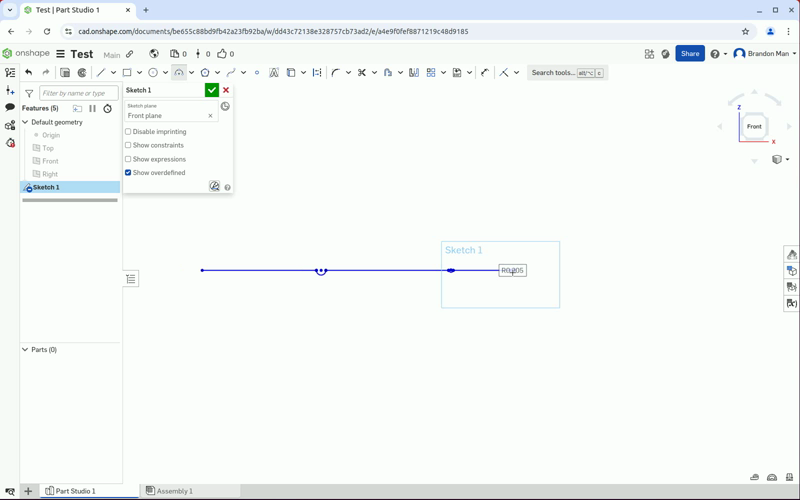
scroll(-6)
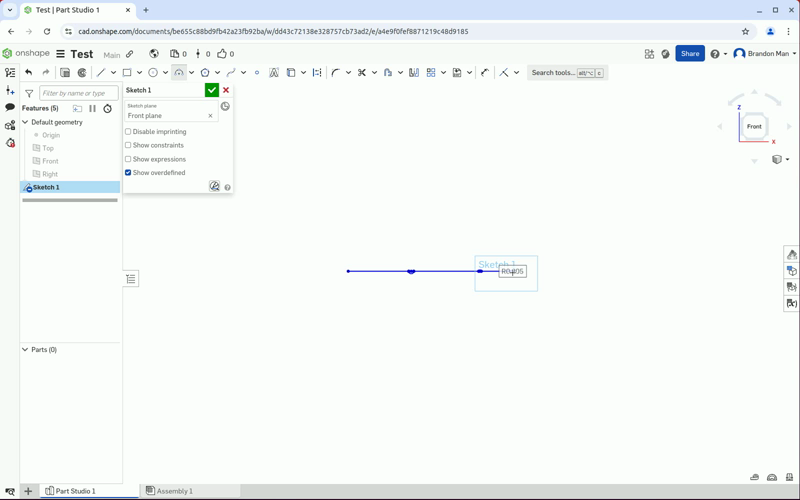
key_up(shift)
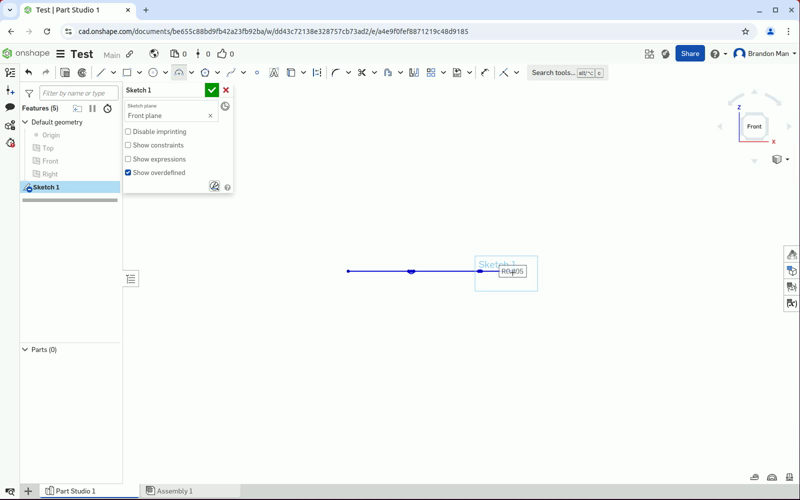
key(esc)
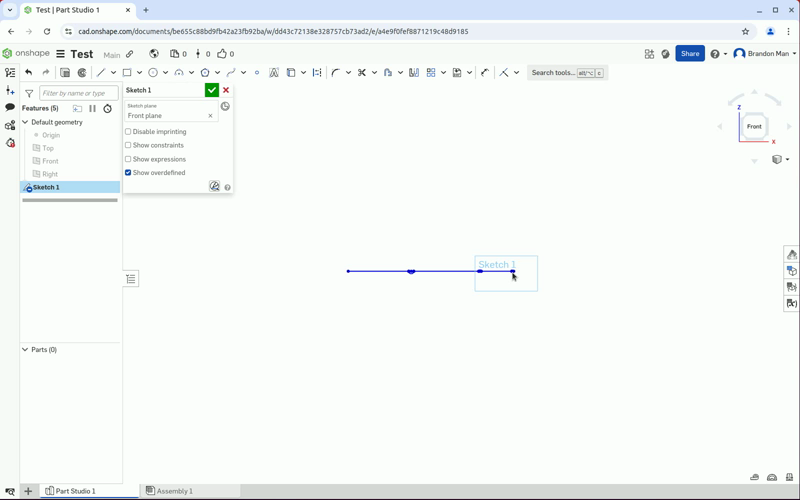
key(l)
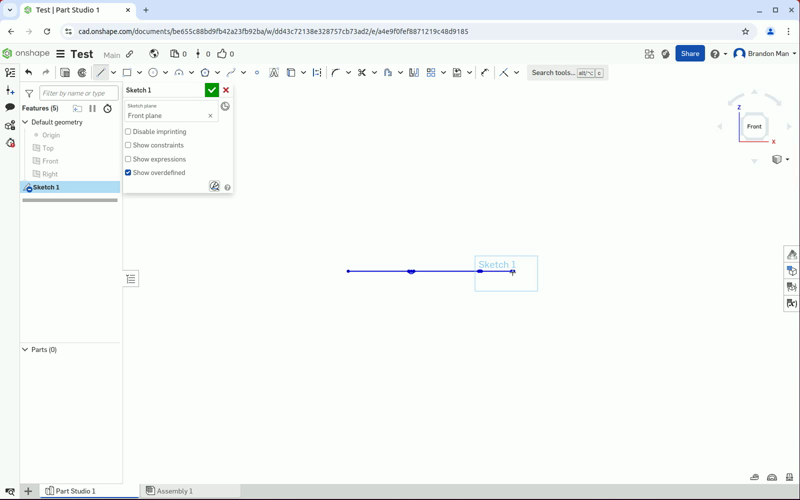
mouse_move(513, 271)
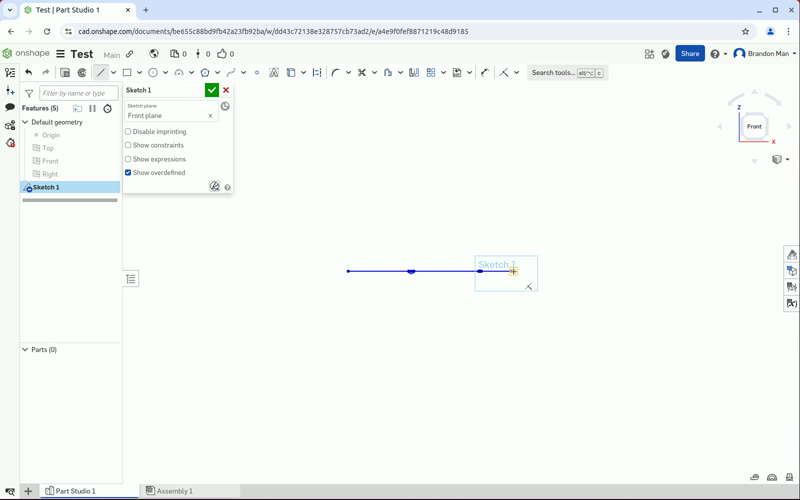
scroll(6)
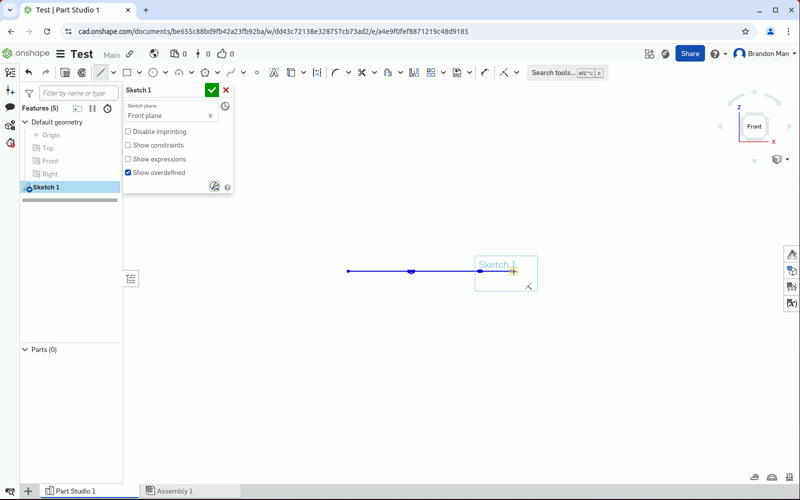
scroll(6)
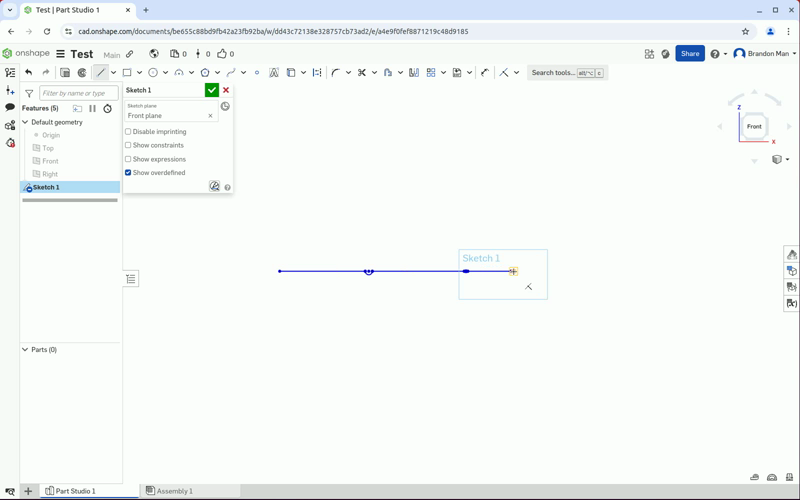
scroll(6)
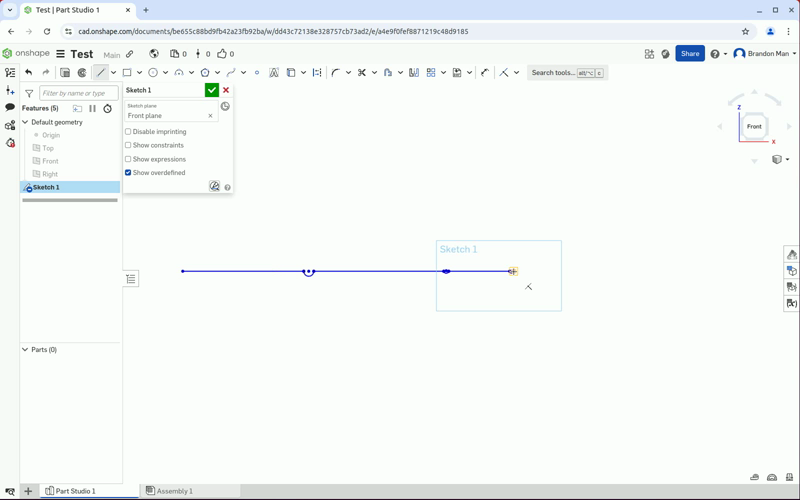
scroll(6)
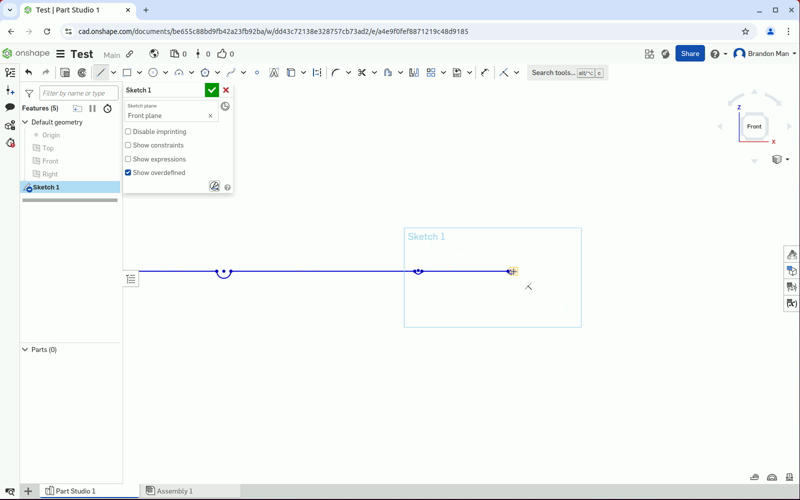
scroll(6)
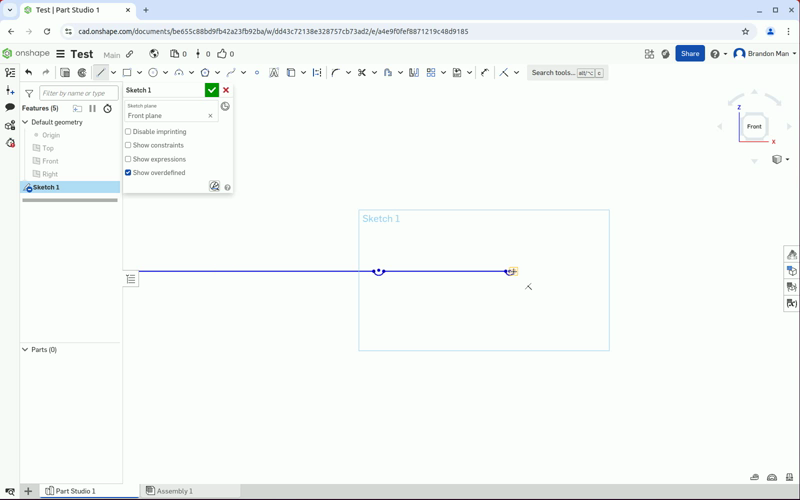
scroll(6)
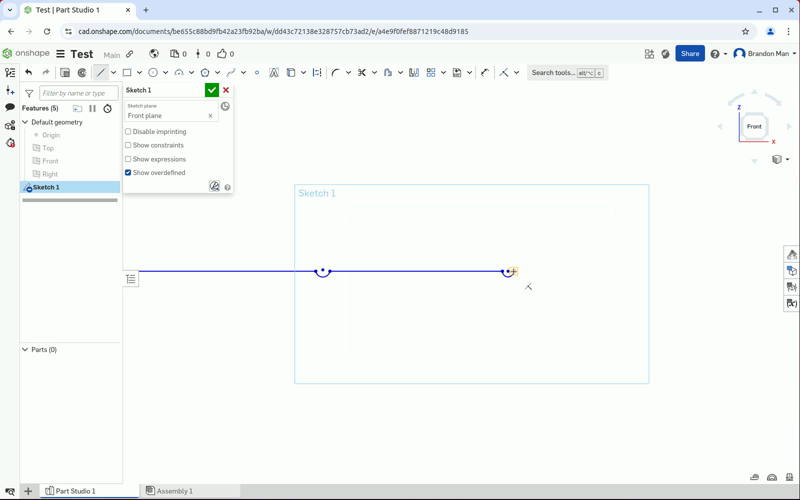
scroll(6)
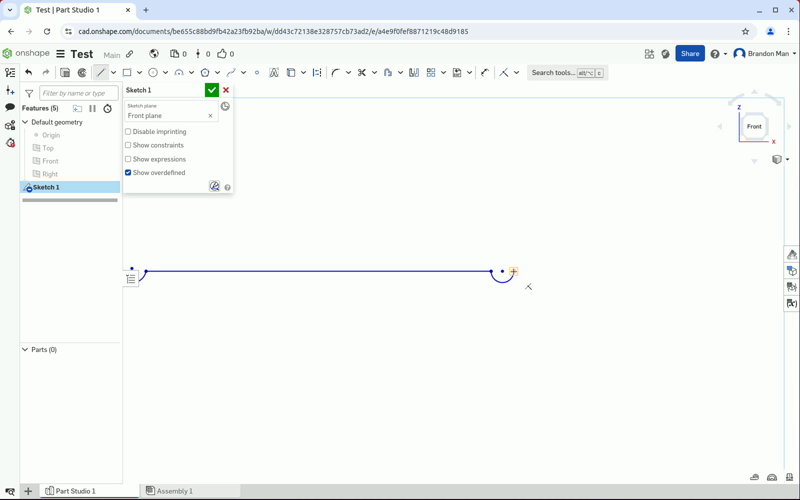
click(513, 271)
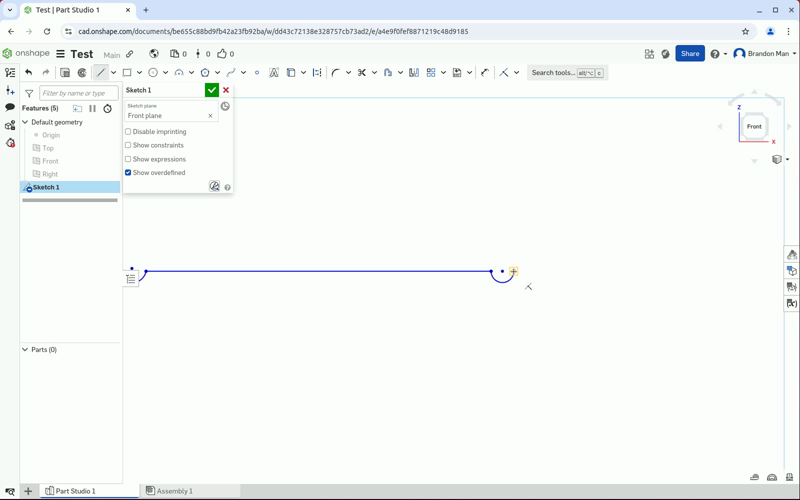
scroll(-6)
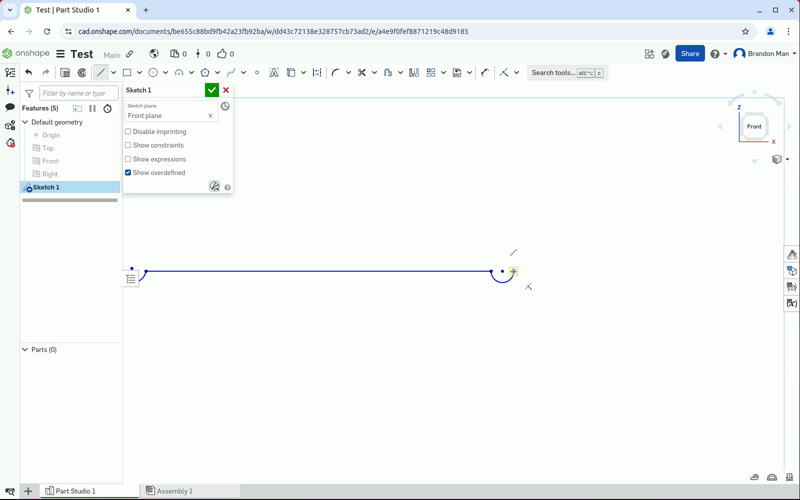
scroll(-6)
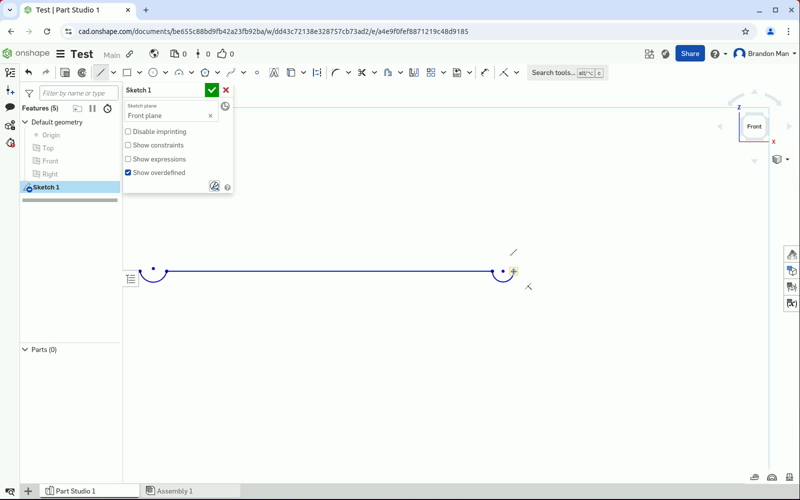
scroll(-6)
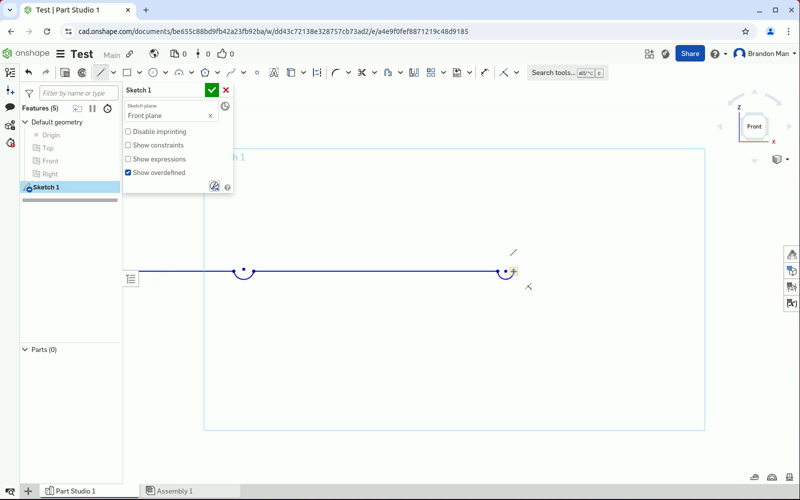
scroll(-6)
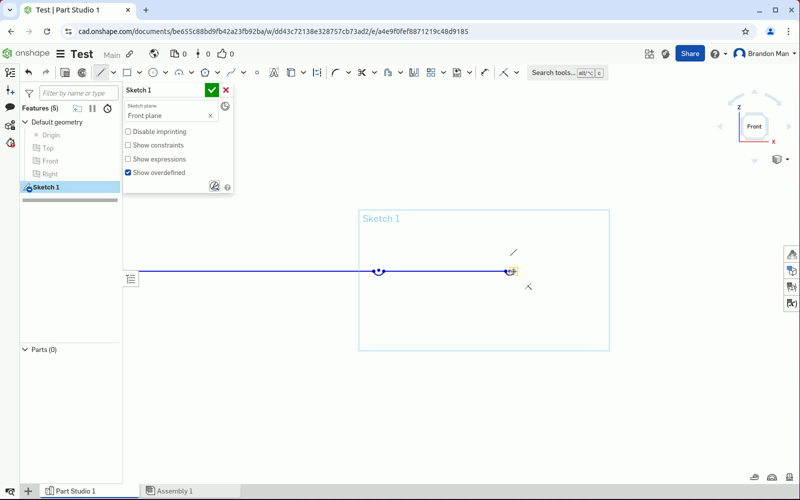
scroll(-6)
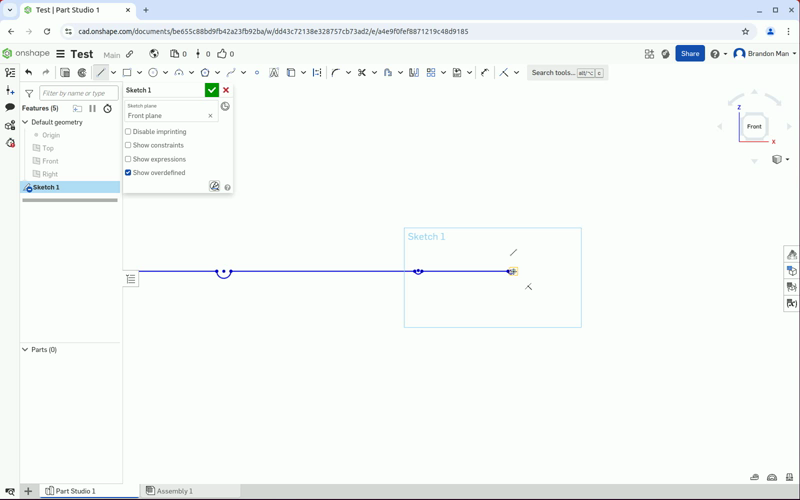
scroll(-6)
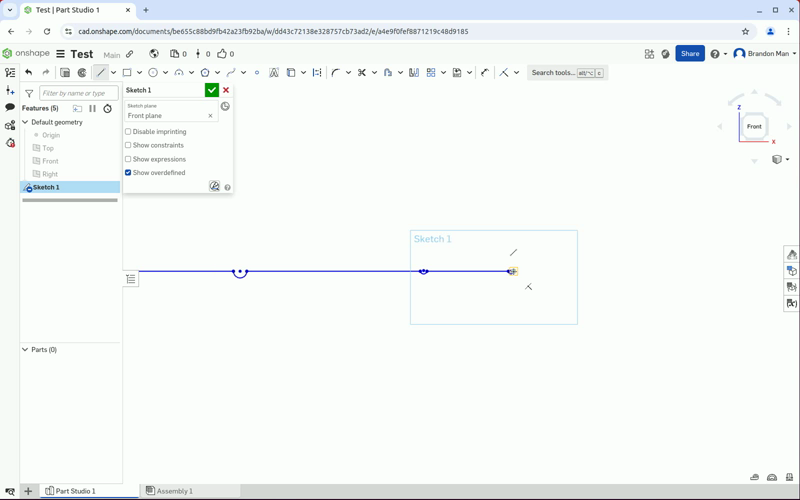
scroll(-6)
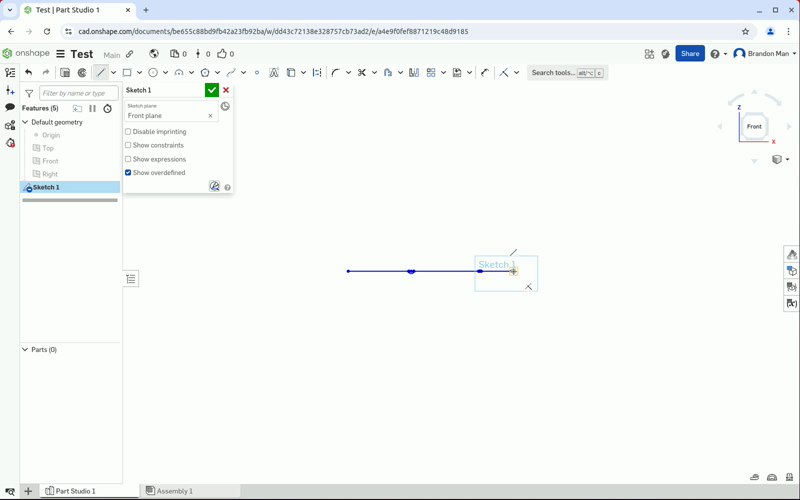
key_down(shift)
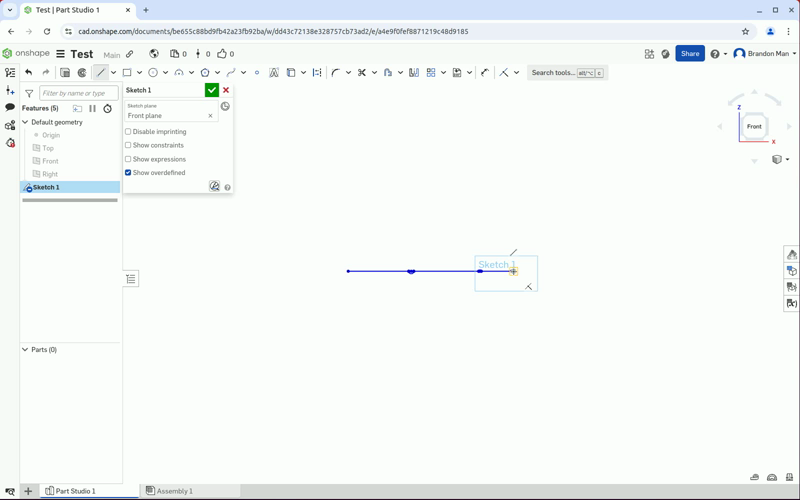
mouse_move(543, 271)
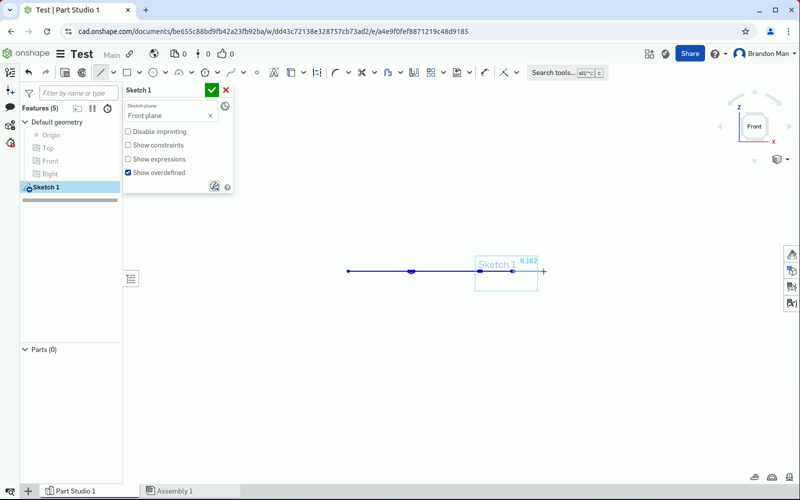
mouse_move(569, 271)
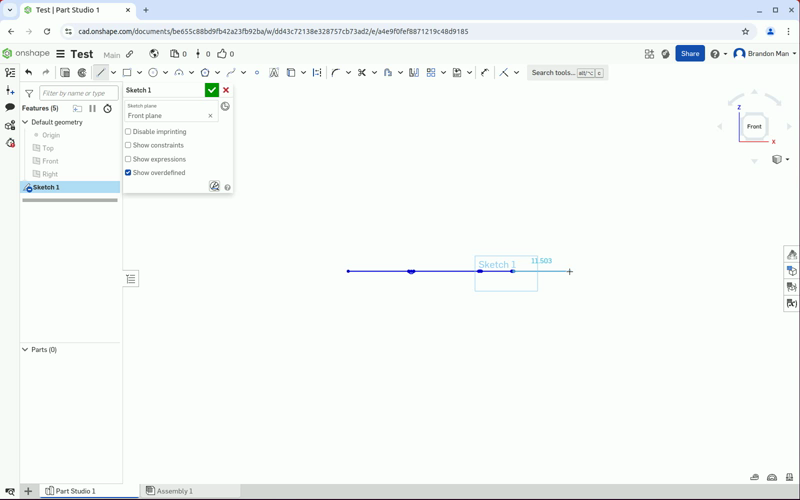
click(569, 271)
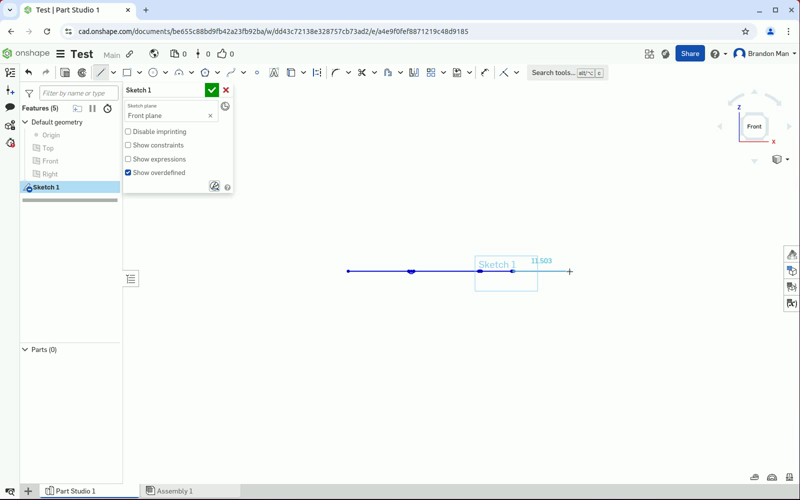
key_up(shift)
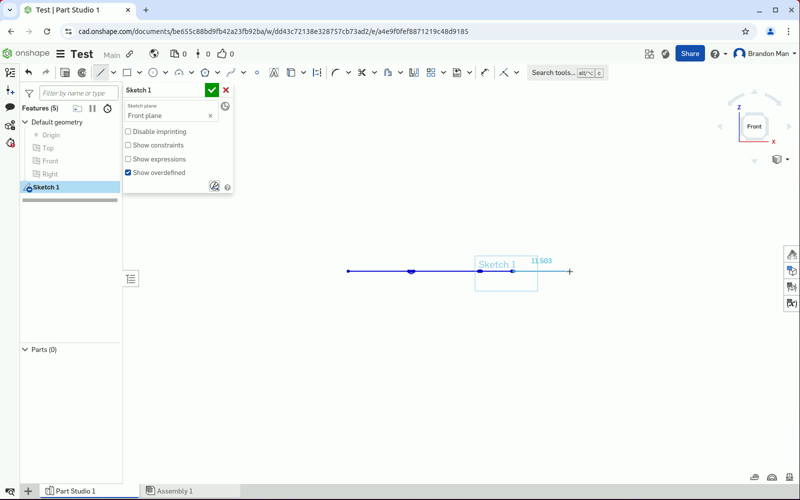
key_down(shift)
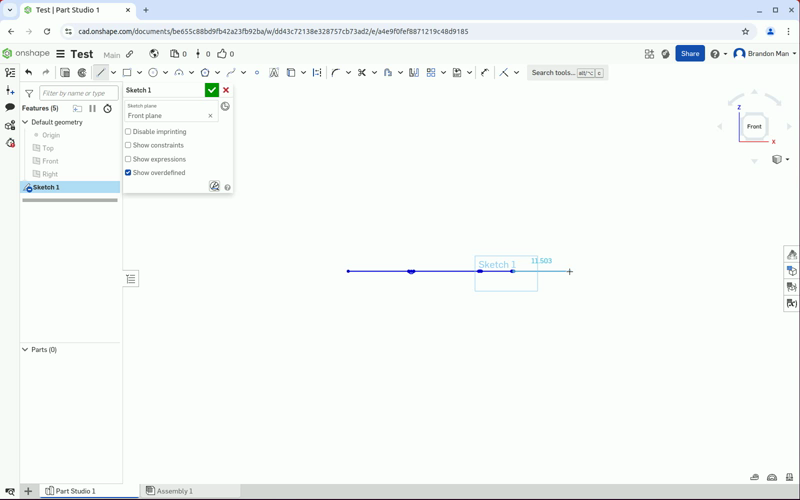
mouse_move(569, 203)
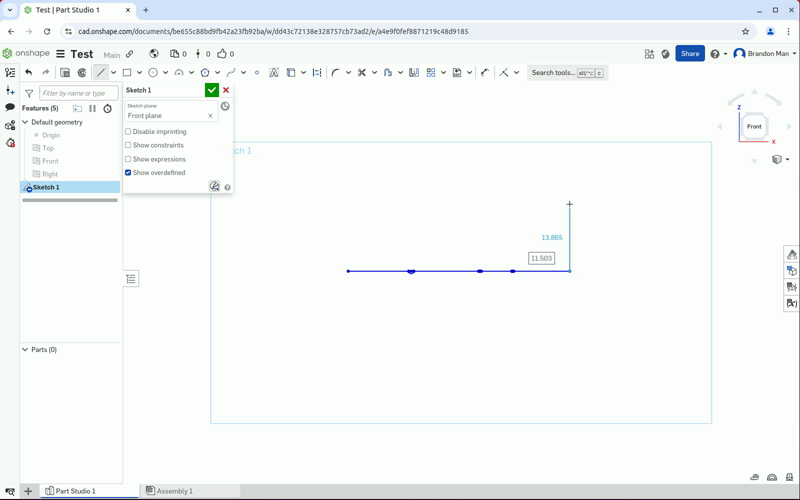
click(569, 203)
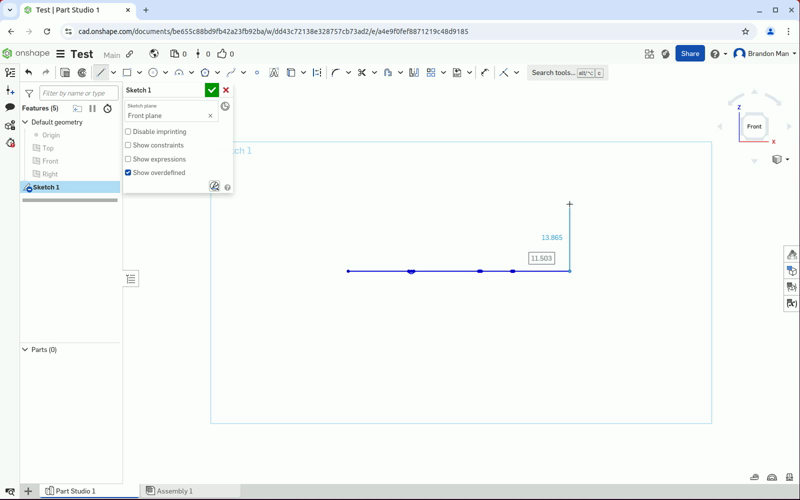
key_up(shift)
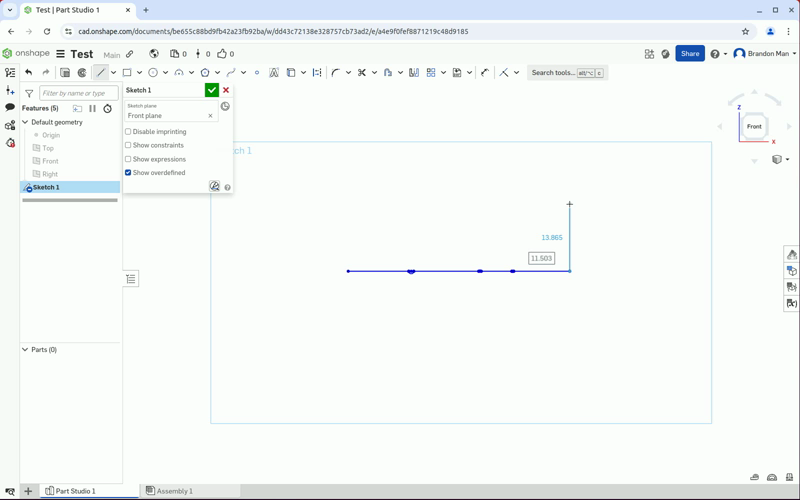
key_down(shift)
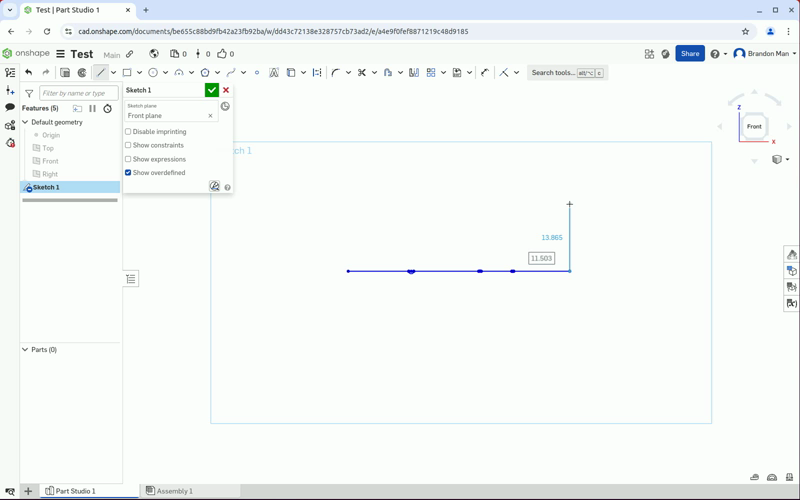
mouse_move(506, 203)
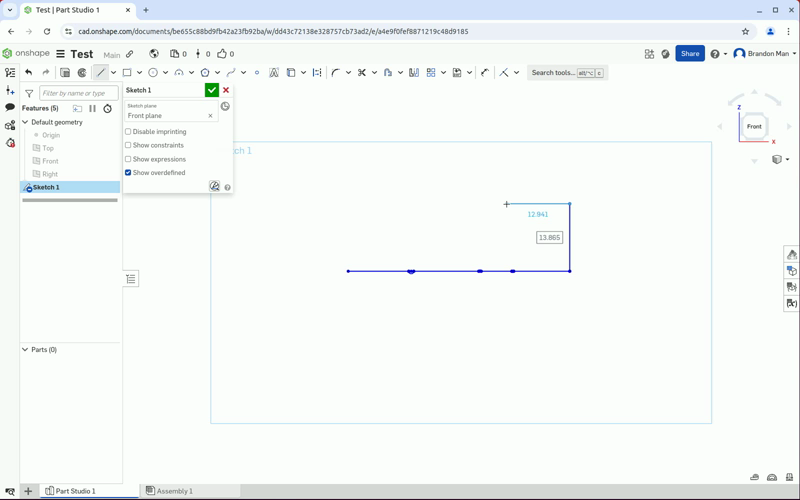
click(506, 203)
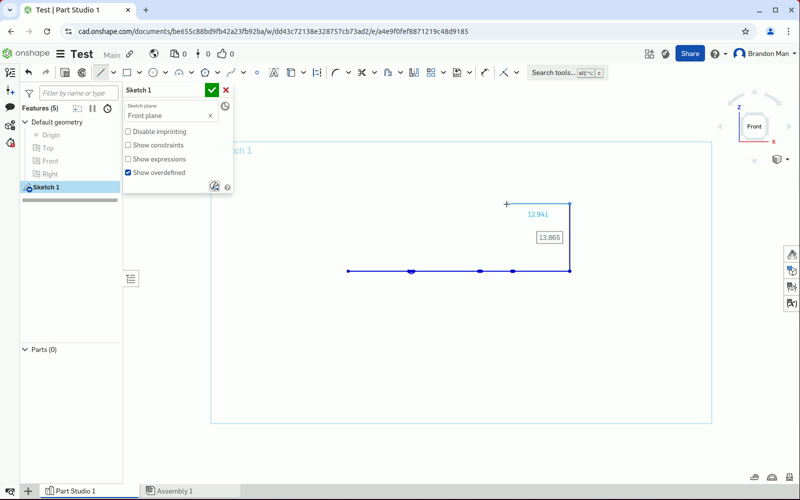
key_up(shift)
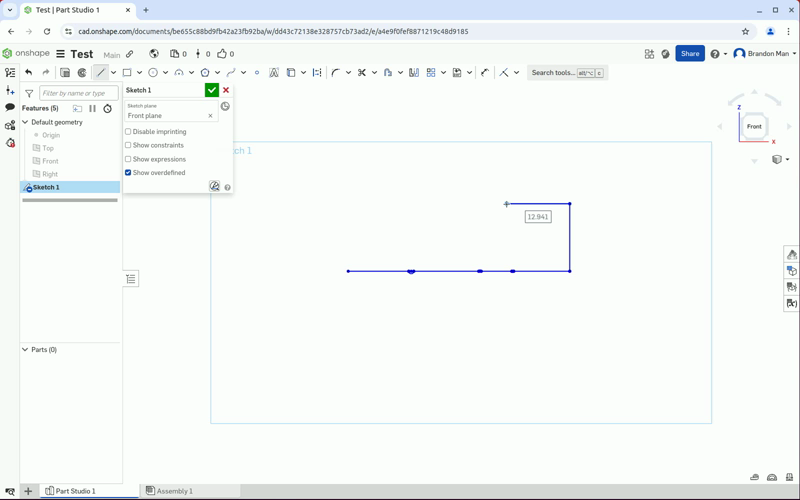
key_down(shift)
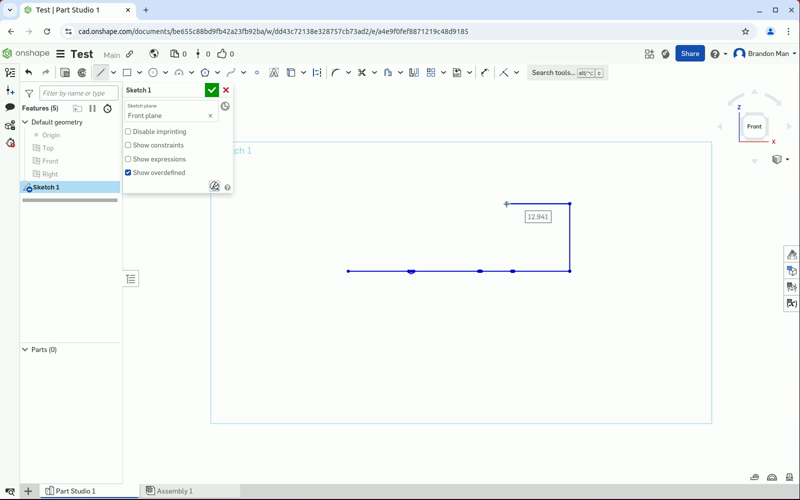
mouse_move(348, 203)
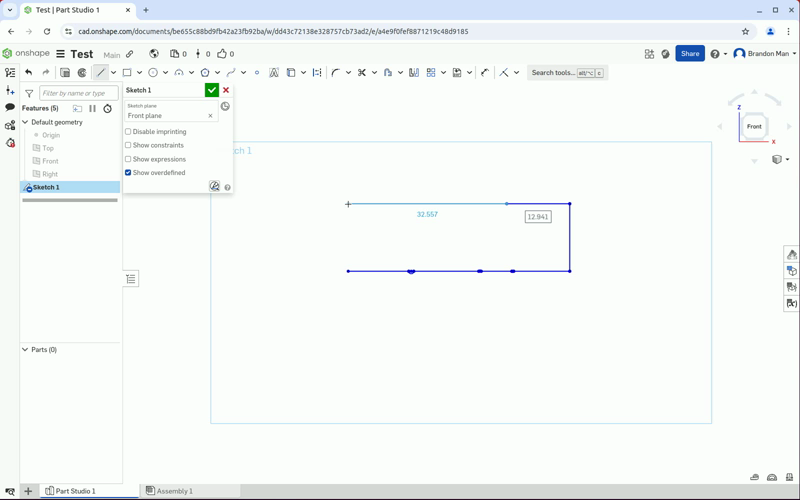
click(348, 203)
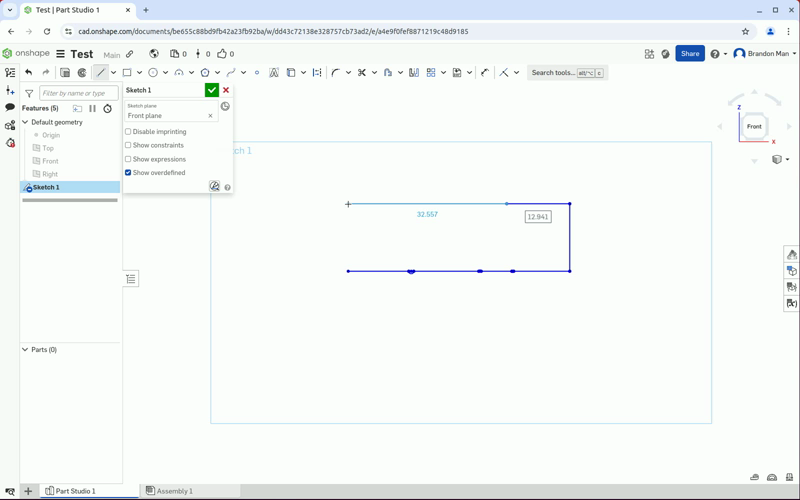
key_up(shift)
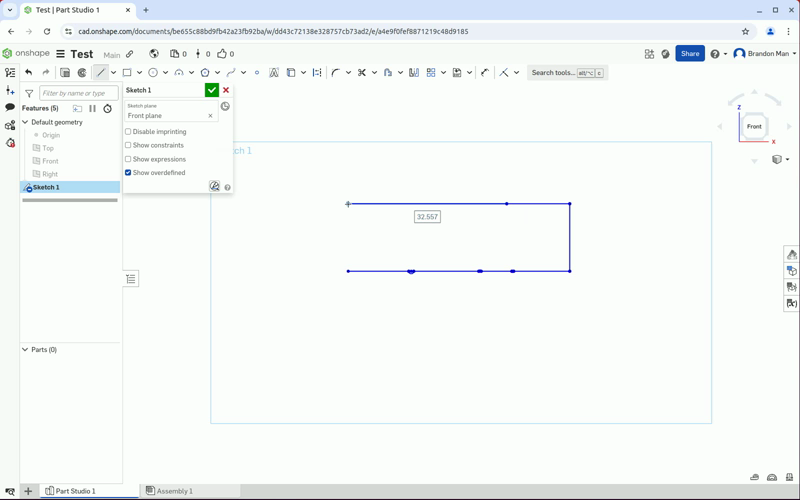
key_down(shift)
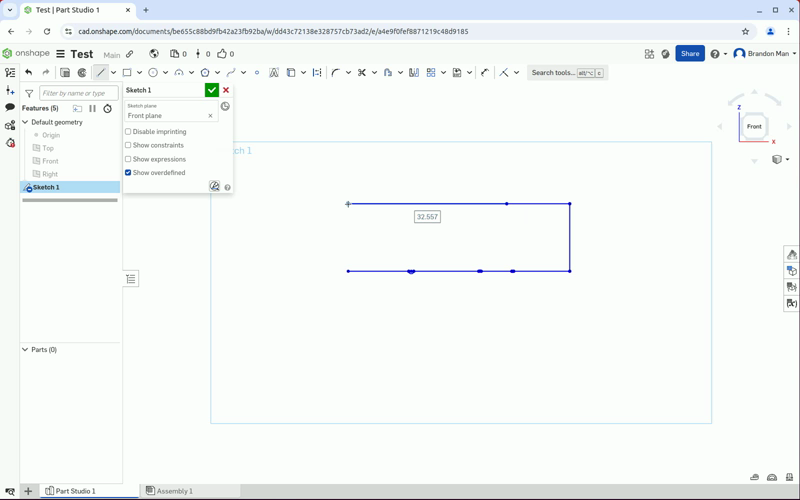
mouse_move(348, 271)
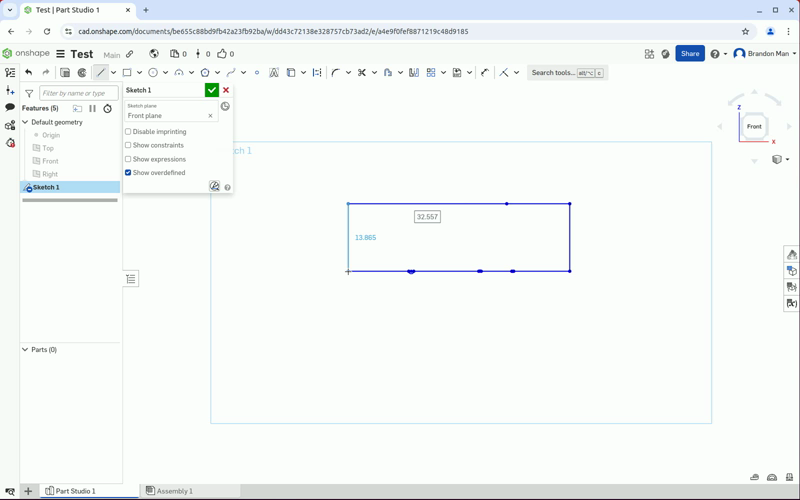
key_up(shift)
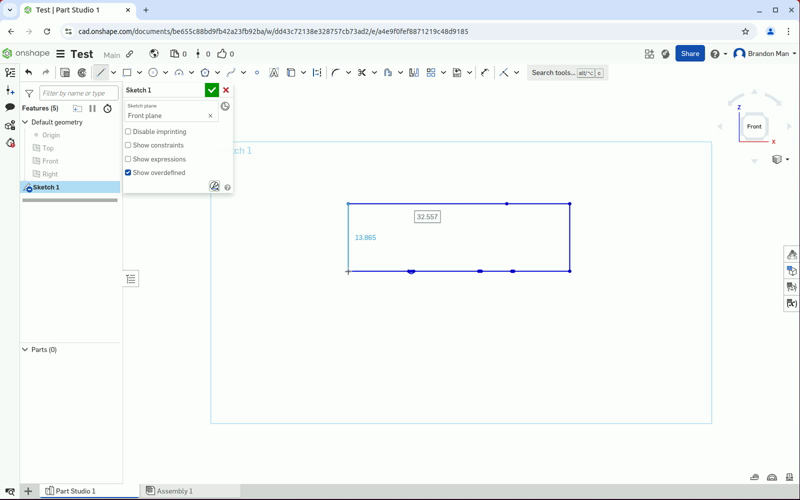
click(348, 271)
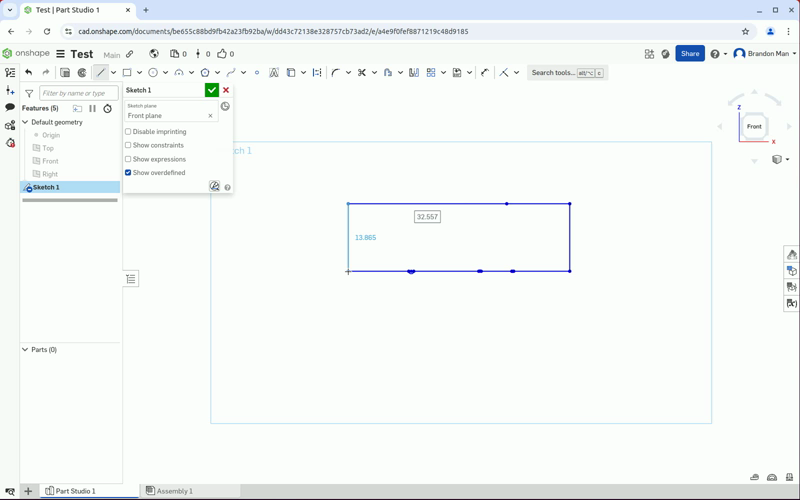
key(esc)
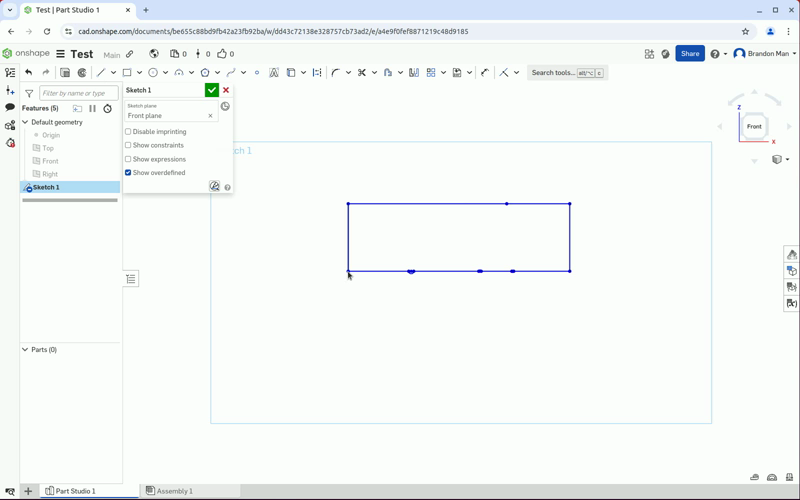
mouse_move(394, 233)
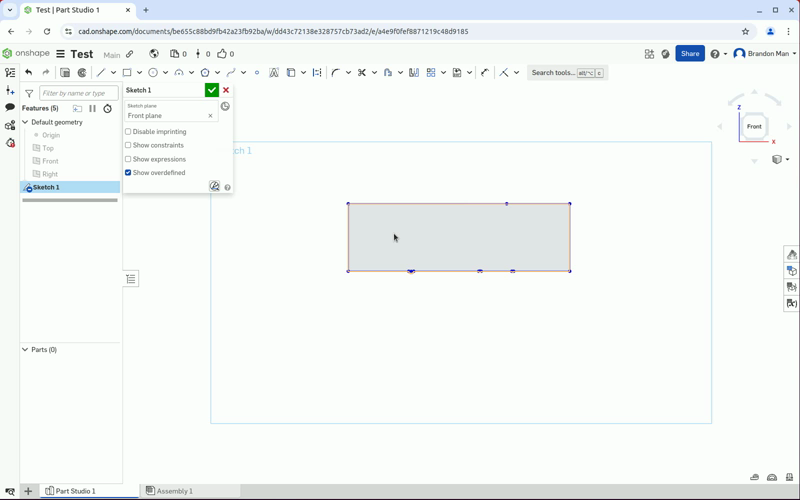
click(394, 233)
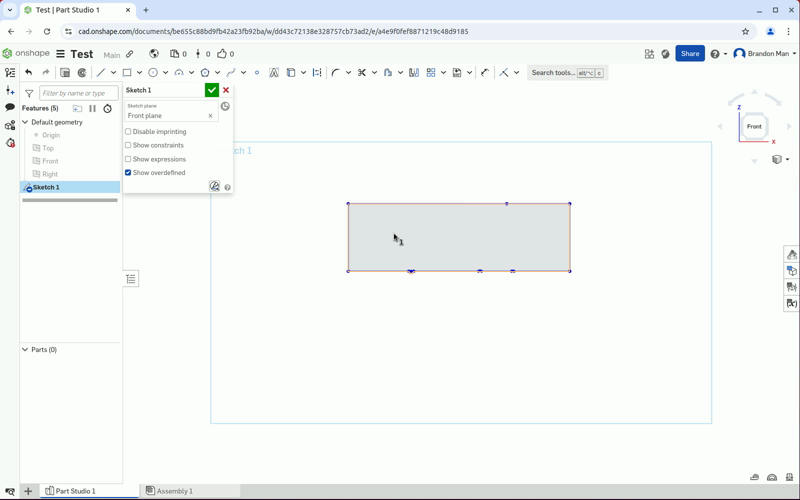
mouse_move(73, 352)
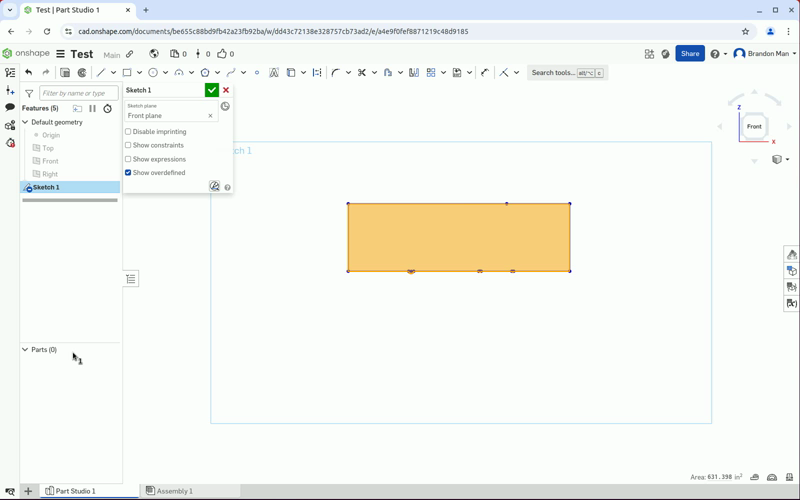
key(shift+y)
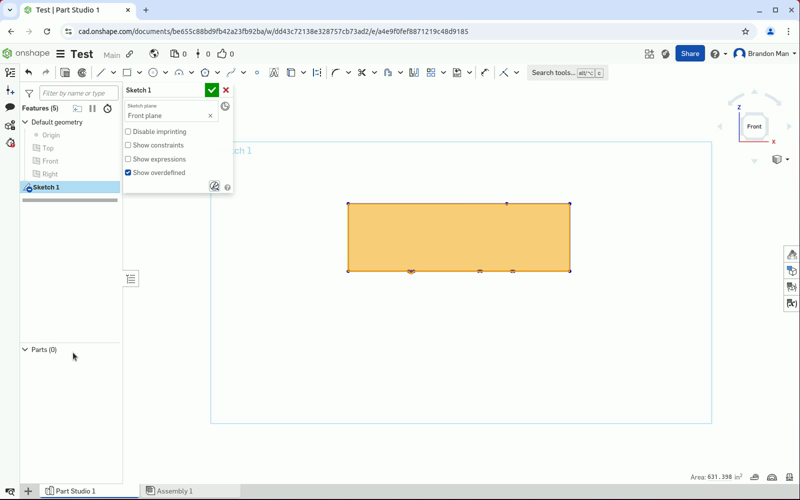
key(shift+e)
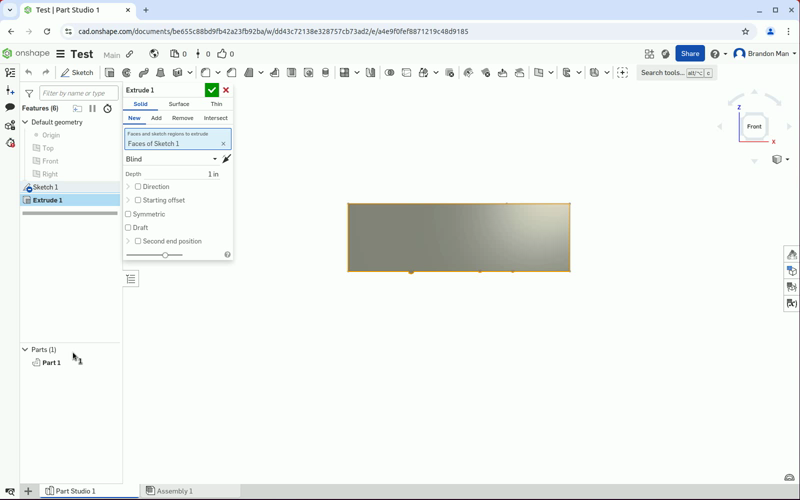
mouse_move(143, 106)
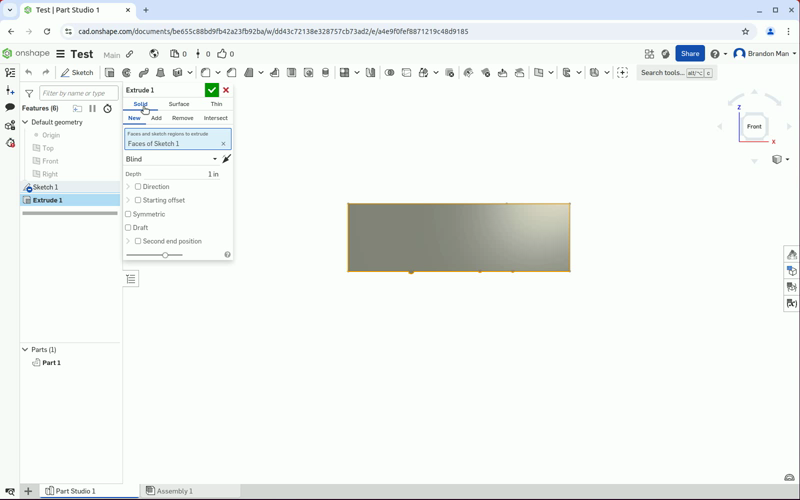
click(143, 106)
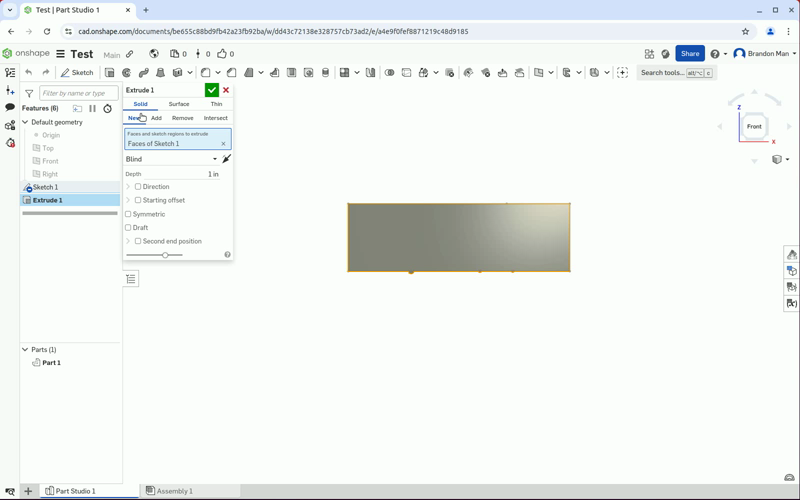
mouse_move(137, 120)
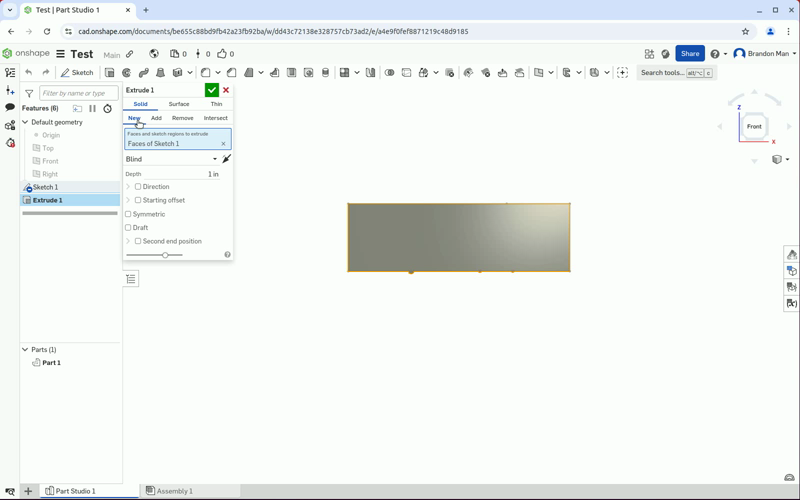
click(137, 120)
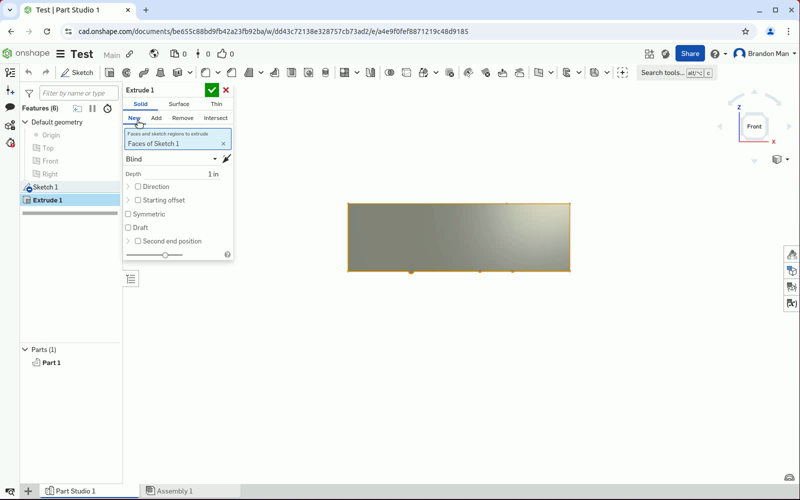
key(tab, 4)
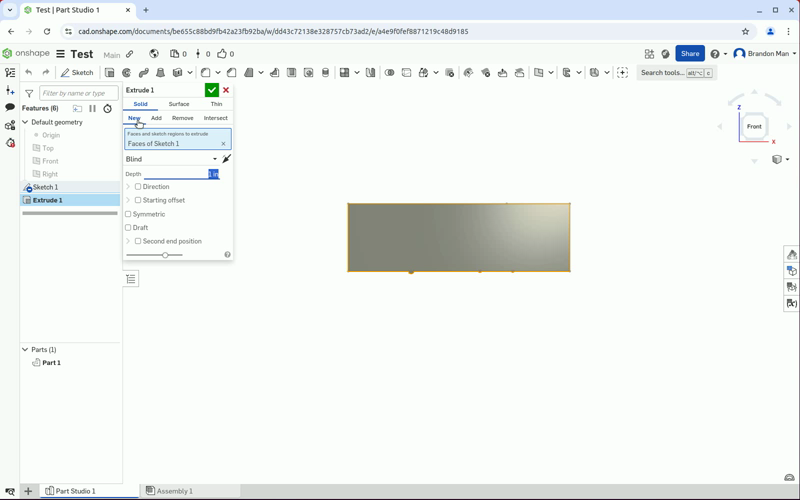
text(2.407)
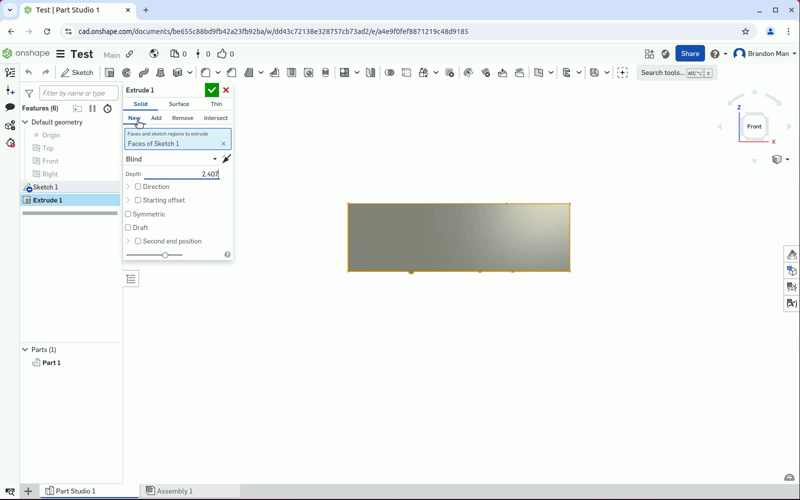
key(enter)
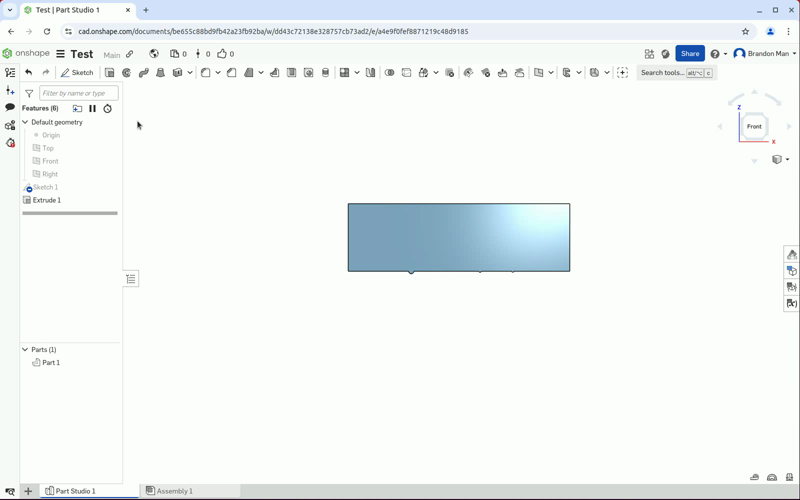
key(shift+h)
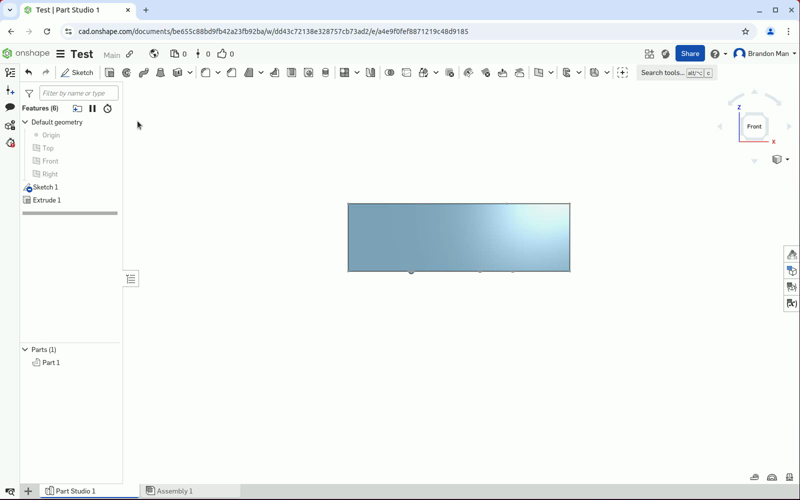
key(shift+h)
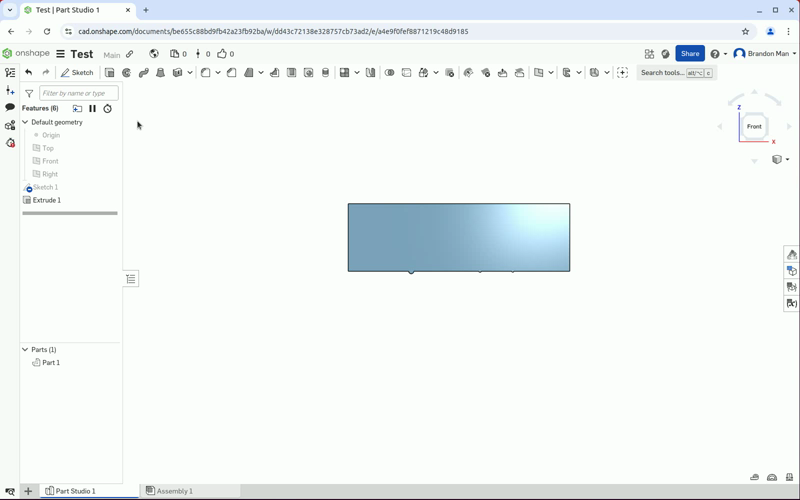
mouse_move(73, 189)
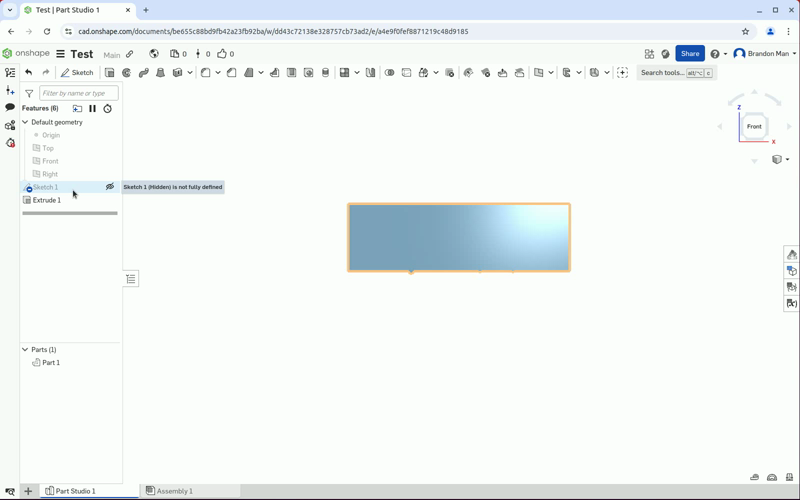
click(73, 189)
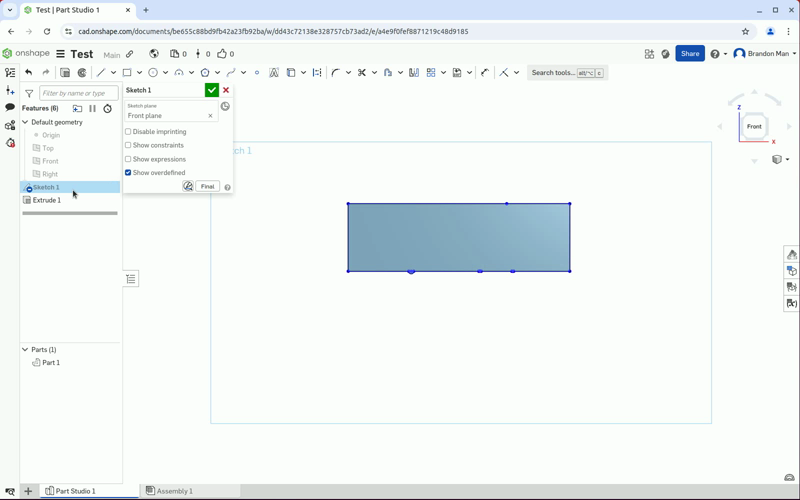
mouse_move(229, 92)
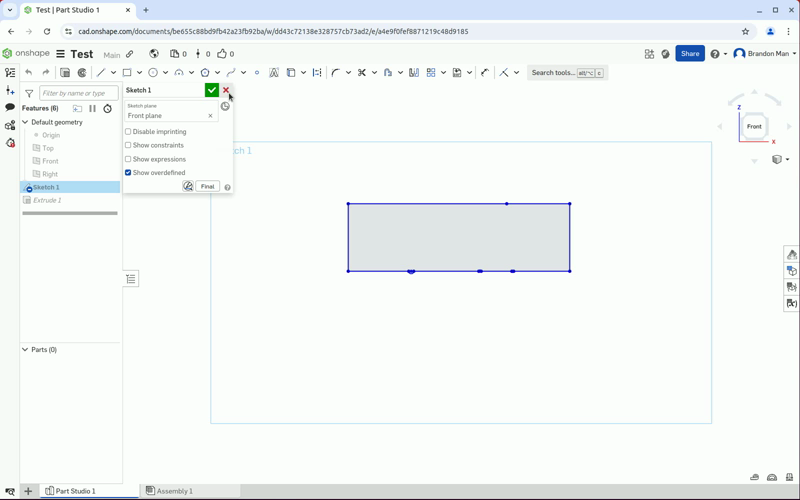
click(229, 92)
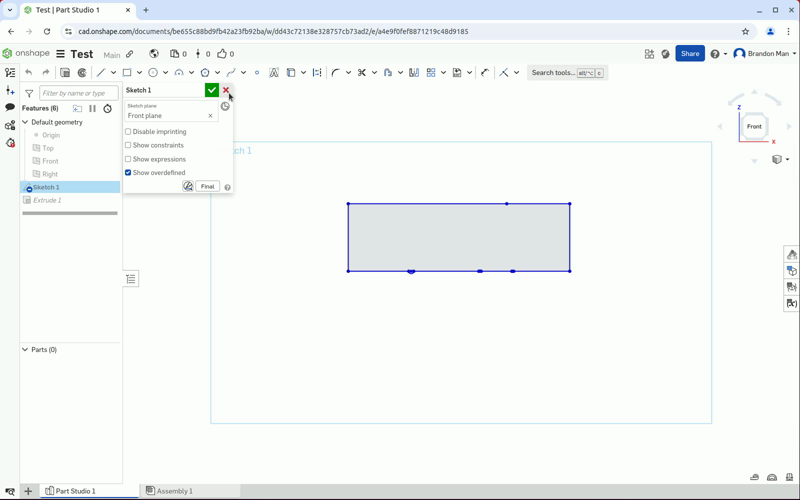
key(shift+s)
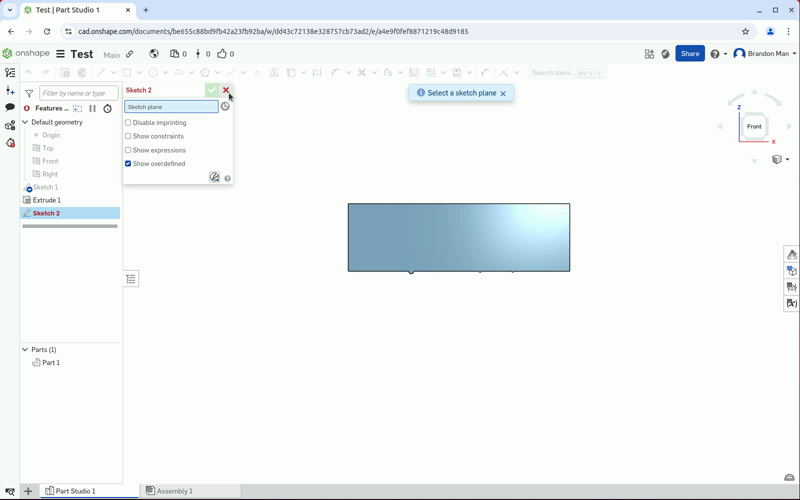
mouse_move(73, 163)
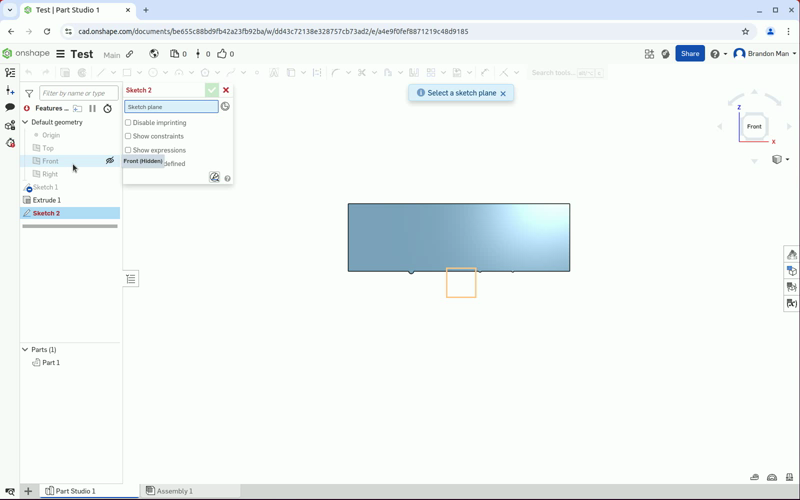
click(73, 163)
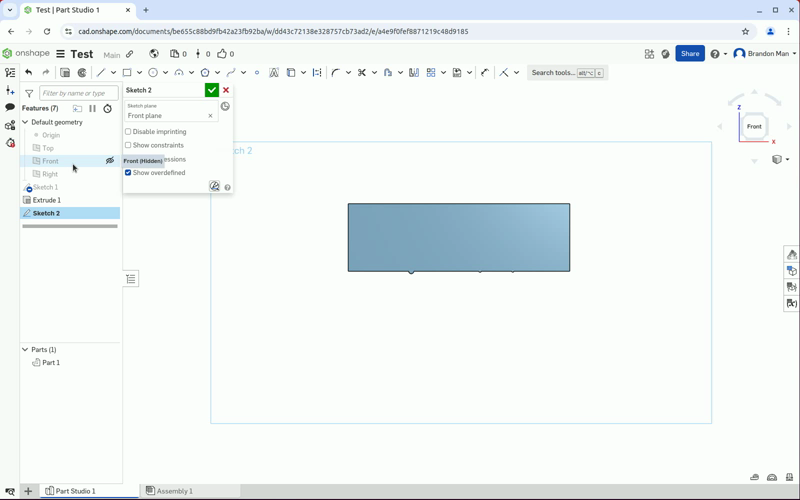
mouse_move(73, 352)
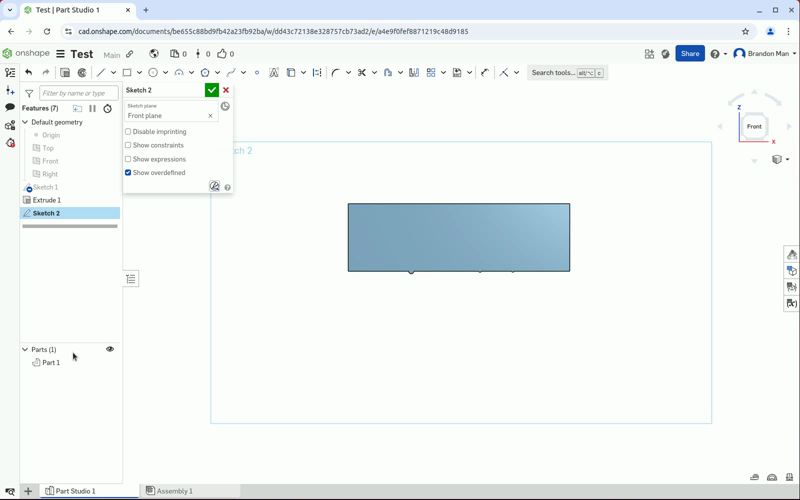
key(y)
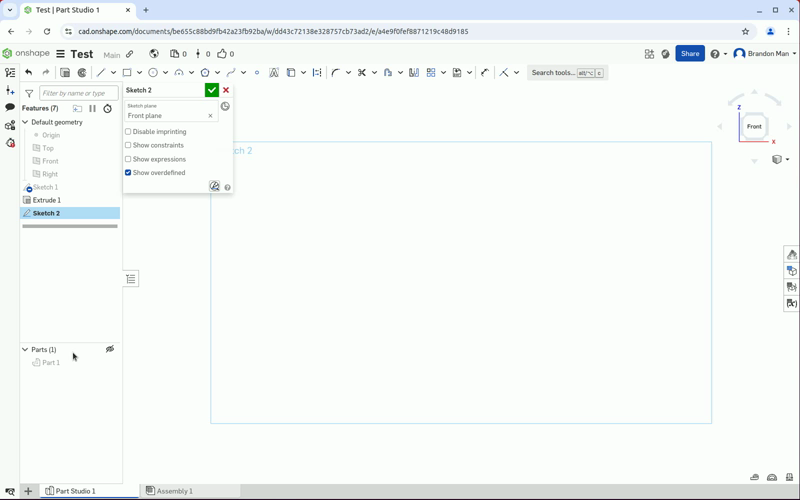
key(l)
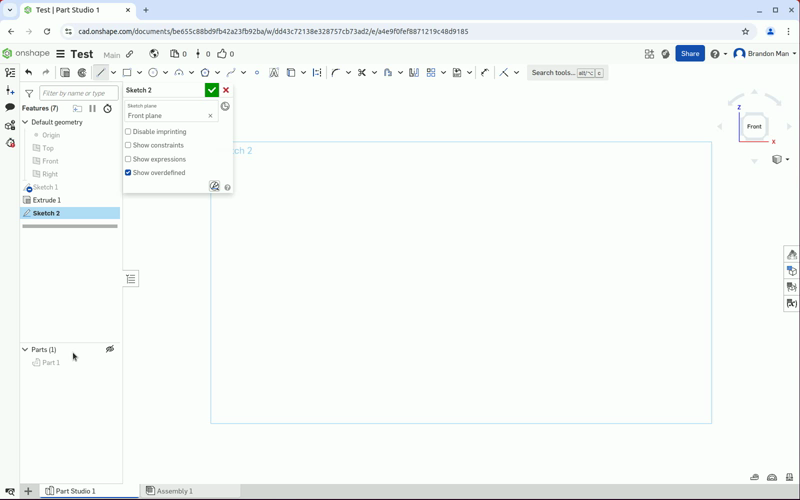
key_down(shift)
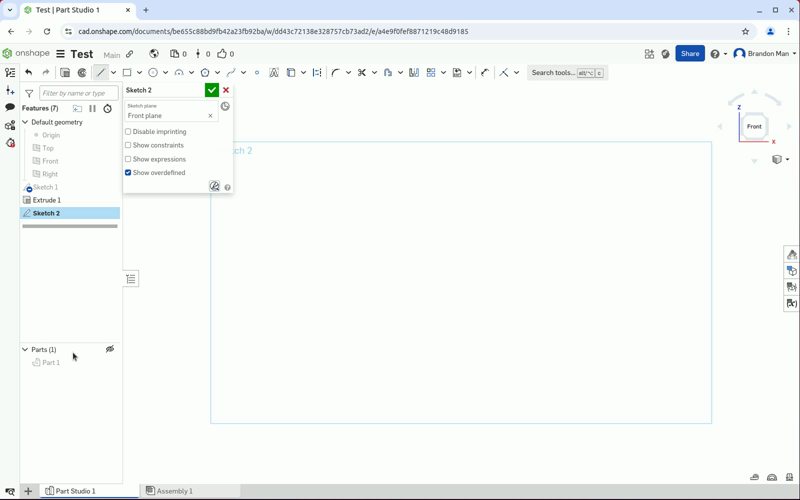
mouse_move(348, 337)
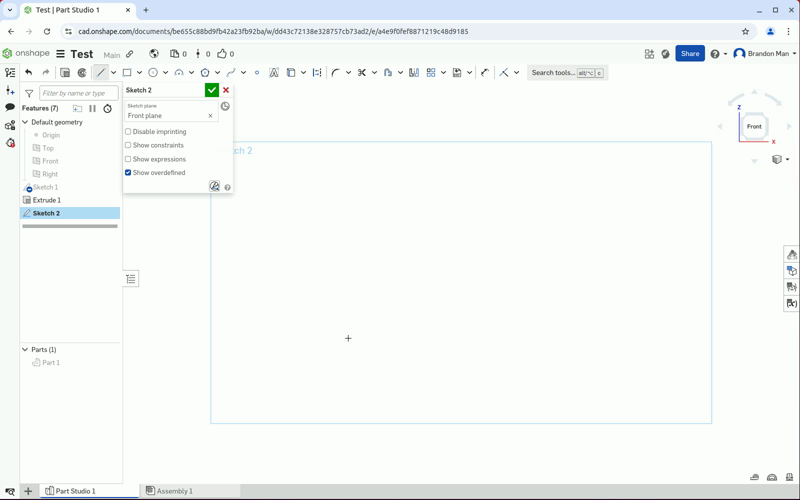
click(348, 337)
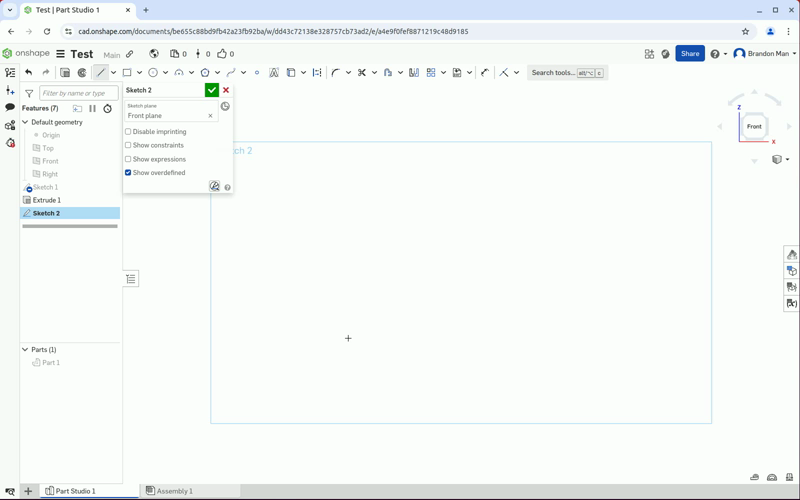
key_up(shift)
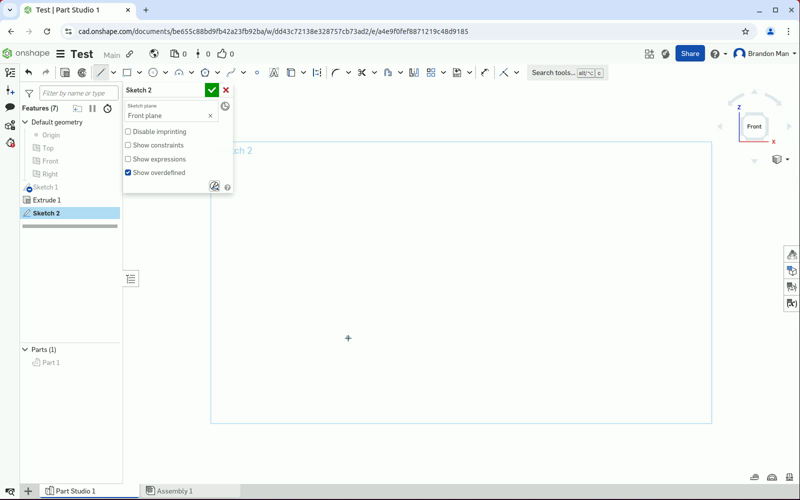
key_down(shift)
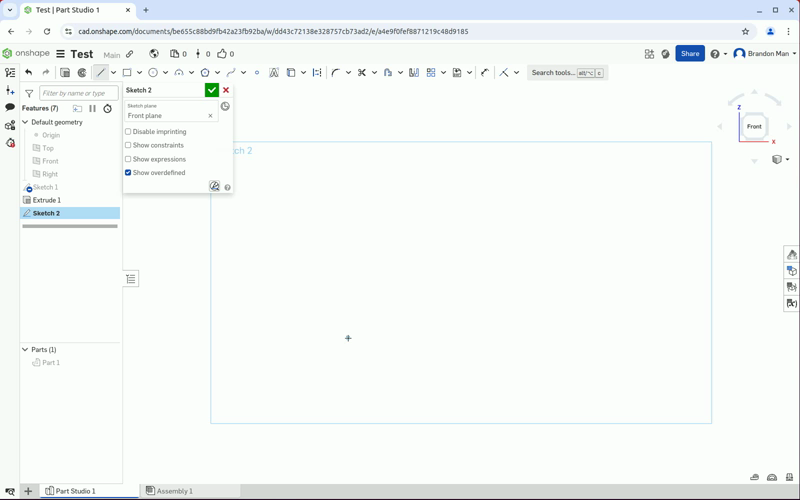
mouse_move(569, 338)
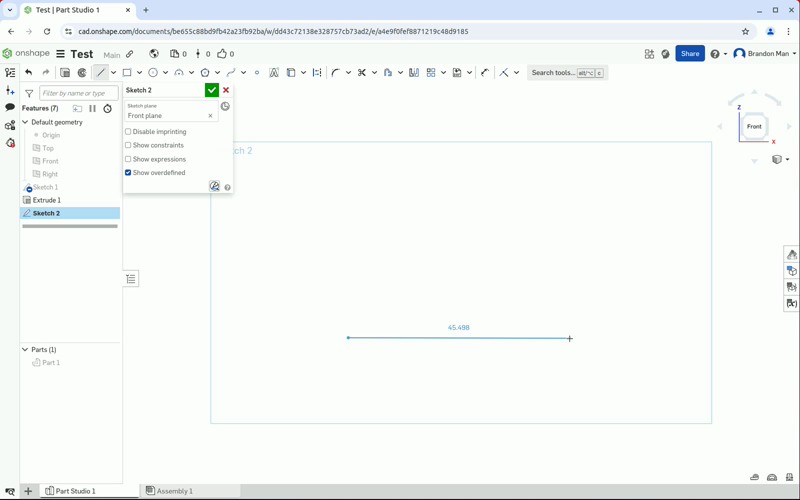
click(569, 338)
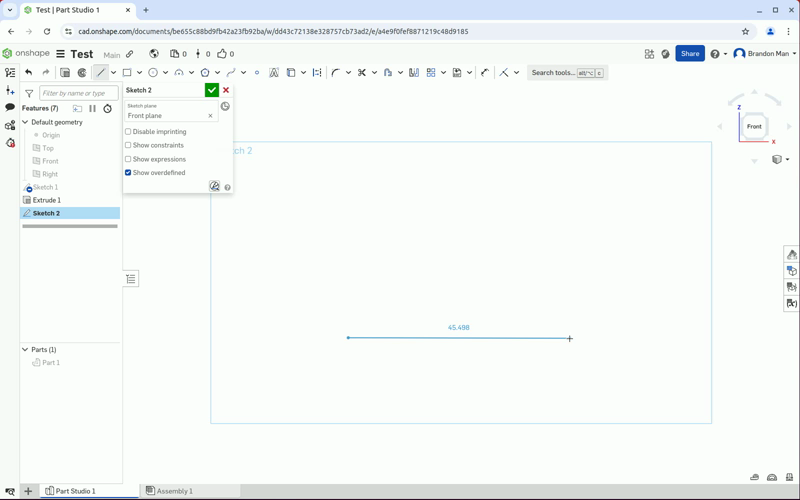
key_up(shift)
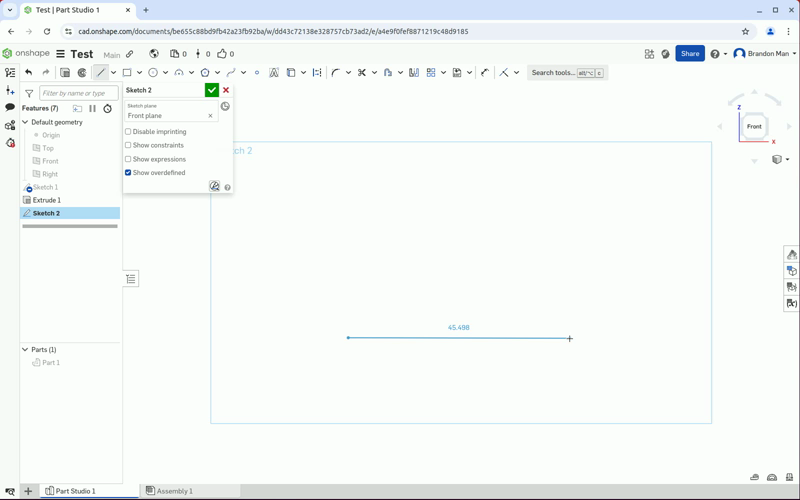
key_down(shift)
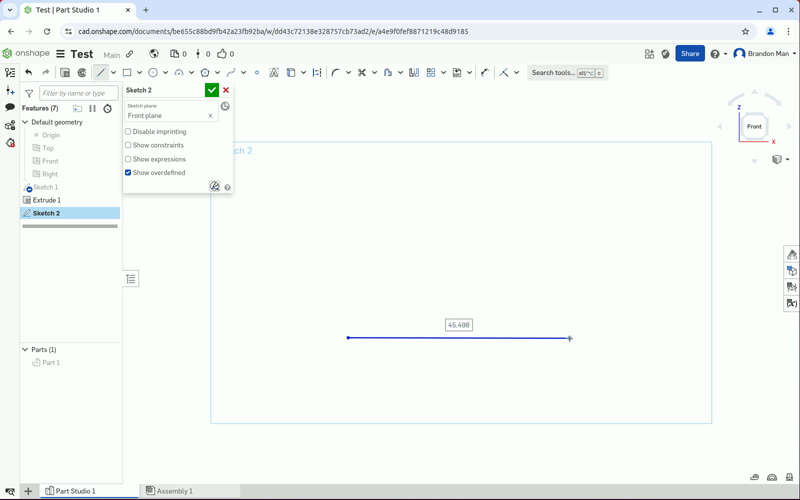
mouse_move(569, 272)
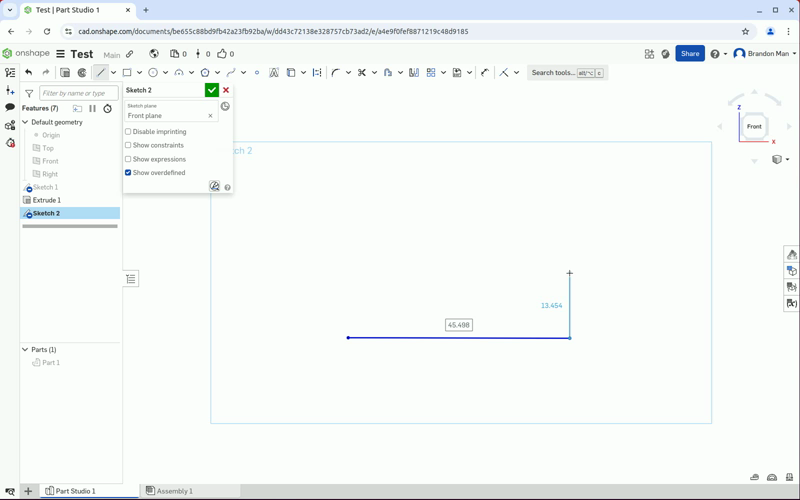
click(569, 272)
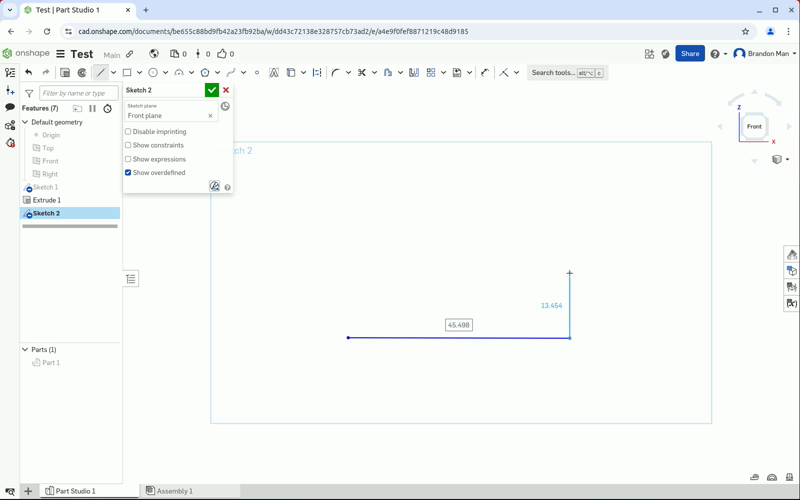
key_up(shift)
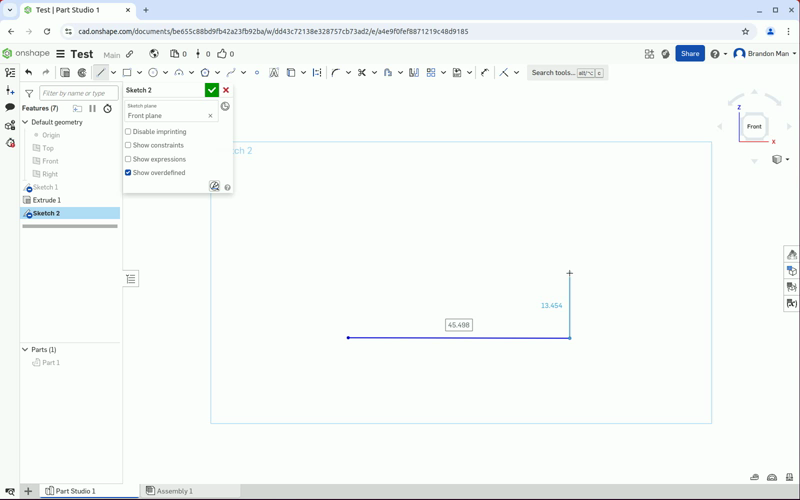
key_down(shift)
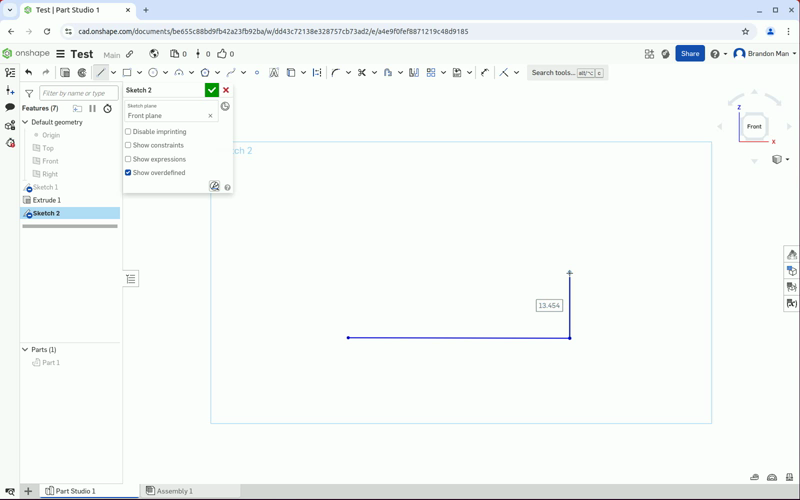
mouse_move(589, 272)
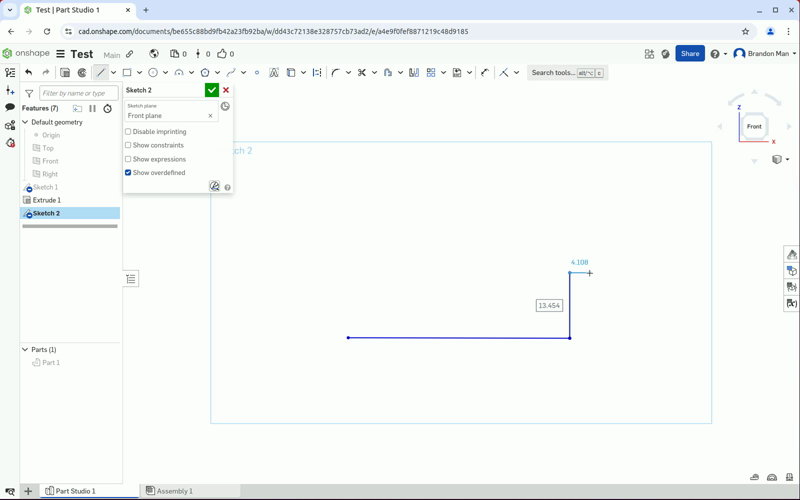
mouse_move(513, 272)
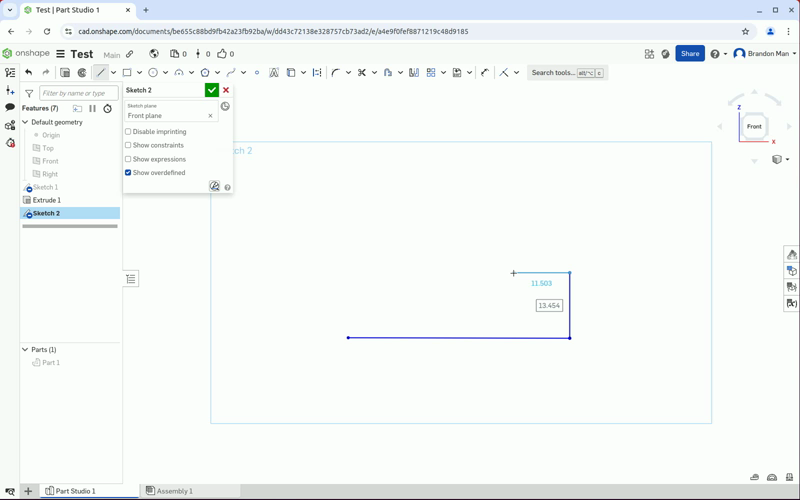
click(513, 272)
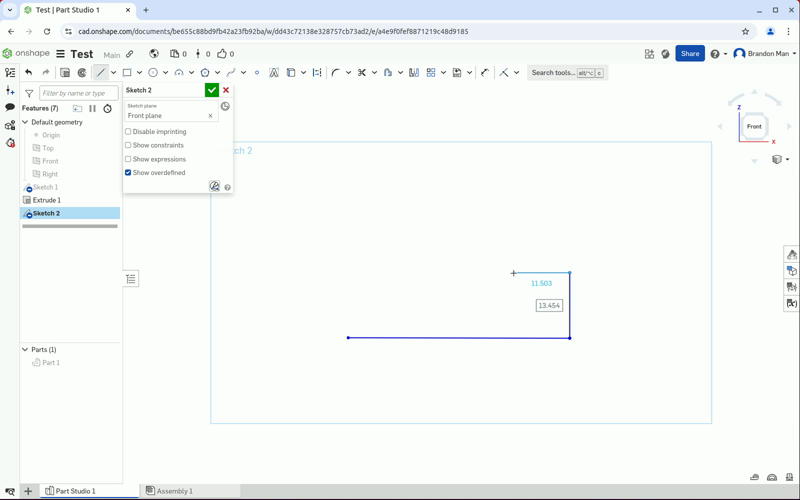
key_up(shift)
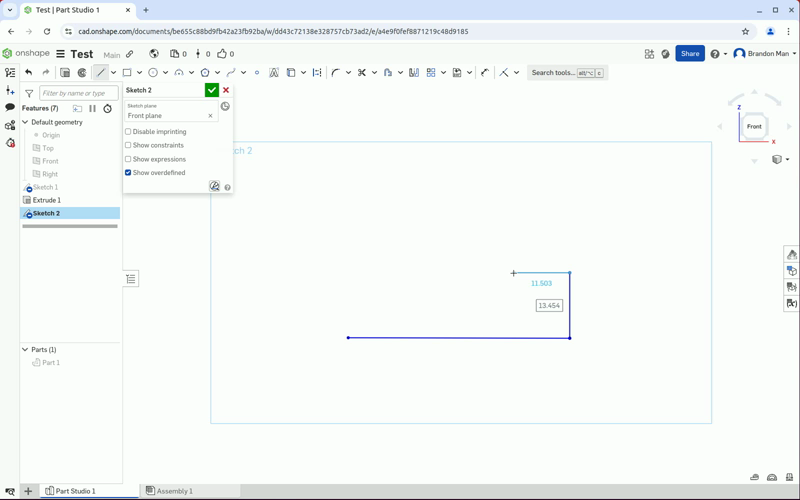
key(esc)
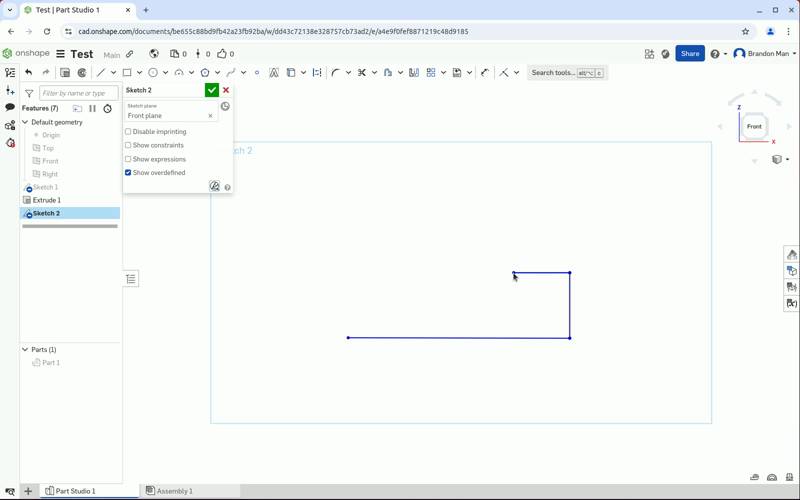
key(a)
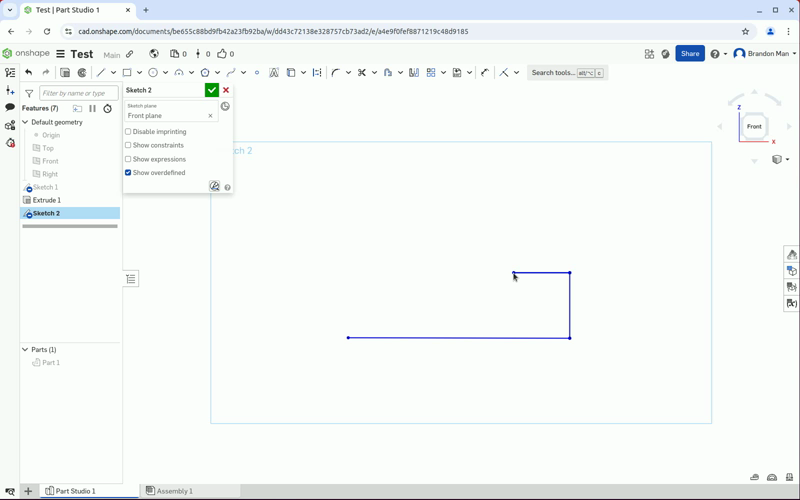
mouse_move(513, 272)
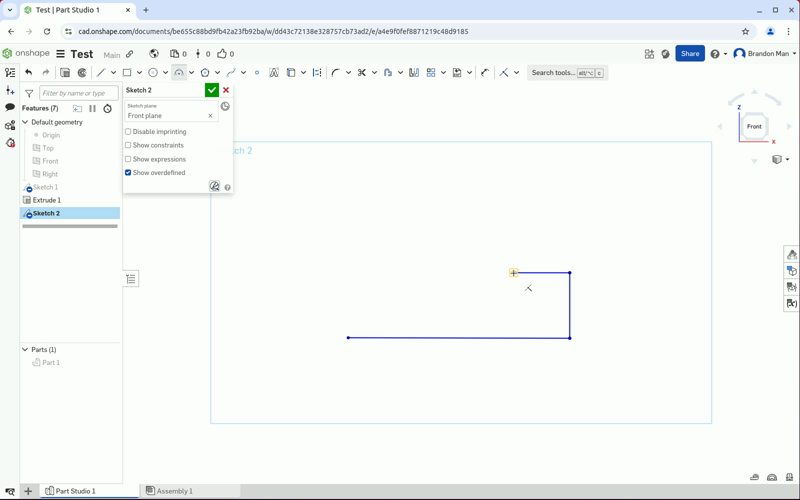
click(513, 272)
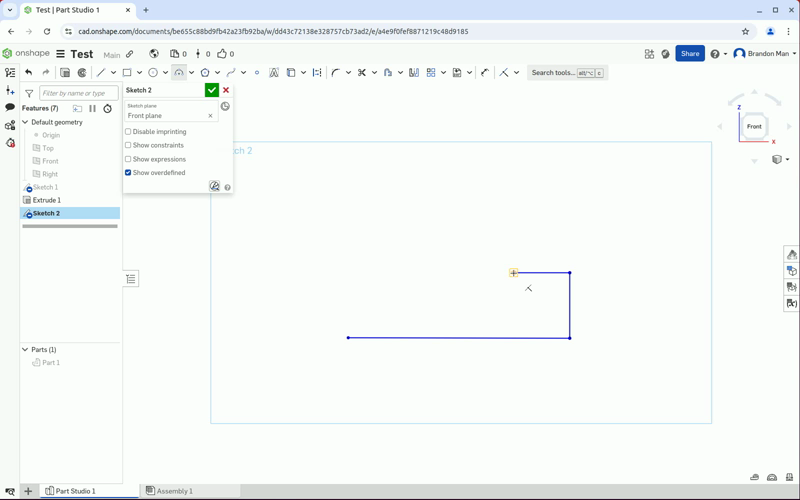
key_down(shift)
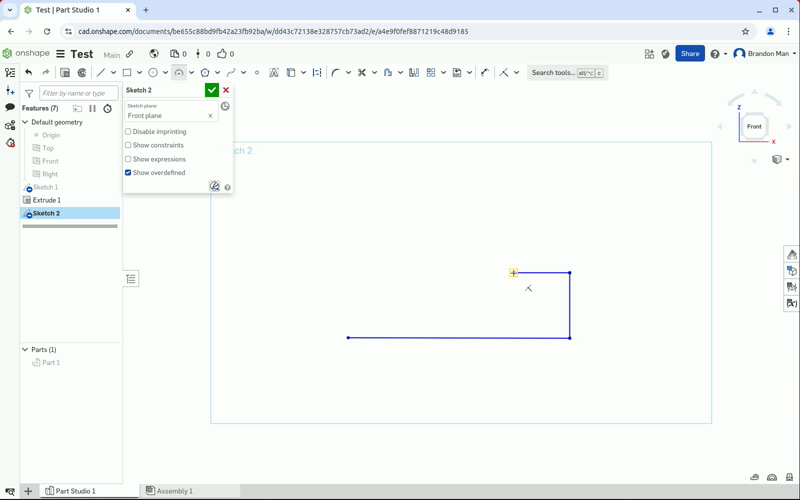
mouse_move(511, 272)
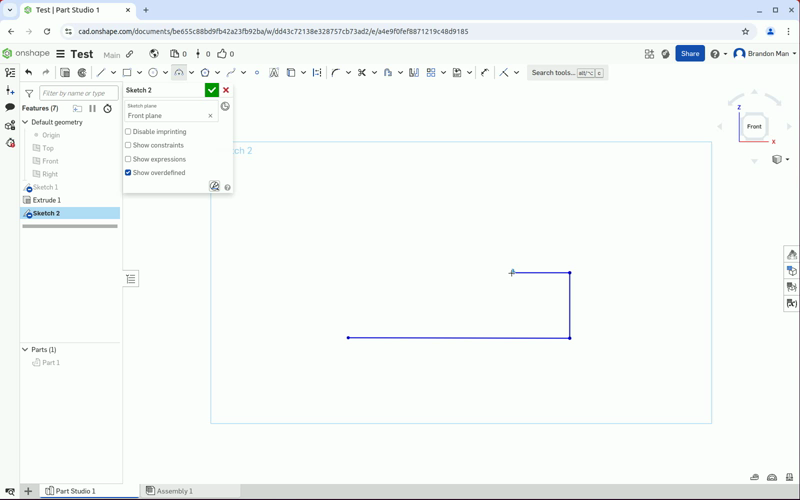
scroll(6)
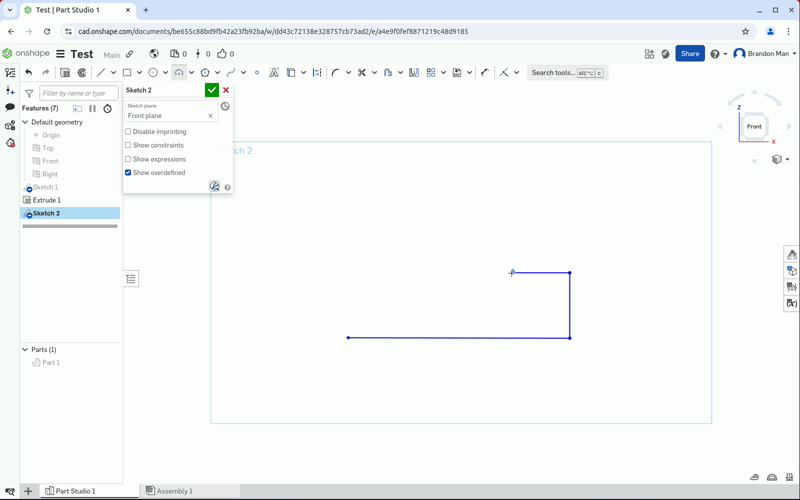
scroll(6)
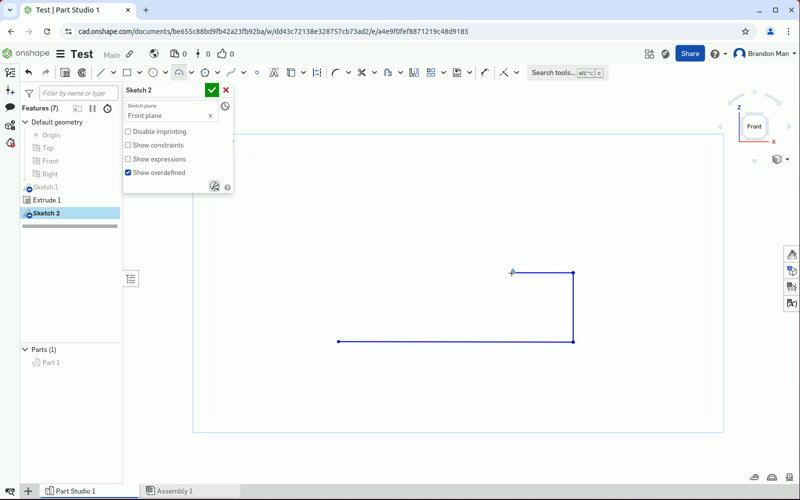
scroll(6)
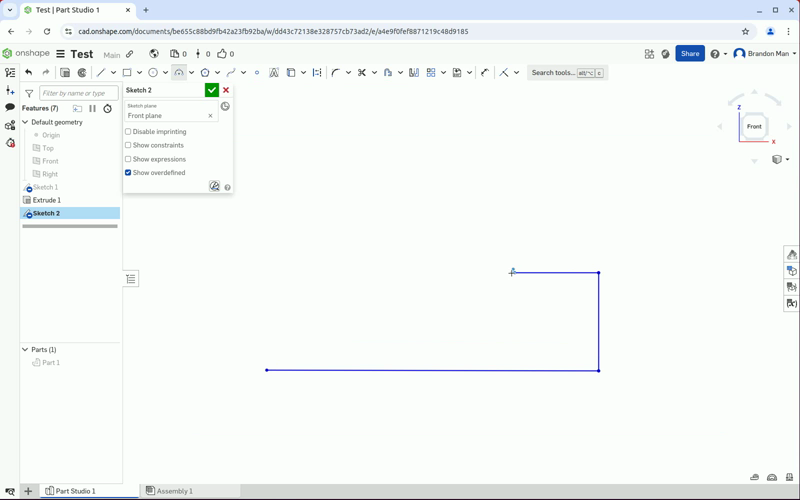
scroll(6)
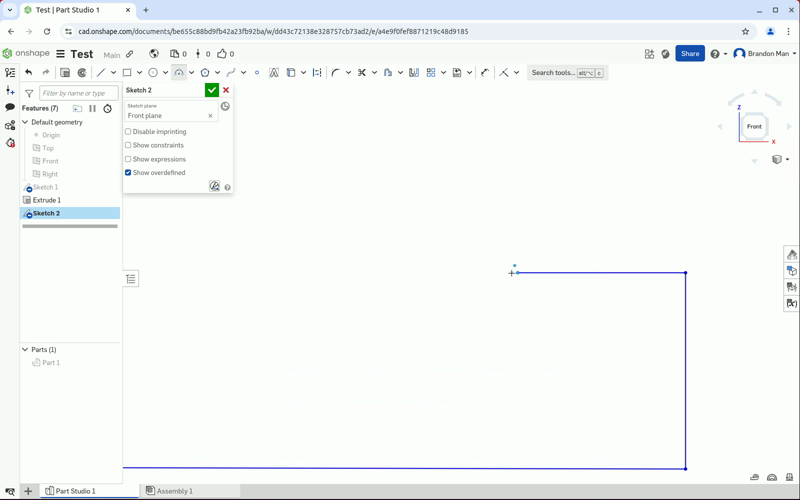
scroll(6)
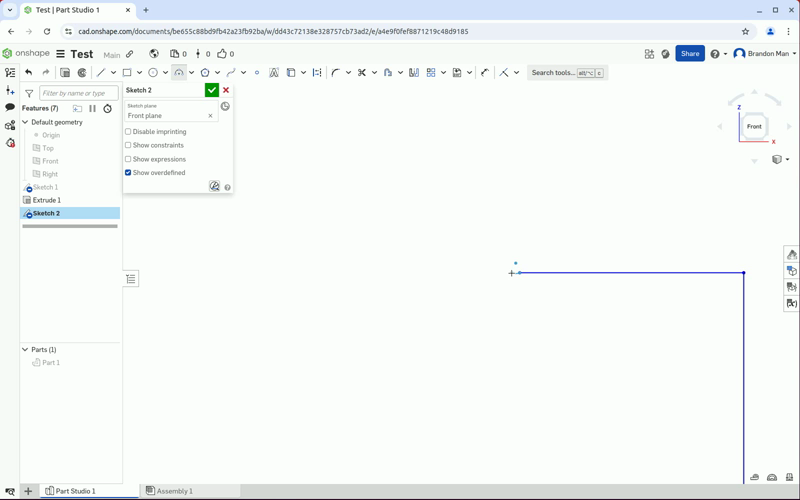
scroll(6)
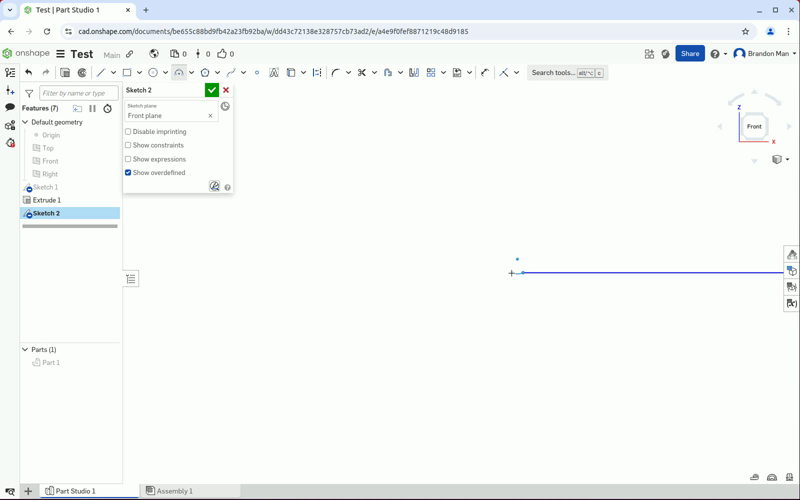
scroll(6)
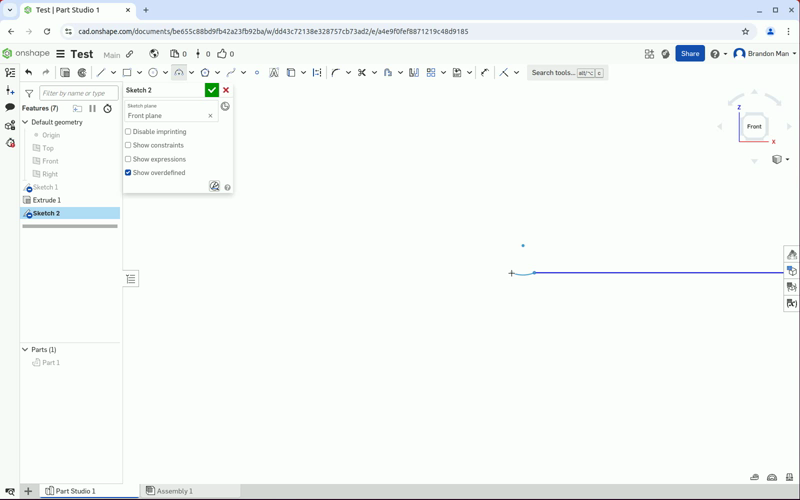
click(511, 272)
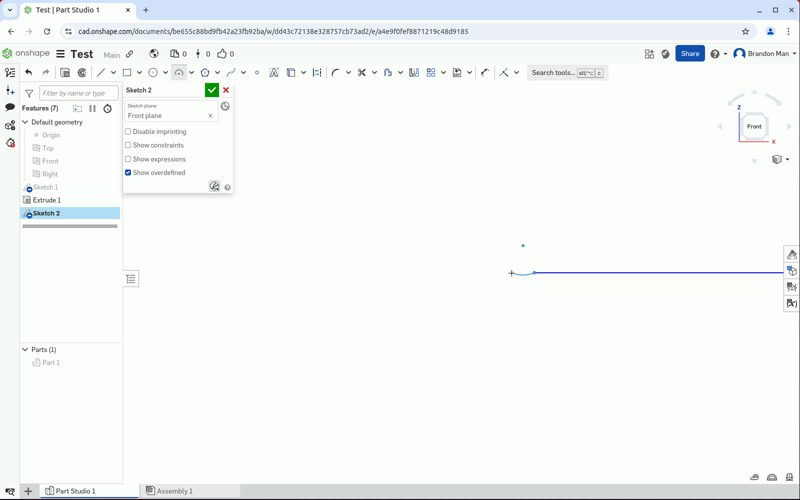
scroll(-6)
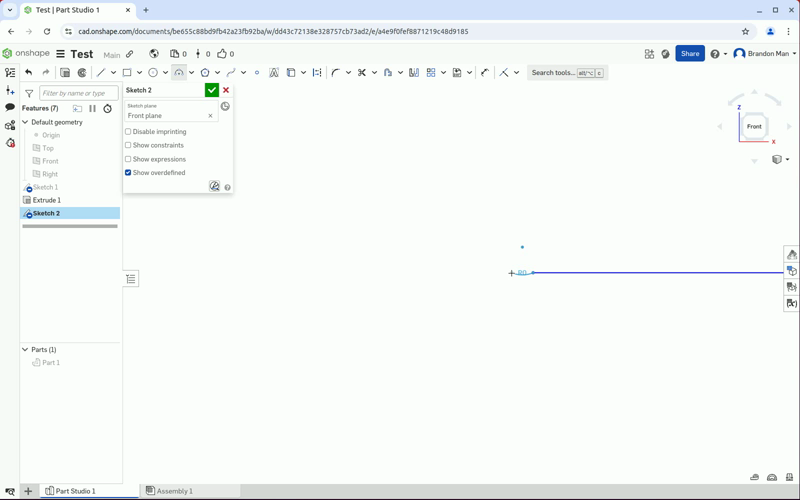
scroll(-6)
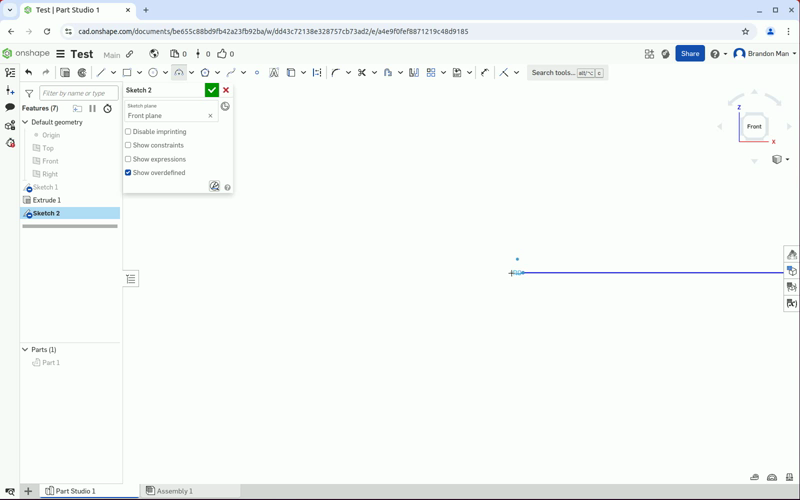
scroll(-6)
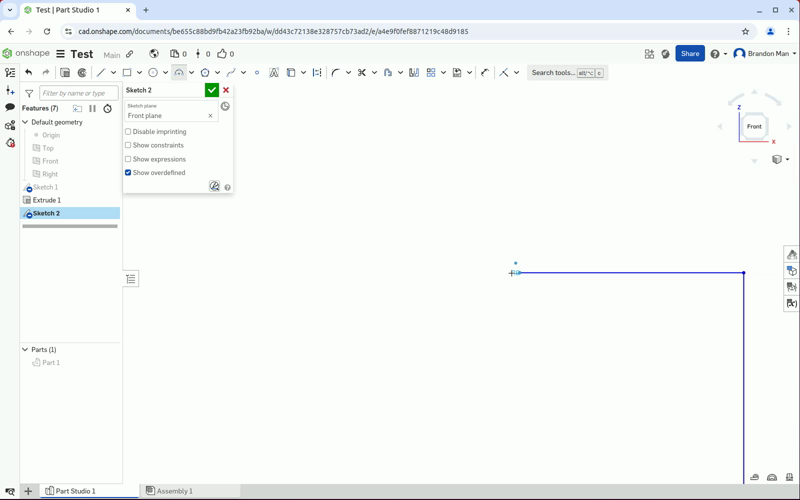
scroll(-6)
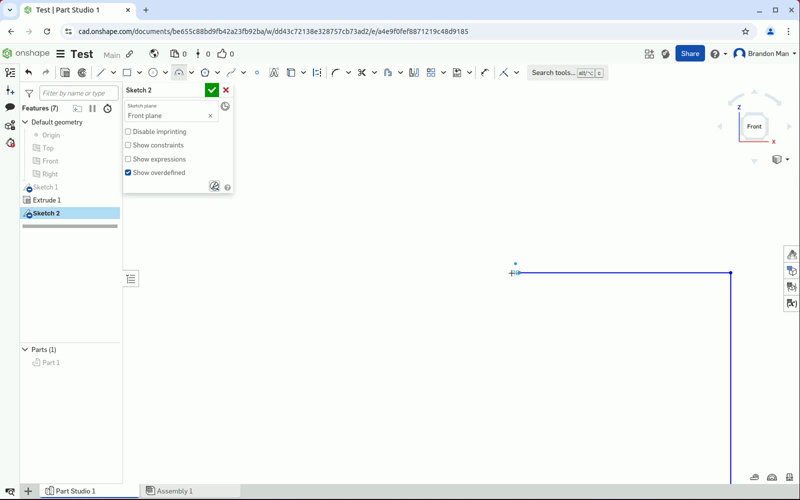
scroll(-6)
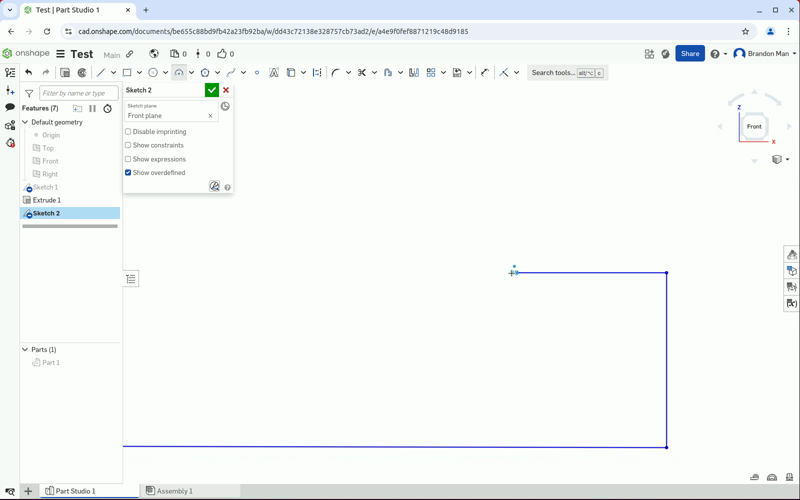
scroll(-6)
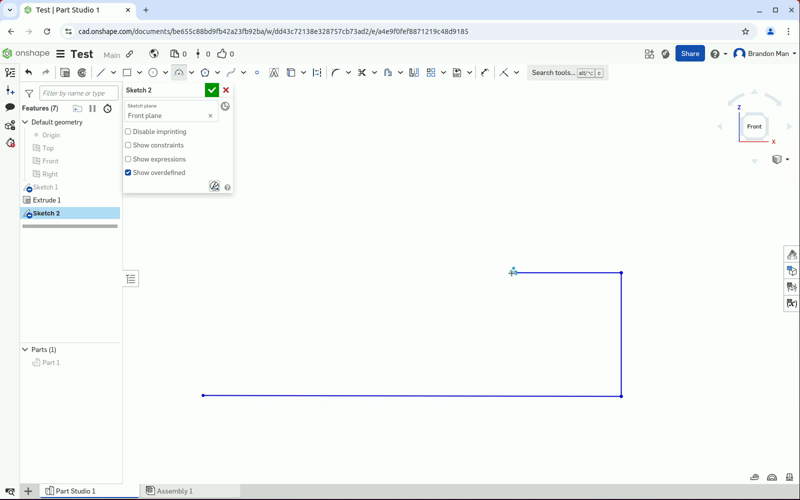
scroll(-6)
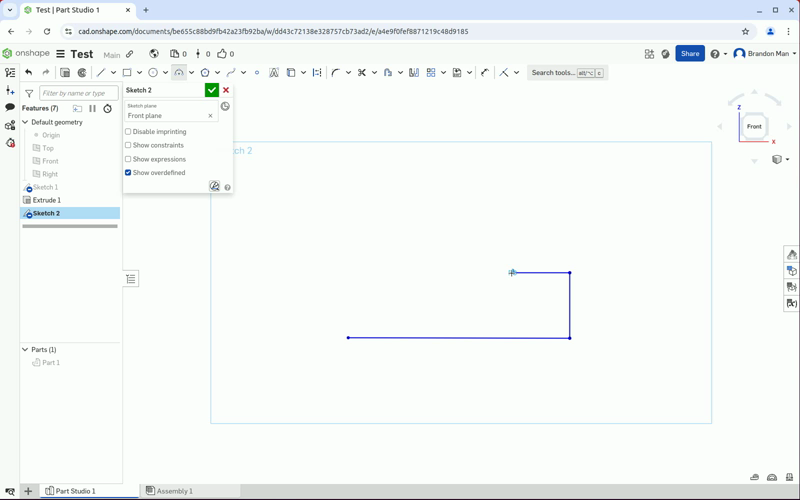
mouse_move(512, 271)
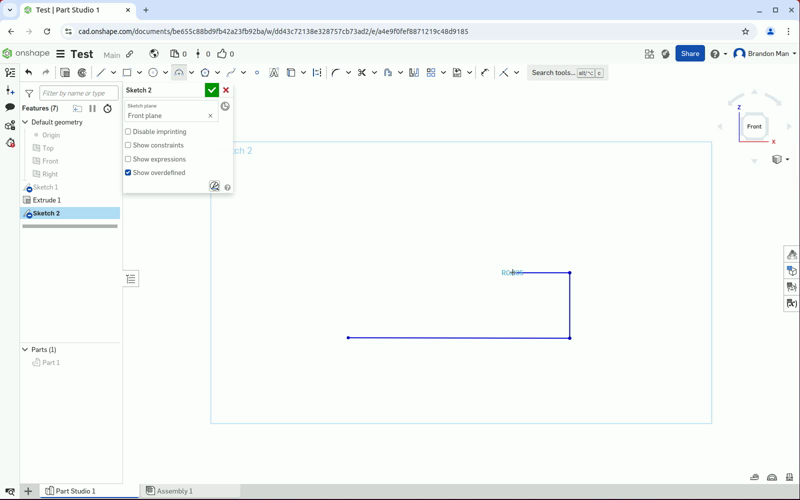
scroll(6)
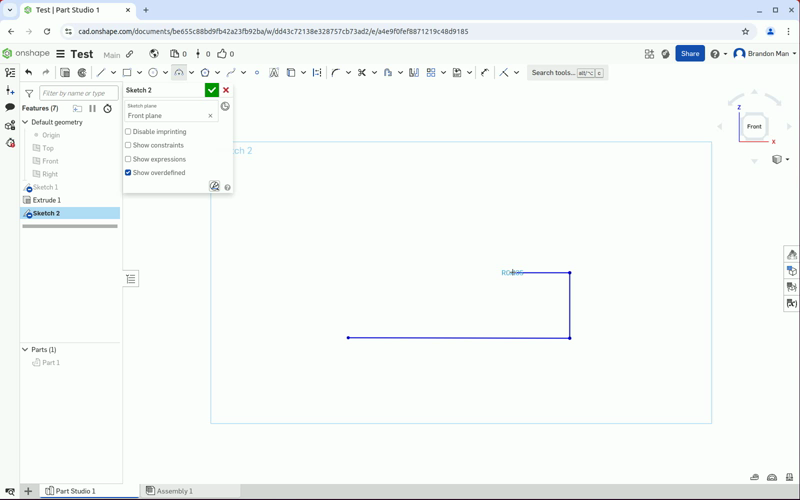
scroll(6)
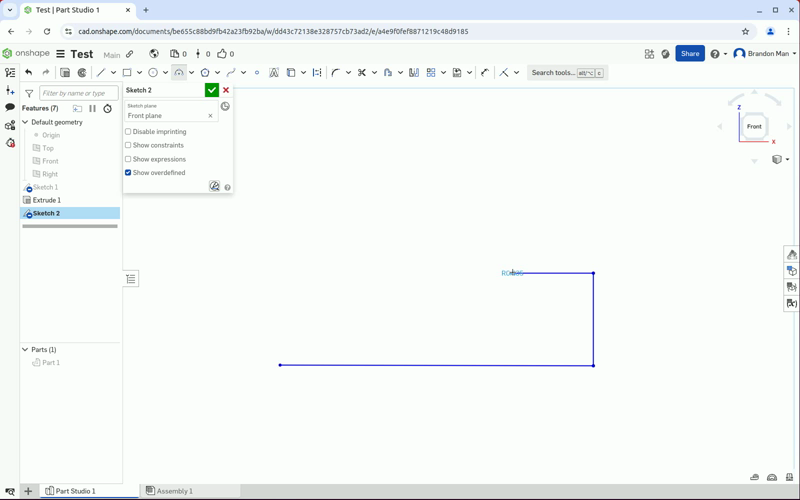
scroll(6)
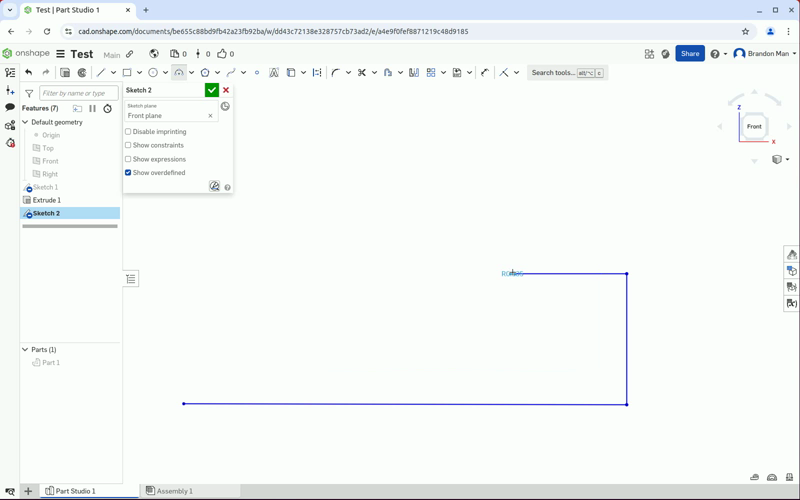
scroll(6)
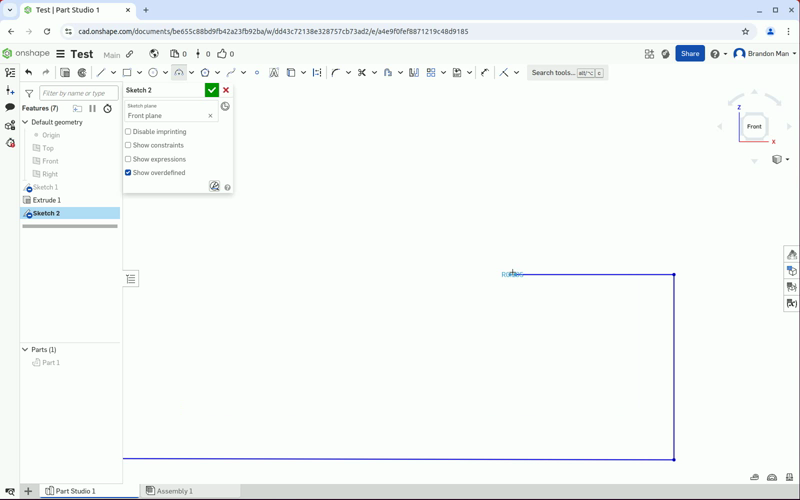
scroll(6)
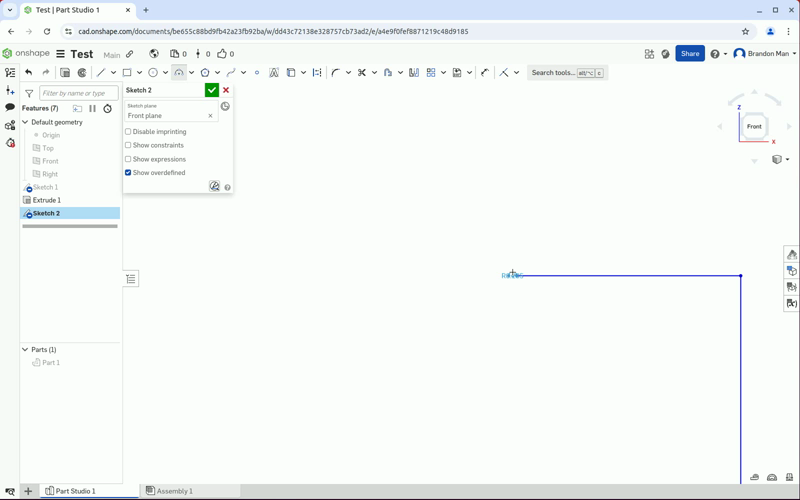
scroll(6)
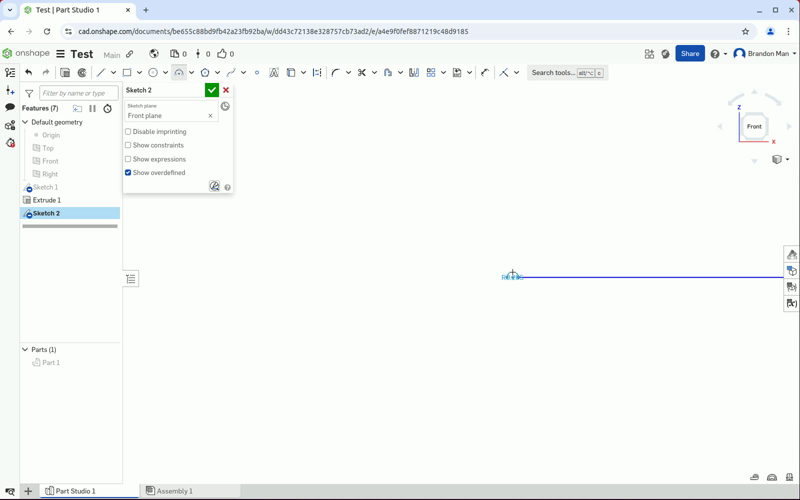
scroll(6)
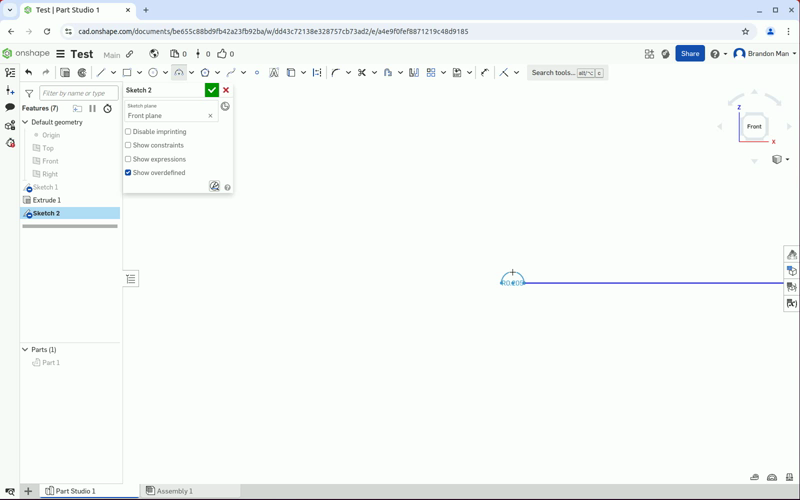
click(512, 271)
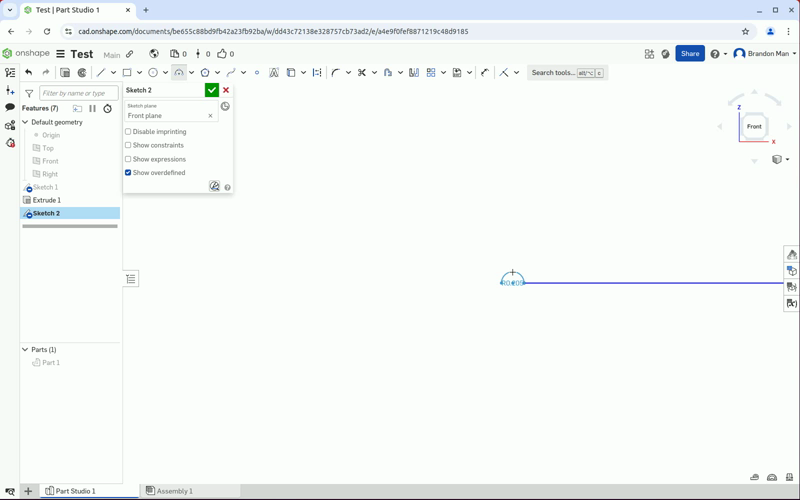
scroll(-6)
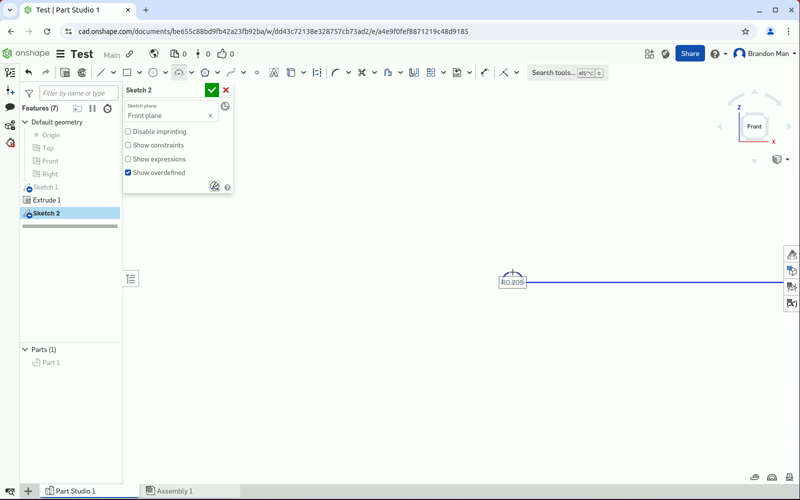
scroll(-6)
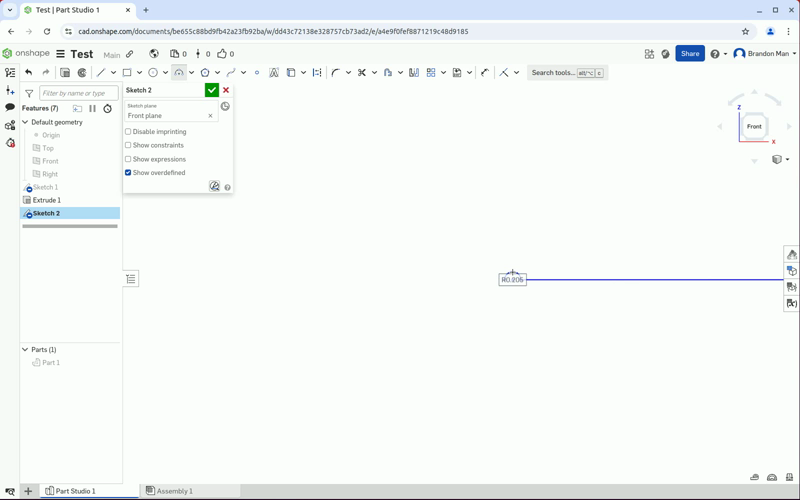
scroll(-6)
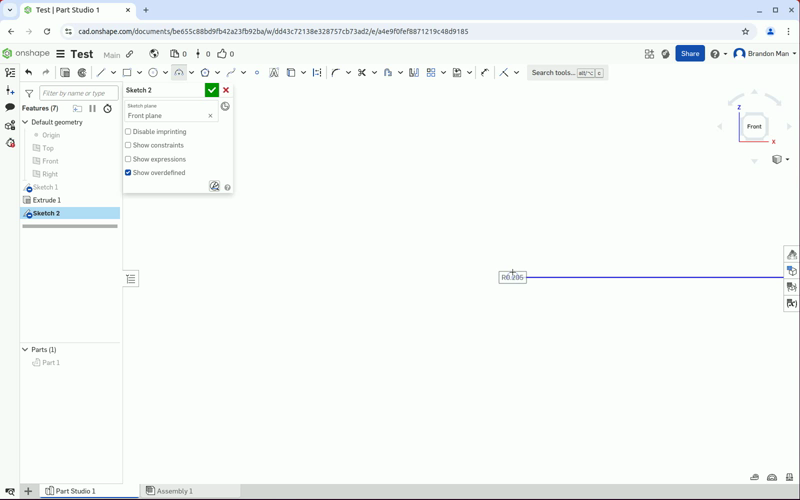
scroll(-6)
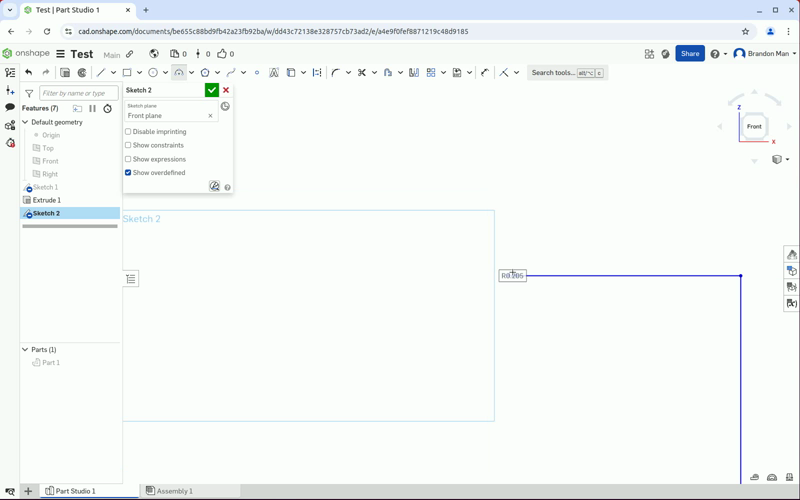
scroll(-6)
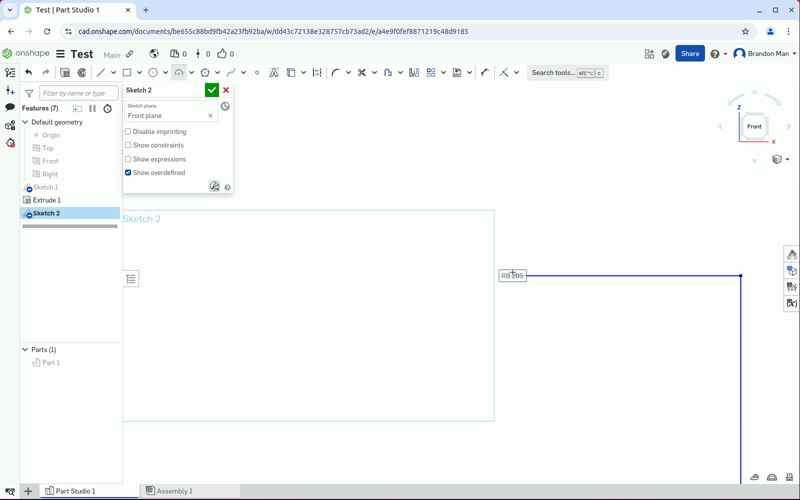
scroll(-6)
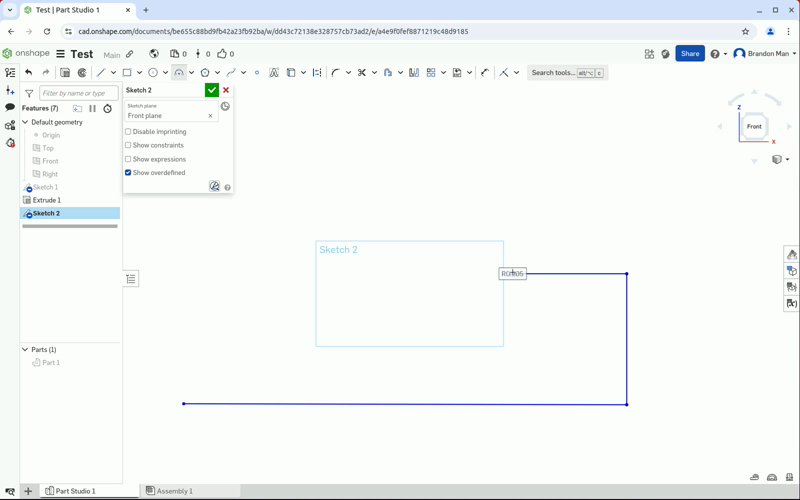
scroll(-6)
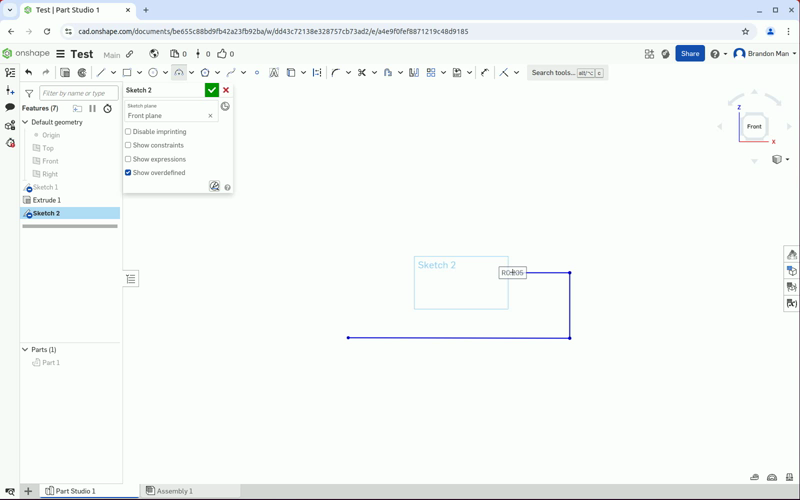
key_up(shift)
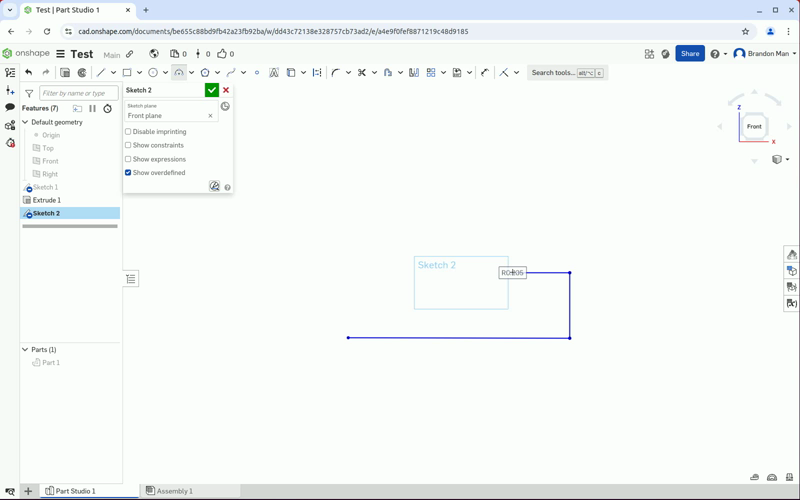
key(esc)
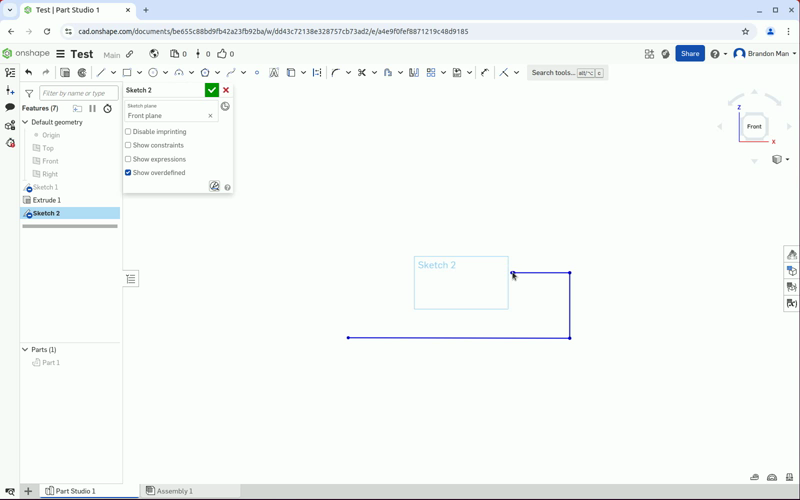
key(l)
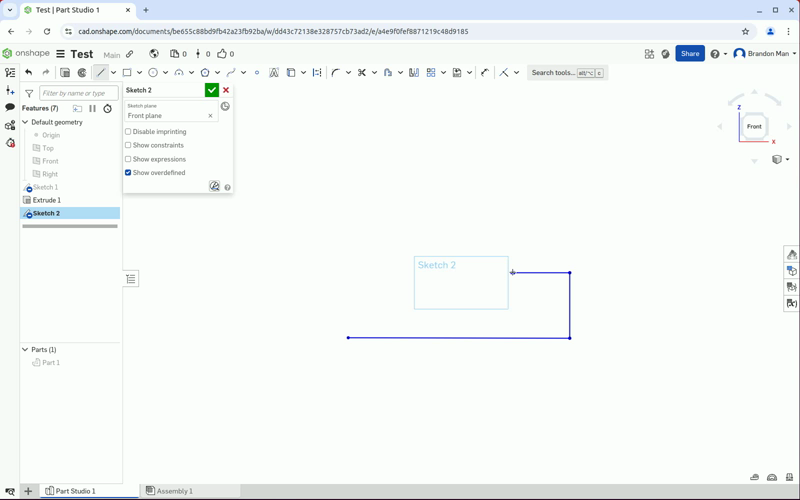
mouse_move(511, 272)
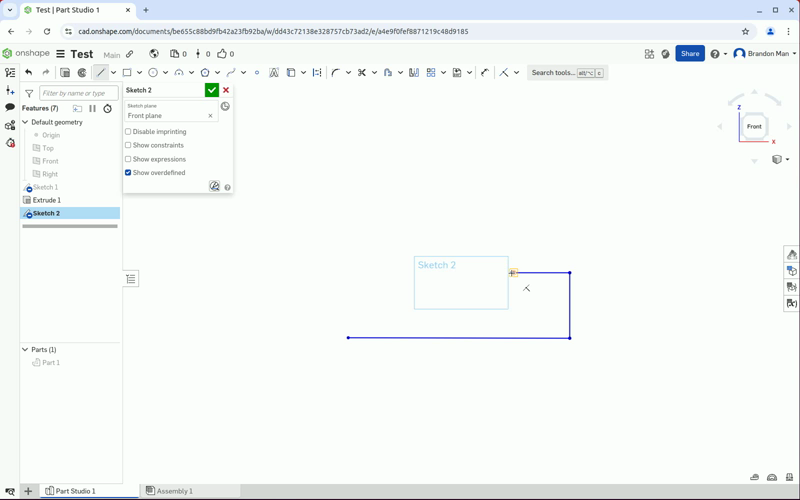
scroll(6)
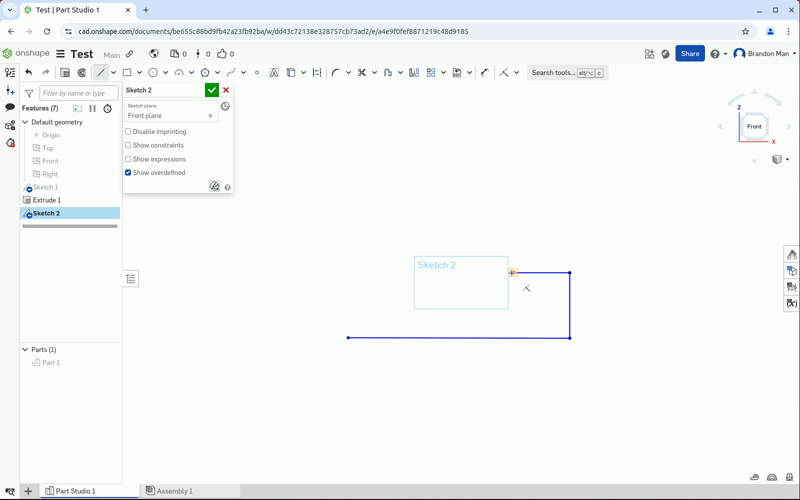
scroll(6)
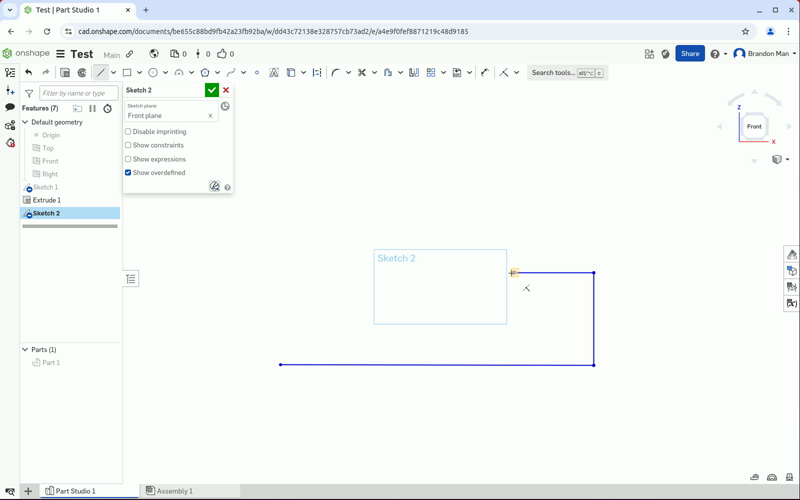
scroll(6)
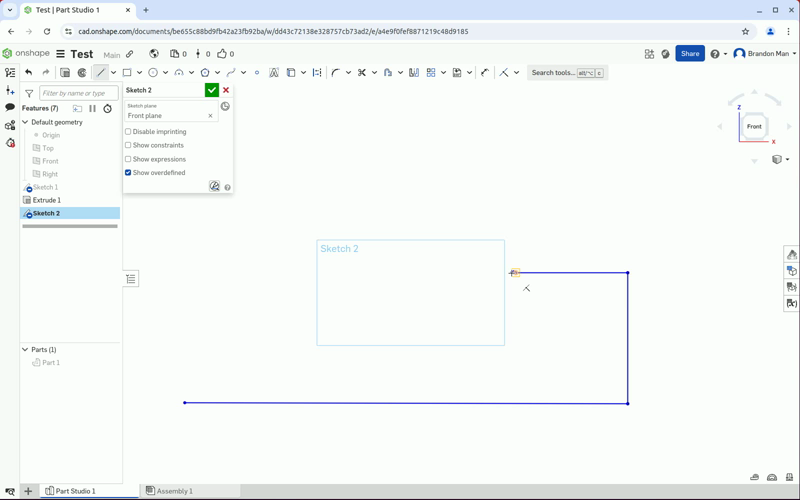
scroll(6)
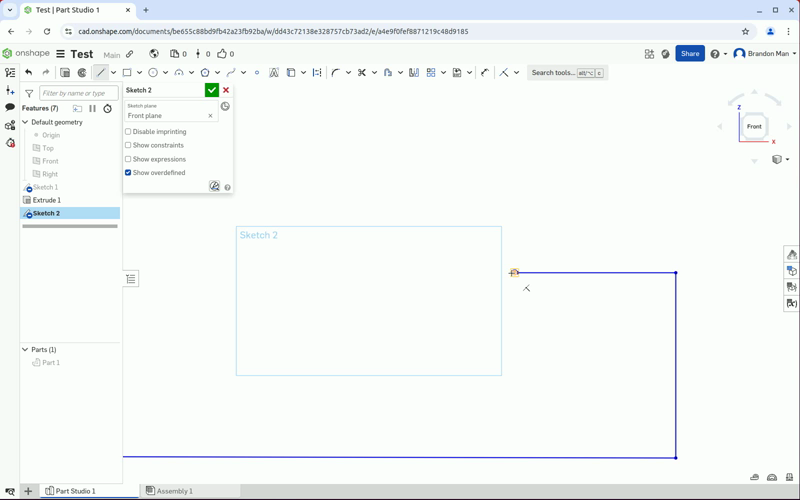
scroll(6)
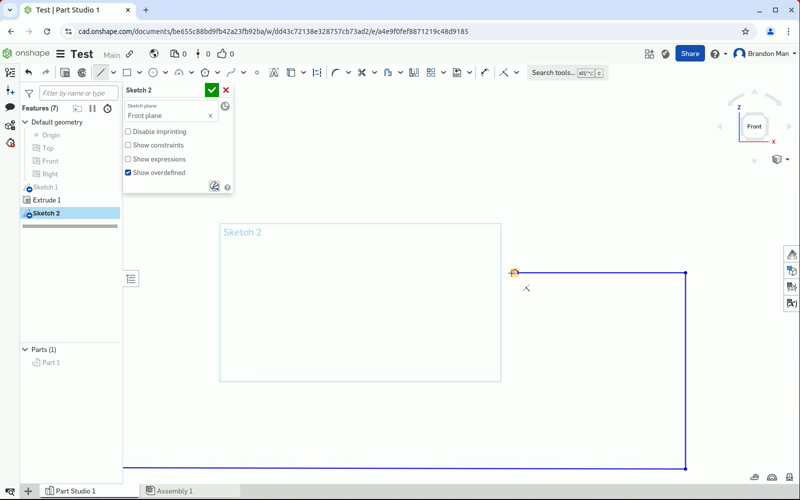
scroll(6)
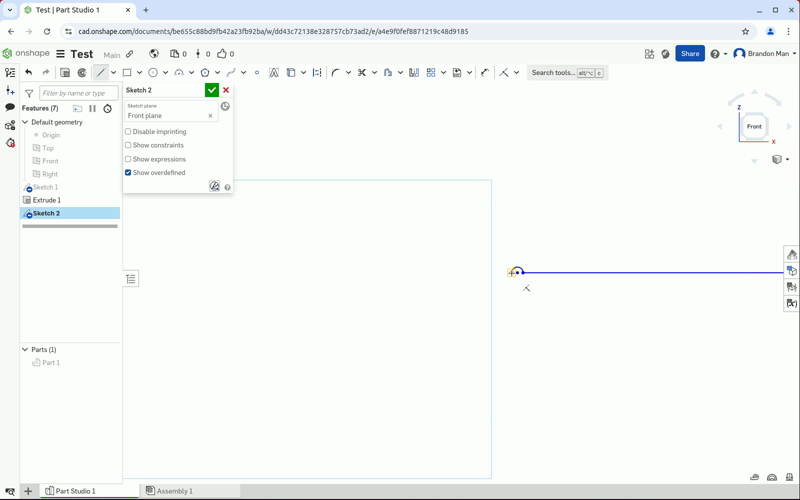
scroll(6)
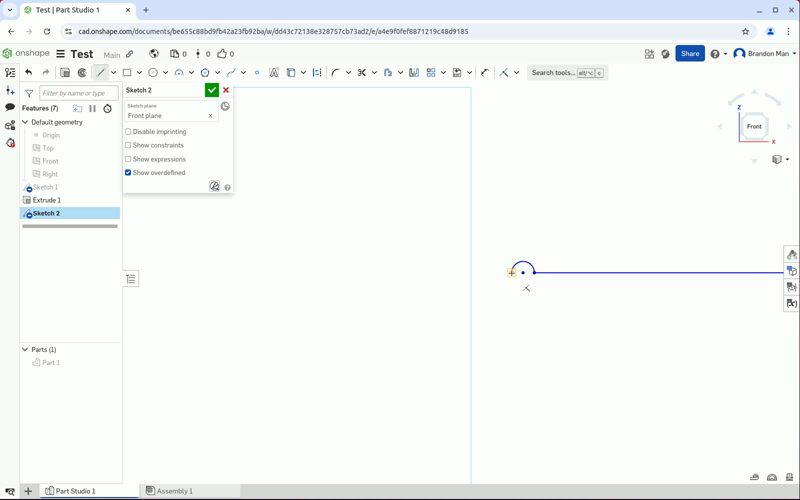
click(511, 272)
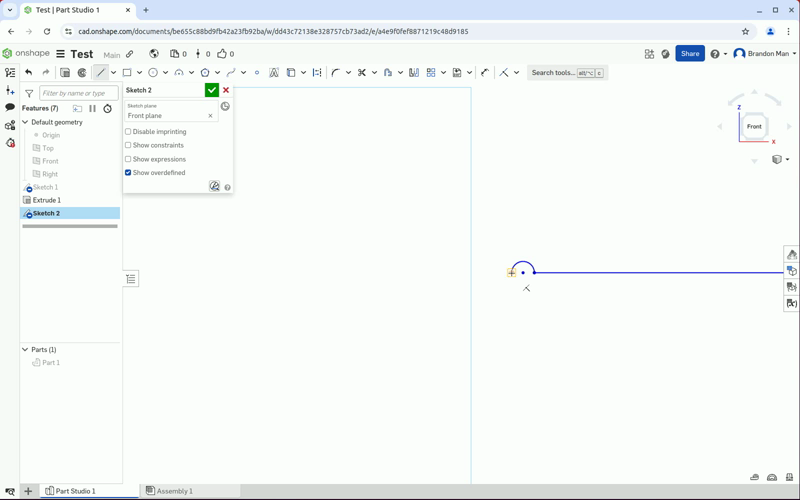
scroll(-6)
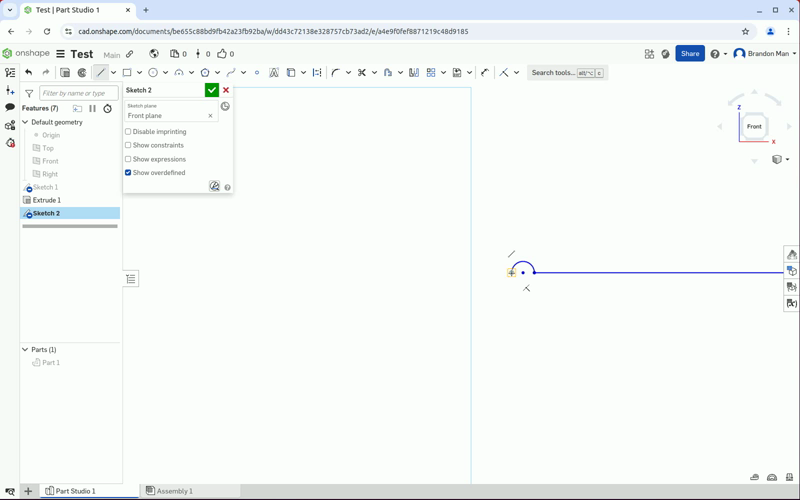
scroll(-6)
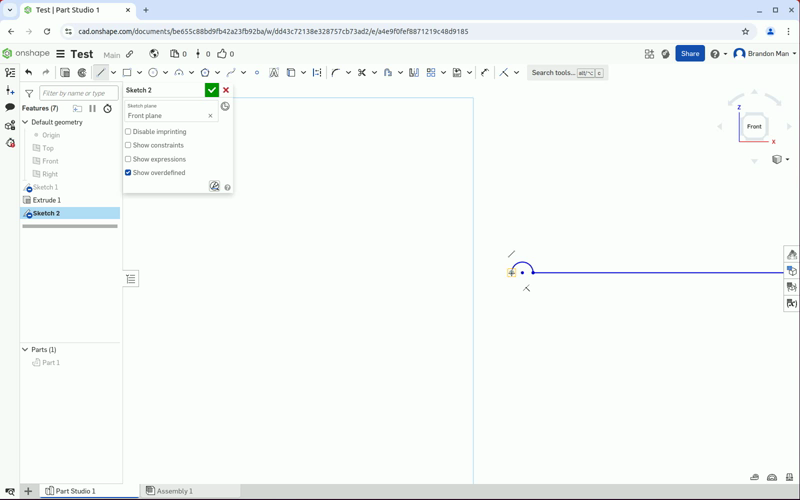
scroll(-6)
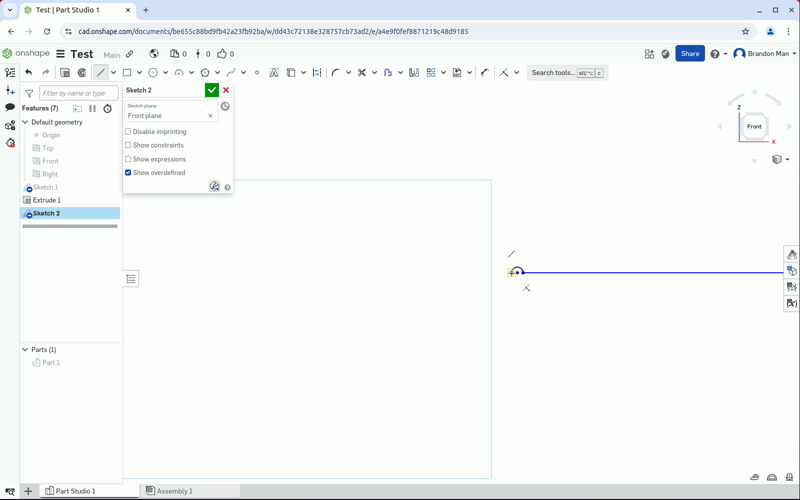
scroll(-6)
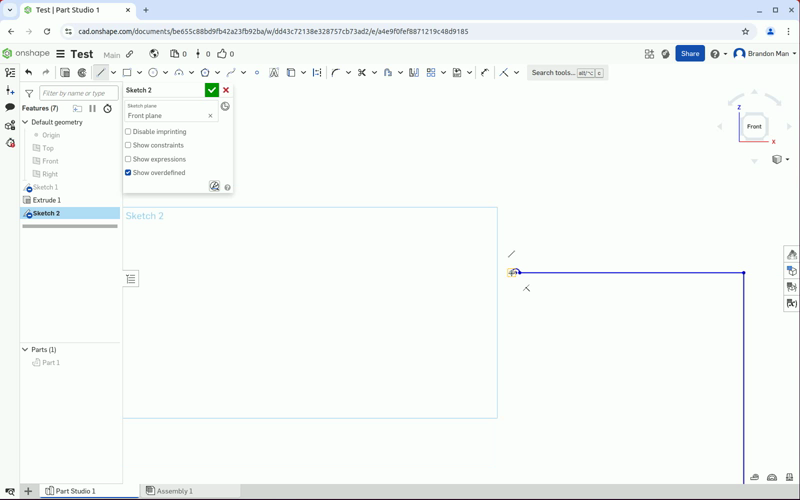
scroll(-6)
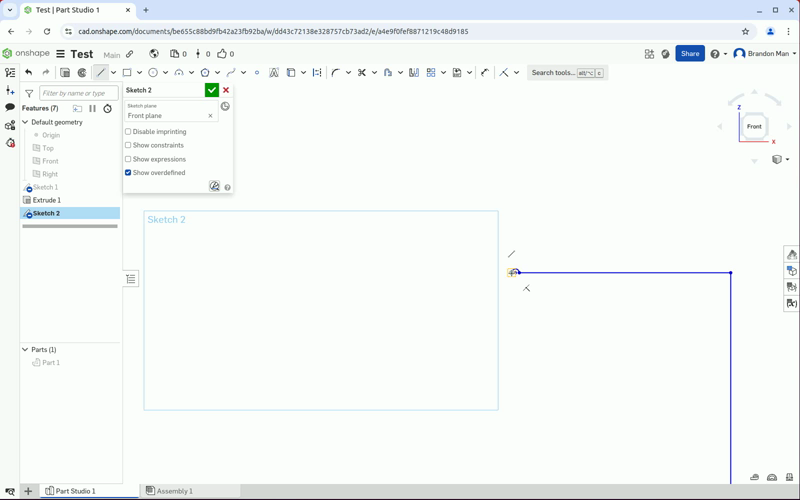
scroll(-6)
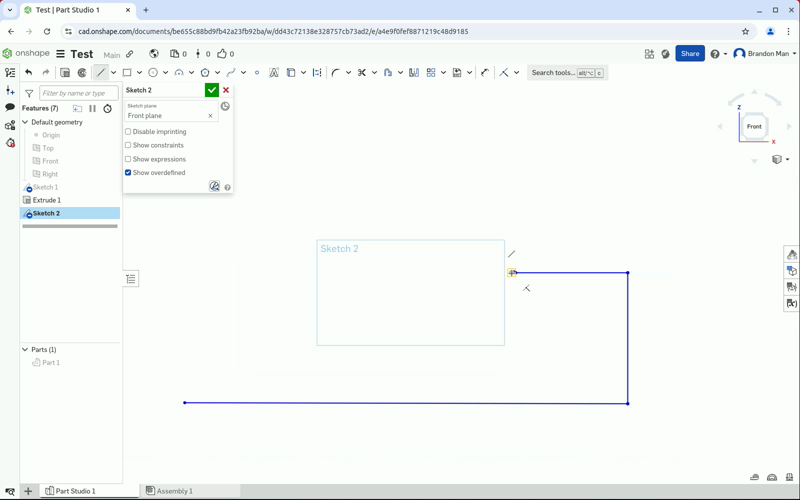
scroll(-6)
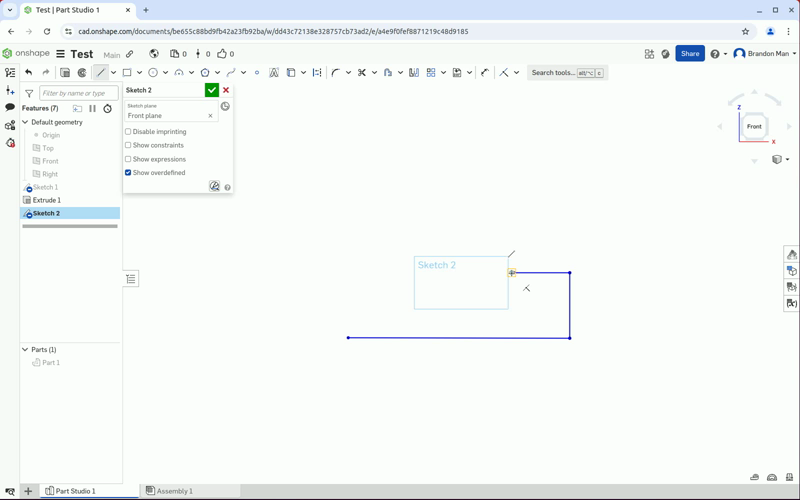
key_down(shift)
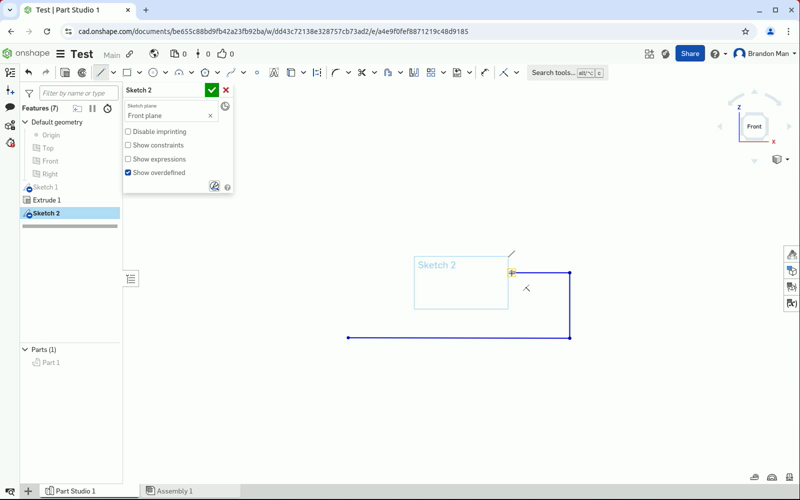
mouse_move(541, 272)
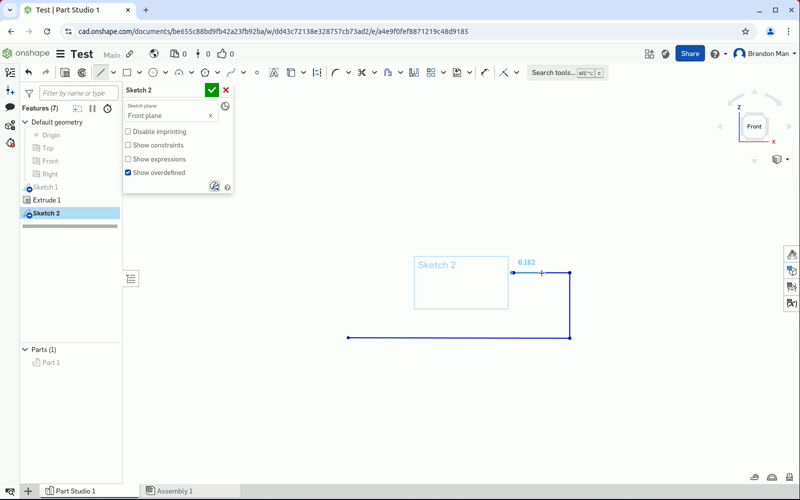
mouse_move(481, 272)
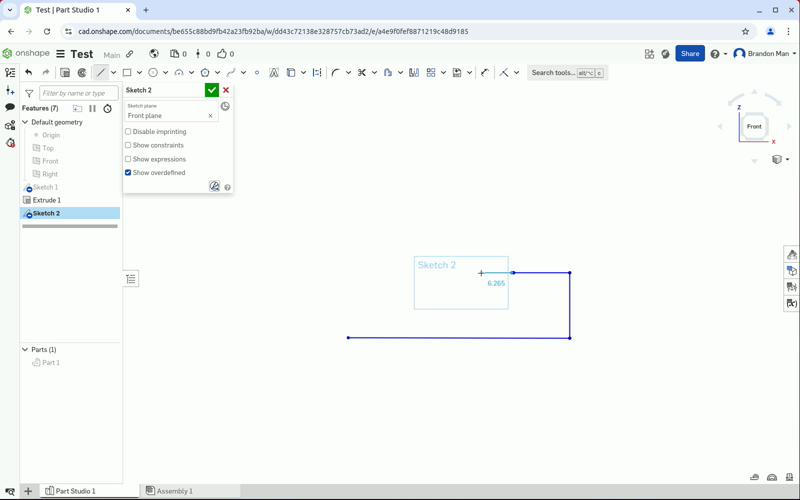
click(481, 272)
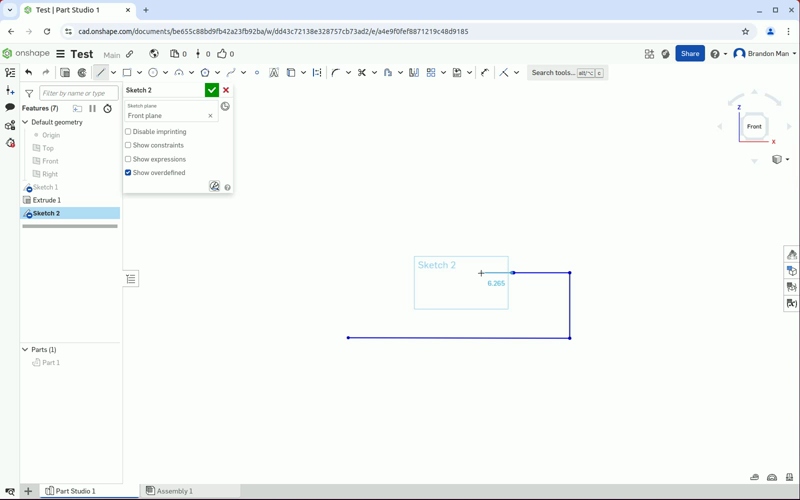
key_up(shift)
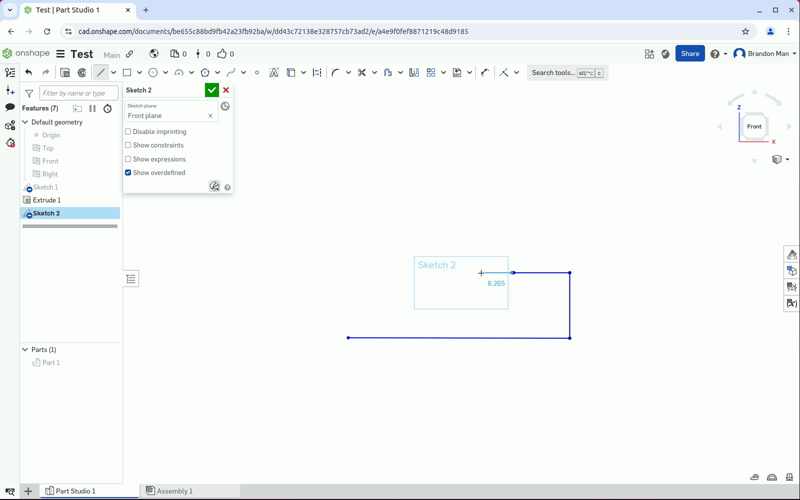
key(esc)
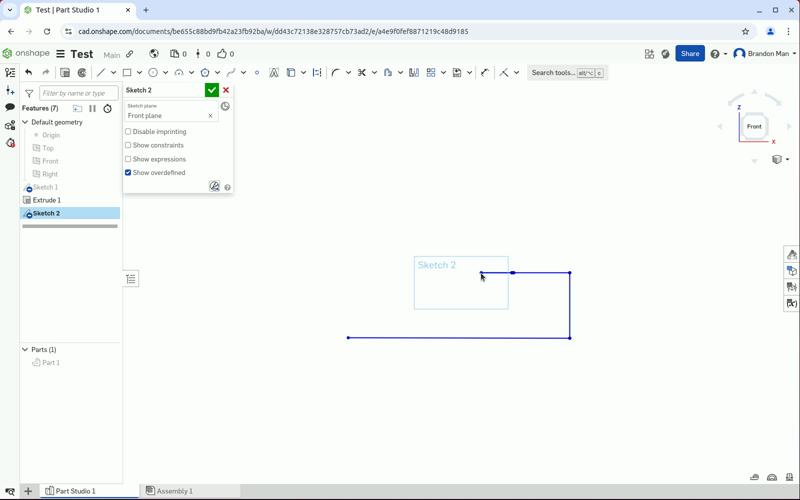
key(a)
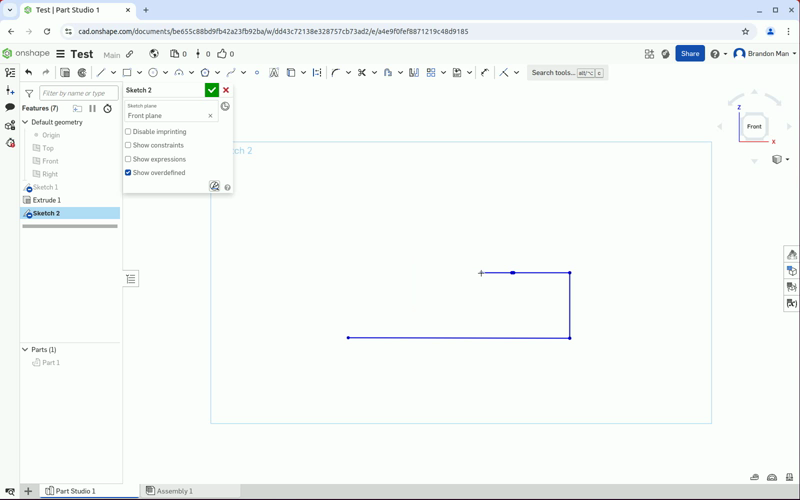
mouse_move(481, 272)
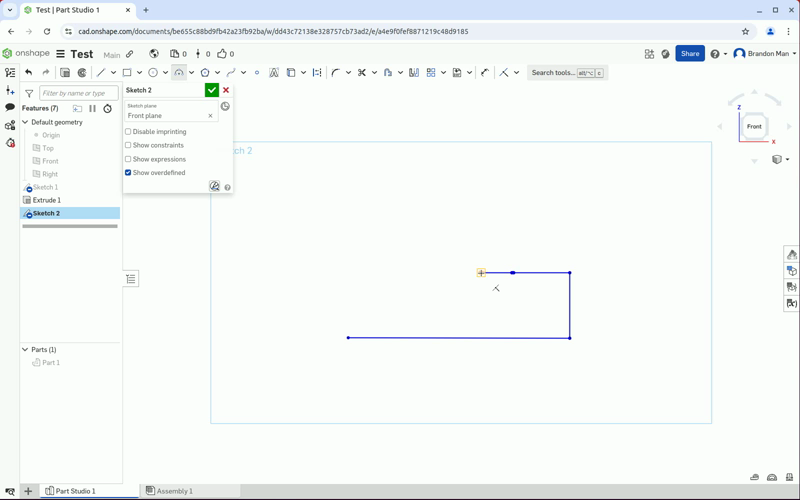
click(481, 272)
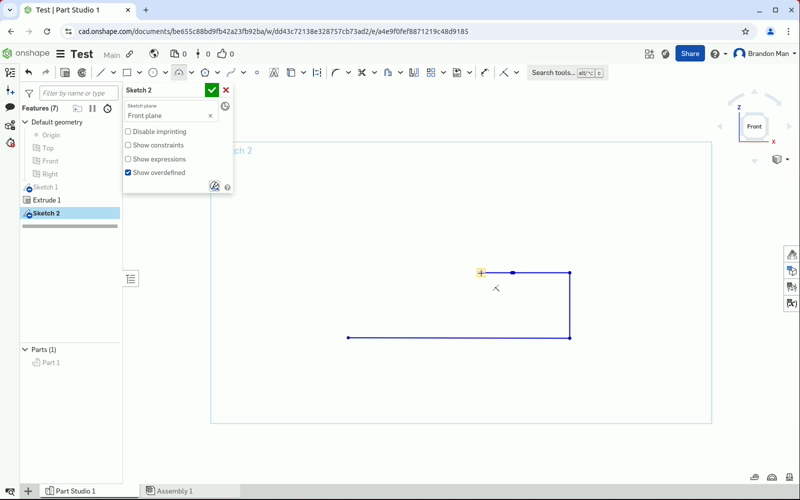
key_down(shift)
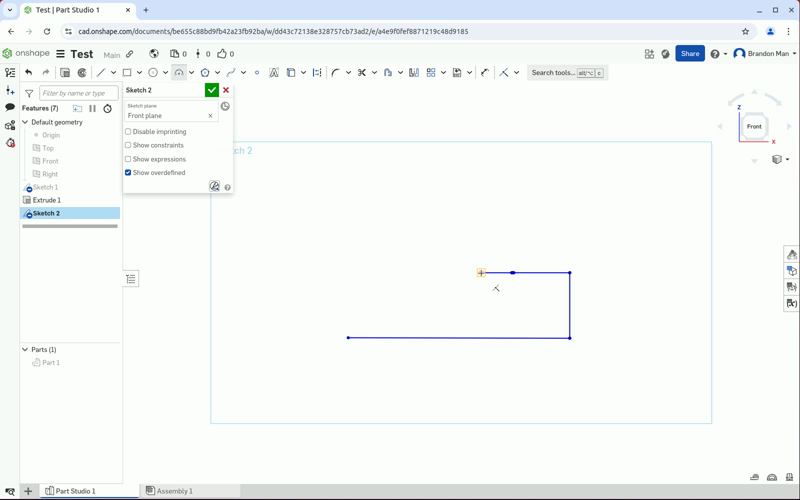
mouse_move(478, 272)
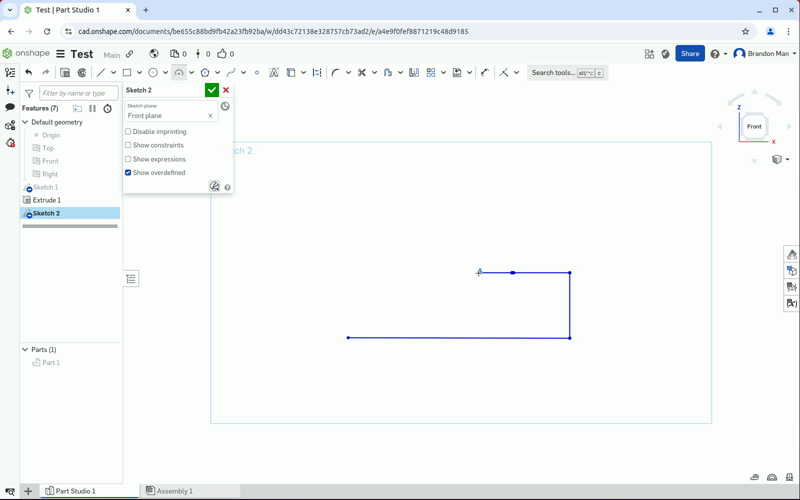
scroll(6)
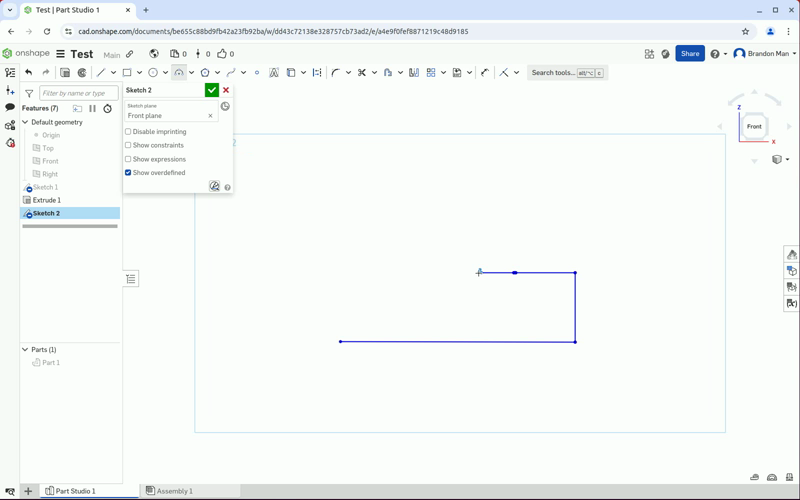
scroll(6)
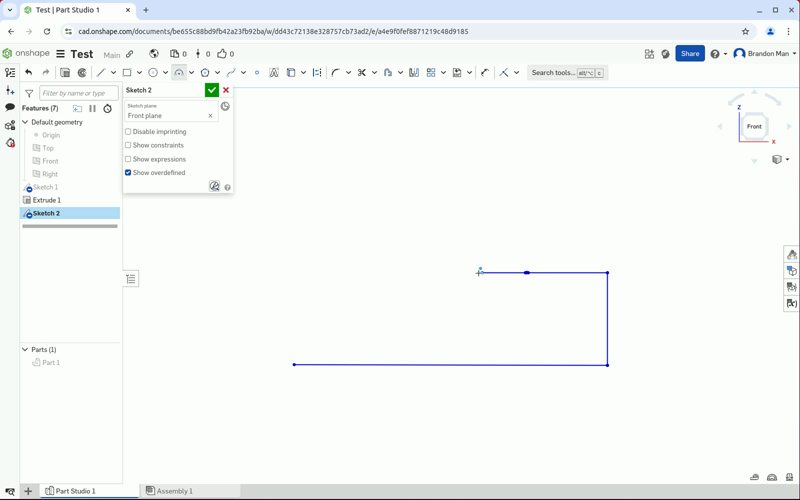
scroll(6)
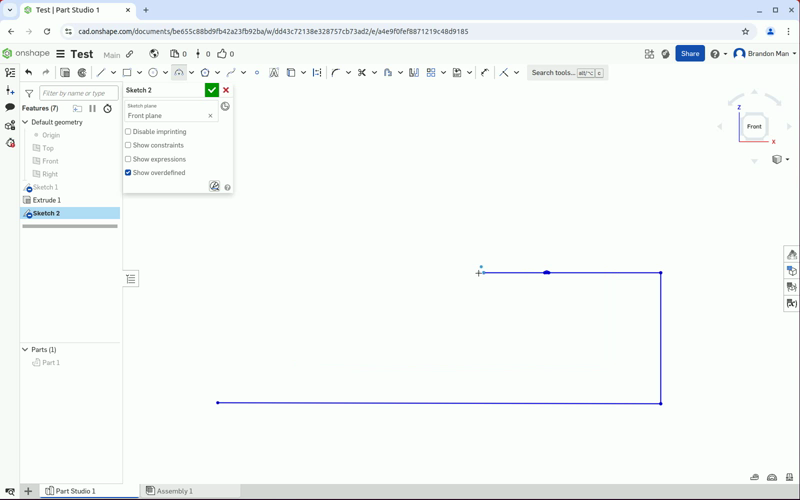
scroll(6)
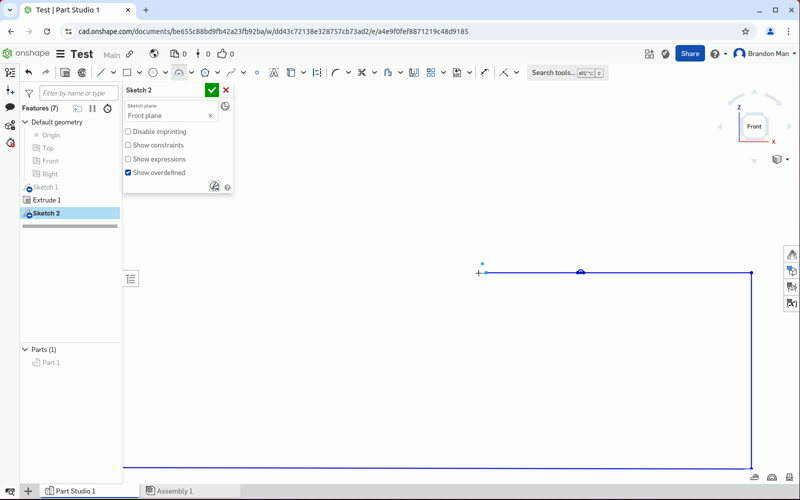
scroll(6)
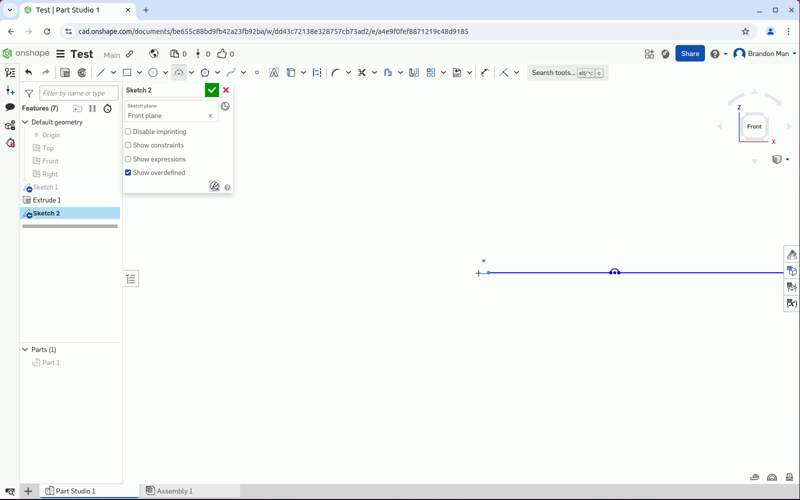
scroll(6)
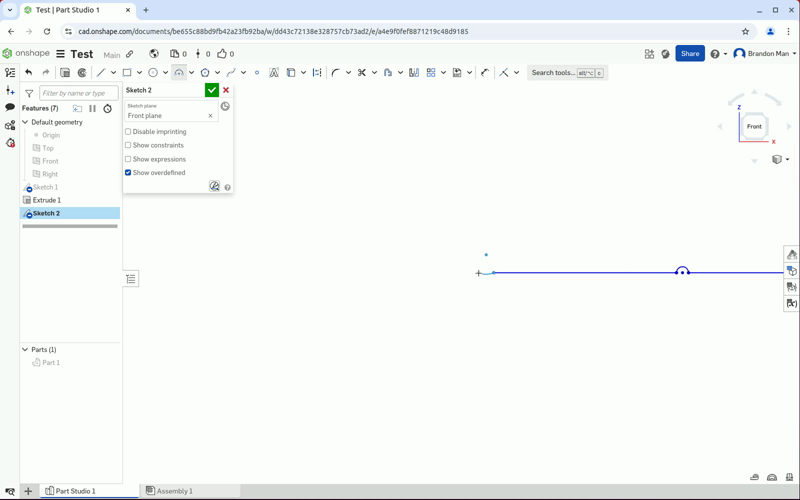
scroll(6)
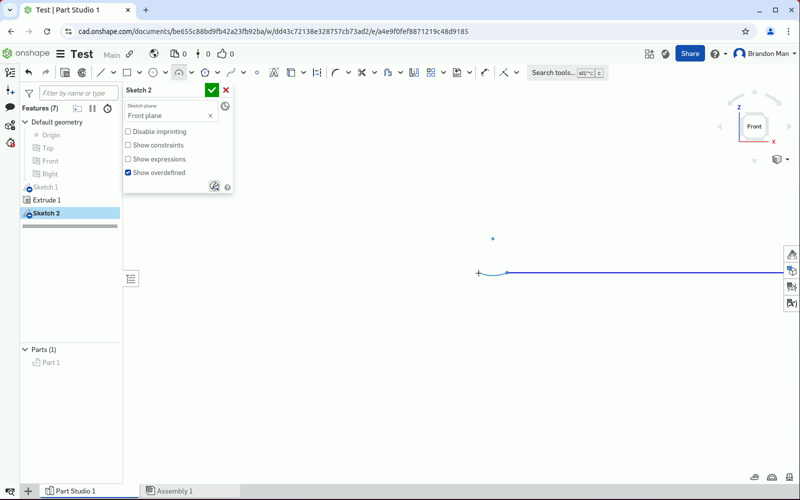
click(478, 272)
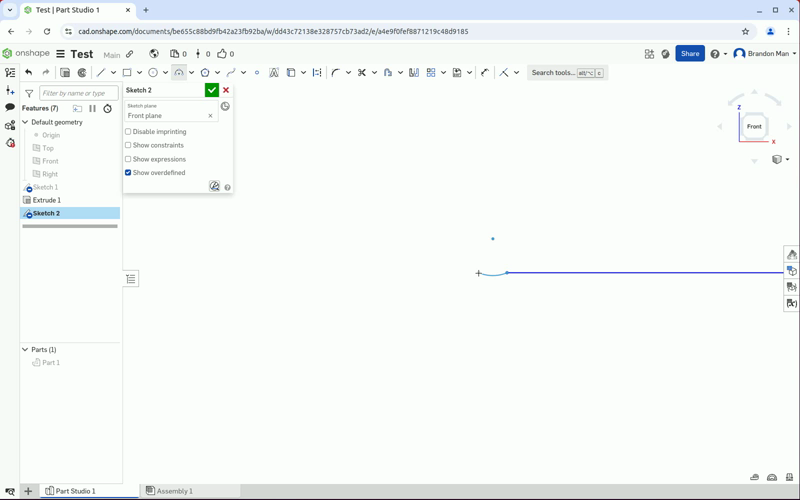
scroll(-6)
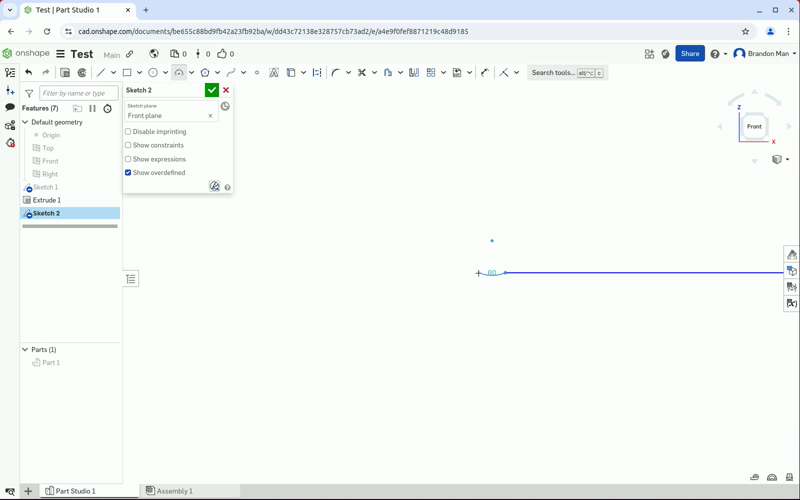
scroll(-6)
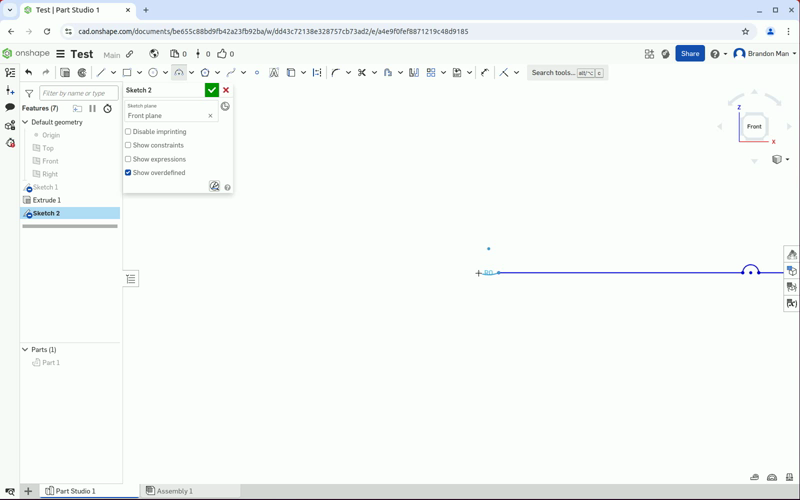
scroll(-6)
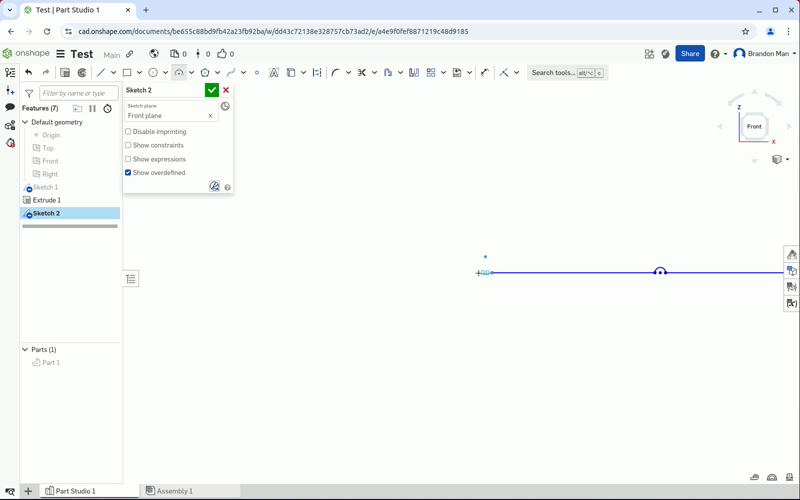
scroll(-6)
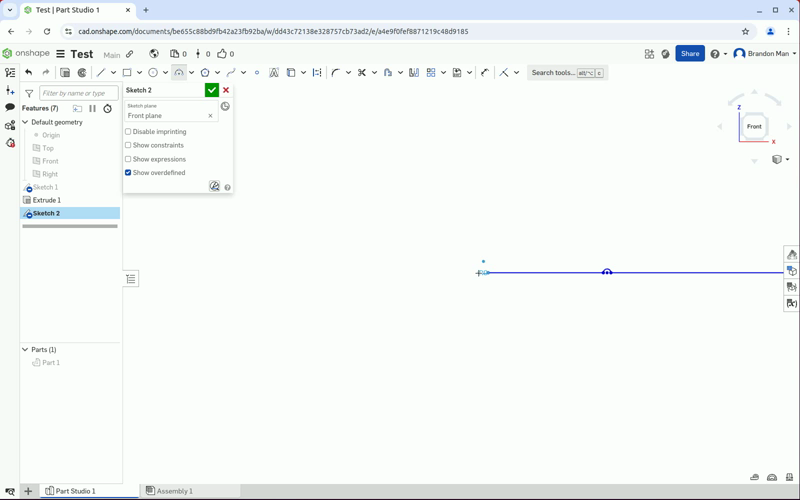
scroll(-6)
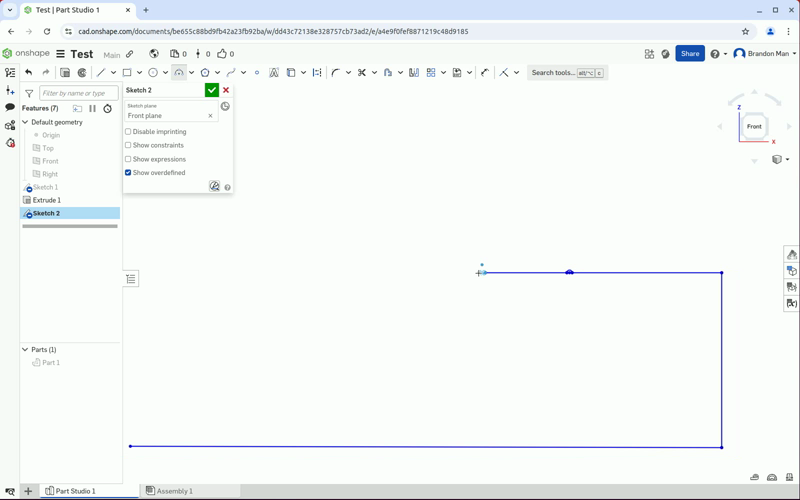
scroll(-6)
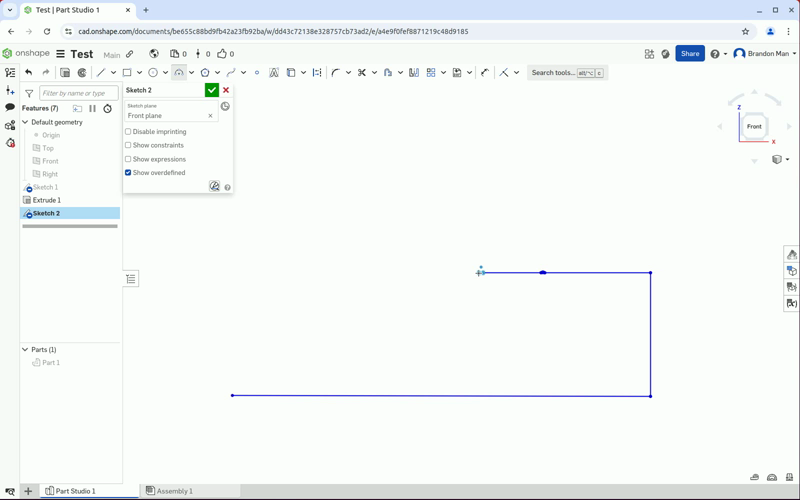
scroll(-6)
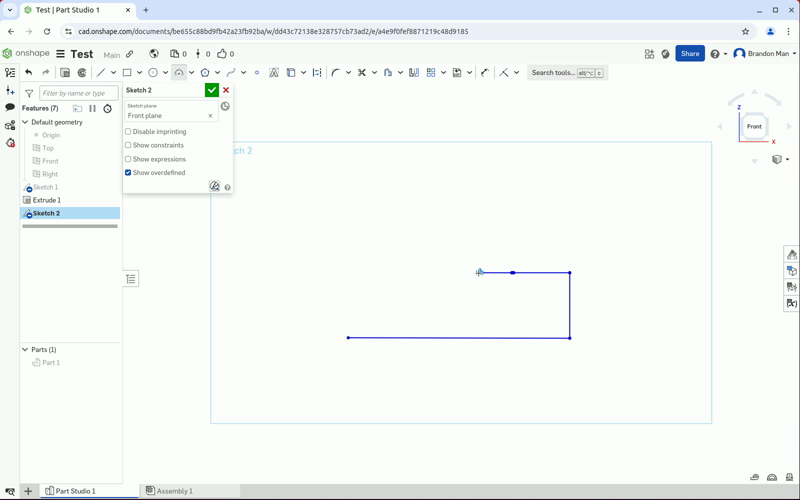
mouse_move(480, 271)
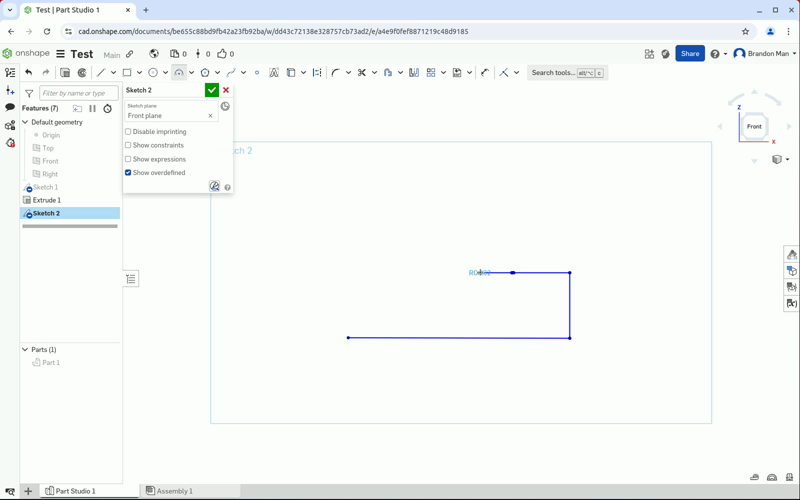
scroll(6)
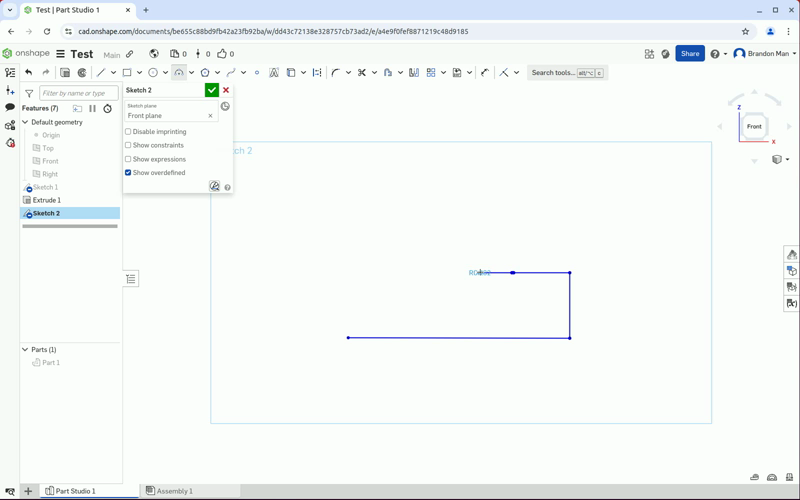
scroll(6)
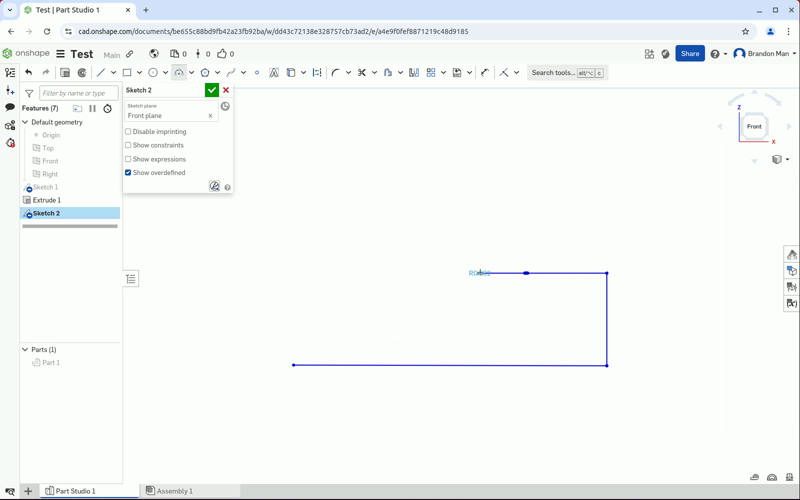
scroll(6)
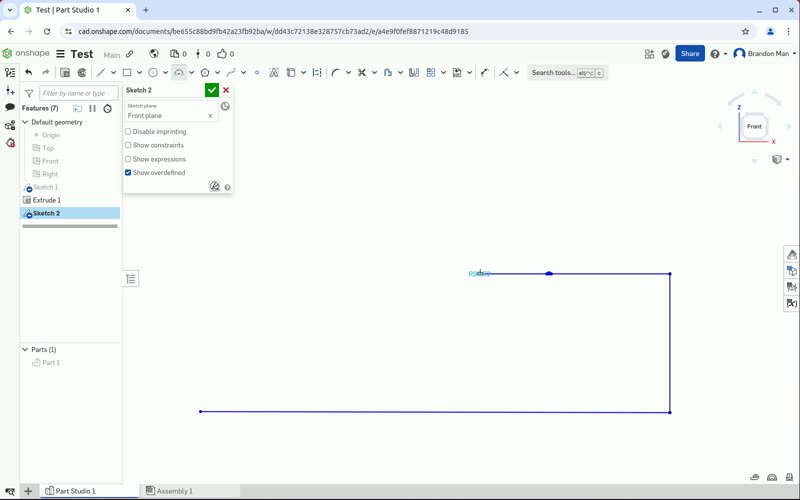
scroll(6)
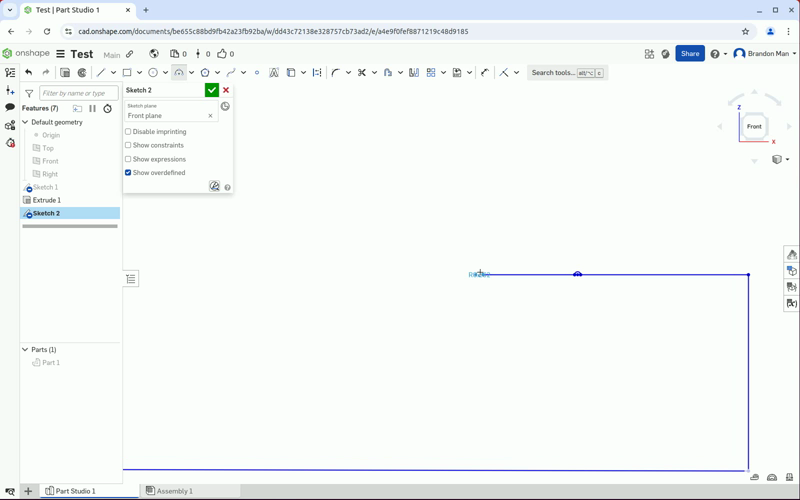
scroll(6)
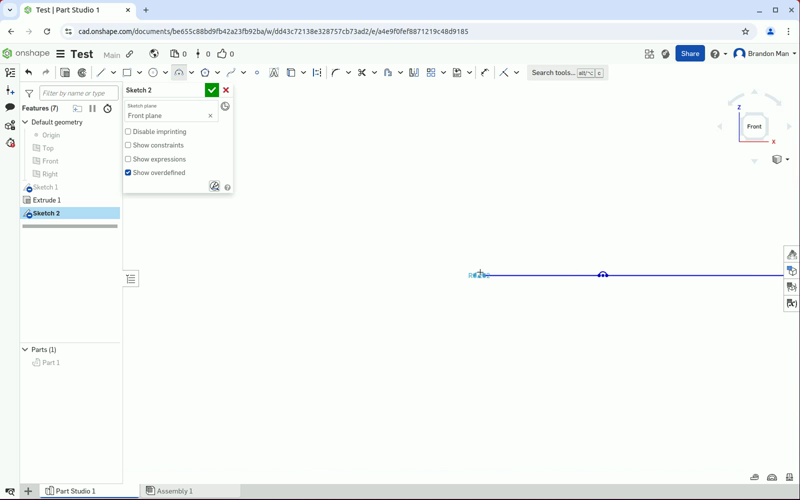
scroll(6)
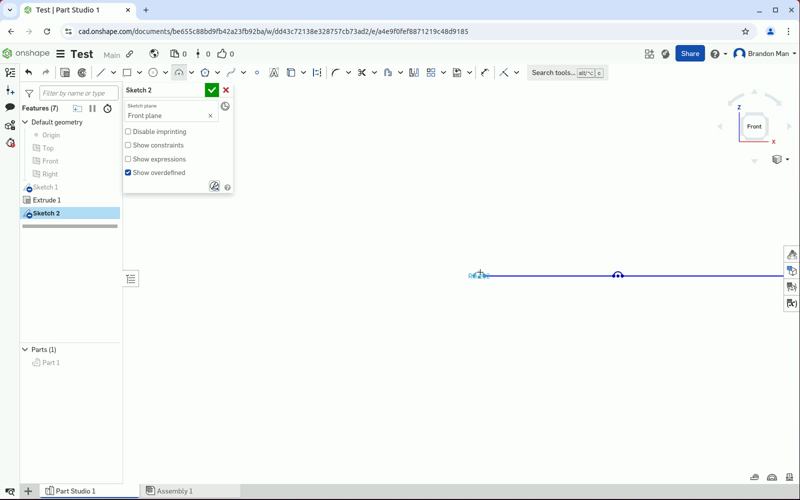
scroll(6)
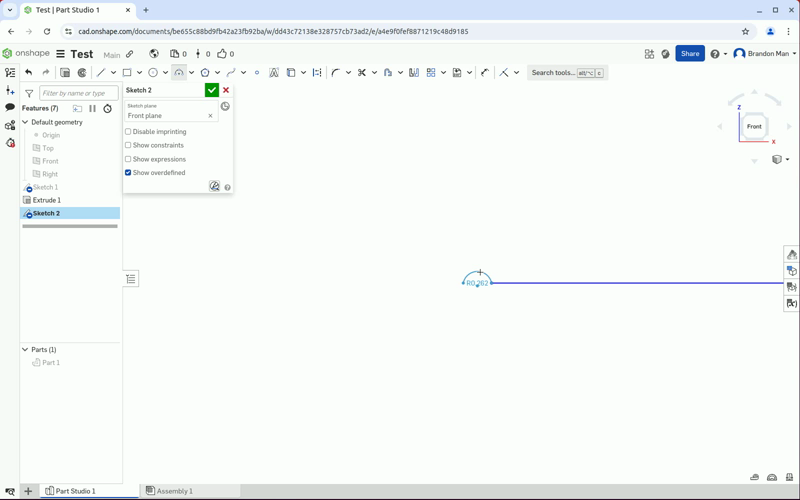
click(480, 271)
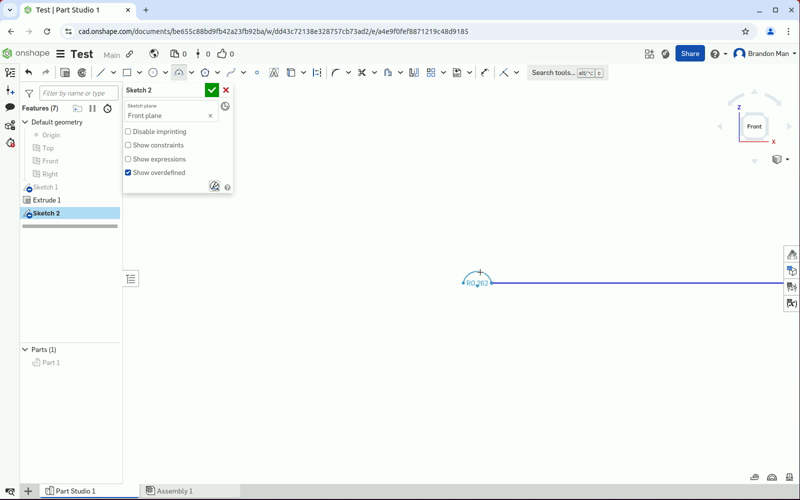
scroll(-6)
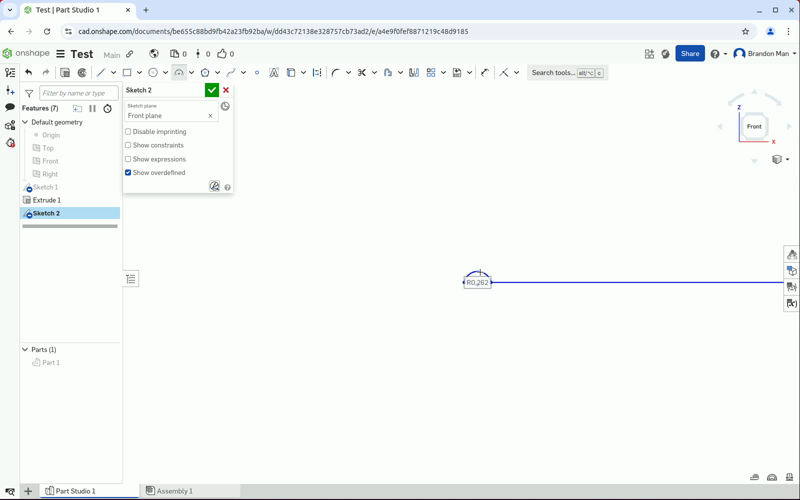
scroll(-6)
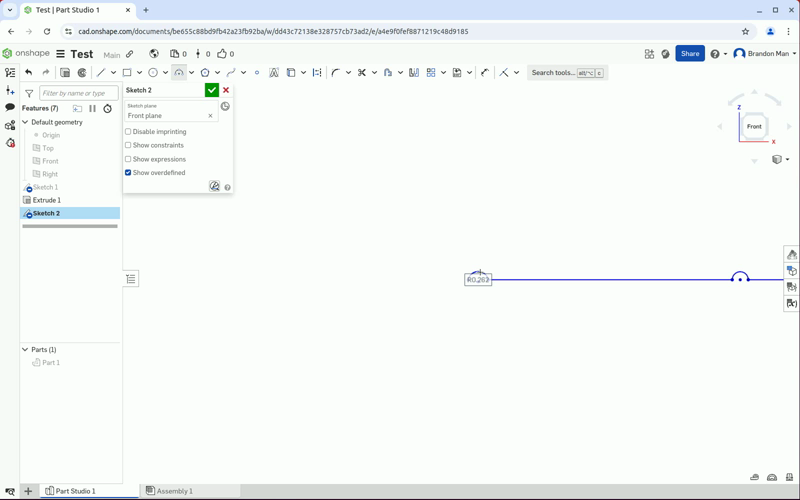
scroll(-6)
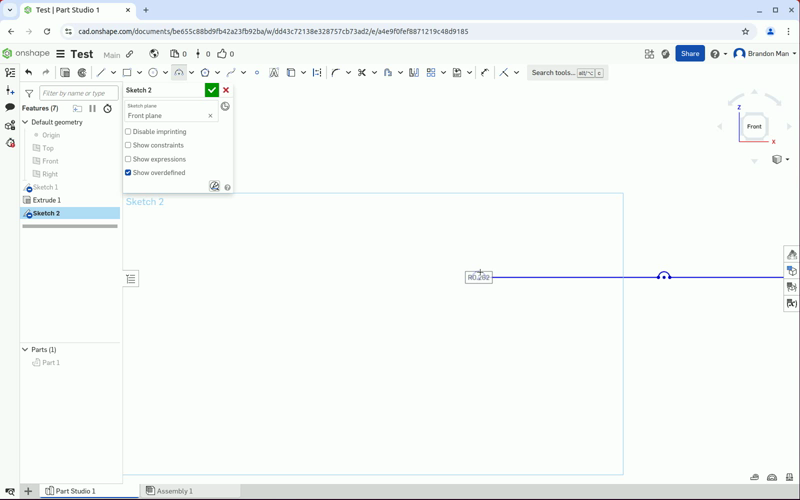
scroll(-6)
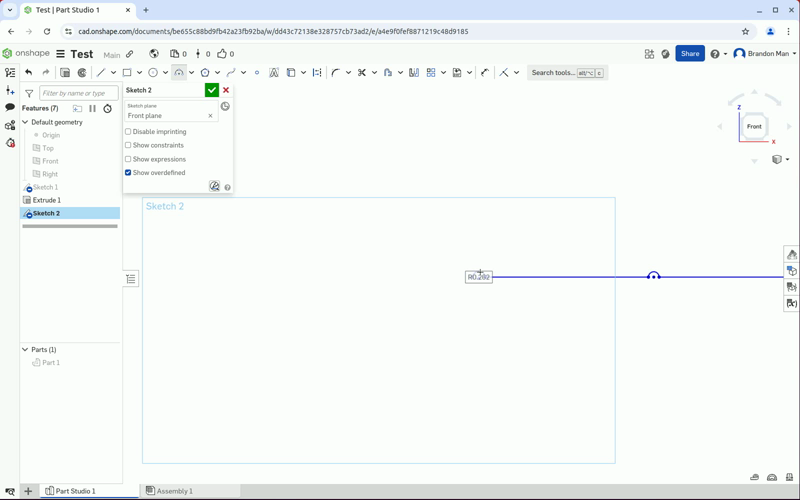
scroll(-6)
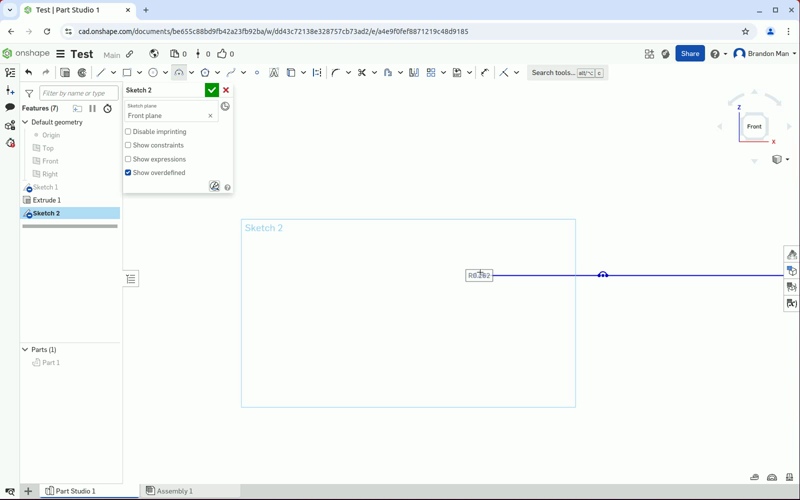
scroll(-6)
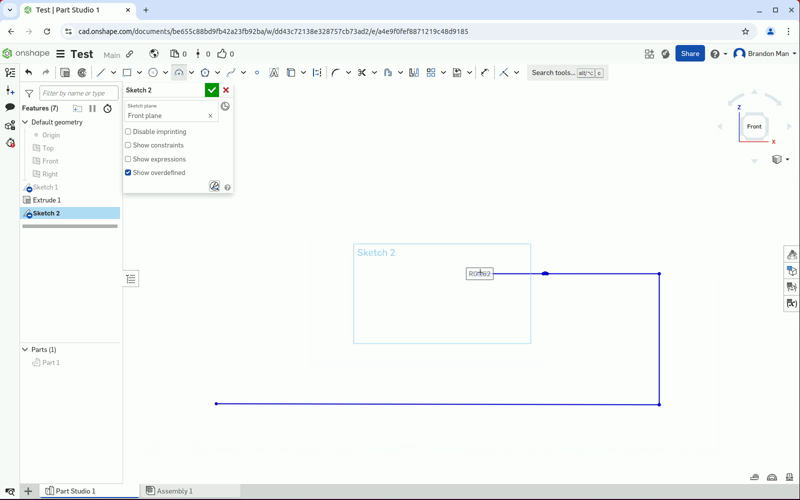
scroll(-6)
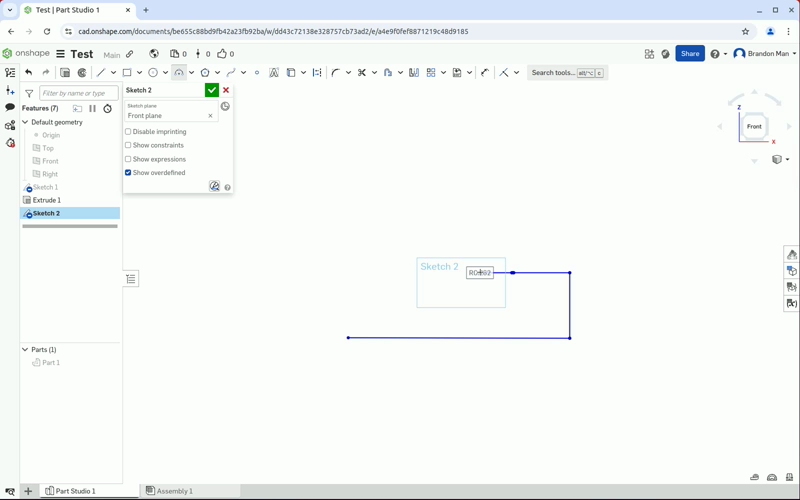
key_up(shift)
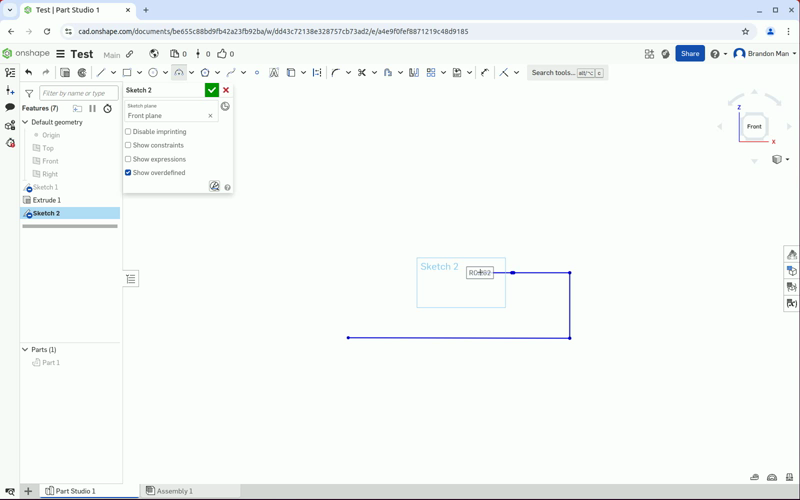
key(esc)
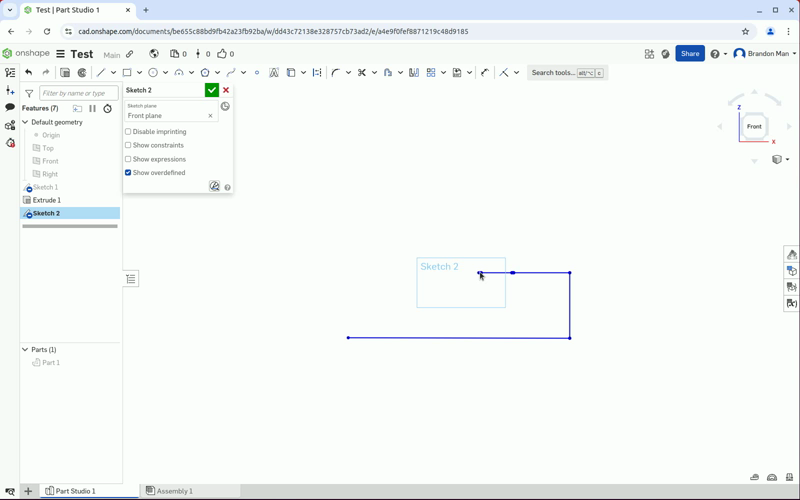
key(l)
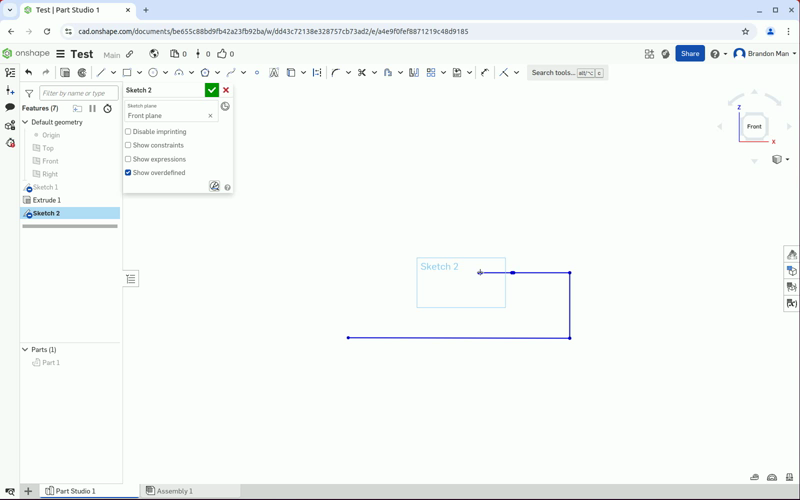
mouse_move(478, 272)
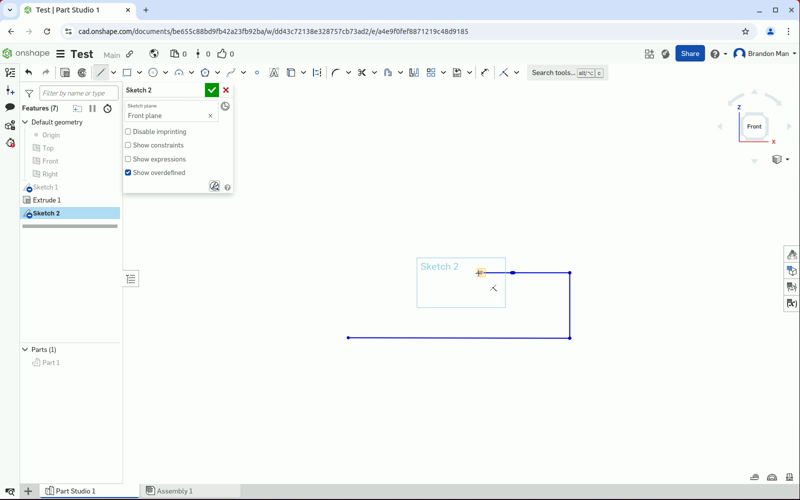
scroll(6)
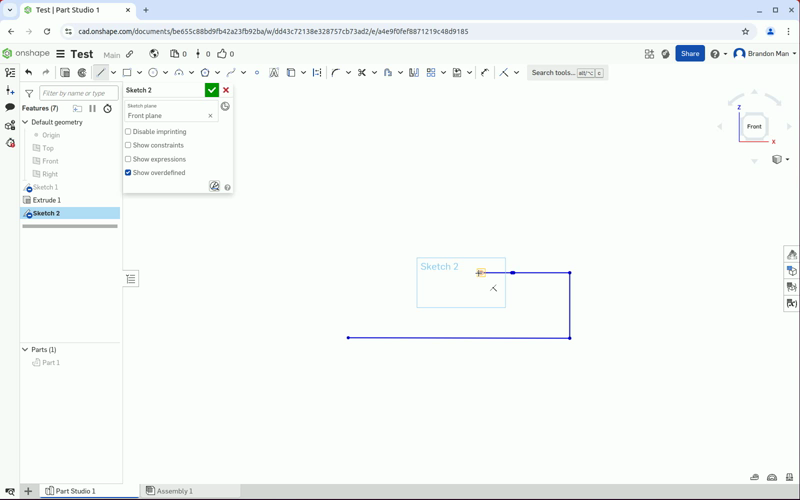
scroll(6)
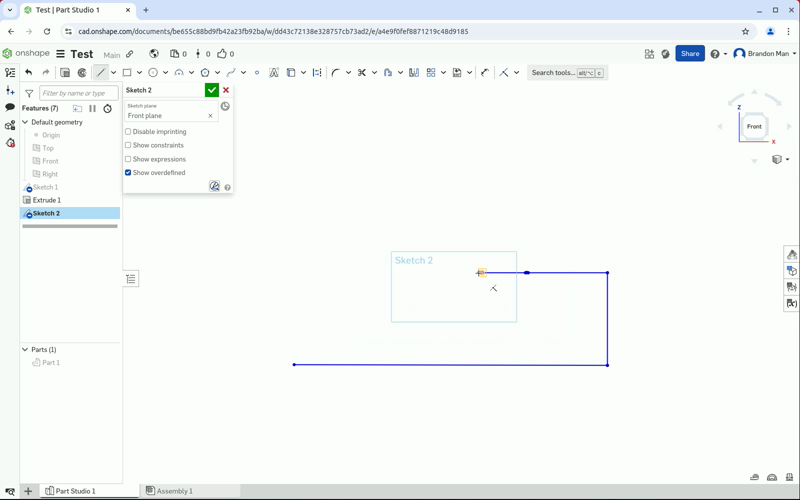
scroll(6)
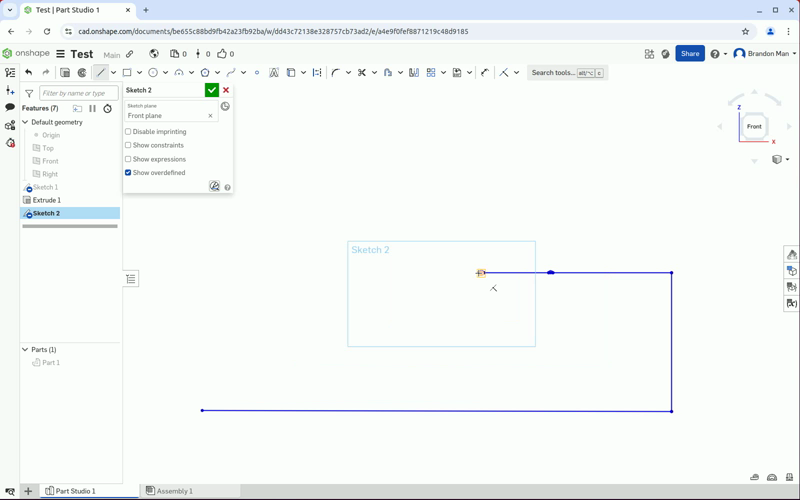
scroll(6)
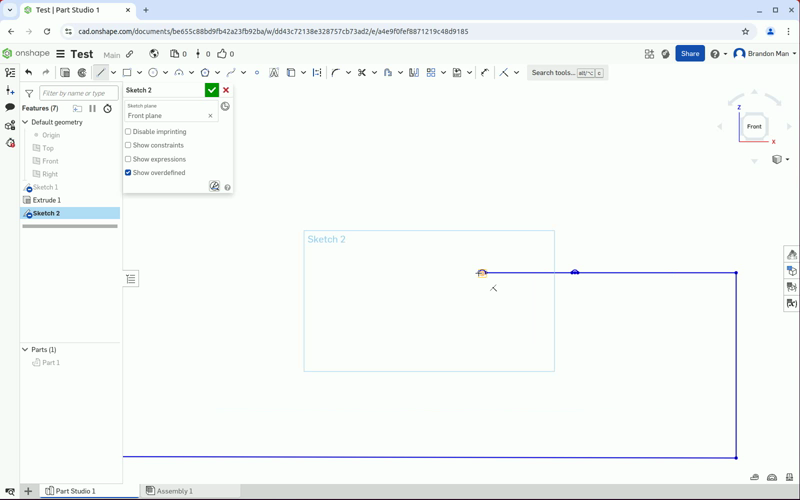
scroll(6)
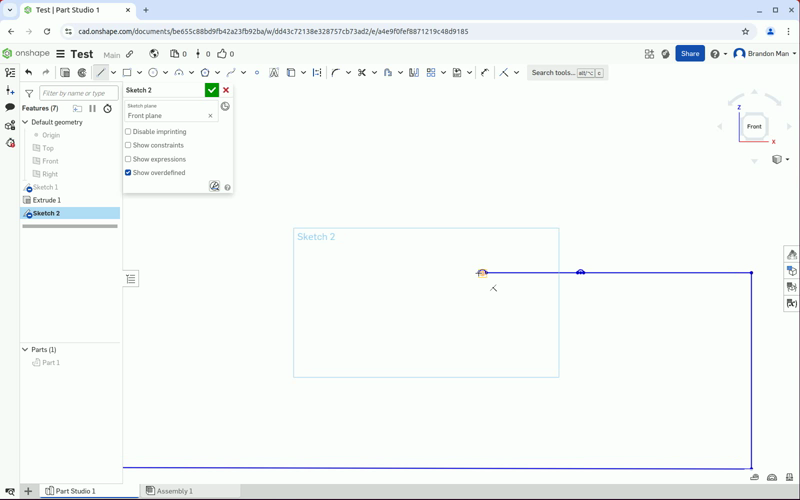
scroll(6)
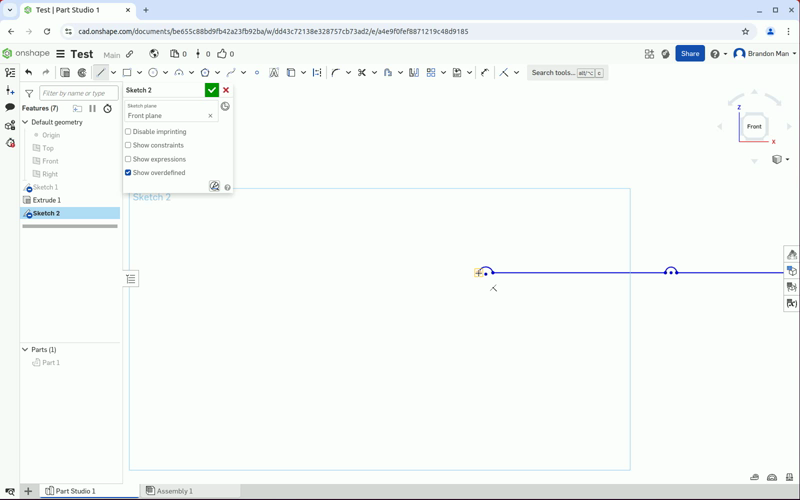
scroll(6)
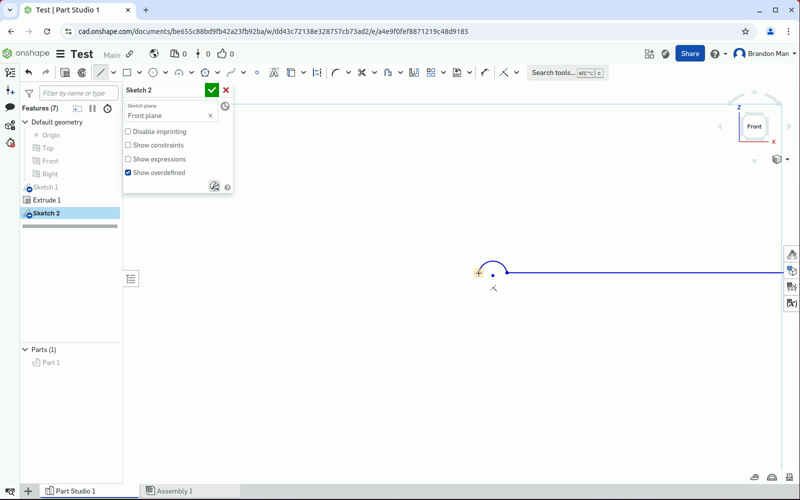
click(478, 272)
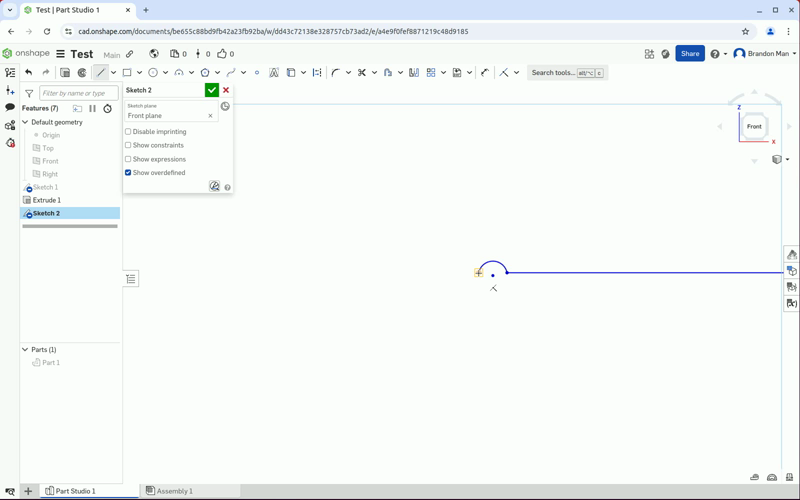
scroll(-6)
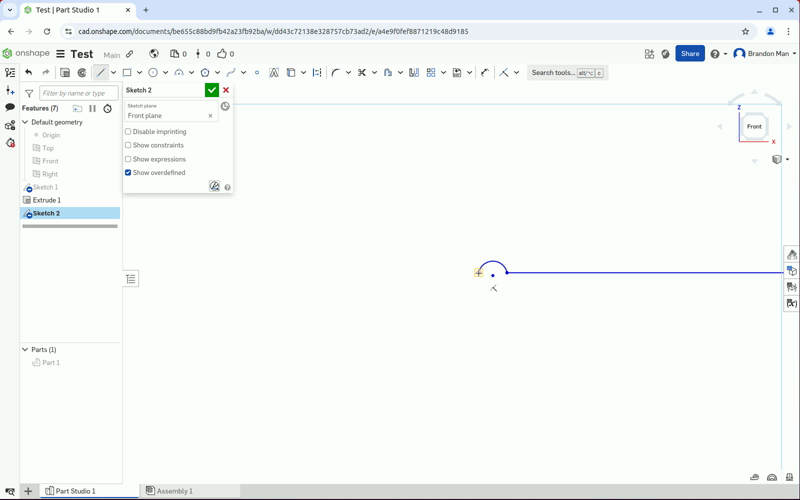
scroll(-6)
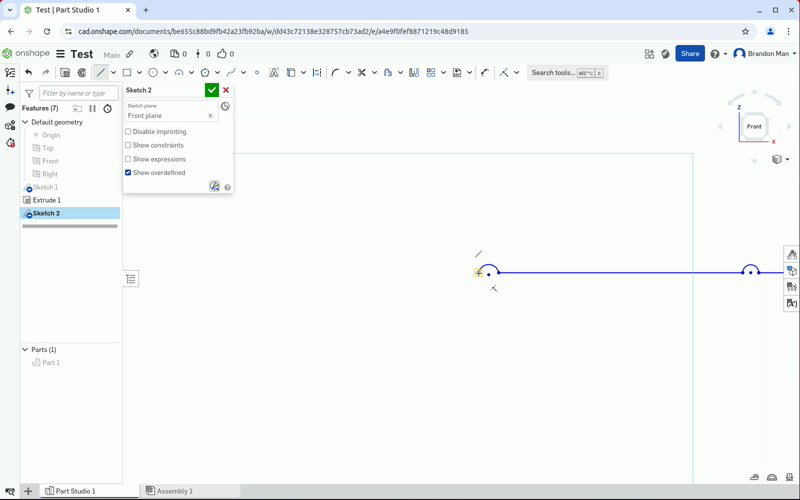
scroll(-6)
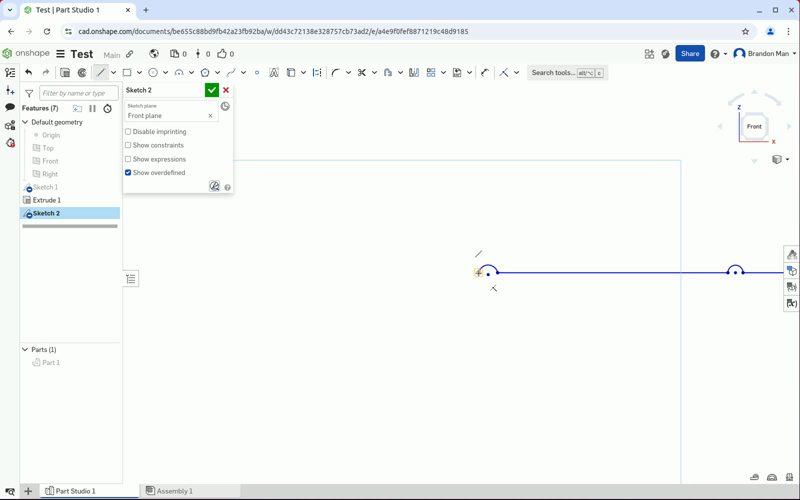
scroll(-6)
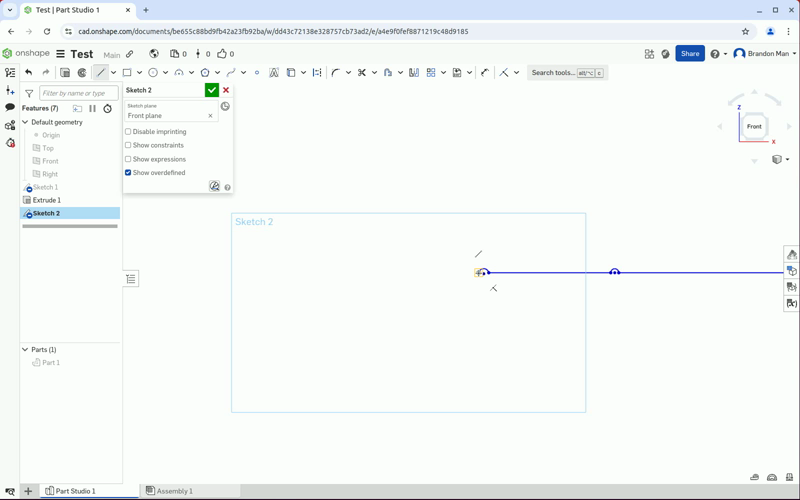
scroll(-6)
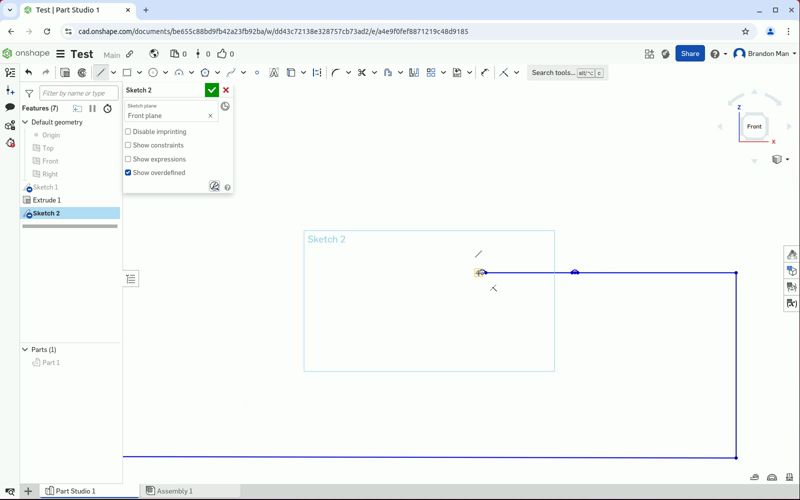
scroll(-6)
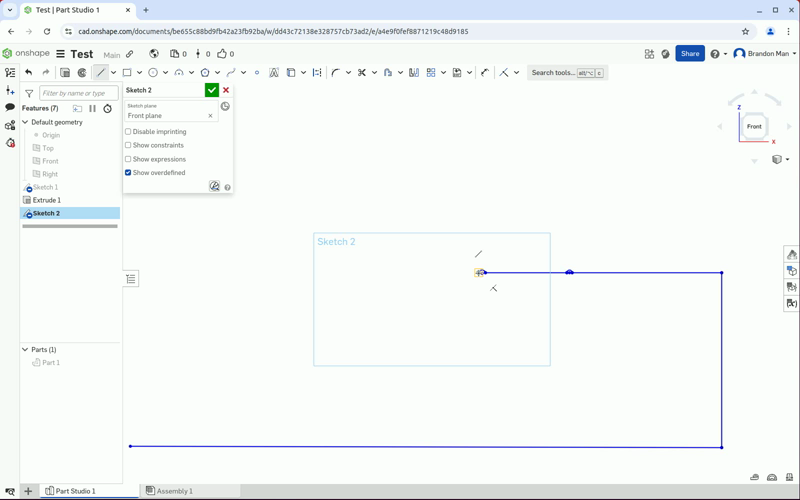
scroll(-6)
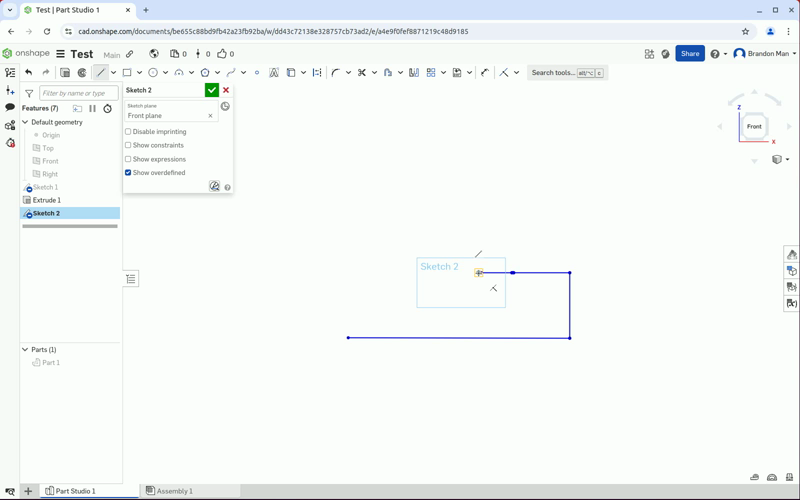
key_down(shift)
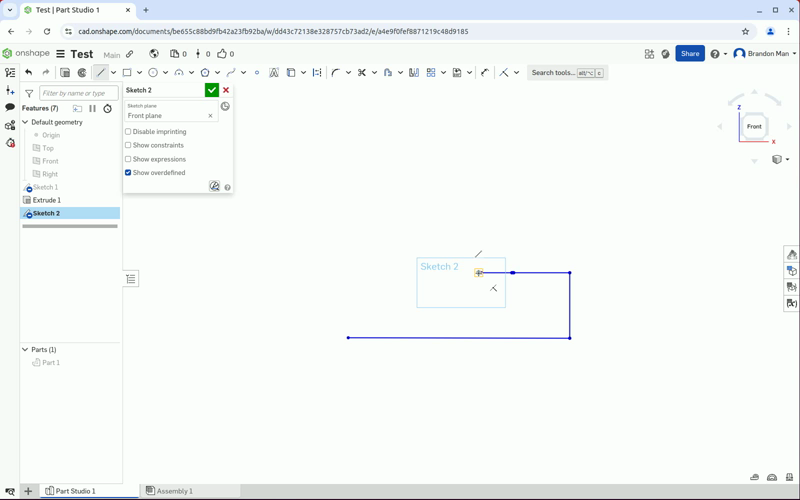
mouse_move(413, 272)
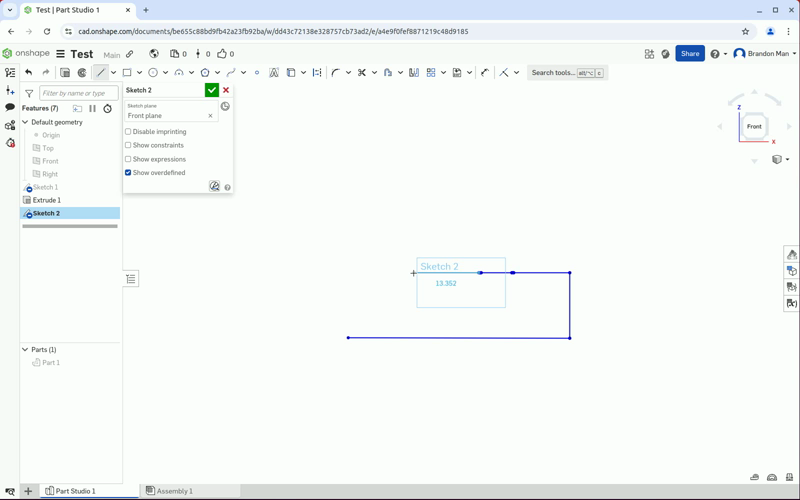
click(413, 272)
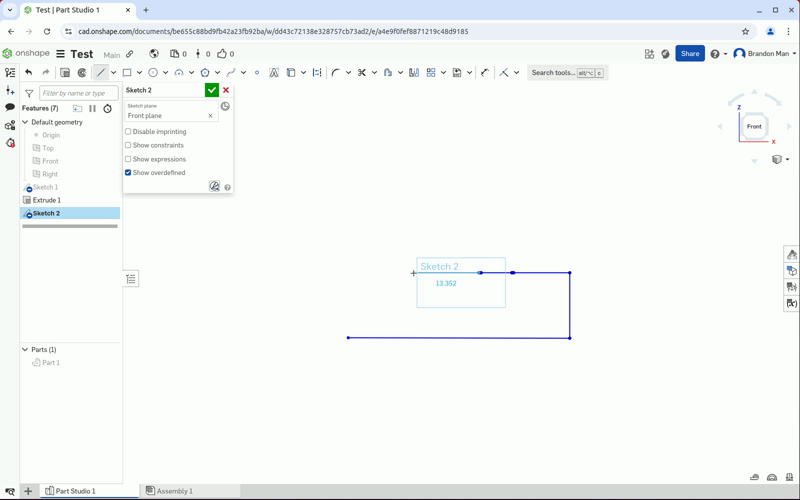
key_up(shift)
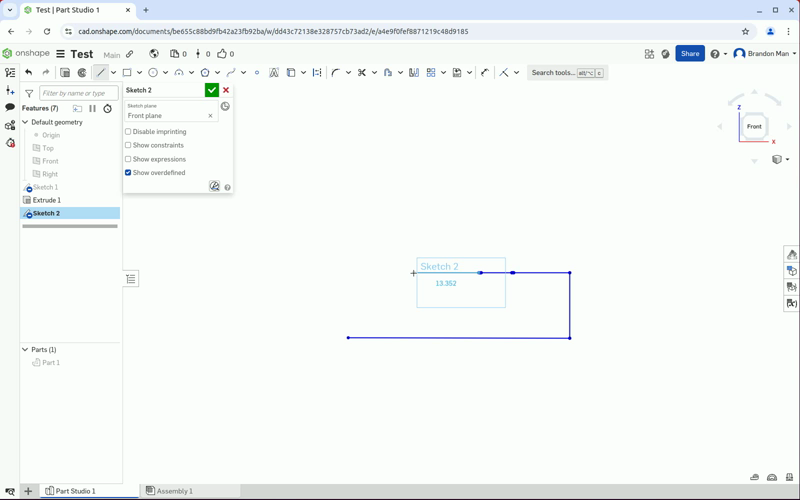
key(esc)
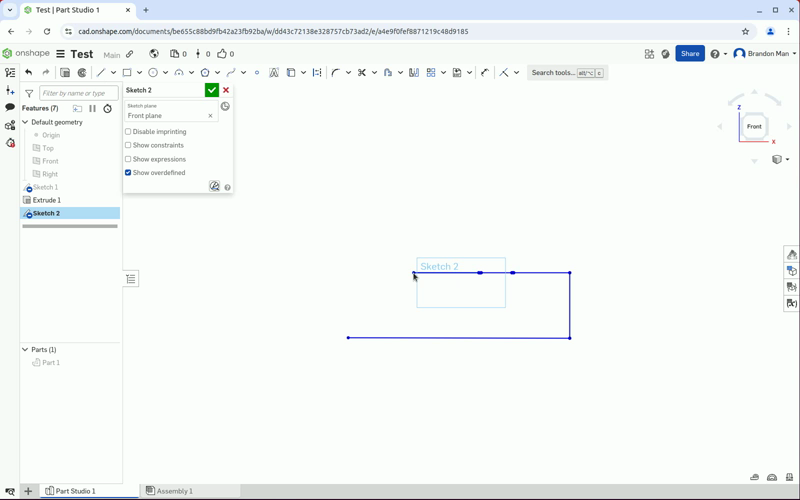
key(a)
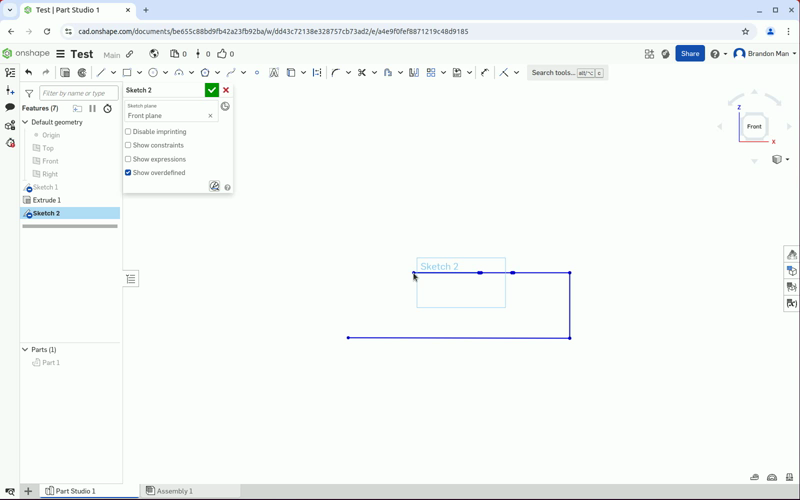
mouse_move(413, 272)
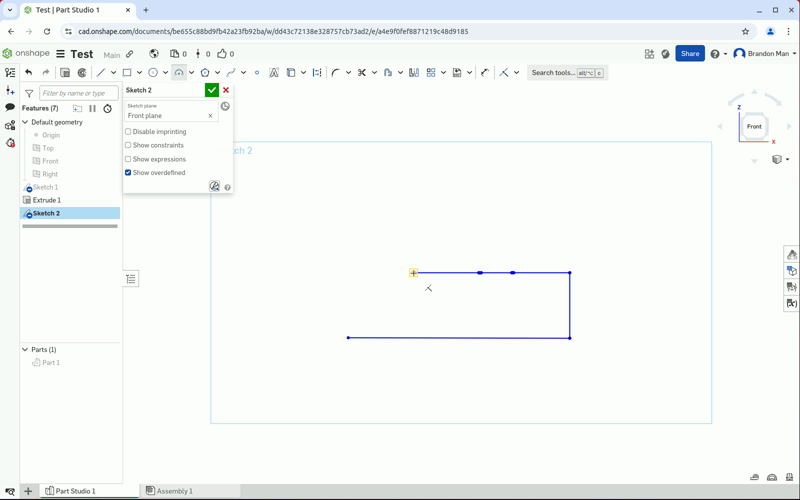
click(413, 272)
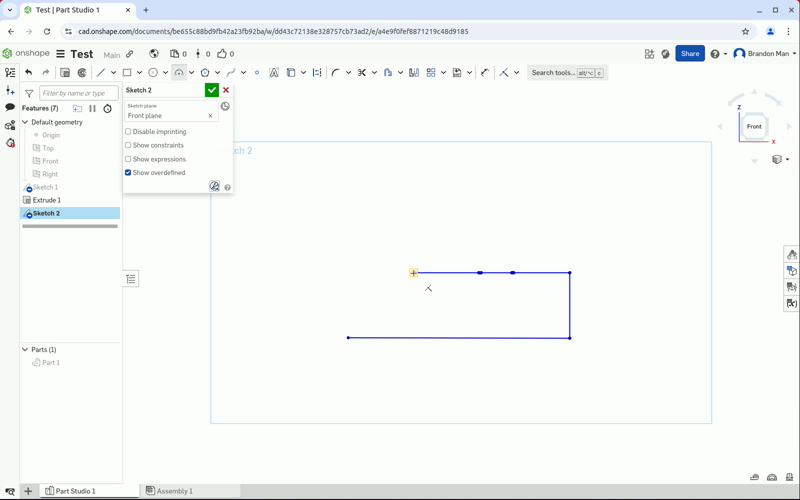
key_down(shift)
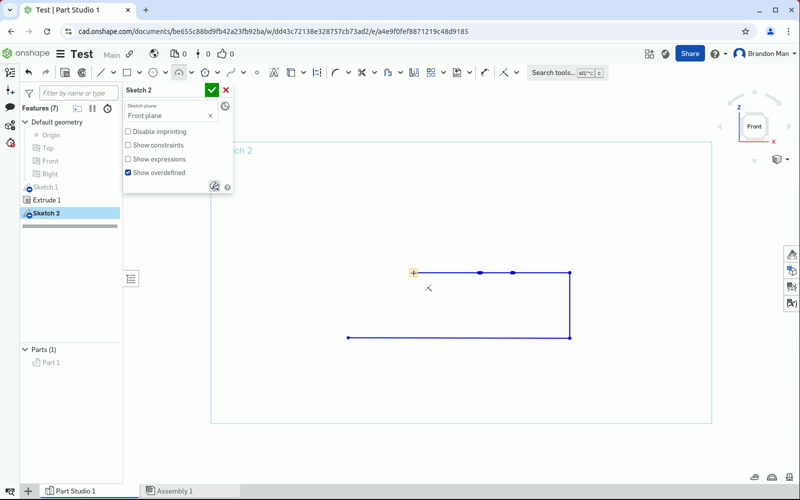
mouse_move(408, 272)
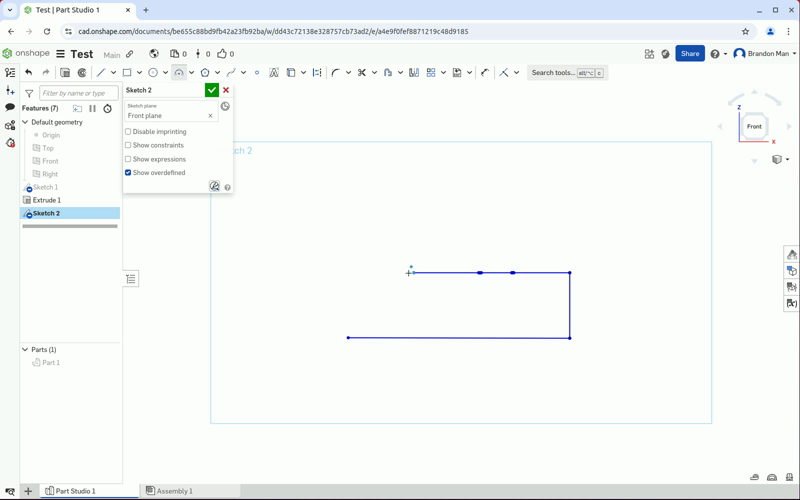
scroll(6)
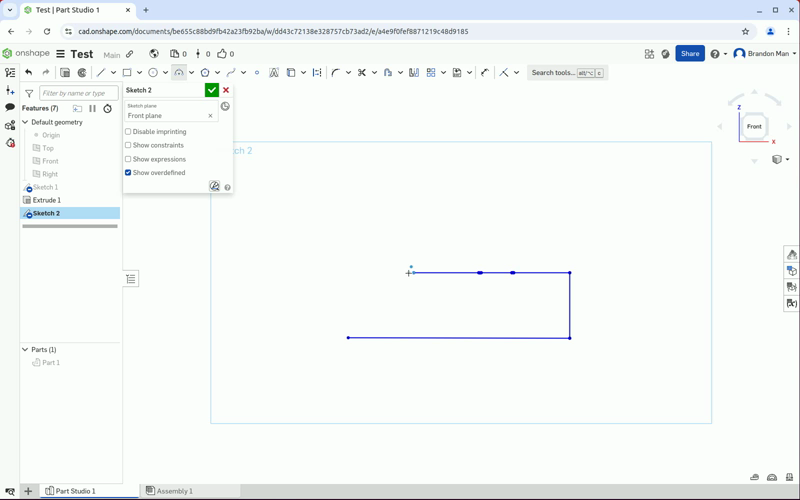
scroll(6)
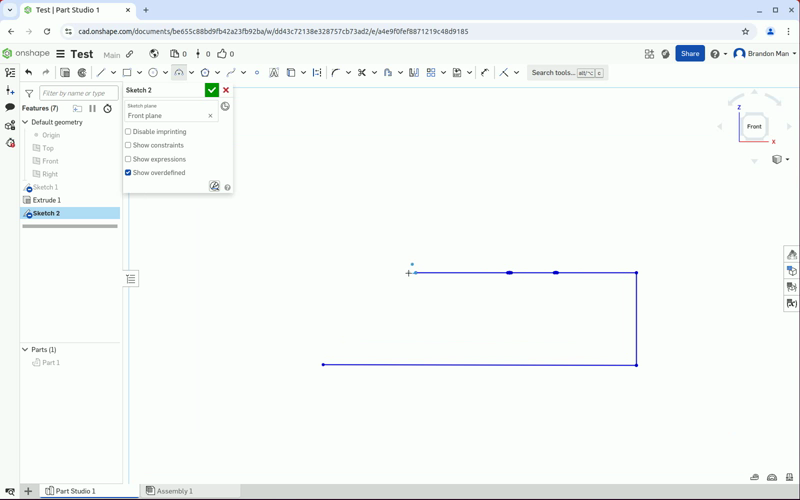
scroll(6)
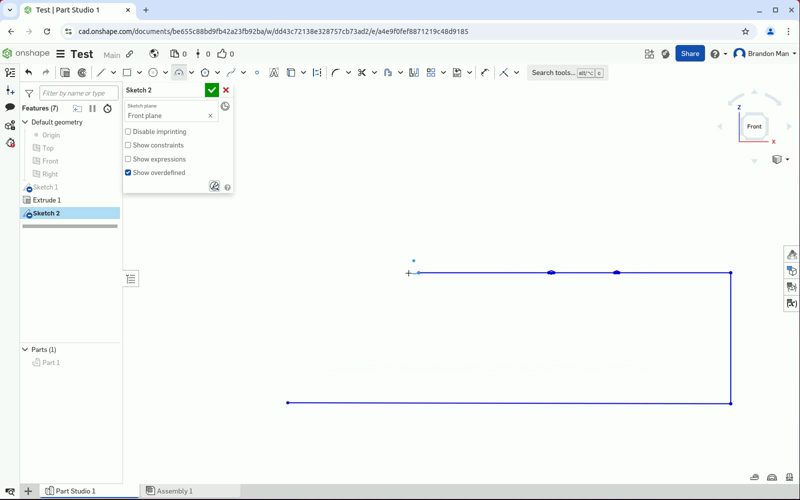
scroll(6)
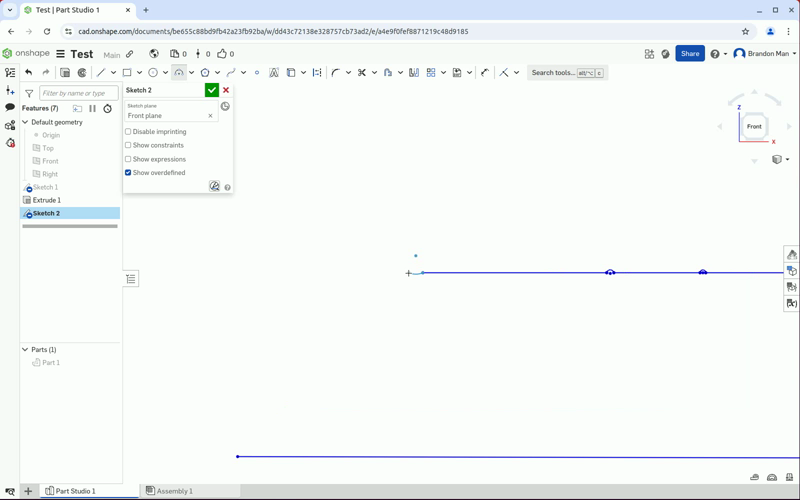
scroll(6)
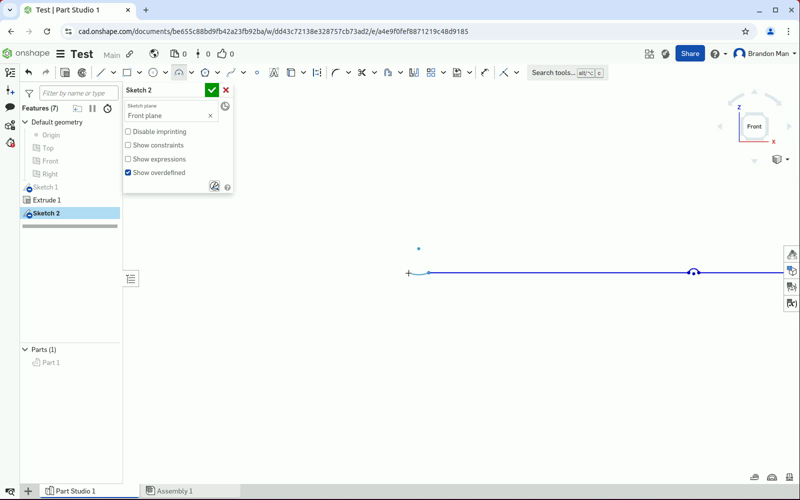
scroll(6)
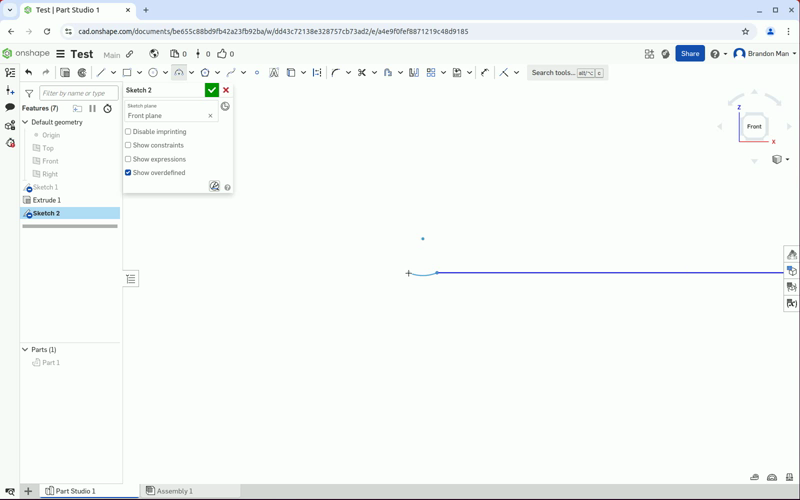
scroll(6)
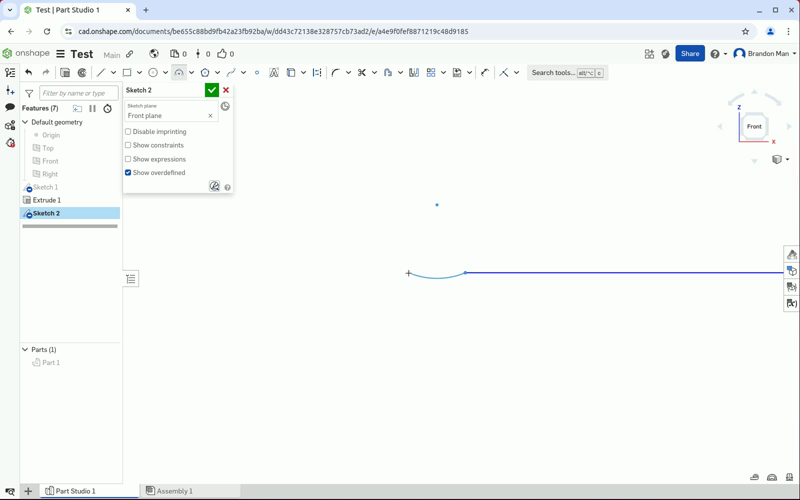
click(408, 272)
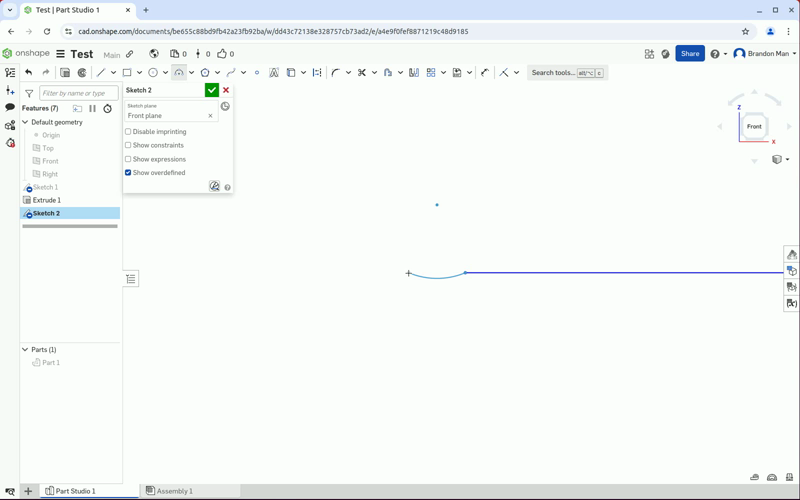
scroll(-6)
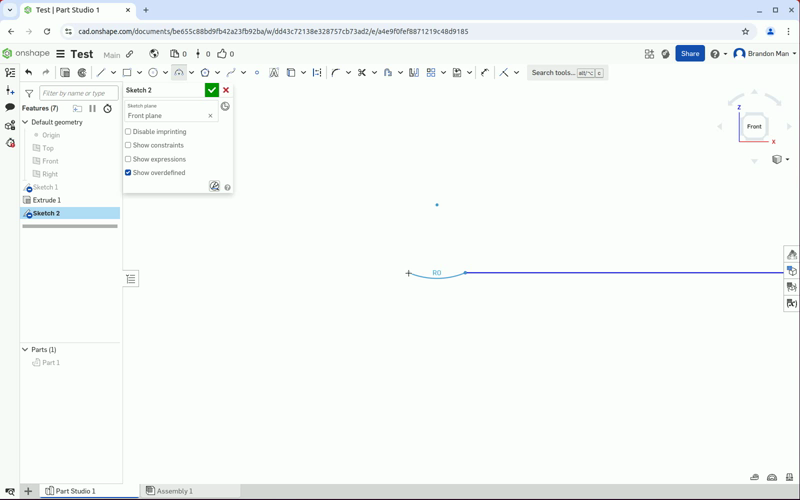
scroll(-6)
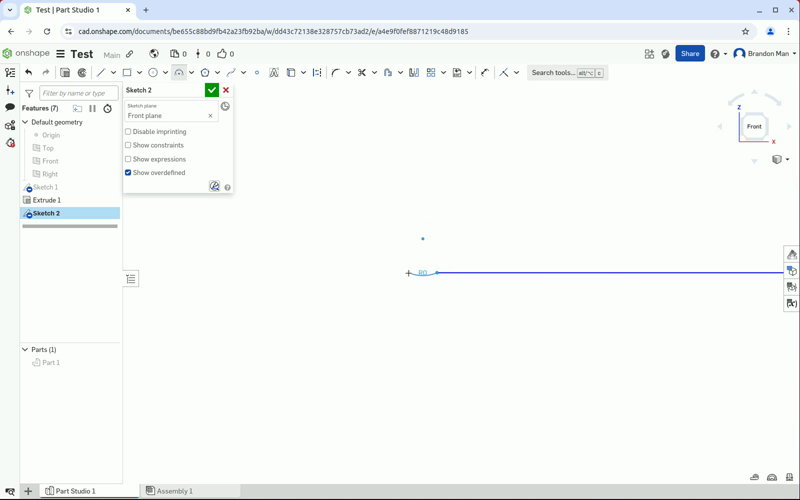
scroll(-6)
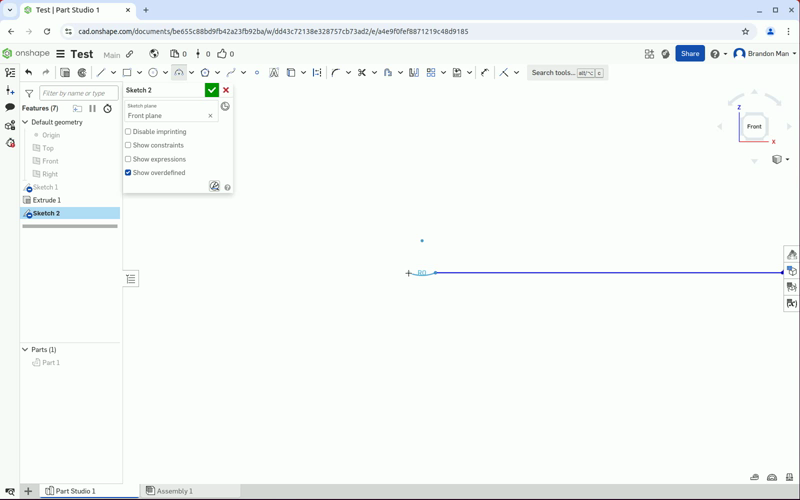
scroll(-6)
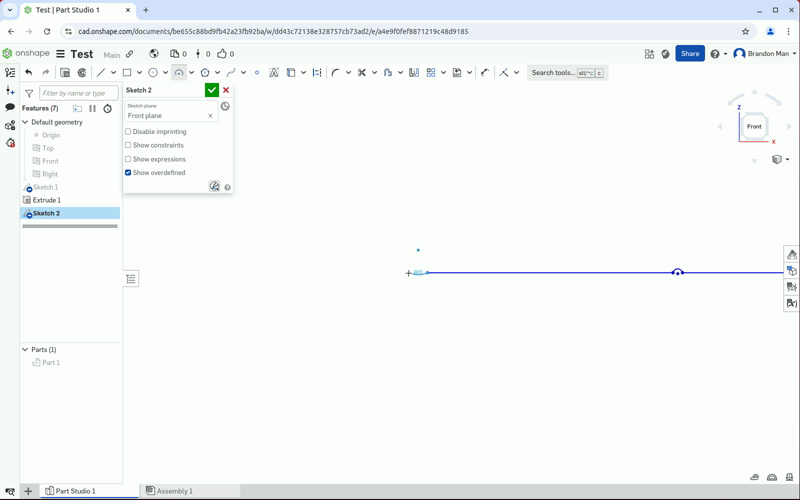
scroll(-6)
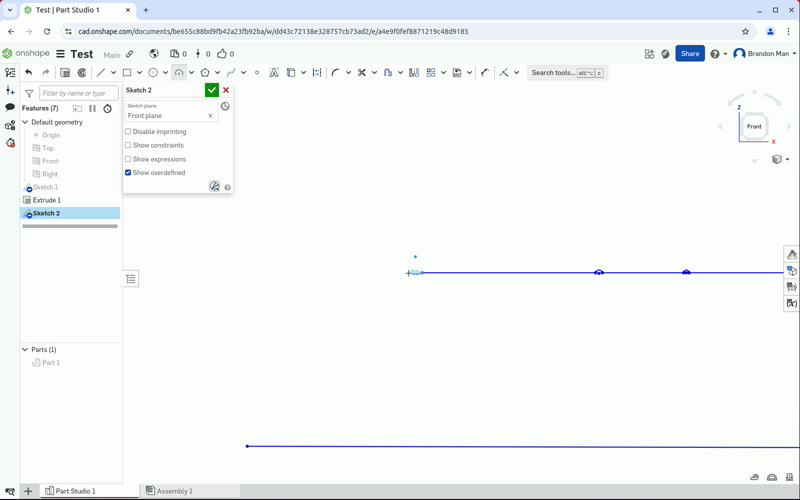
scroll(-6)
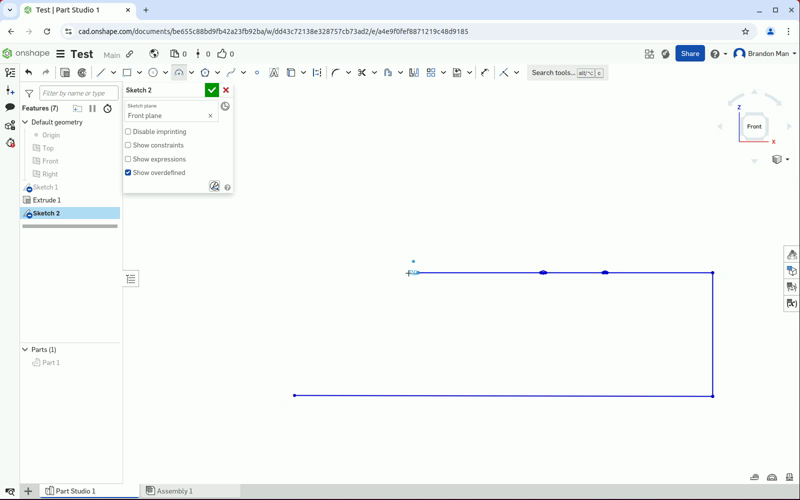
scroll(-6)
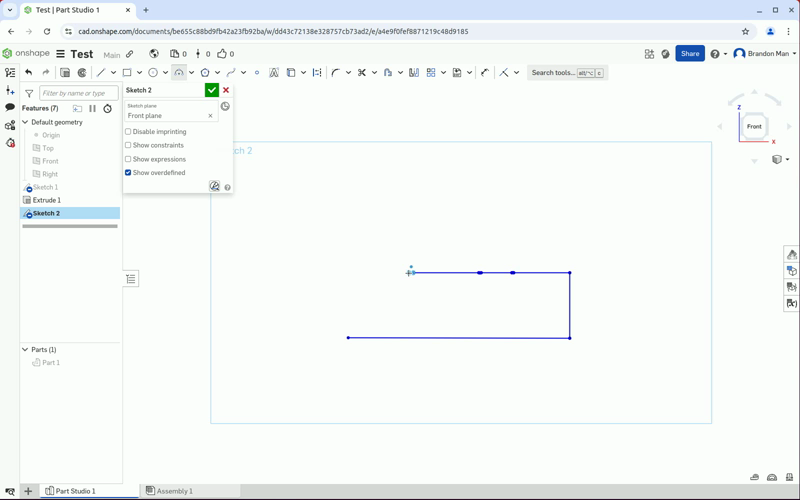
mouse_move(411, 270)
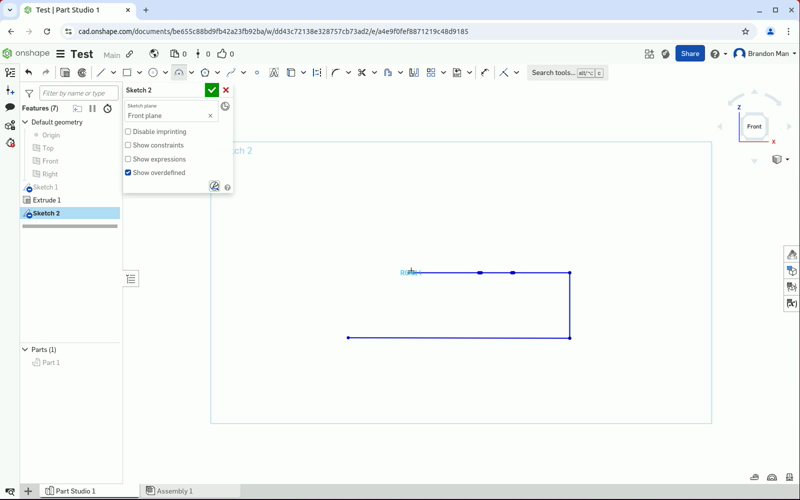
scroll(6)
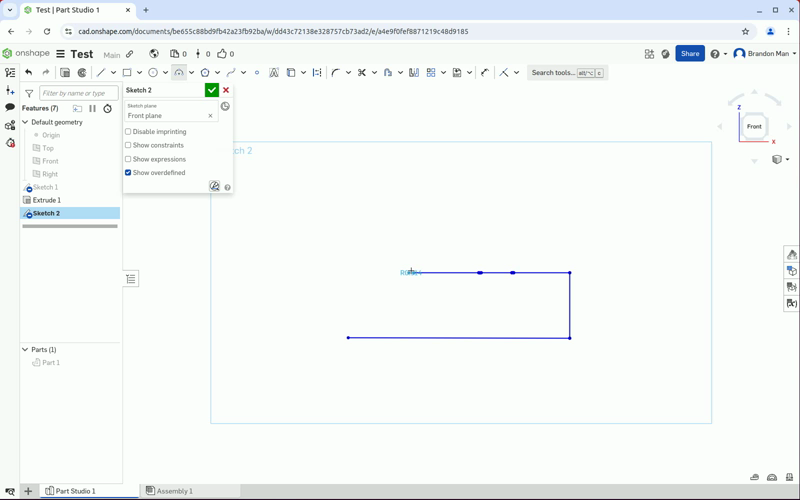
scroll(6)
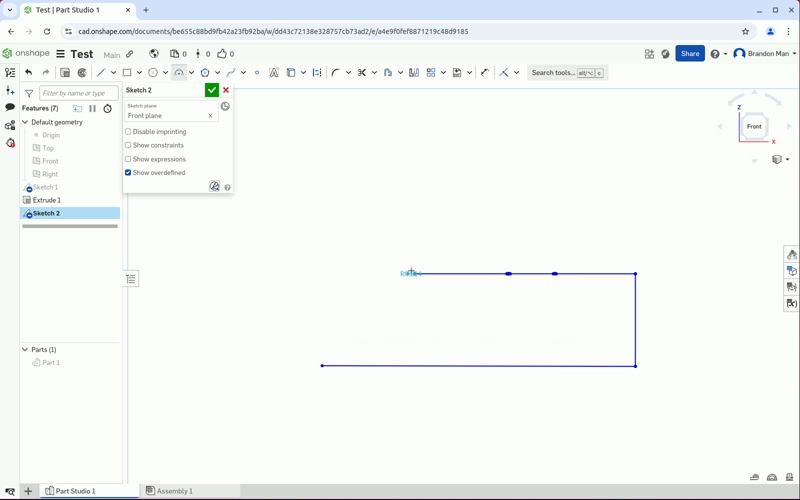
scroll(6)
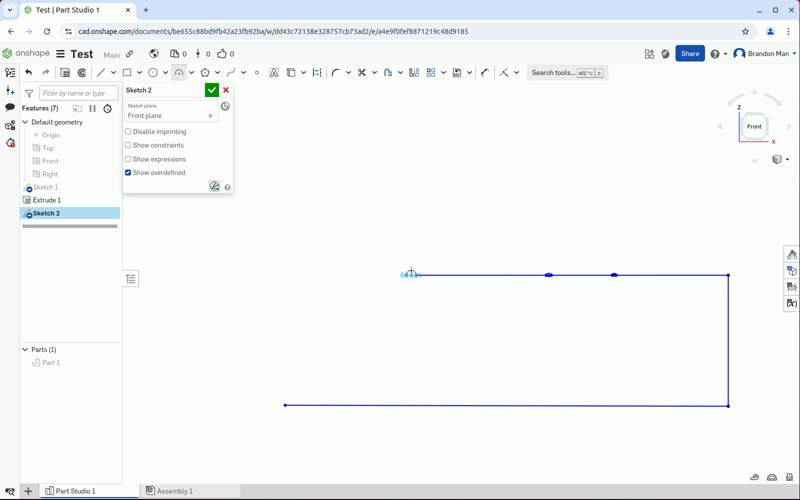
scroll(6)
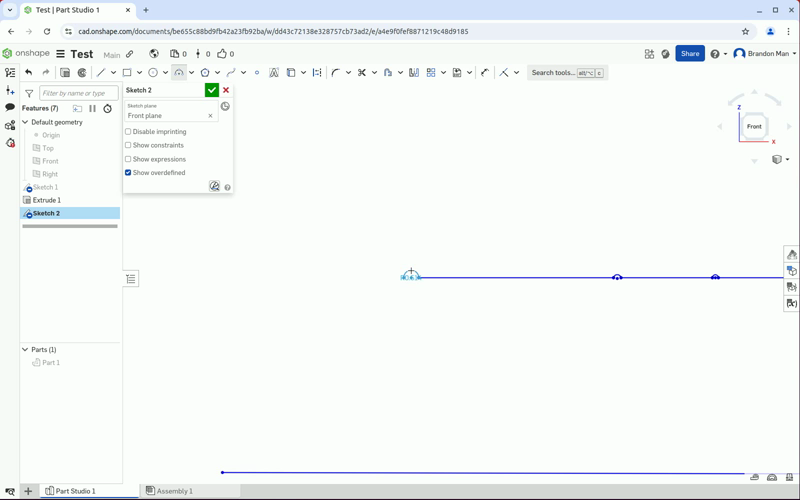
scroll(6)
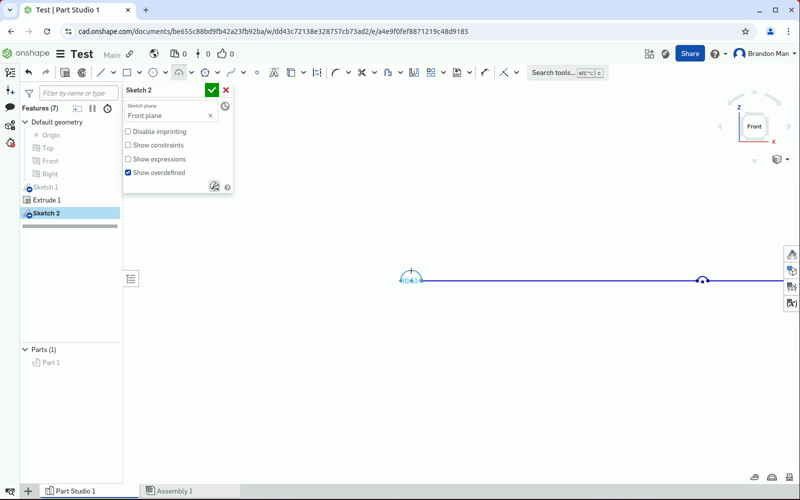
scroll(6)
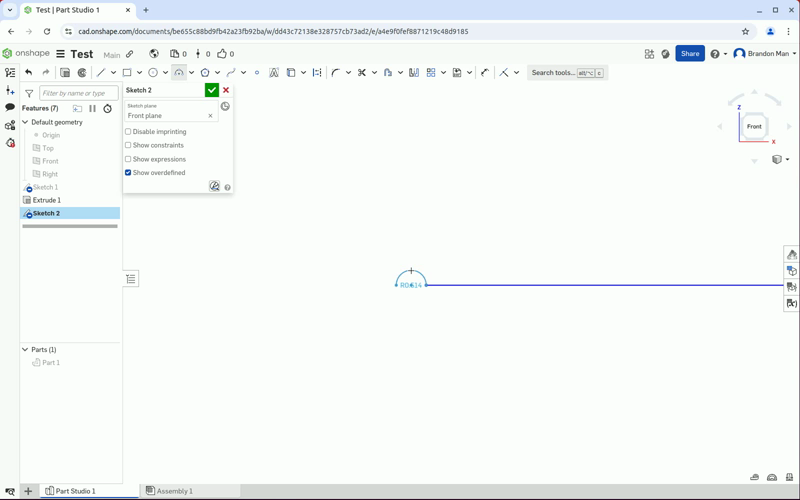
scroll(6)
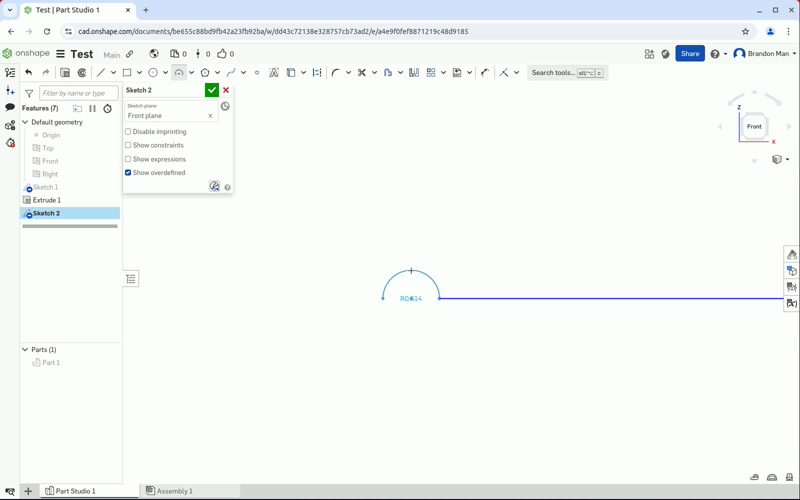
click(411, 270)
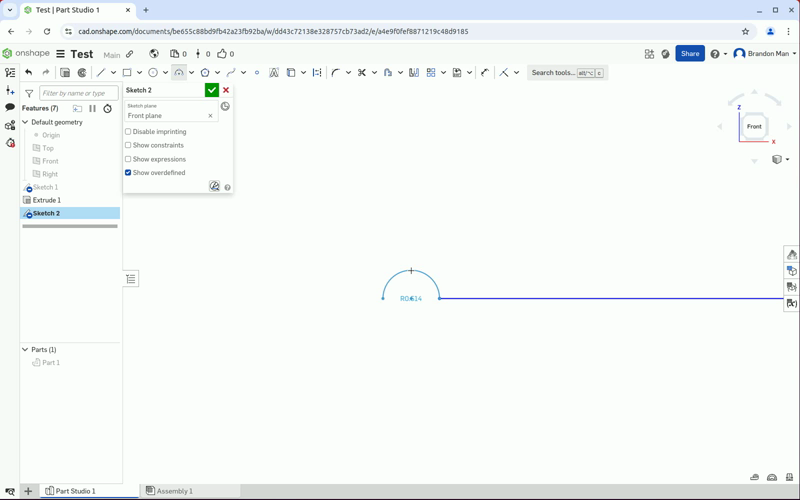
scroll(-6)
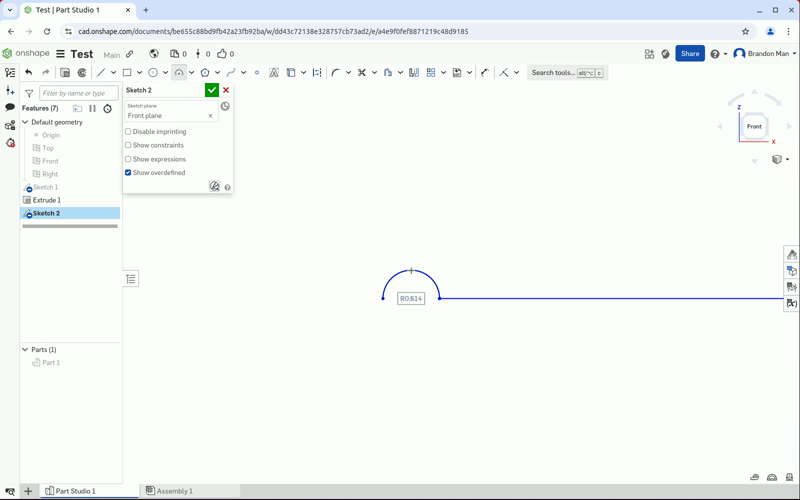
scroll(-6)
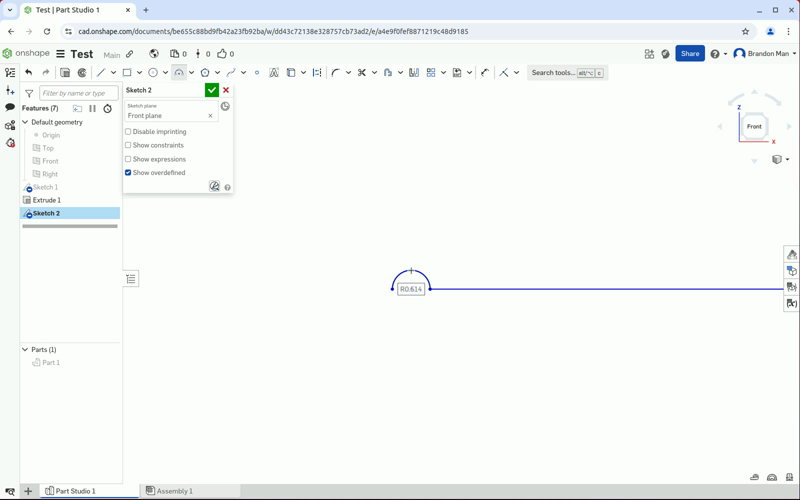
scroll(-6)
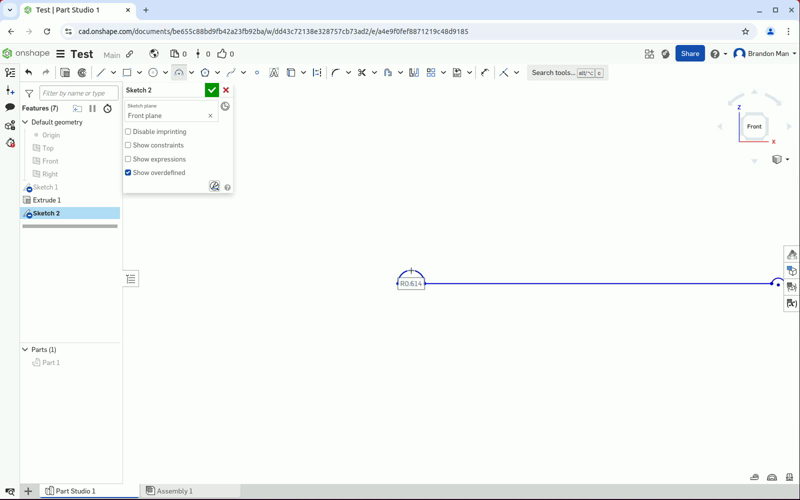
scroll(-6)
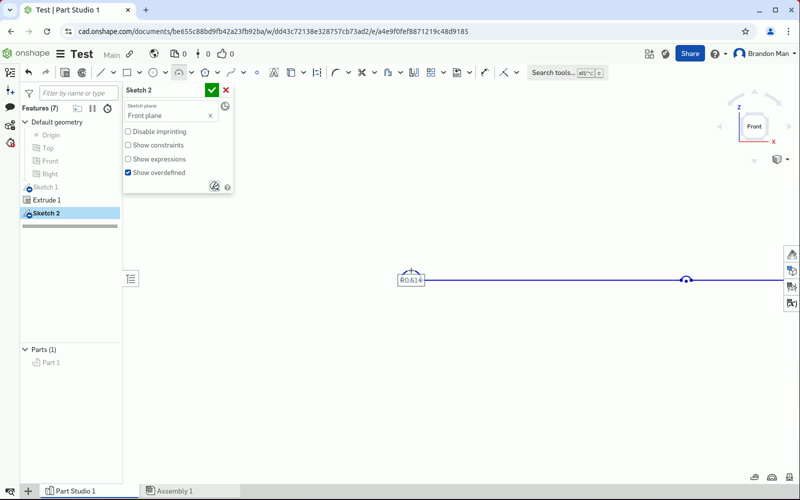
scroll(-6)
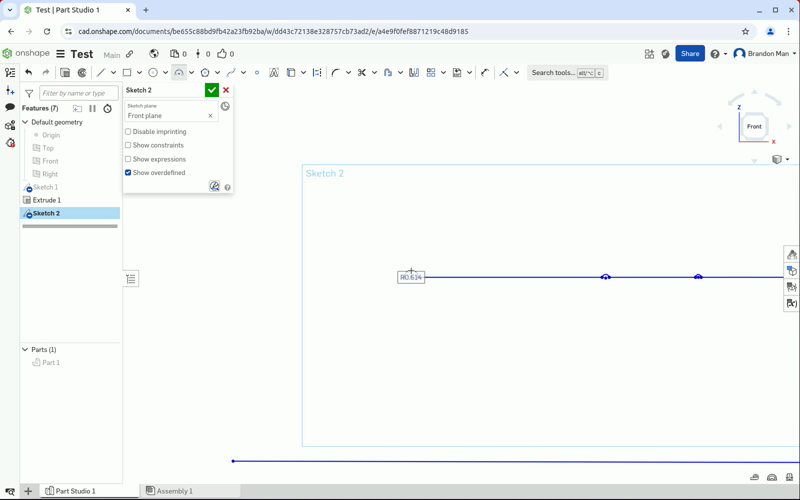
scroll(-6)
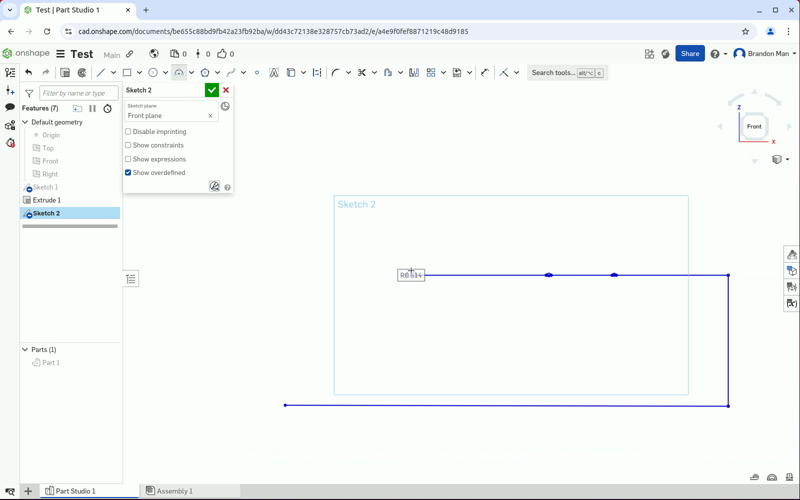
scroll(-6)
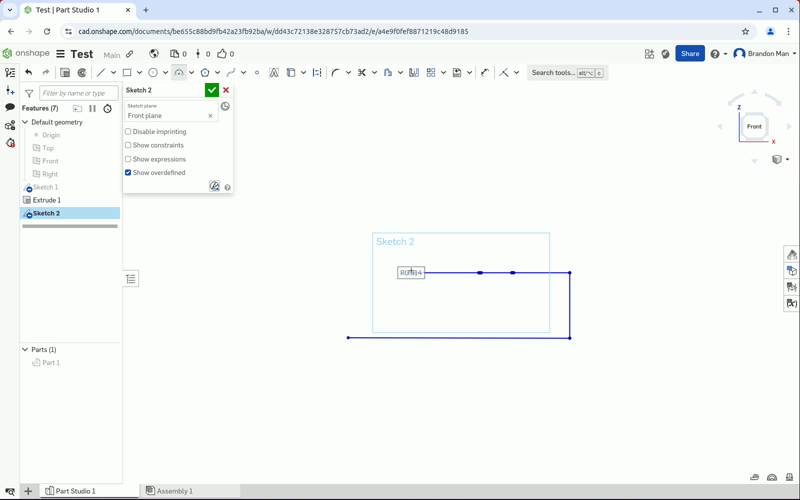
key_up(shift)
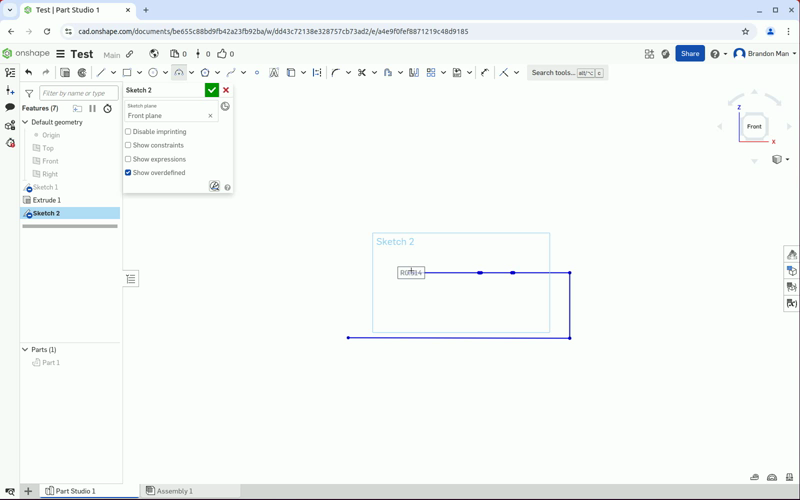
key(esc)
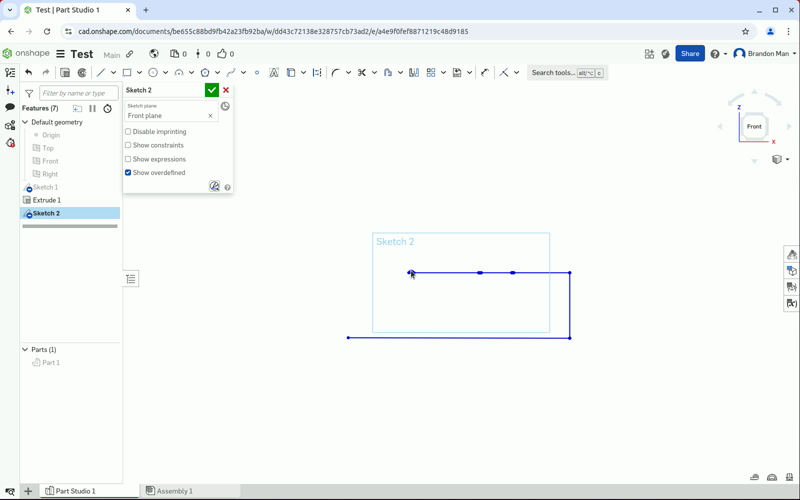
key(l)
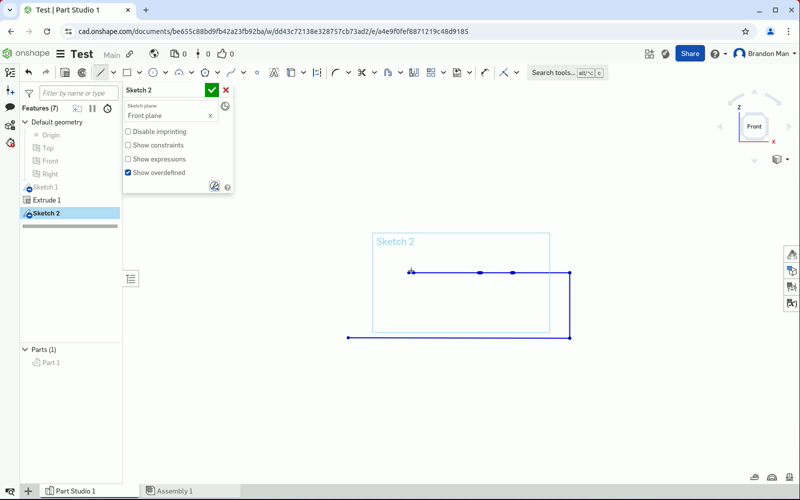
mouse_move(408, 272)
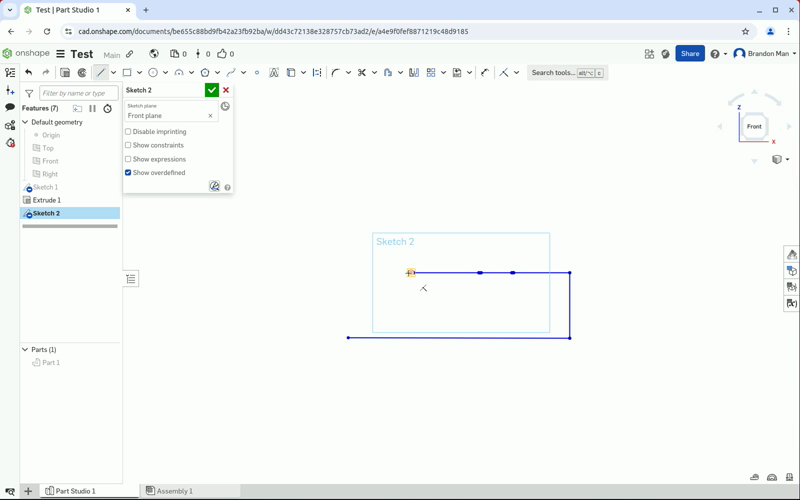
scroll(6)
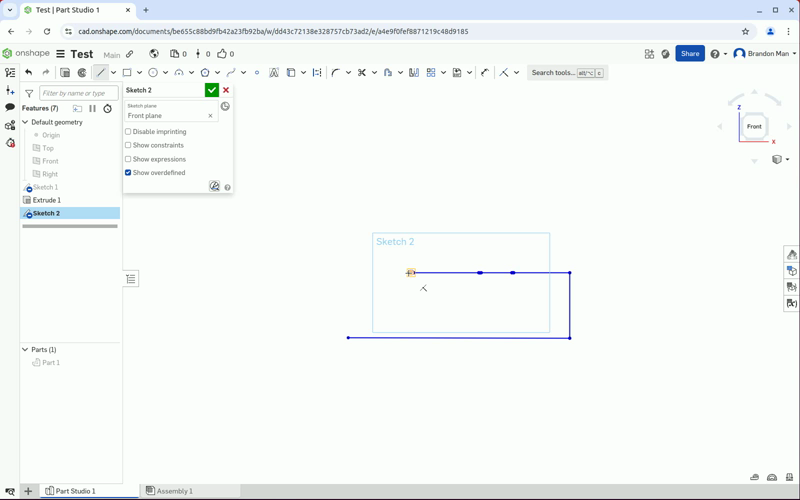
scroll(6)
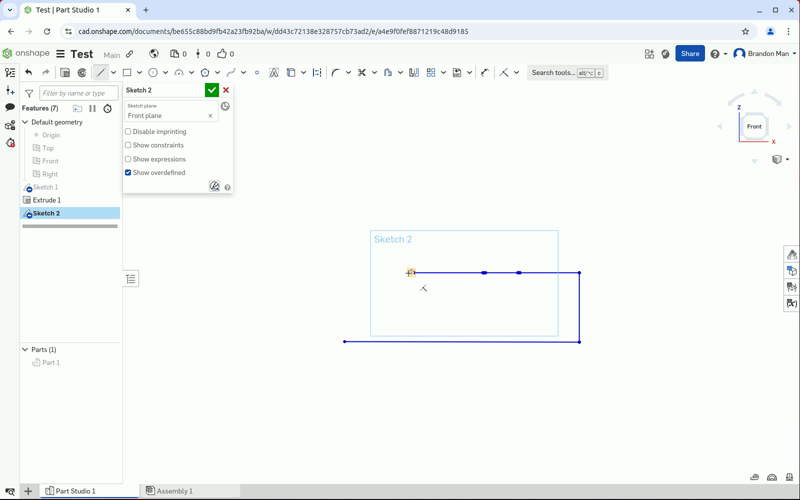
scroll(6)
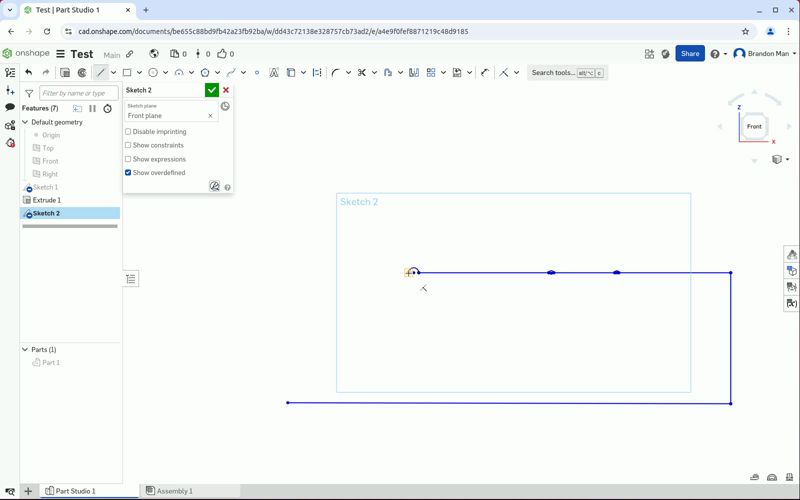
scroll(6)
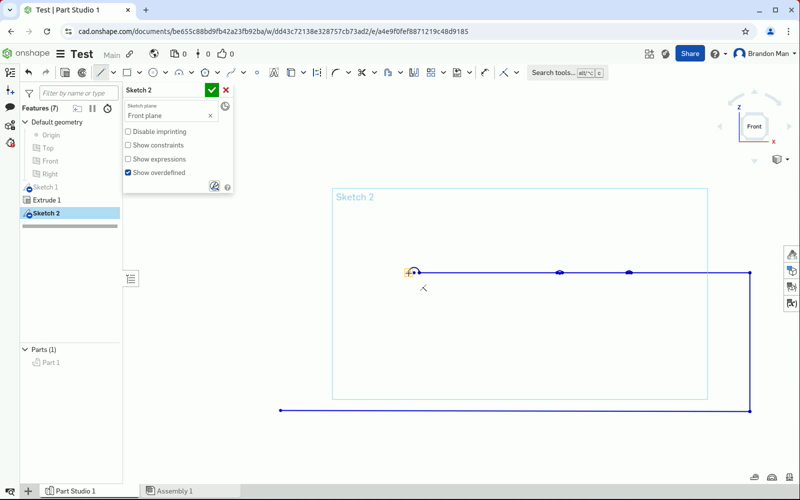
scroll(6)
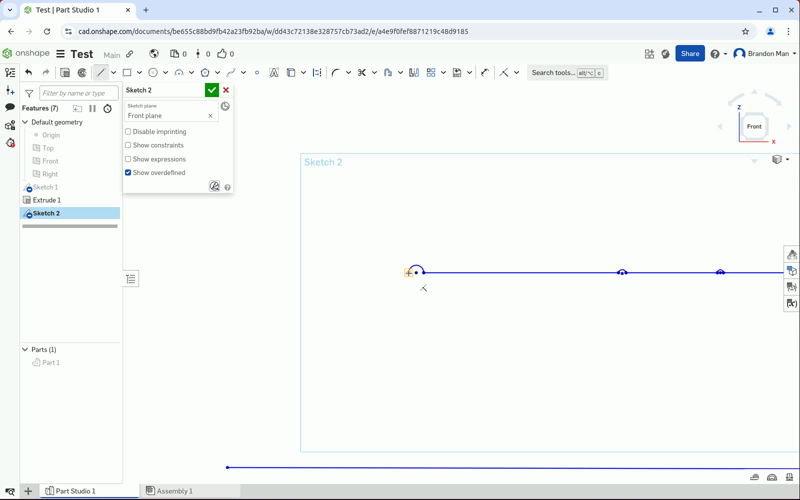
scroll(6)
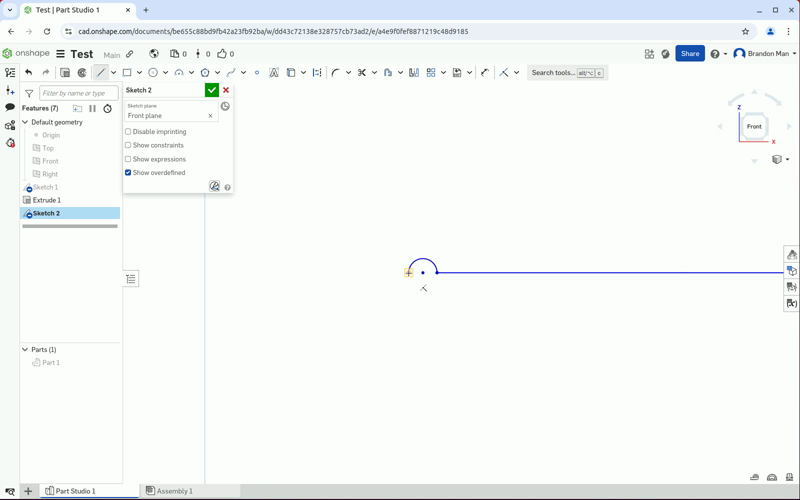
scroll(6)
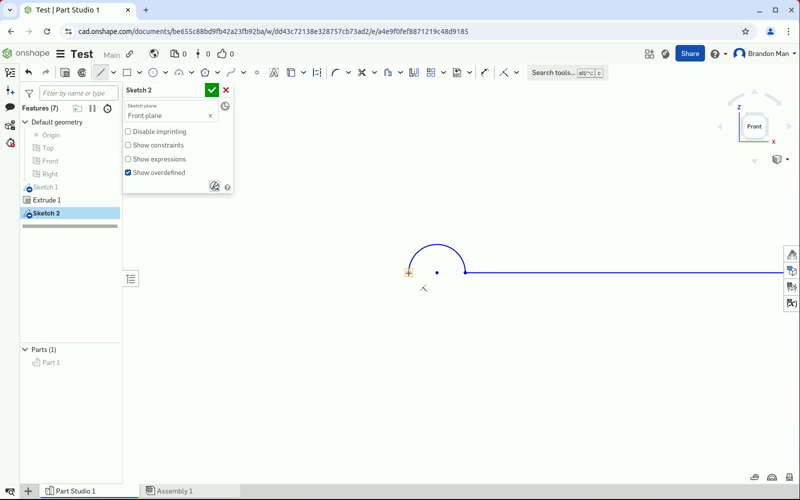
click(408, 272)
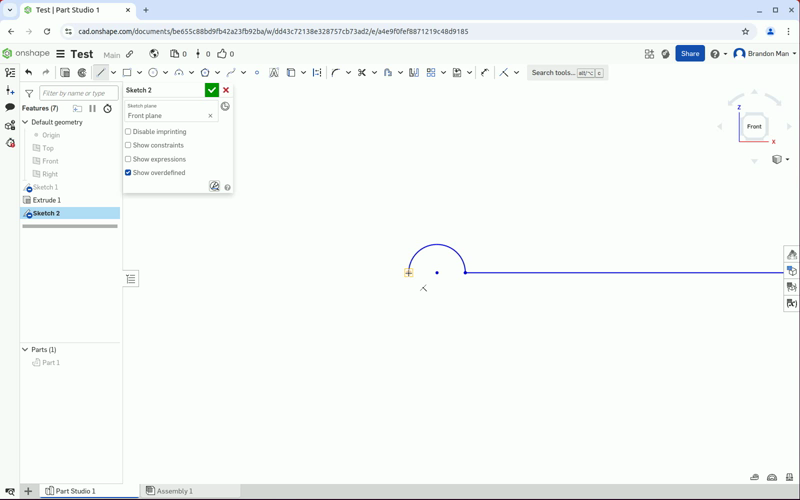
scroll(-6)
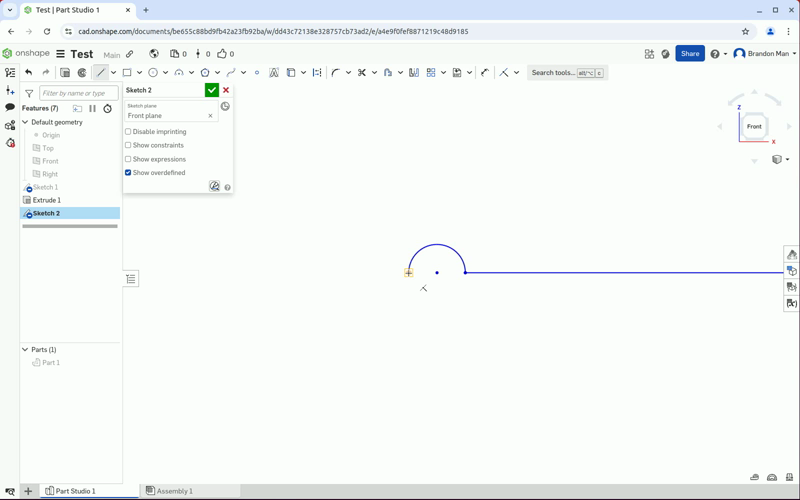
scroll(-6)
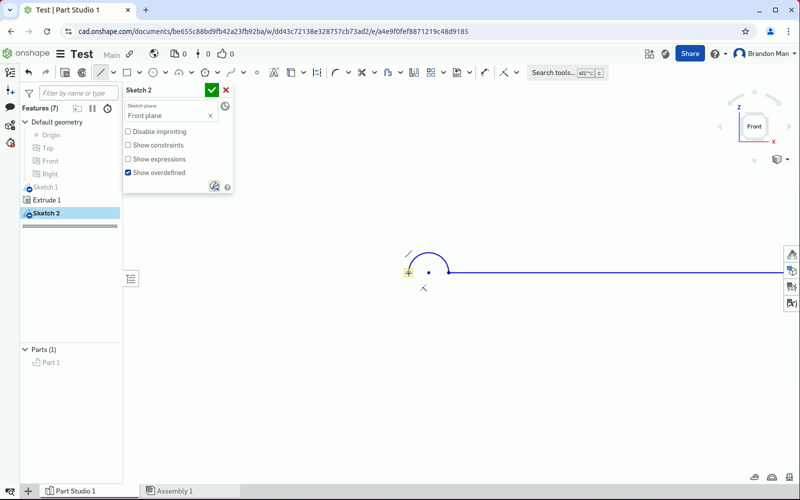
scroll(-6)
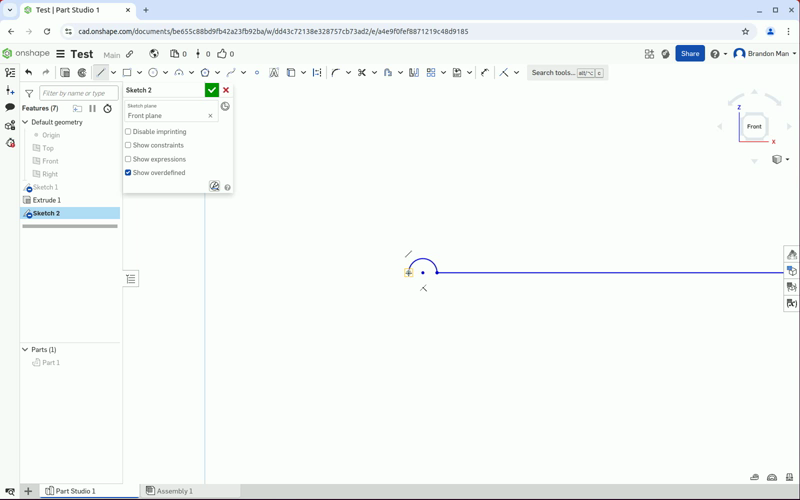
scroll(-6)
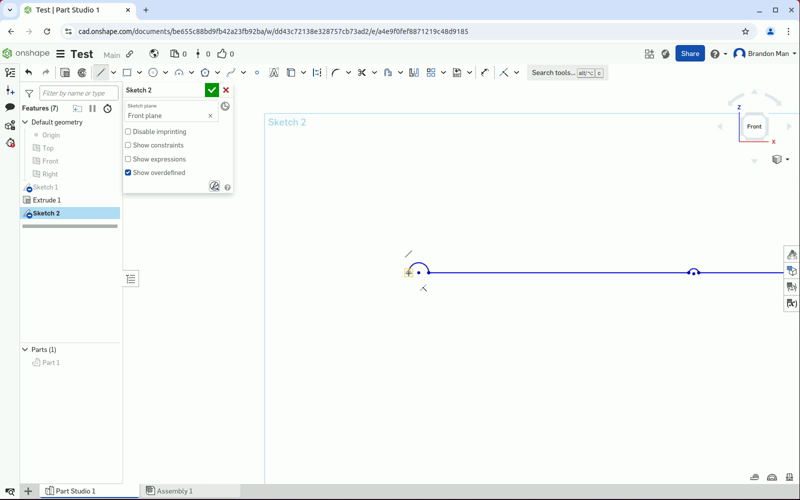
scroll(-6)
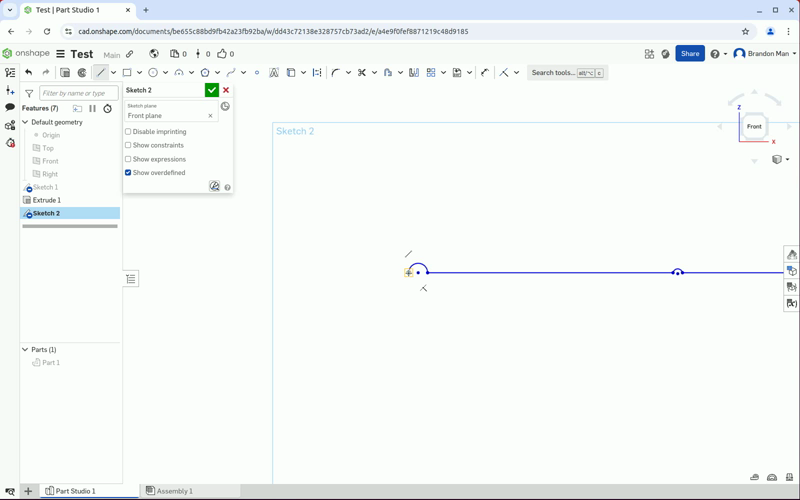
scroll(-6)
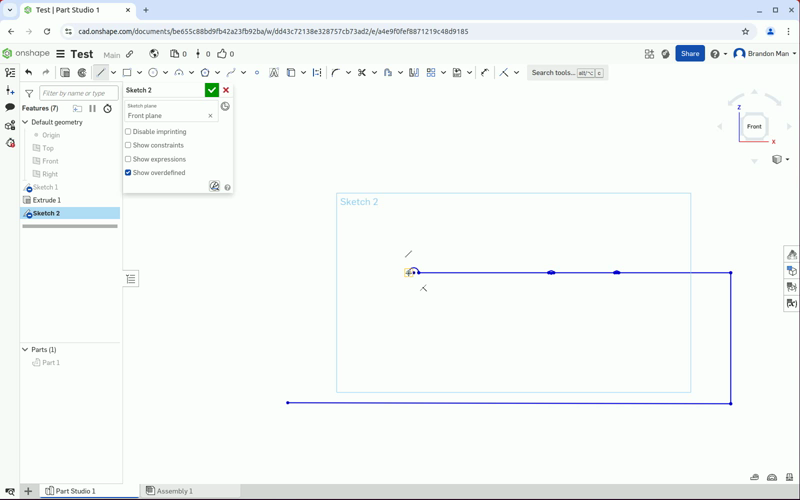
scroll(-6)
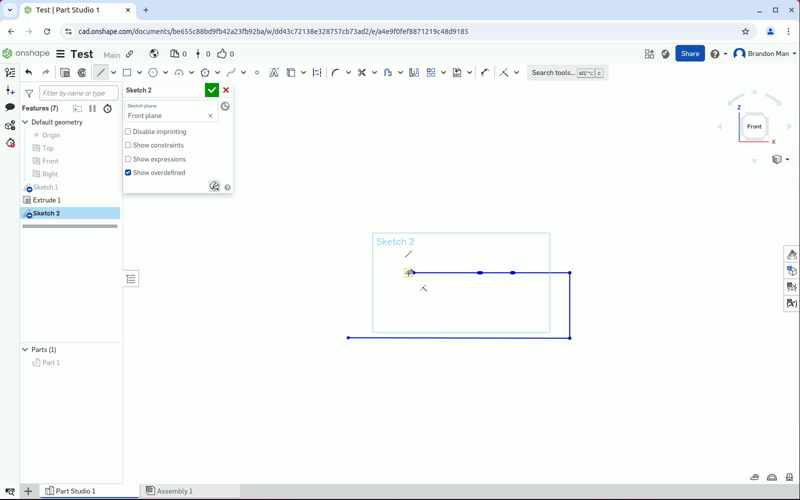
key_down(shift)
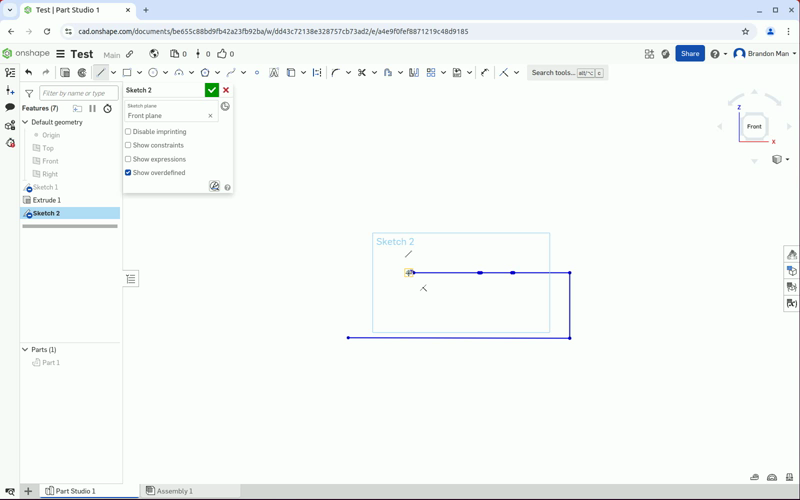
mouse_move(348, 272)
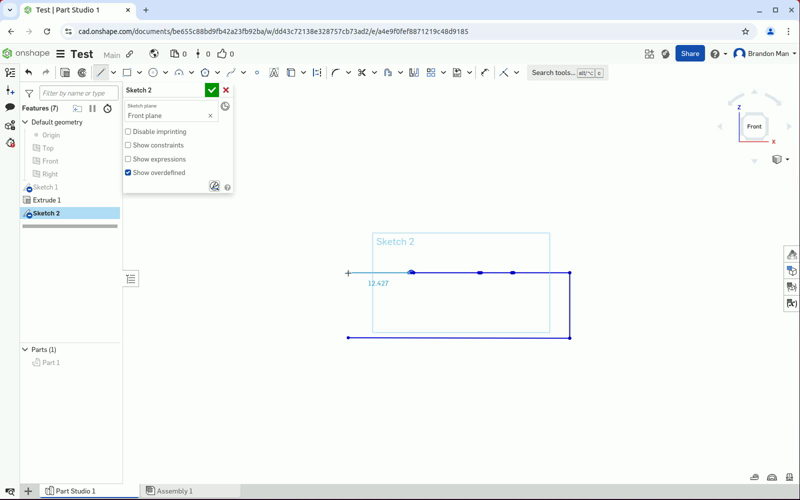
click(348, 272)
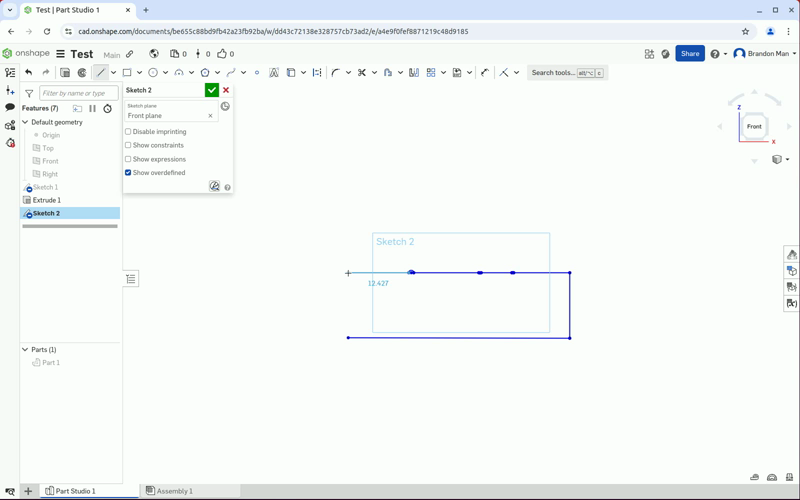
key_up(shift)
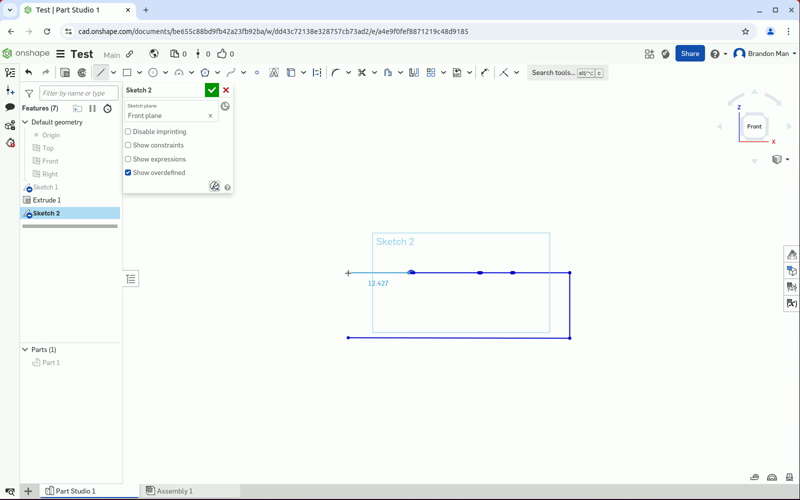
key_down(shift)
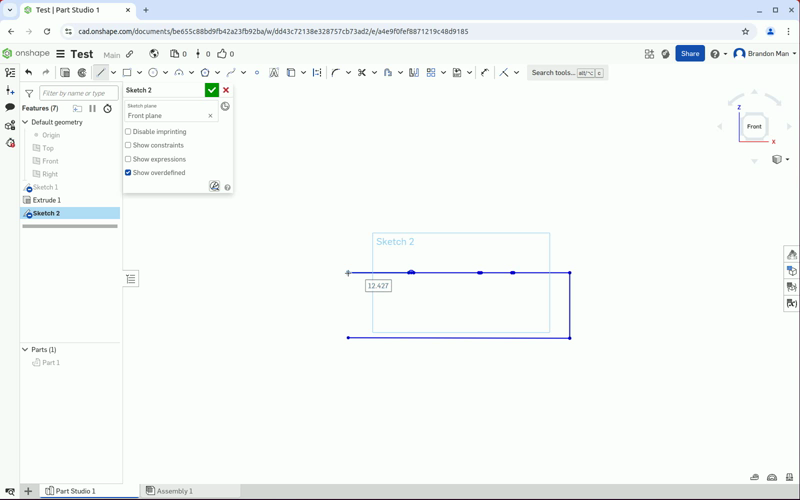
mouse_move(378, 272)
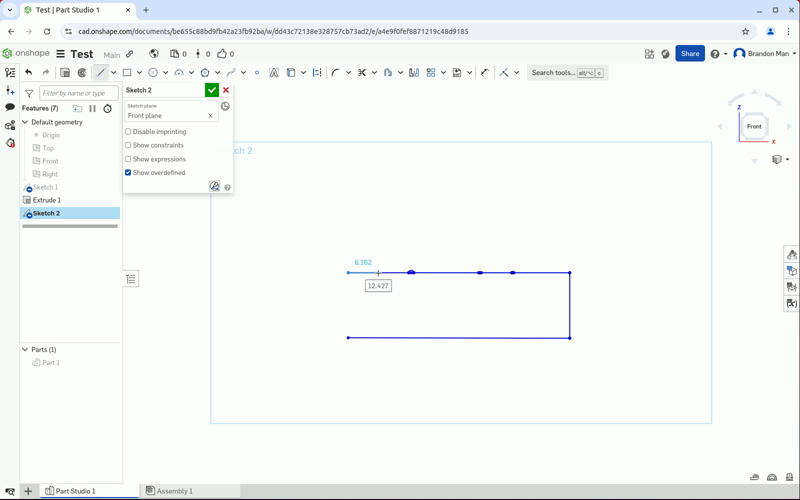
mouse_move(348, 286)
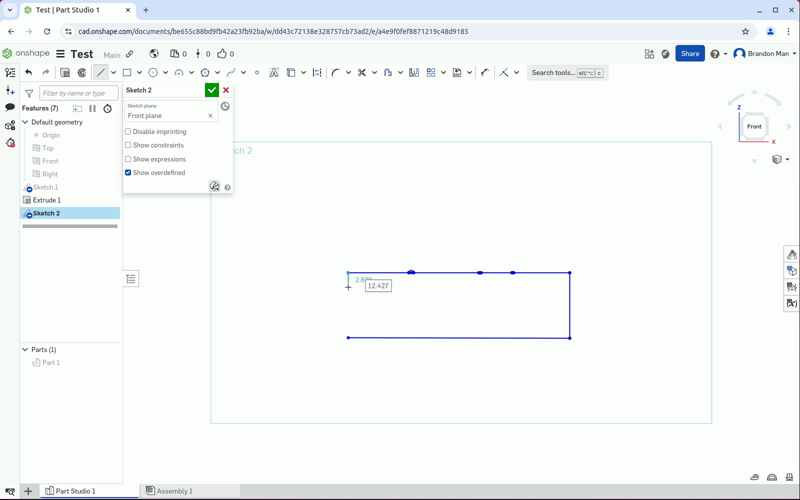
click(348, 286)
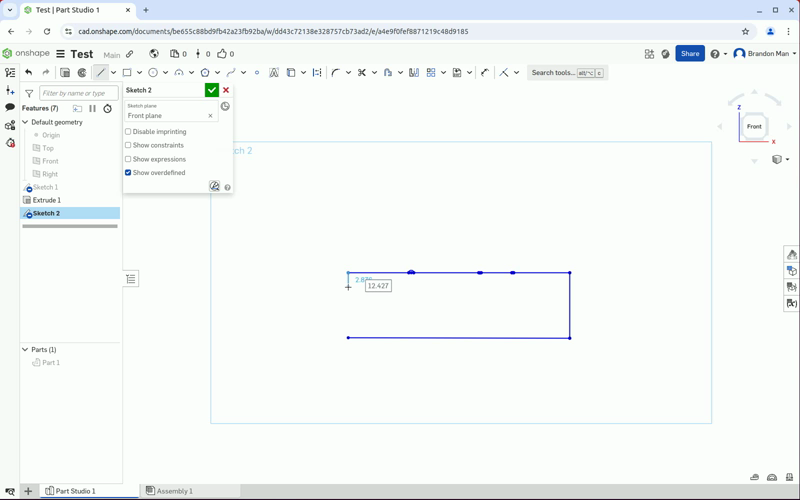
key_up(shift)
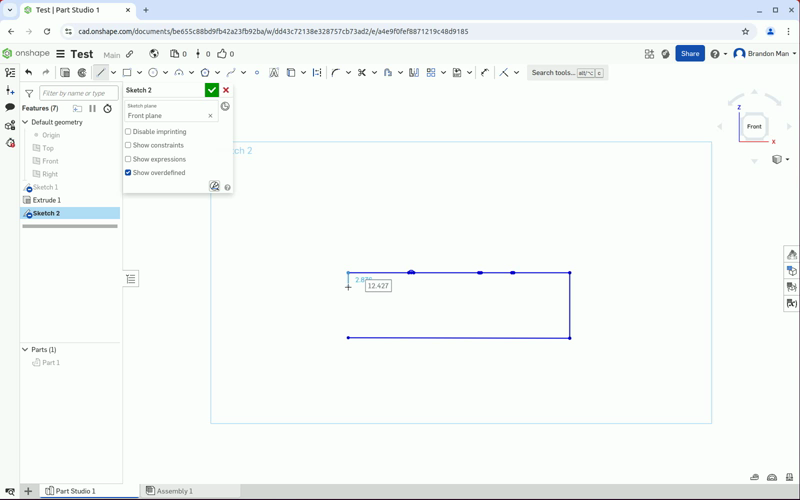
mouse_move(378, 286)
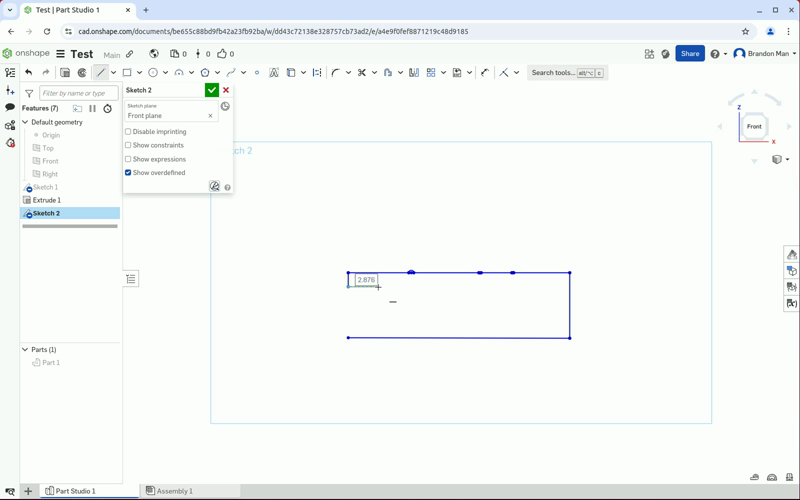
key_down(shift)
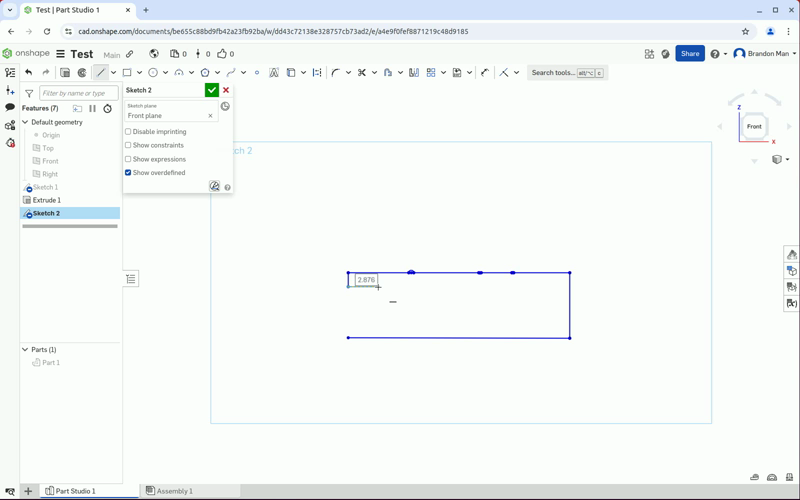
mouse_move(348, 337)
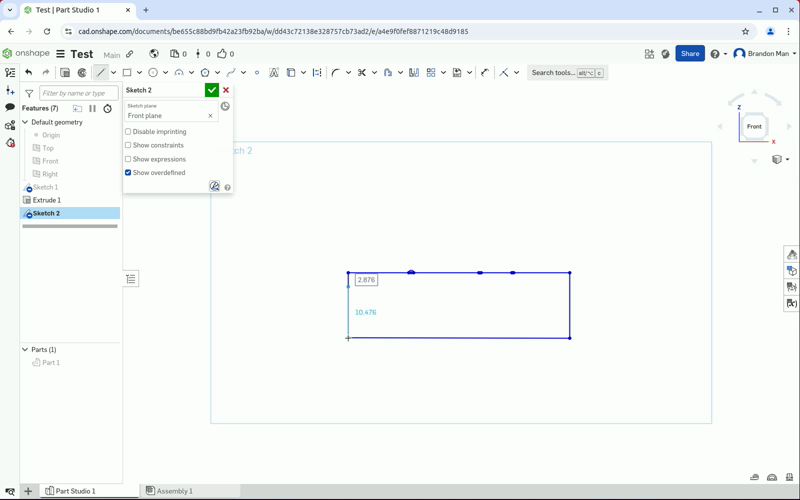
key_up(shift)
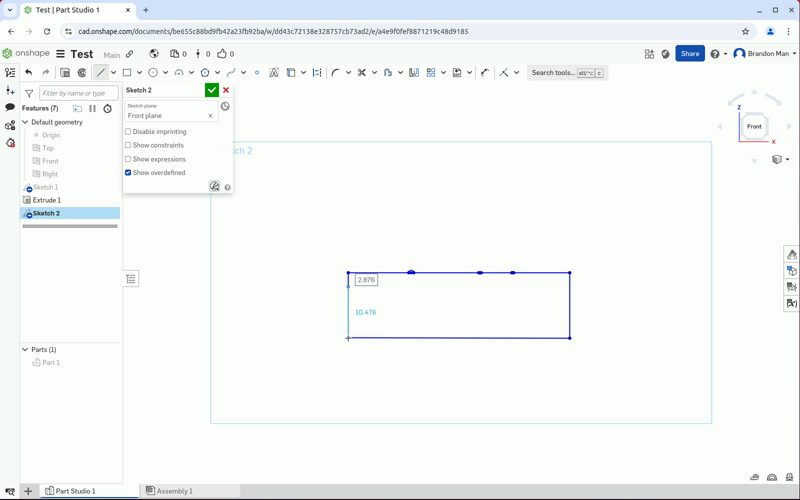
click(348, 337)
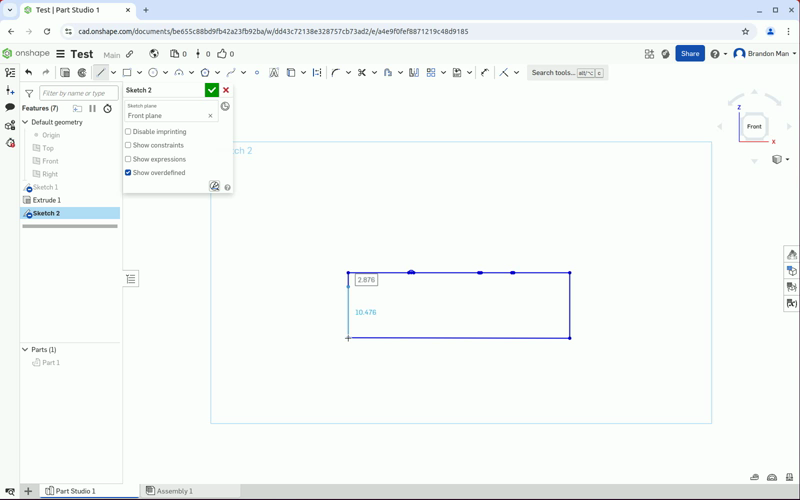
key(esc)
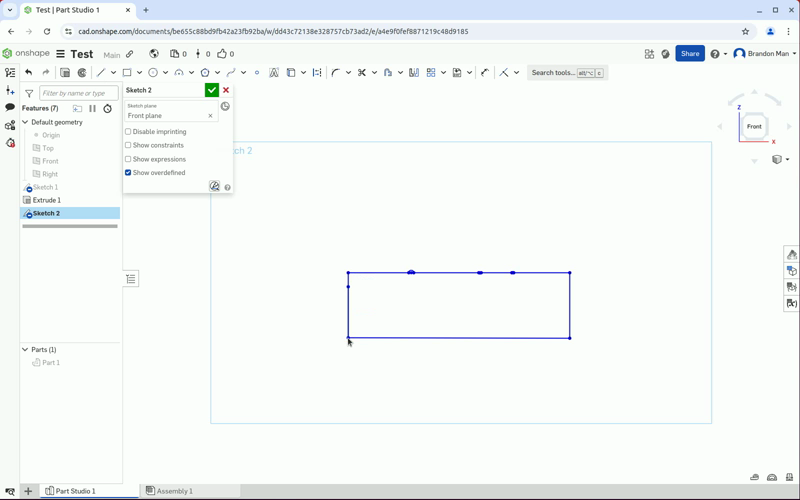
mouse_move(527, 314)
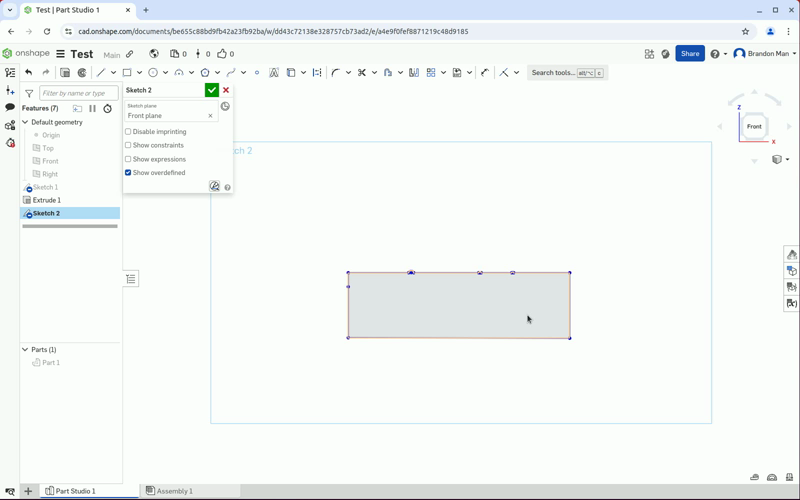
click(527, 314)
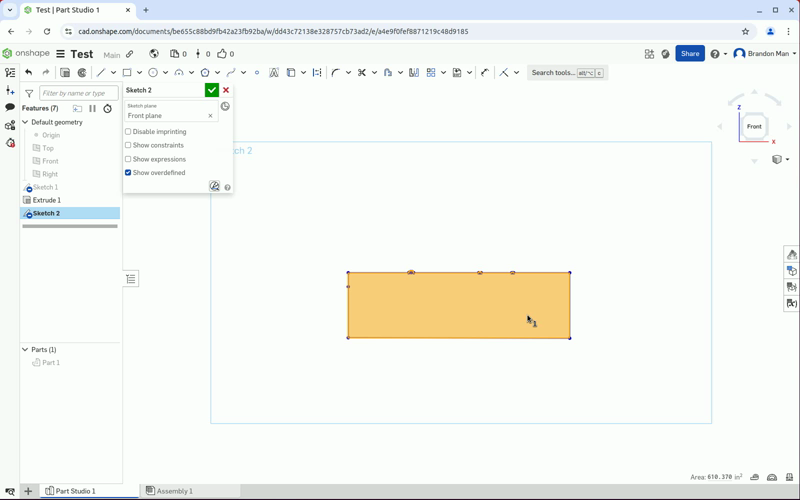
mouse_move(73, 352)
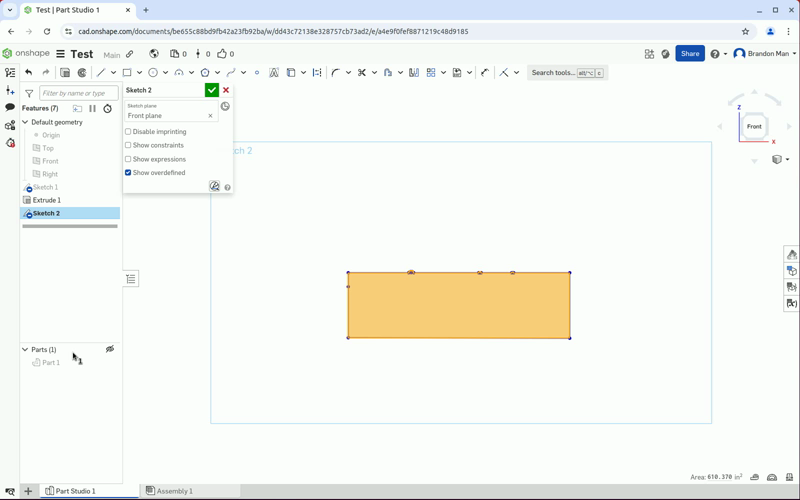
key(shift+y)
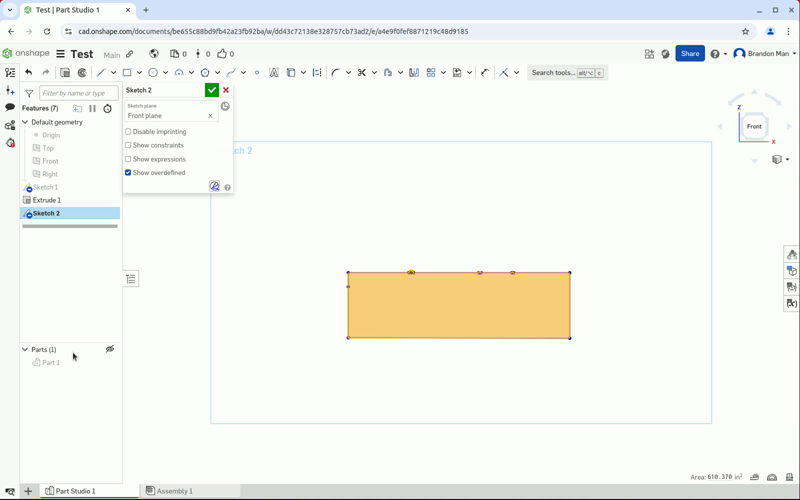
key(shift+e)
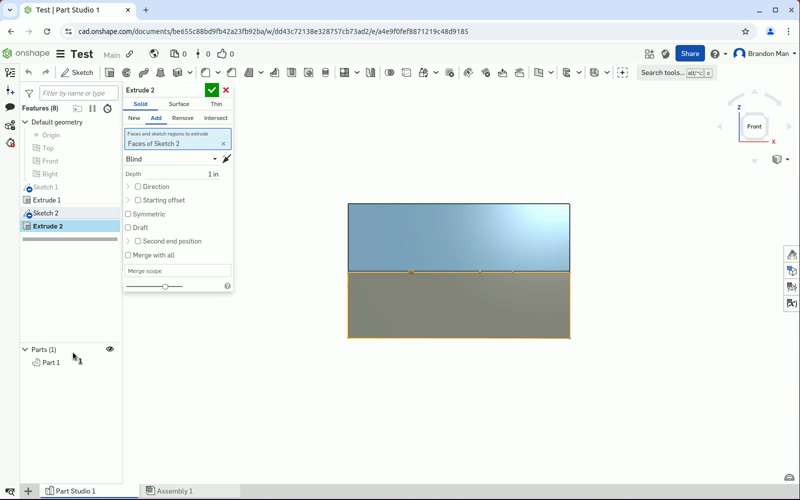
mouse_move(143, 106)
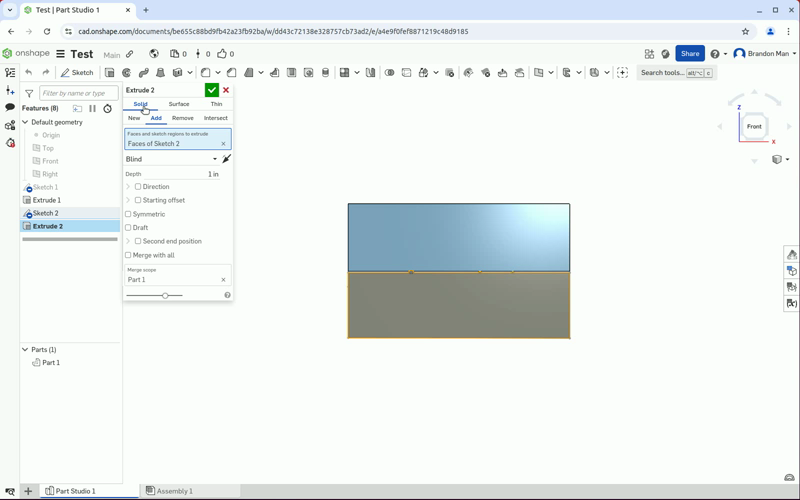
click(143, 106)
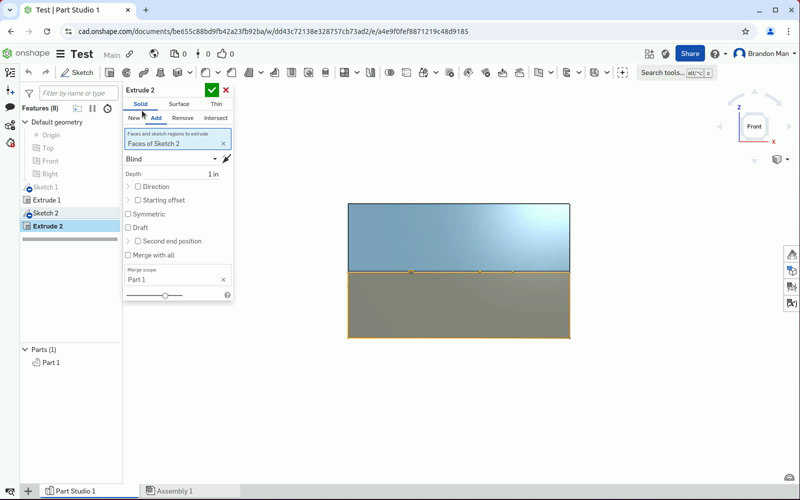
mouse_move(137, 120)
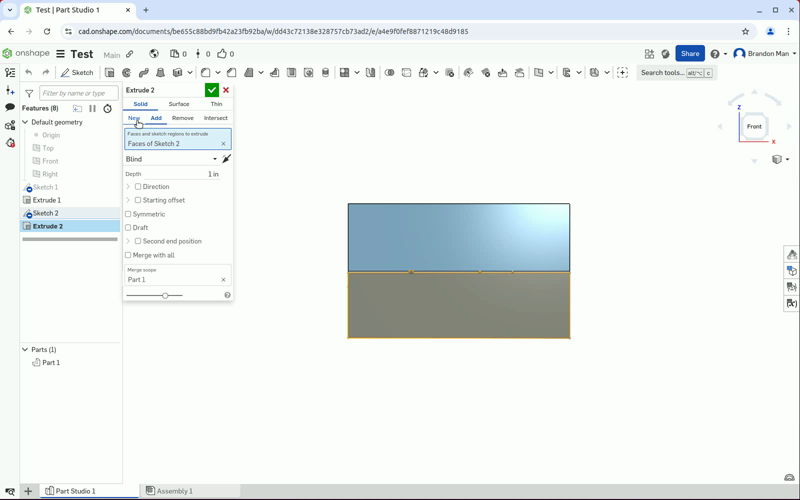
click(137, 120)
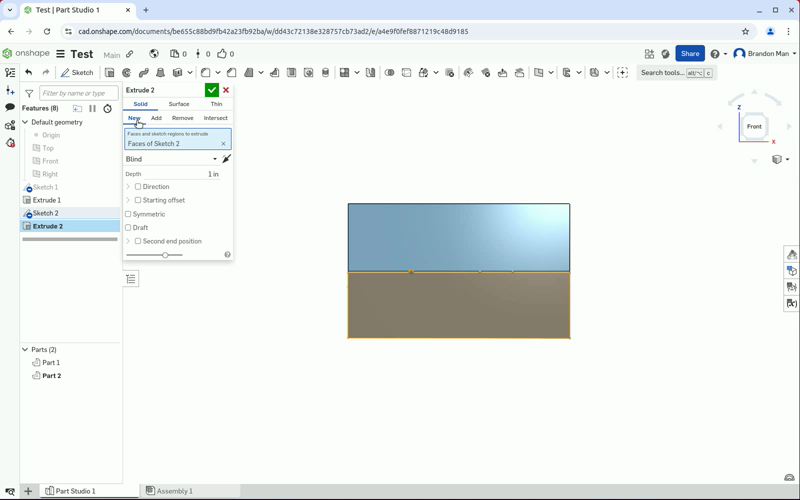
key(tab, 4)
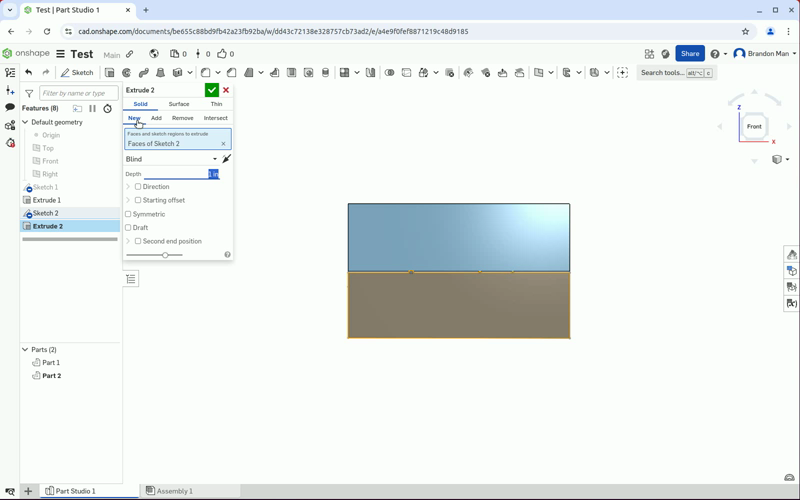
text(2.407)
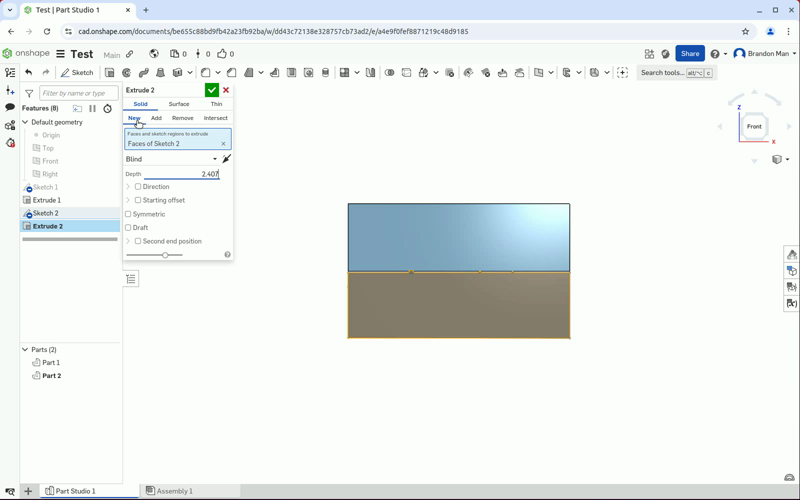
key(enter)
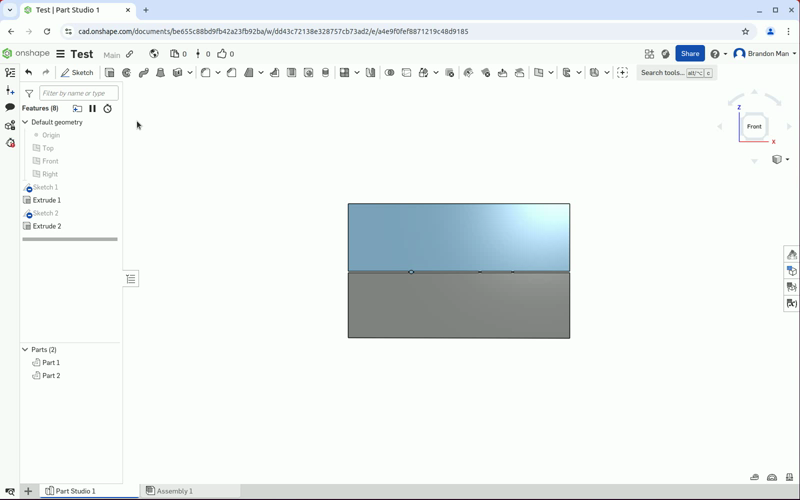
key(shift+h)
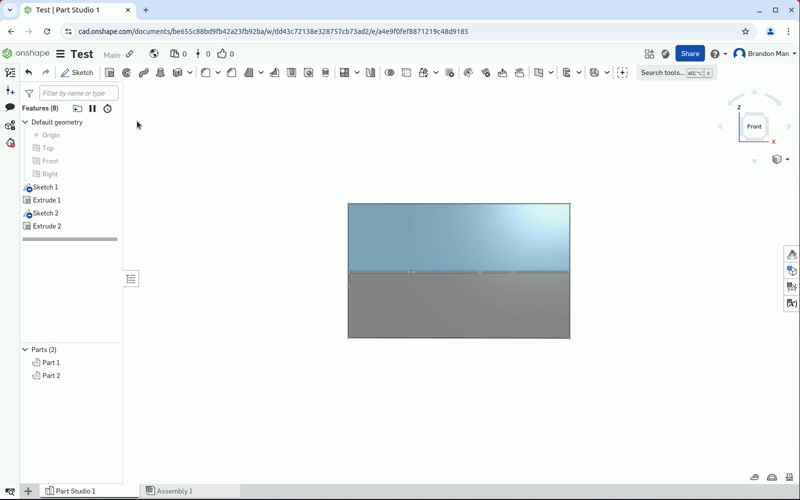
key(shift+h)
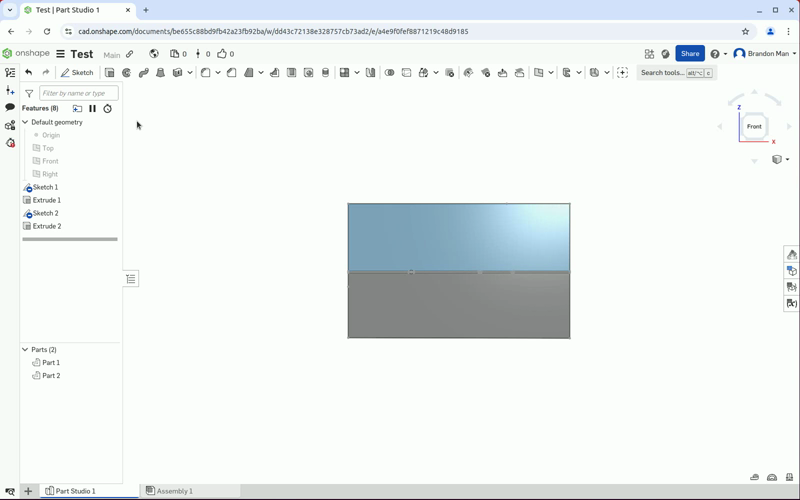
key(shift+7)
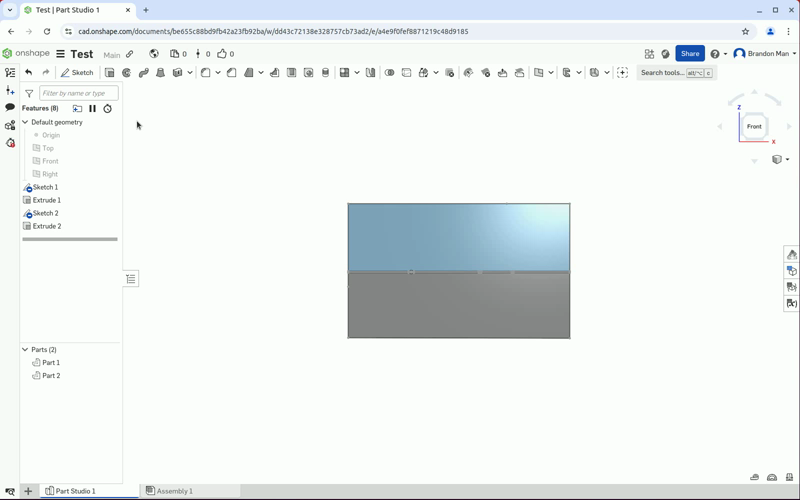
key(left, 2)
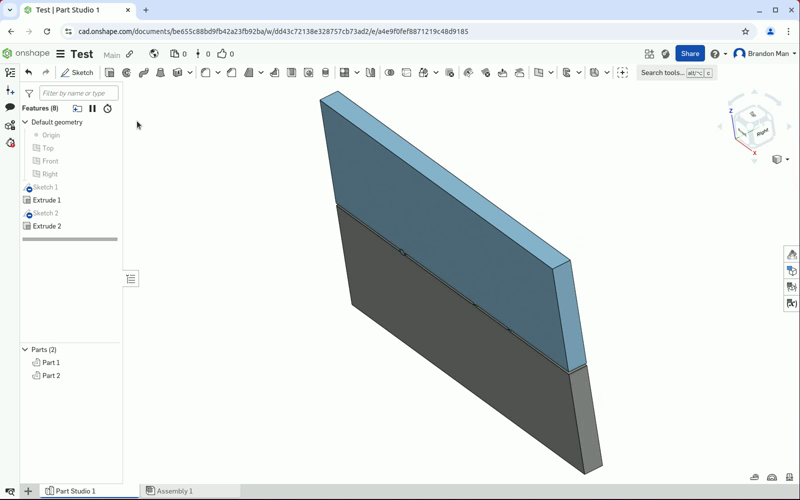
key(down, 2)
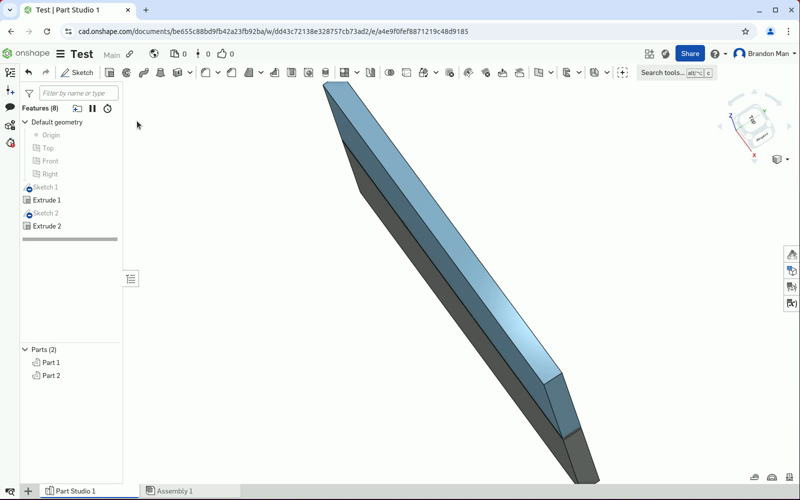
key(up, 2)
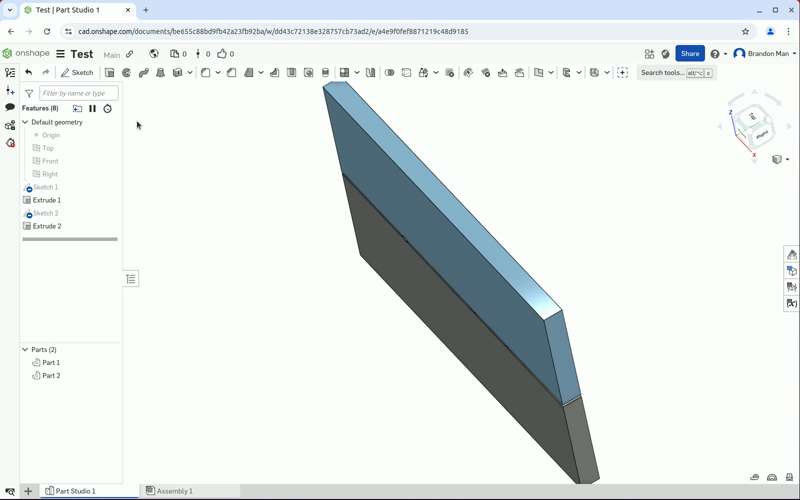
key(right, 2)
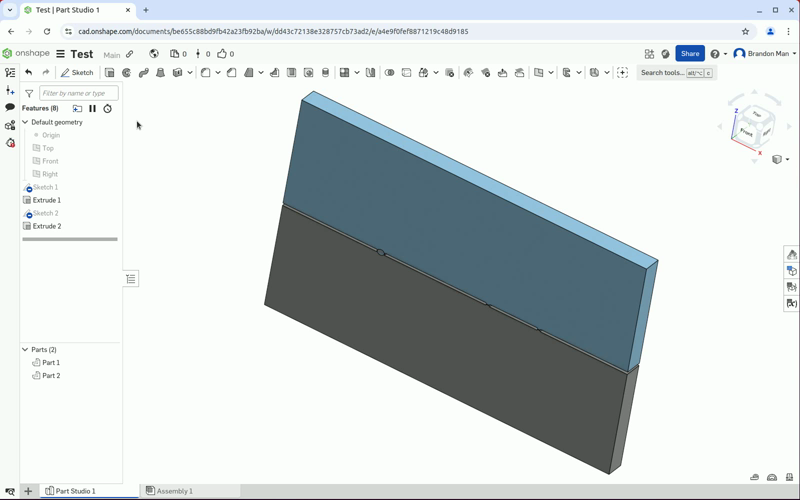
mouse_move(73, 189)
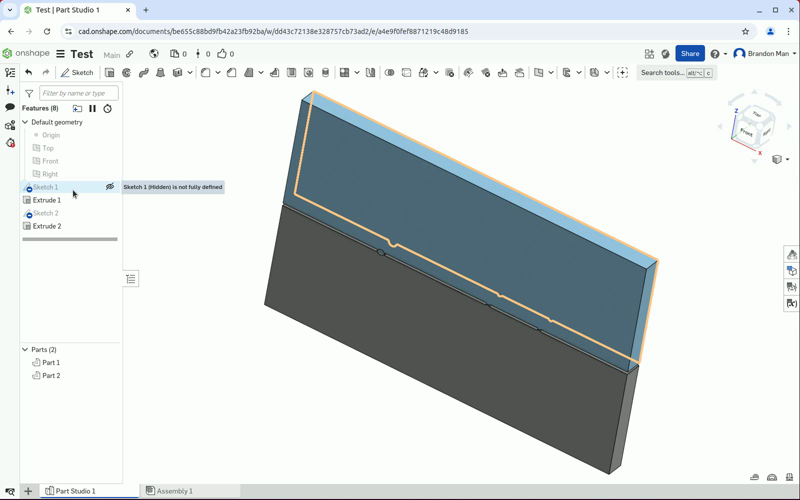
click(73, 189)